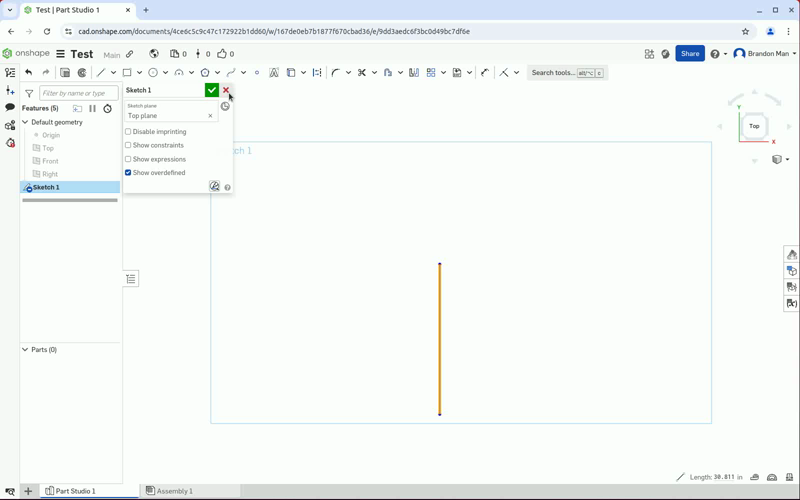
key(shift+h)
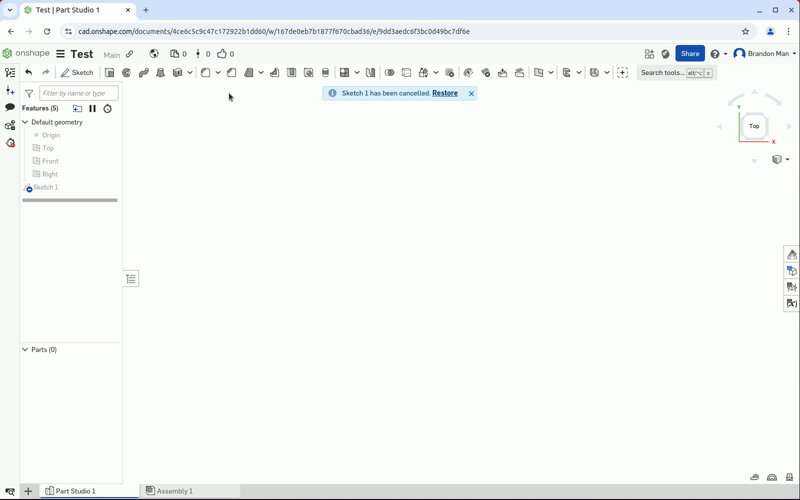
mouse_move(73, 352)
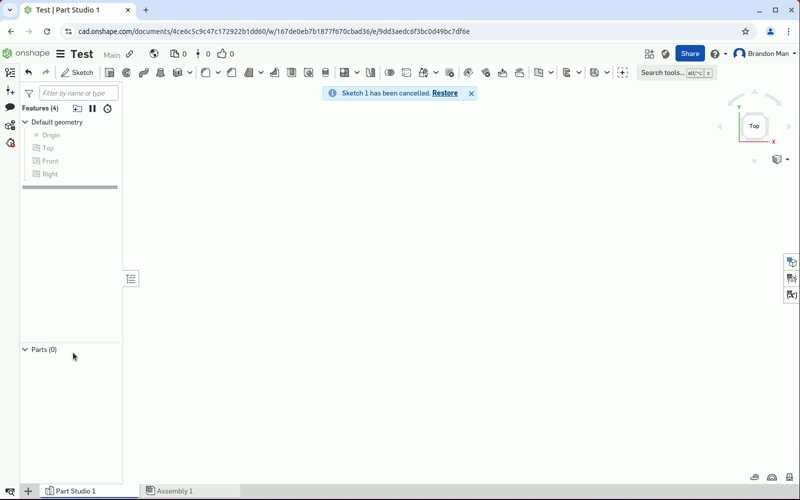
key(y)
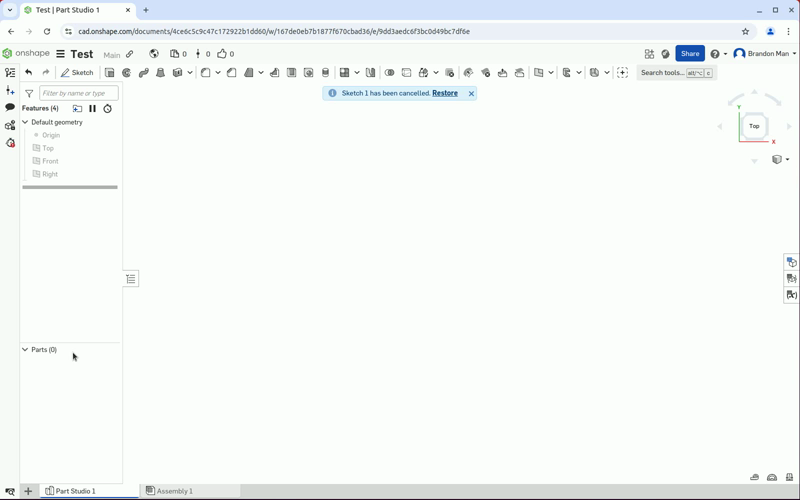
key(shift+p)
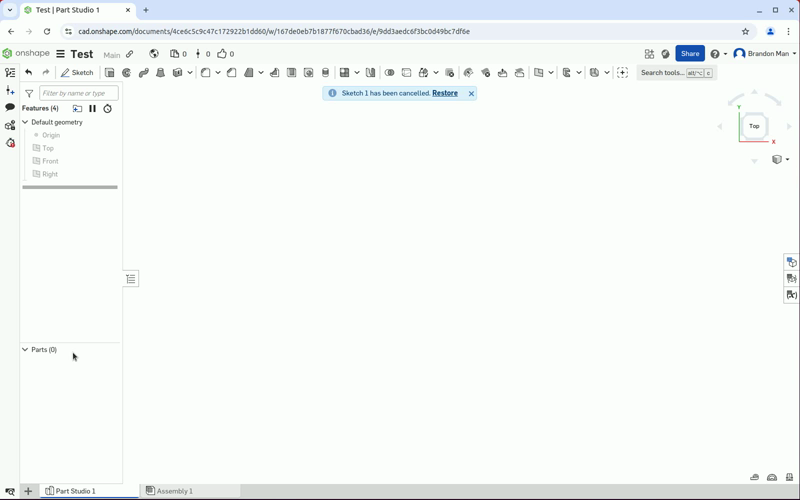
key(space)
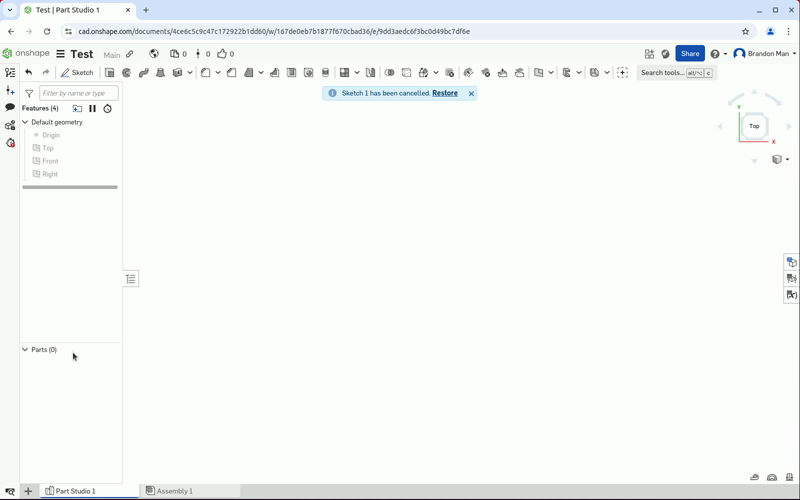
key_down(shift)
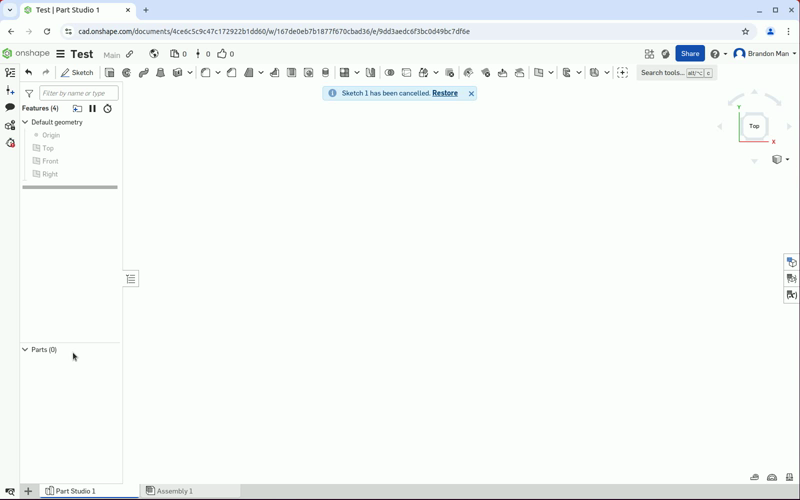
key(up)
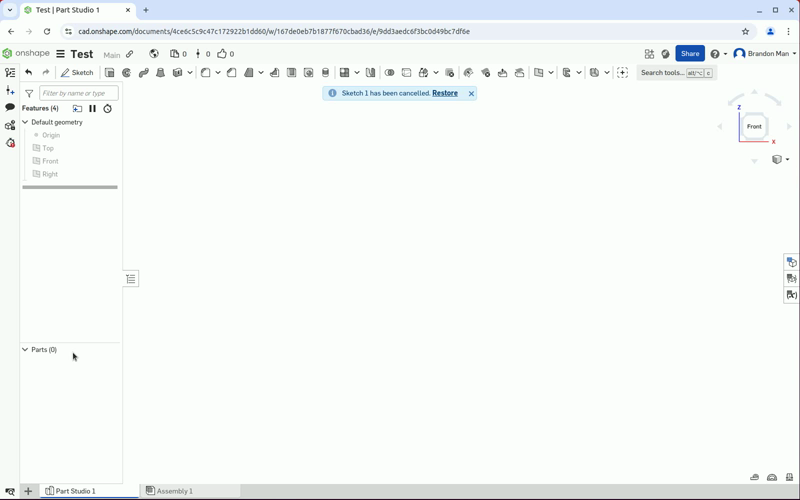
key_up(shift)
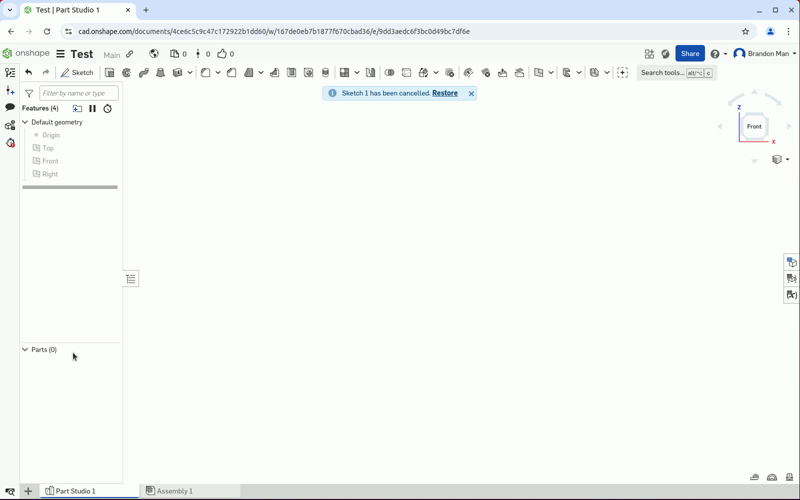
mouse_move(73, 352)
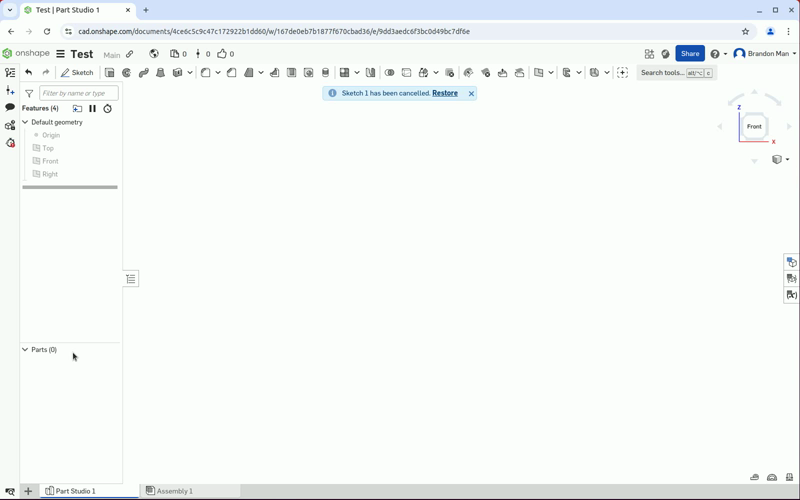
key(shift+y)
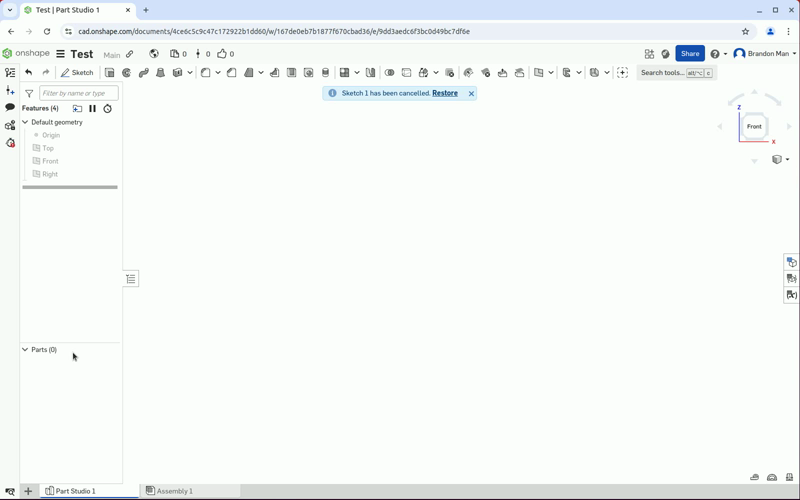
key(shift+s)
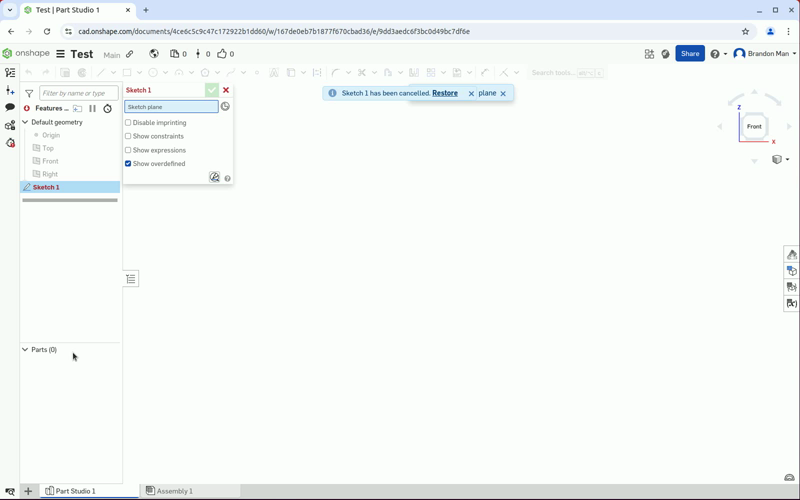
mouse_move(73, 163)
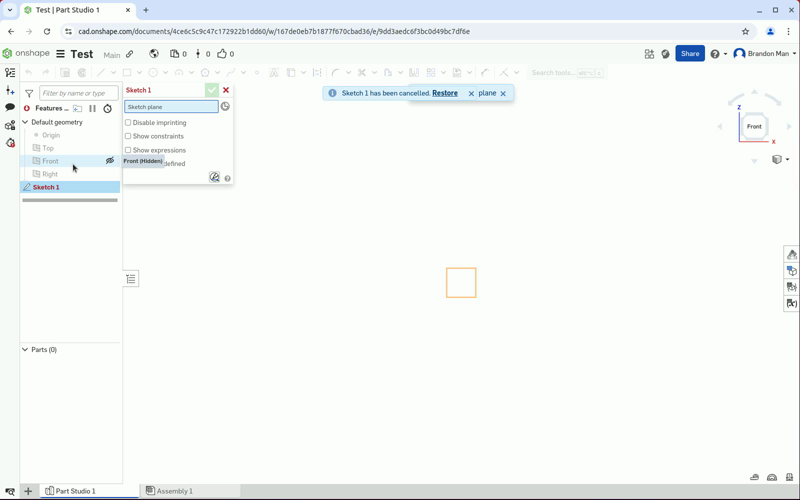
click(73, 163)
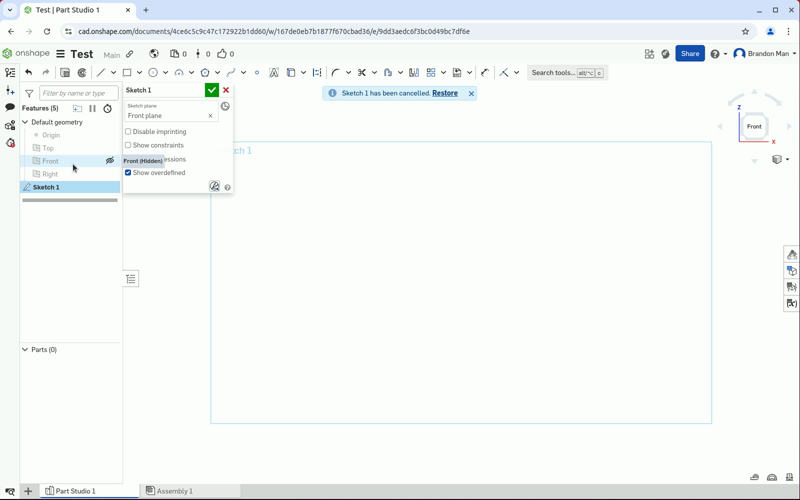
mouse_move(73, 352)
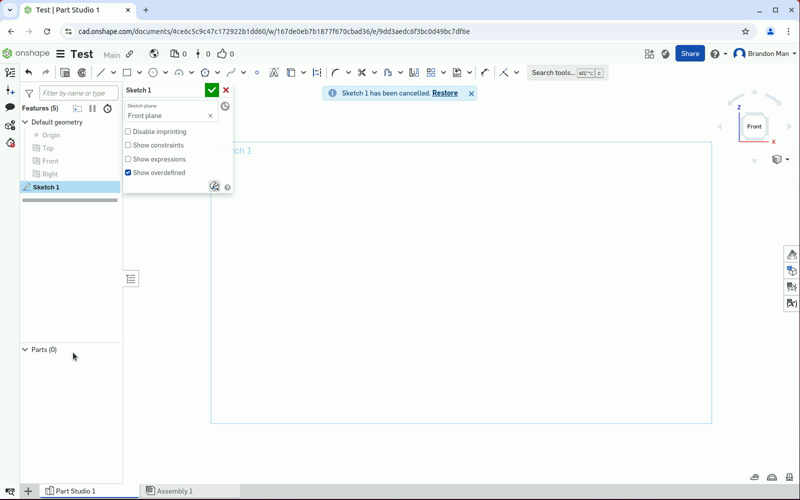
key(y)
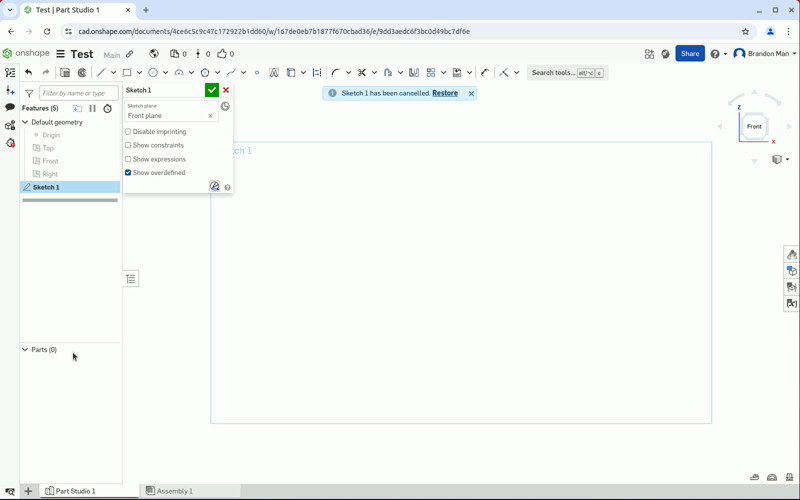
key(l)
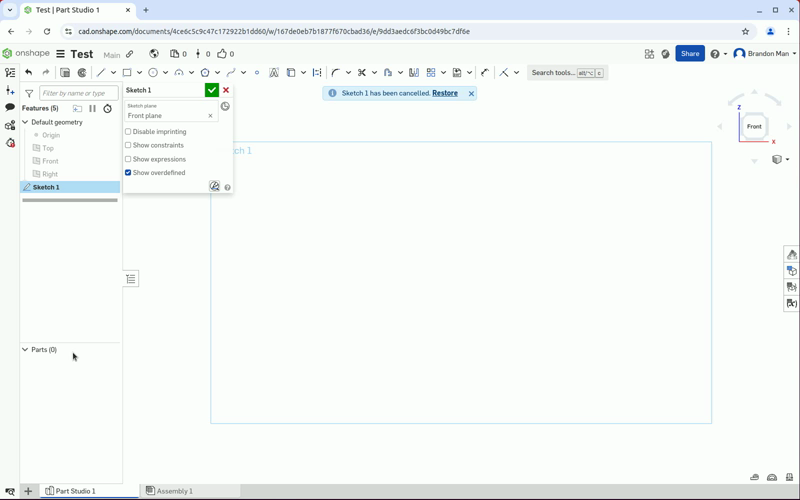
key_down(shift)
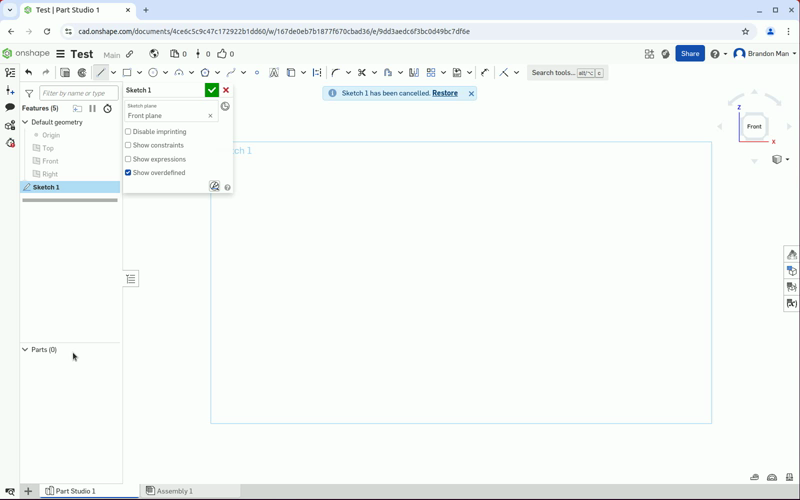
mouse_move(449, 294)
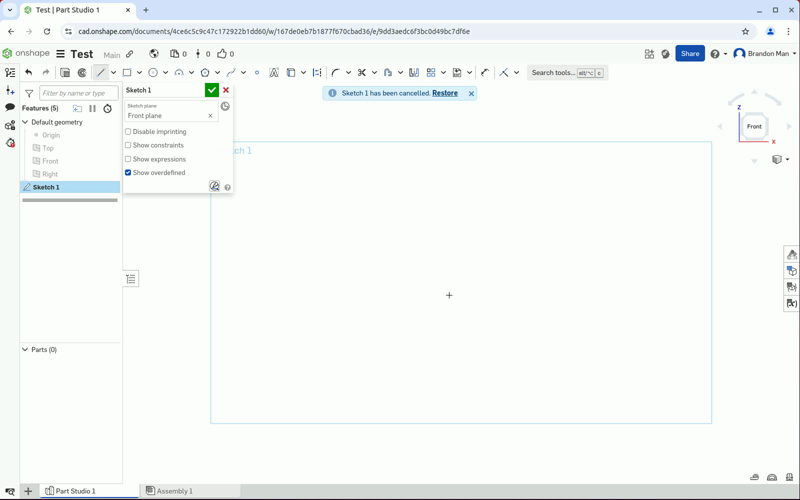
click(449, 294)
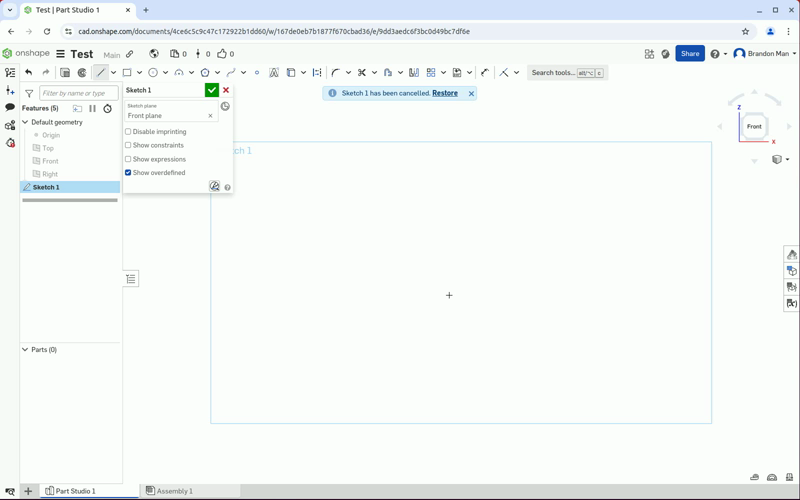
key_up(shift)
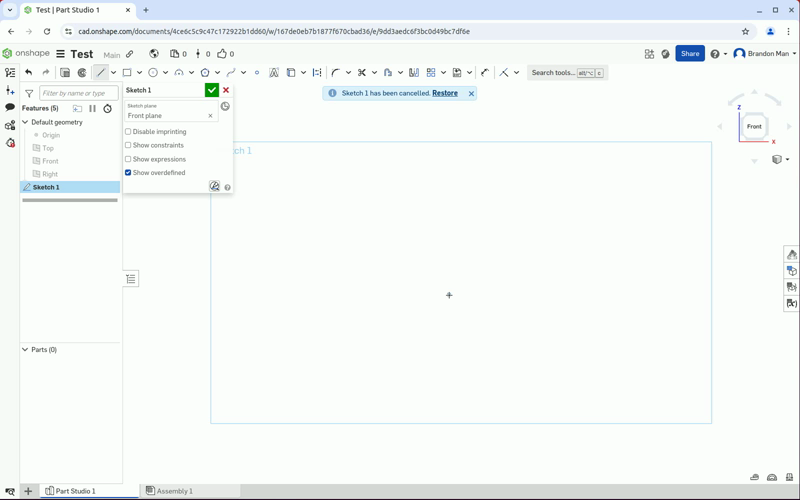
key_down(shift)
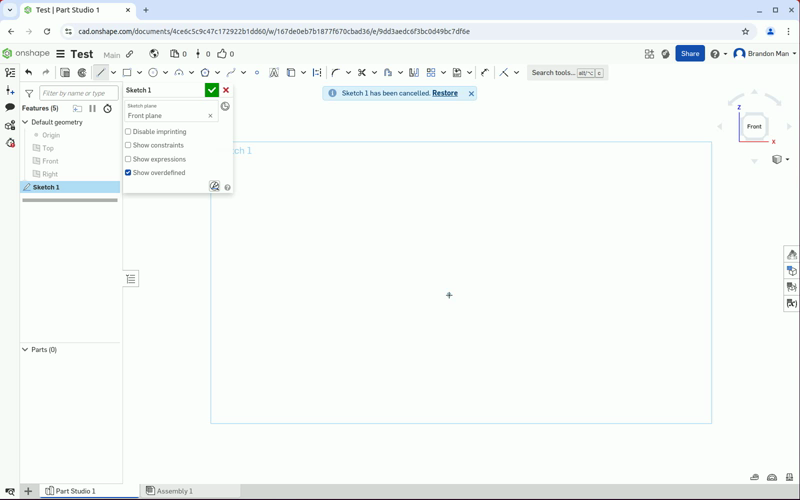
mouse_move(479, 294)
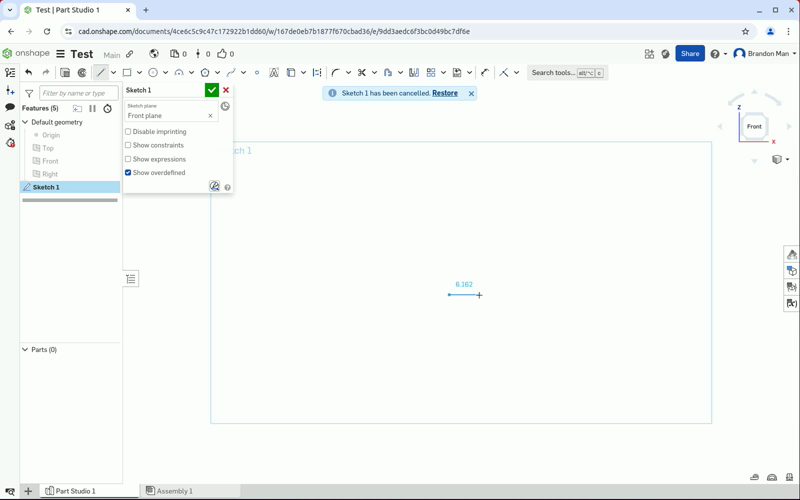
mouse_move(472, 294)
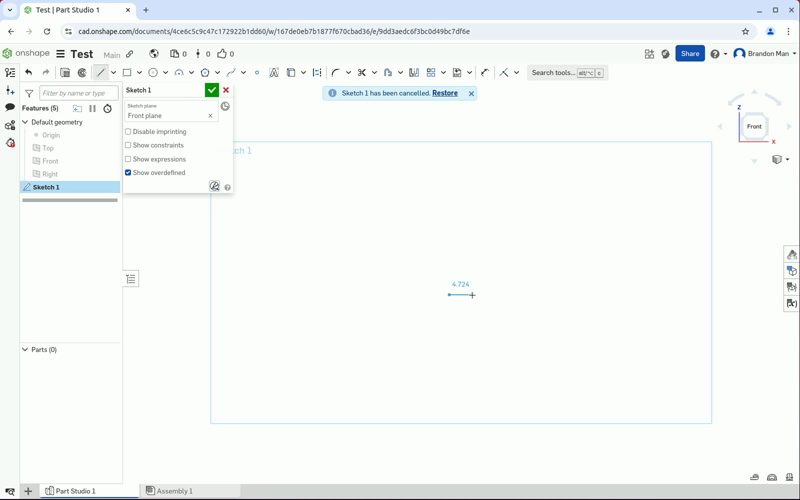
click(472, 294)
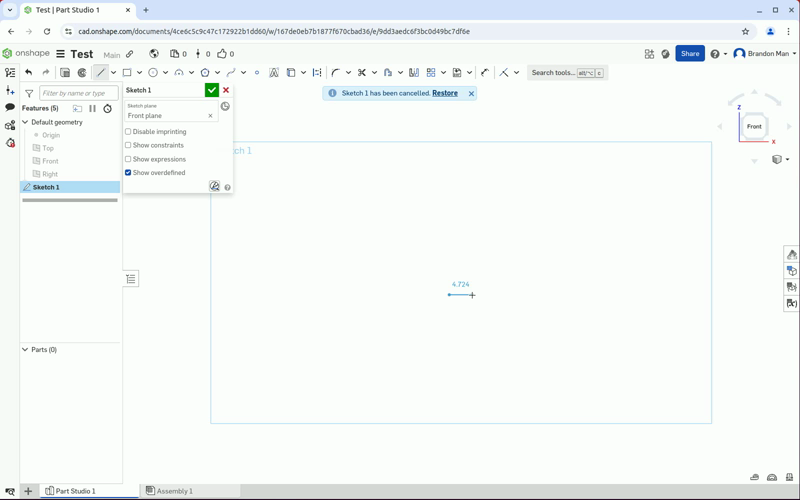
key_up(shift)
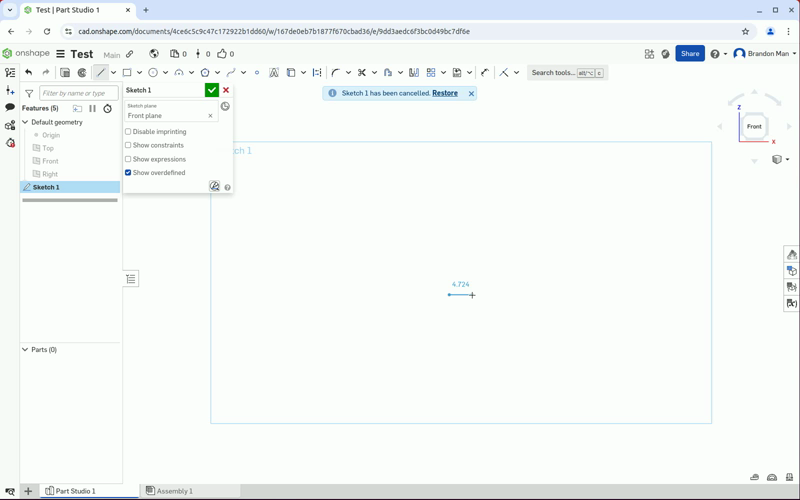
key_down(shift)
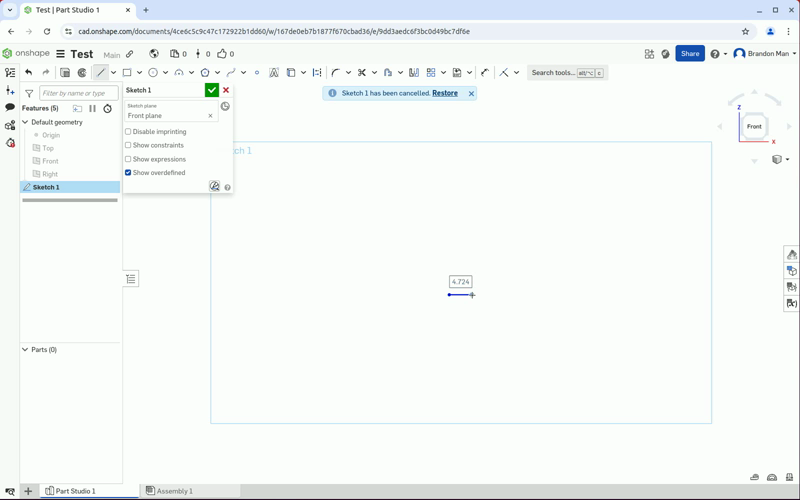
mouse_move(502, 294)
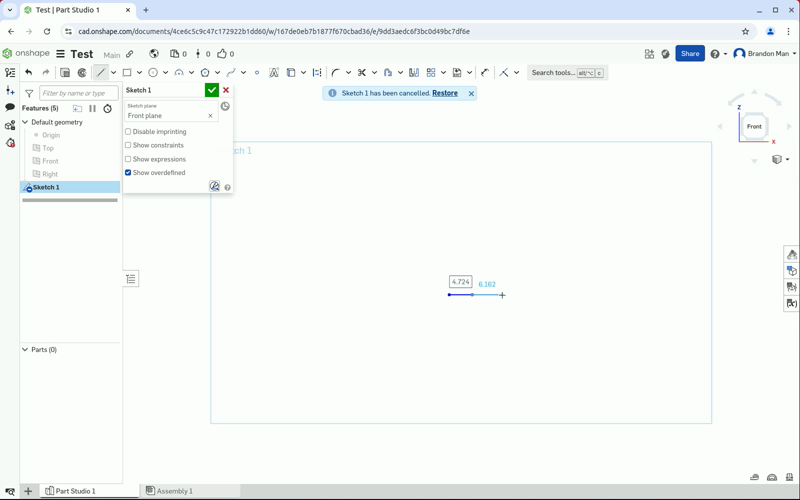
mouse_move(472, 271)
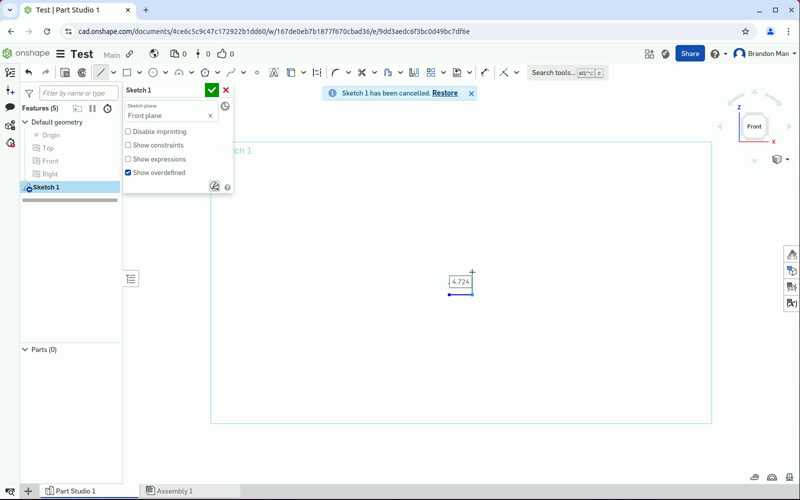
click(472, 271)
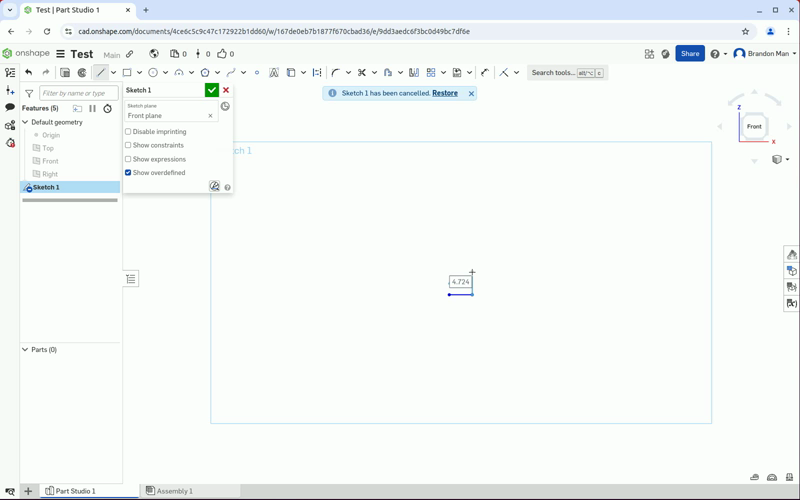
key_up(shift)
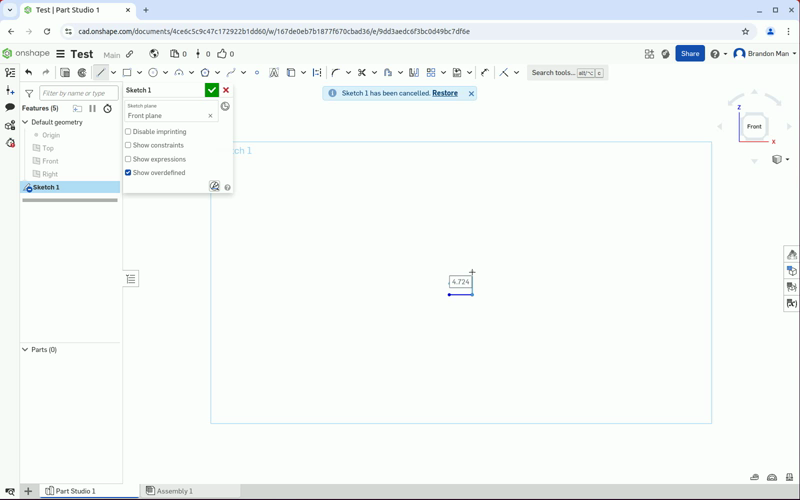
key_down(shift)
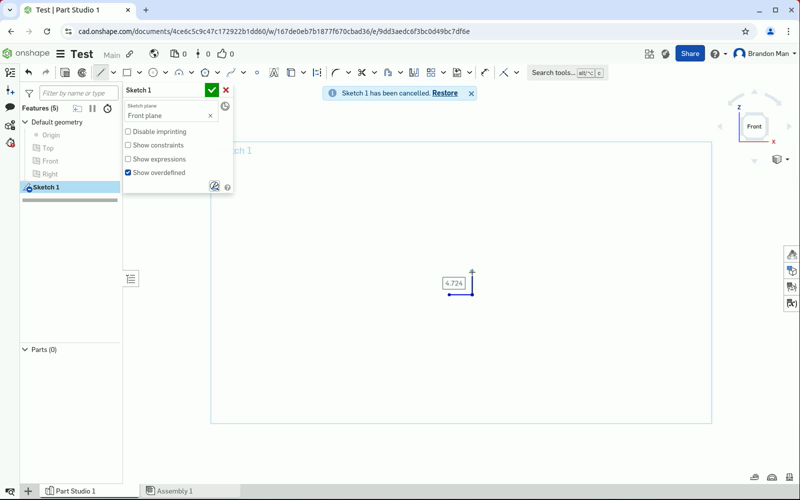
mouse_move(502, 271)
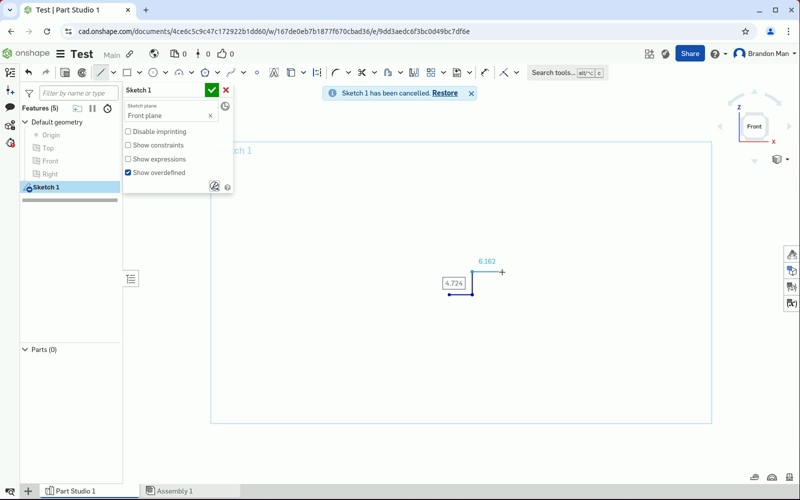
mouse_move(449, 271)
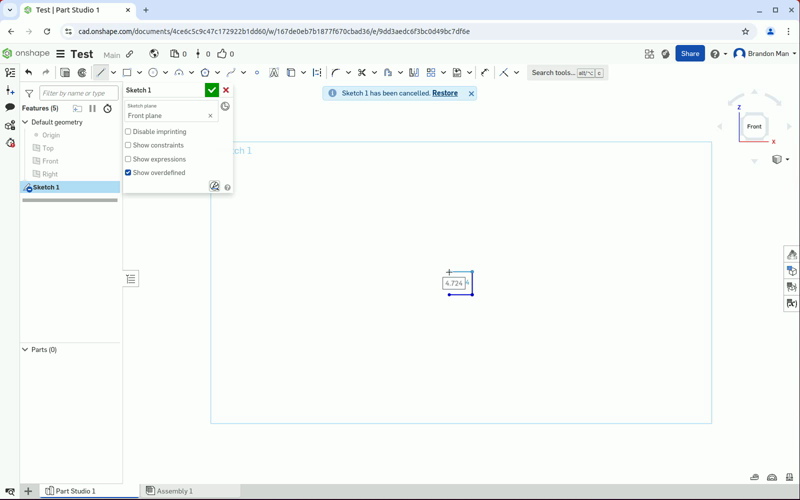
click(449, 271)
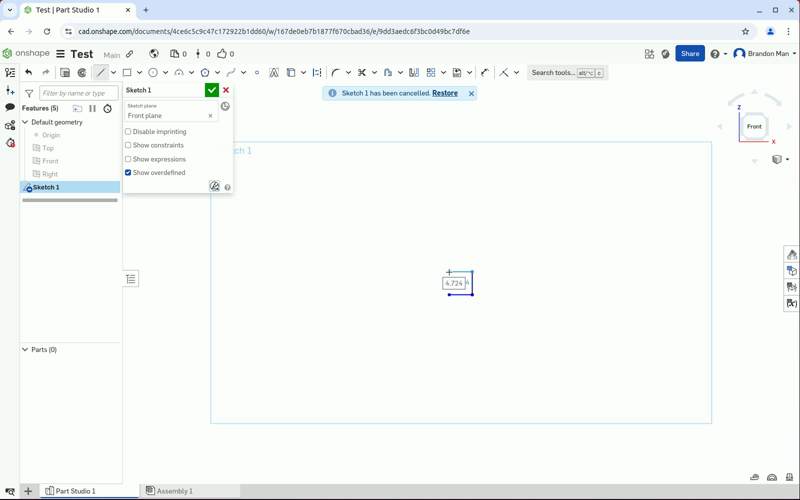
key_up(shift)
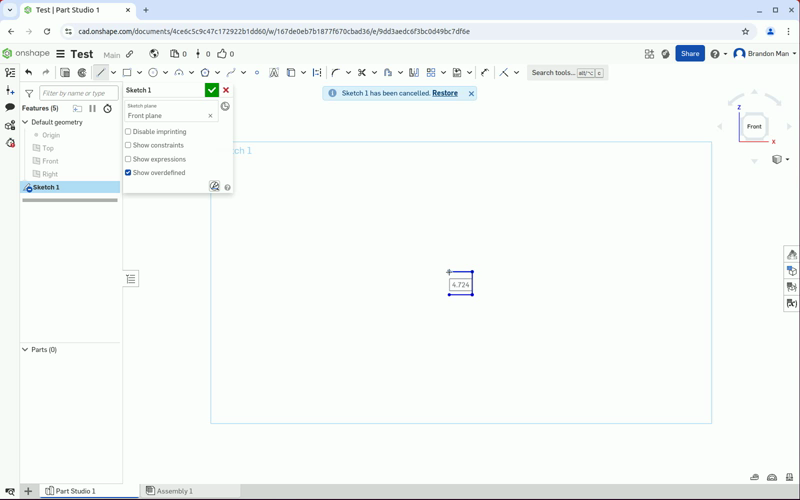
mouse_move(479, 271)
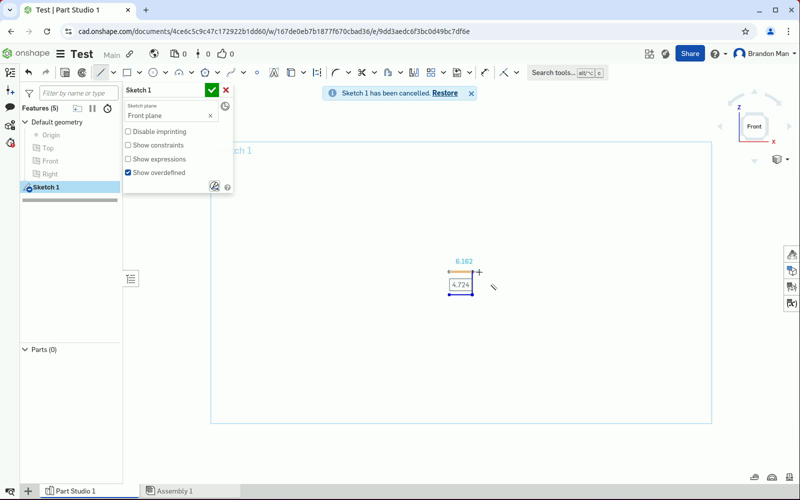
key_down(shift)
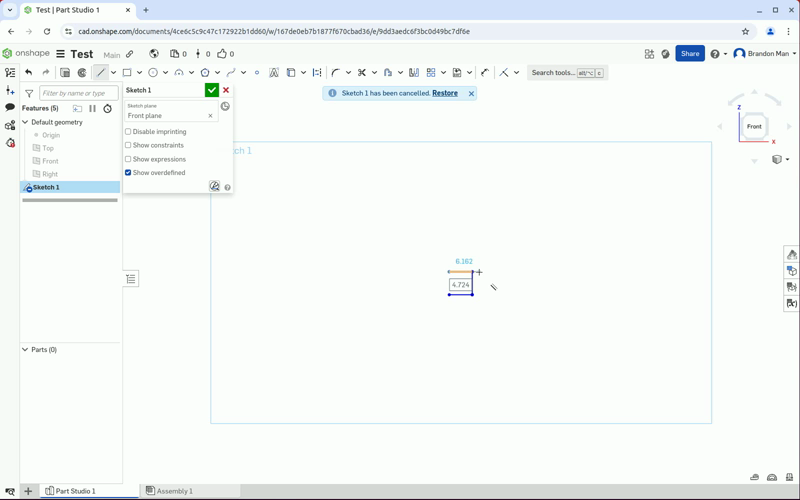
mouse_move(449, 294)
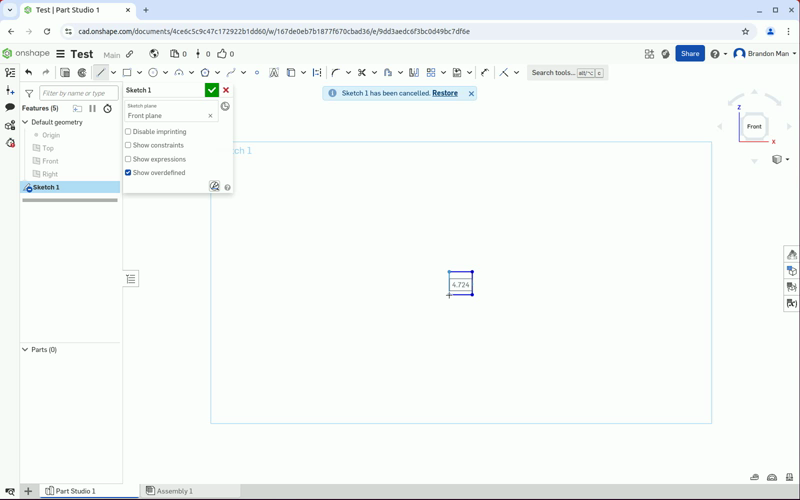
key_up(shift)
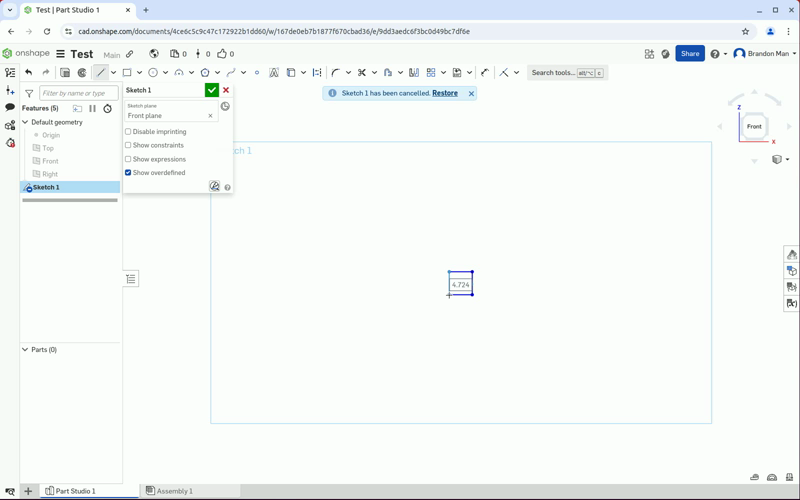
click(449, 294)
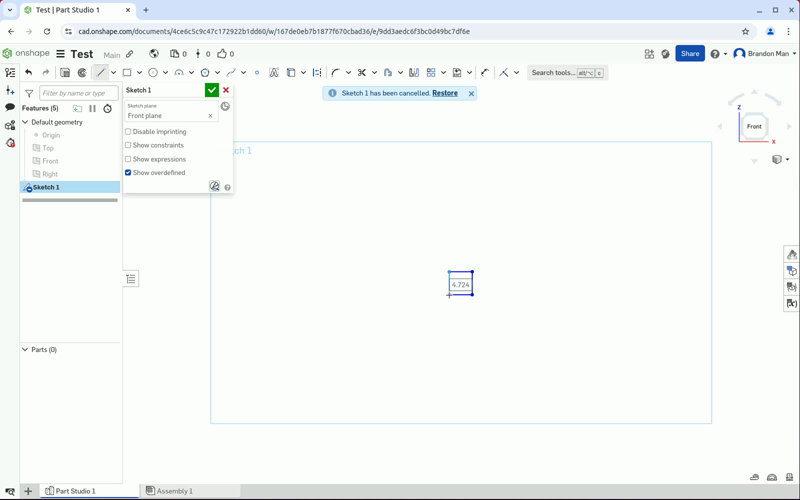
key(esc)
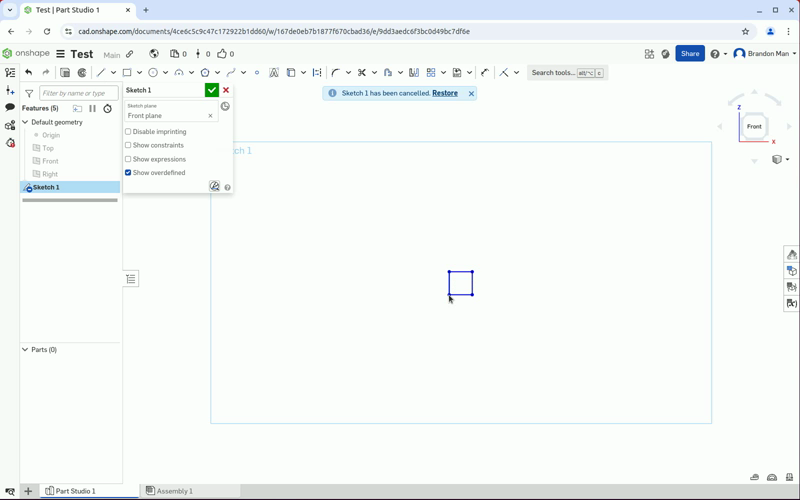
key(c)
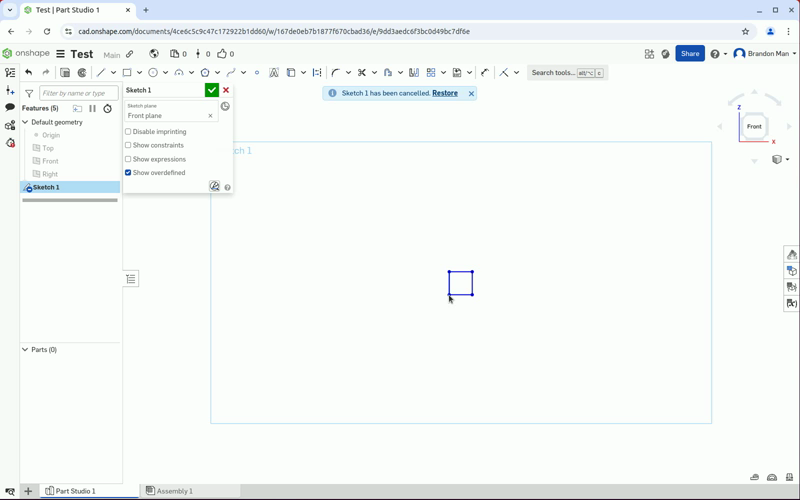
key_down(shift)
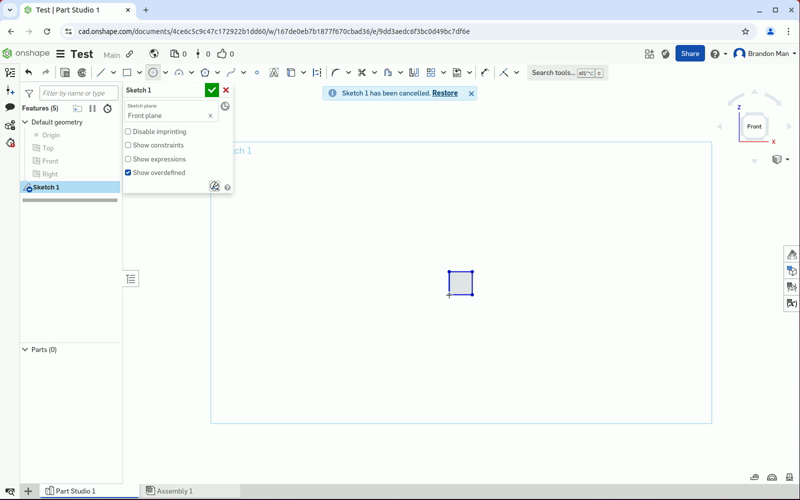
mouse_move(460, 282)
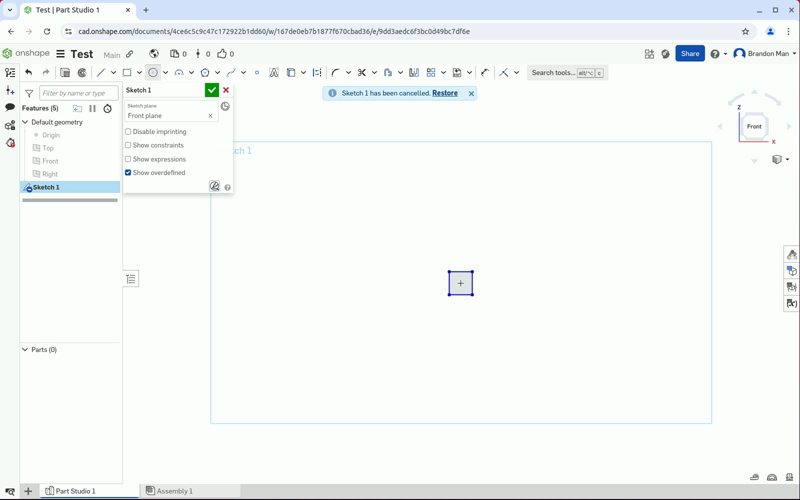
click(460, 282)
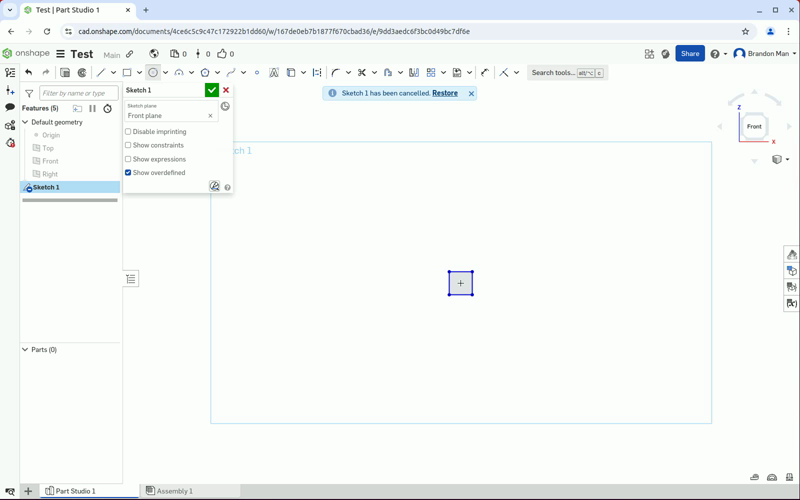
key_up(shift)
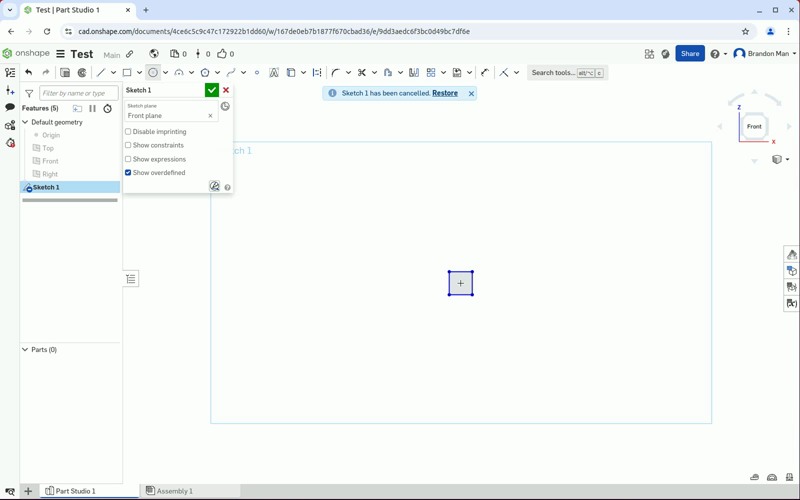
mouse_move(467, 282)
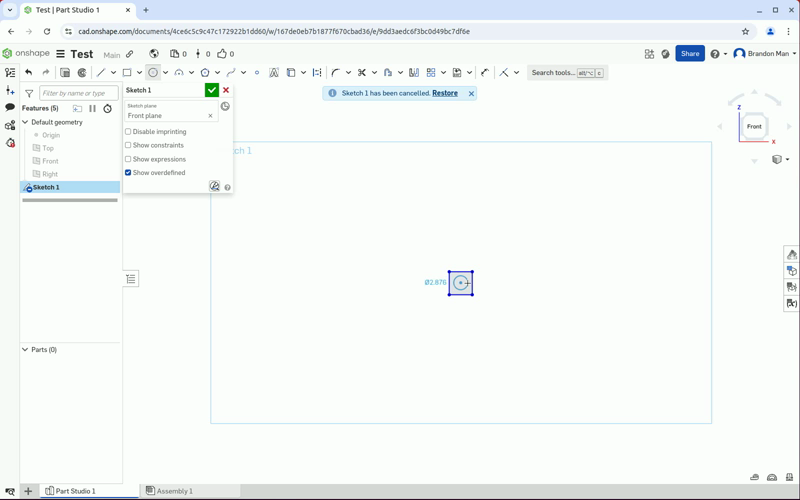
click(467, 282)
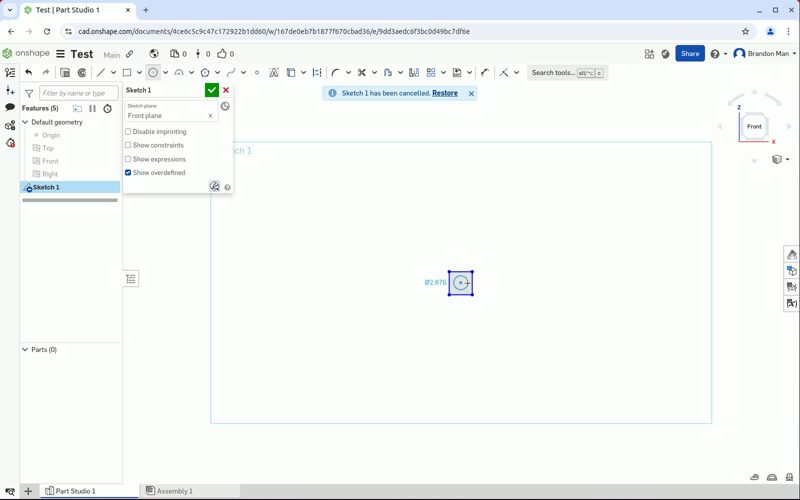
key(esc)
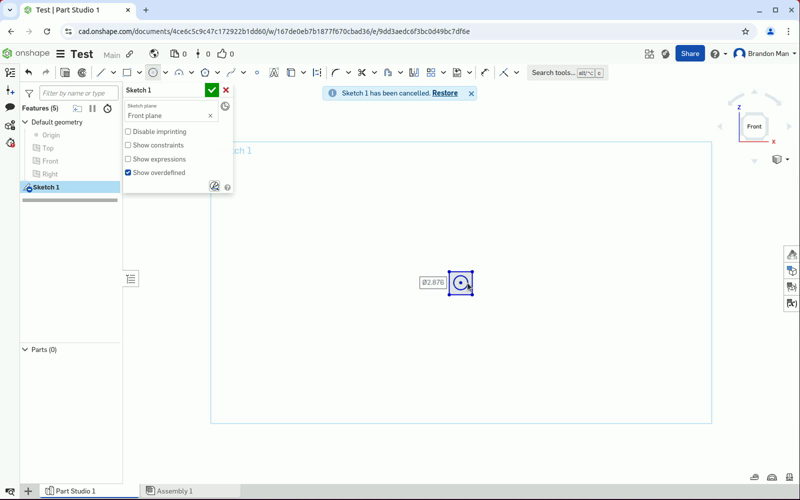
mouse_move(451, 274)
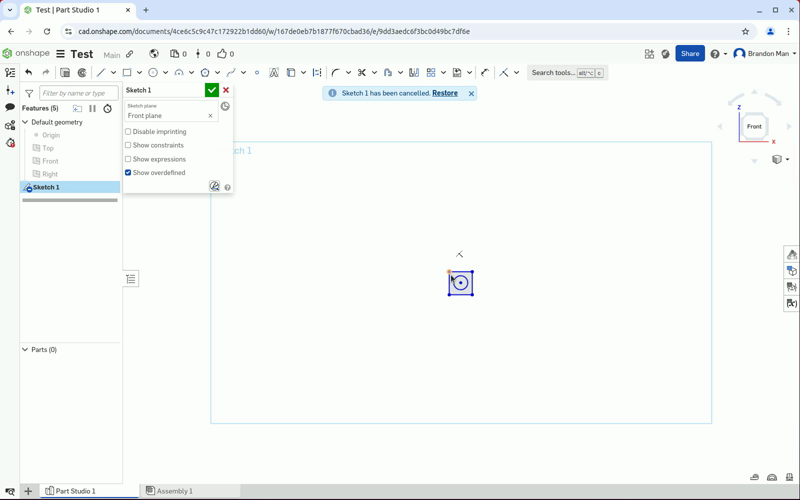
scroll(6)
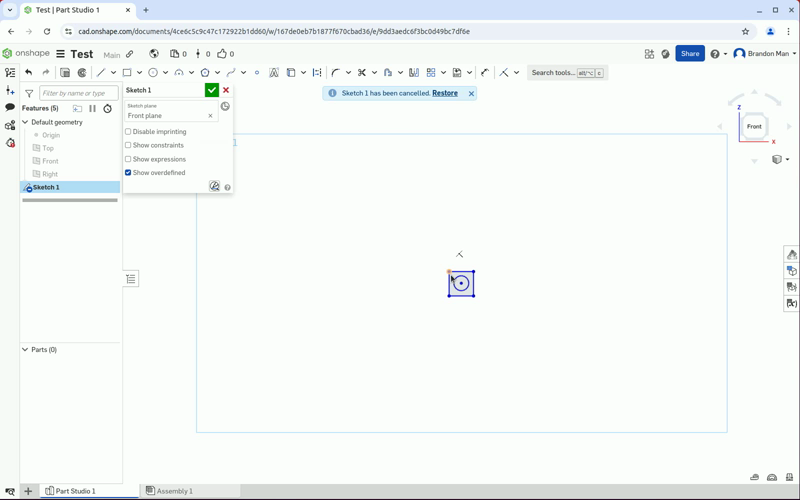
scroll(6)
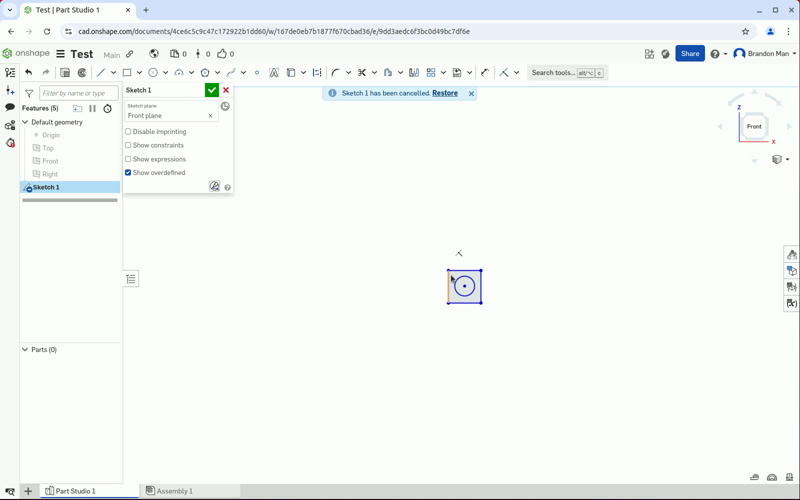
scroll(6)
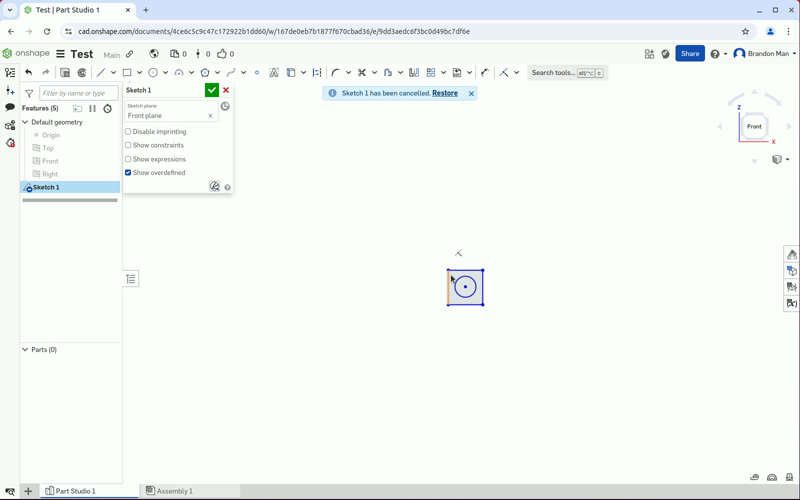
scroll(6)
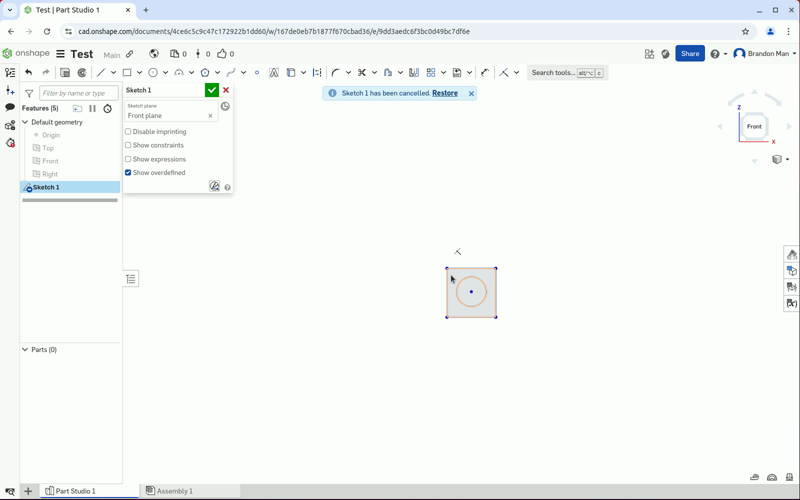
scroll(6)
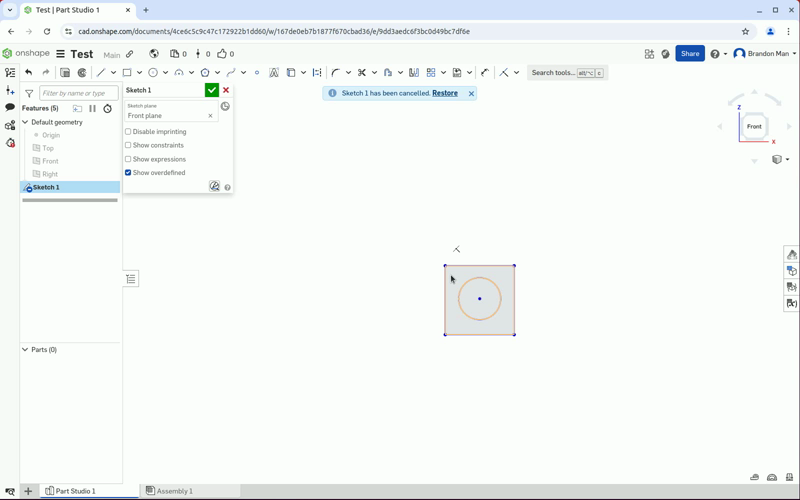
scroll(6)
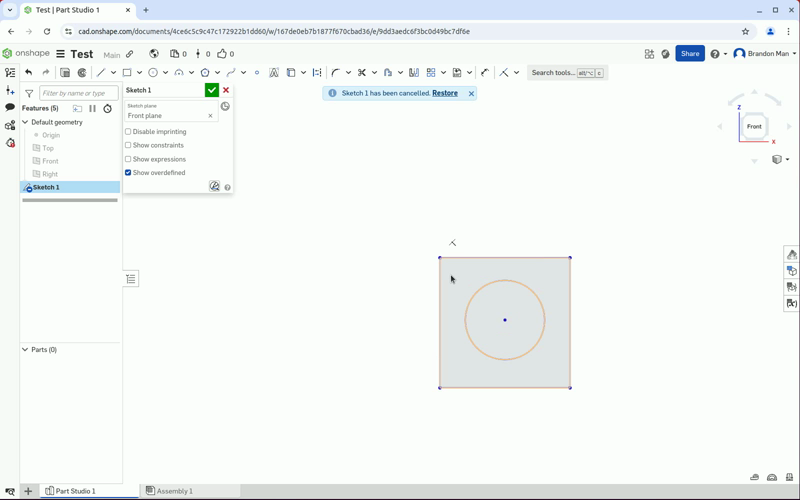
scroll(6)
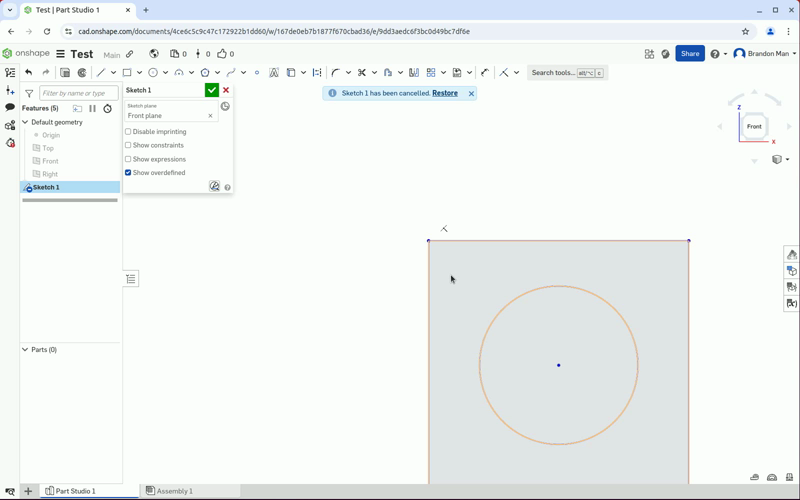
click(451, 274)
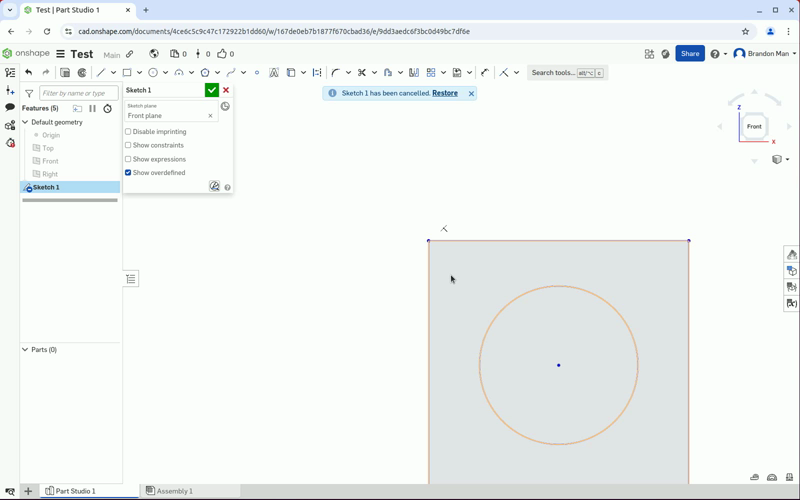
scroll(-6)
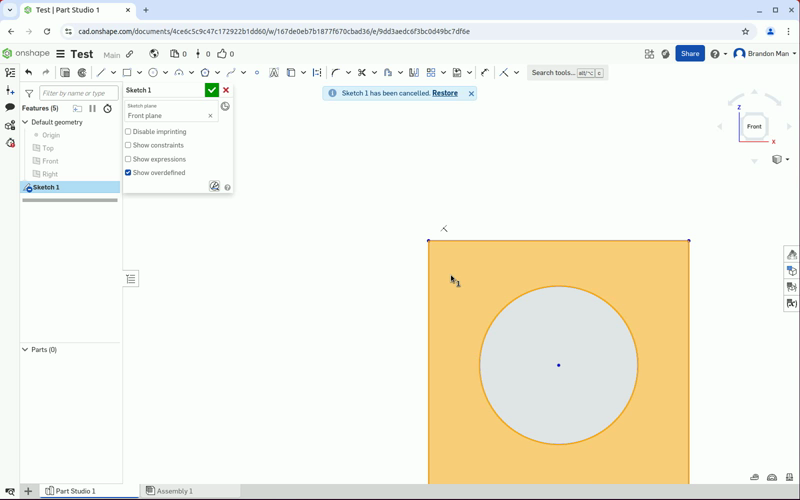
scroll(-6)
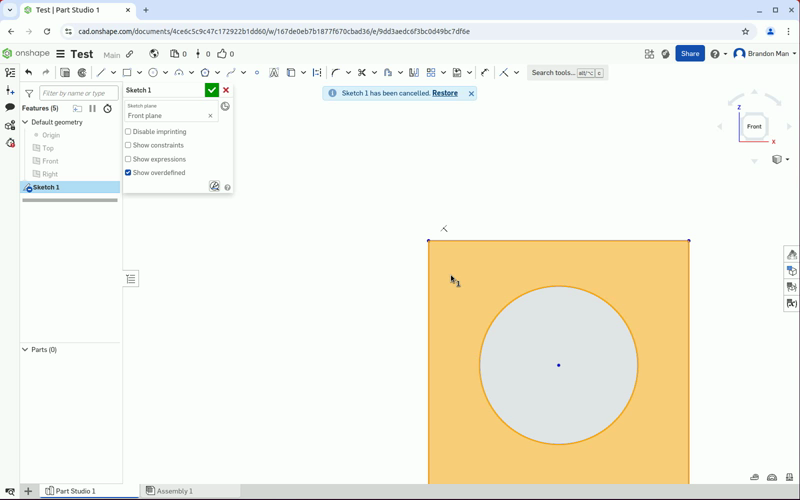
scroll(-6)
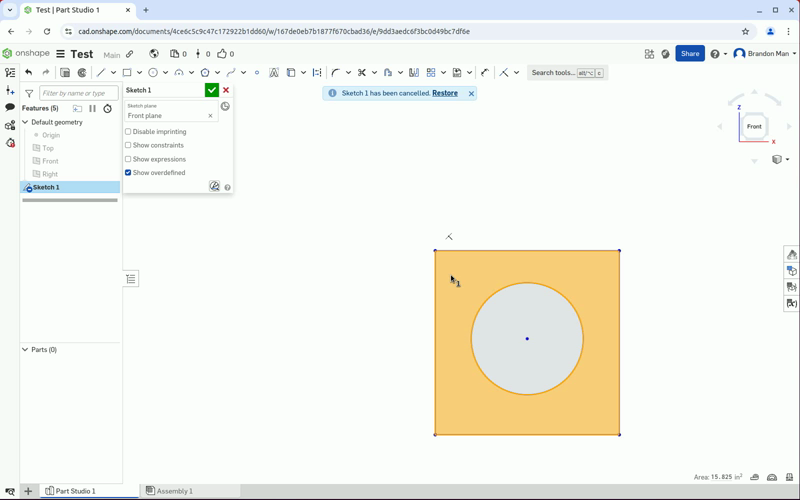
scroll(-6)
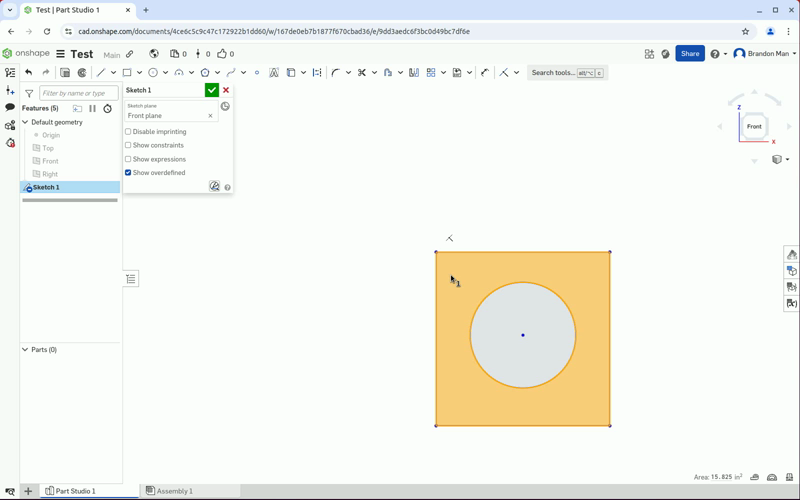
scroll(-6)
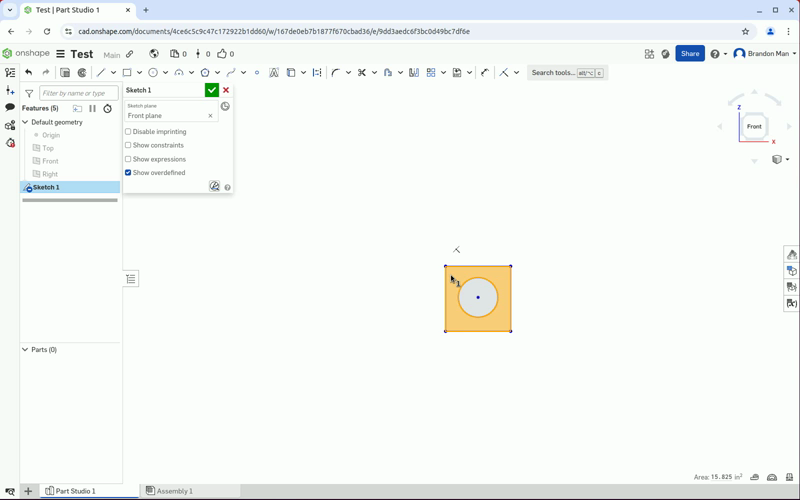
scroll(-6)
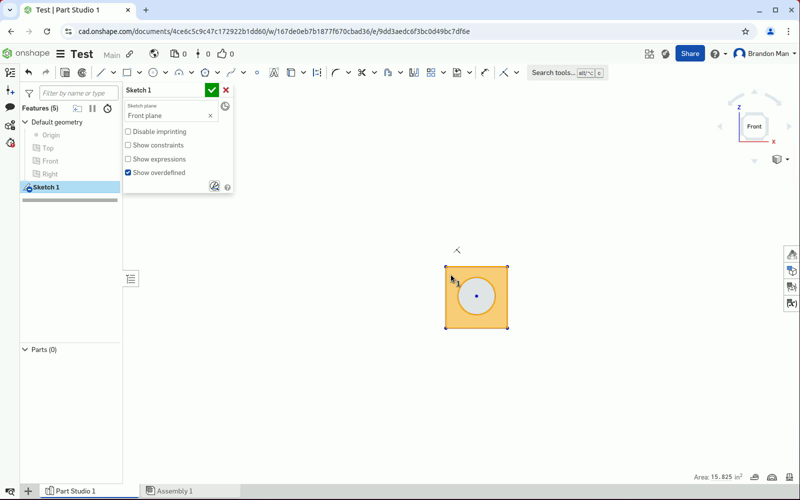
scroll(-6)
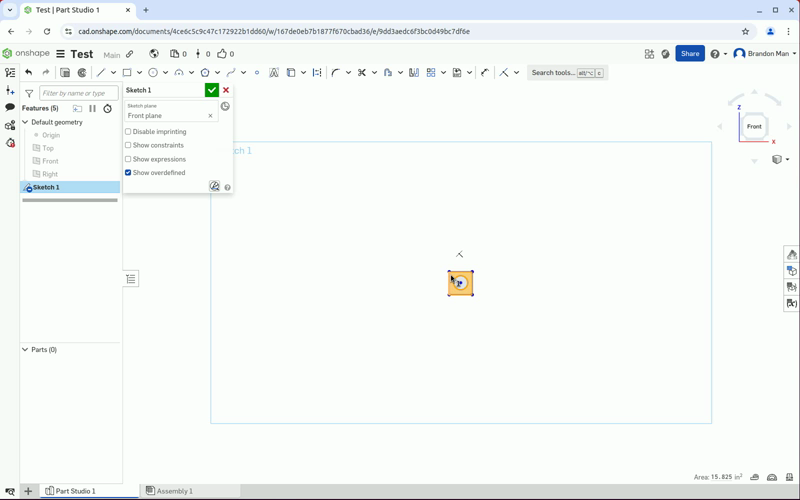
mouse_move(73, 352)
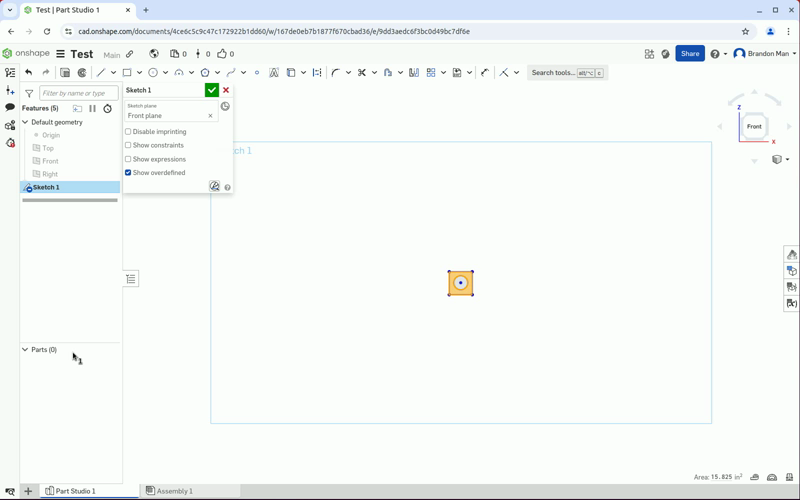
key(shift+y)
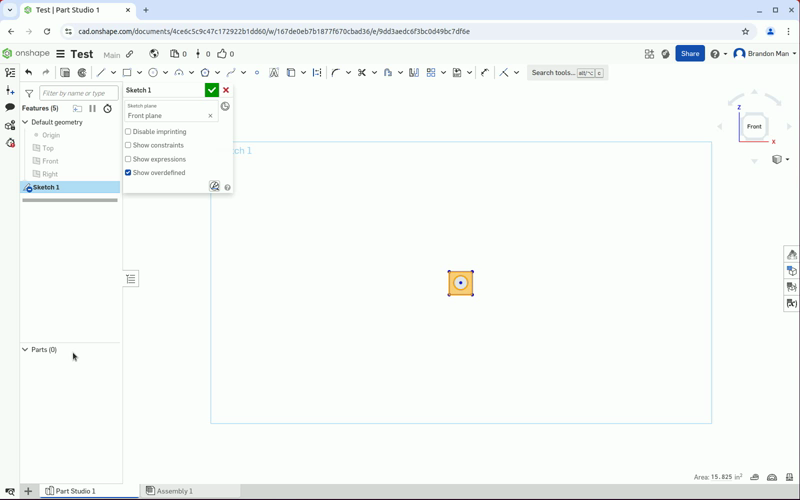
key(shift+e)
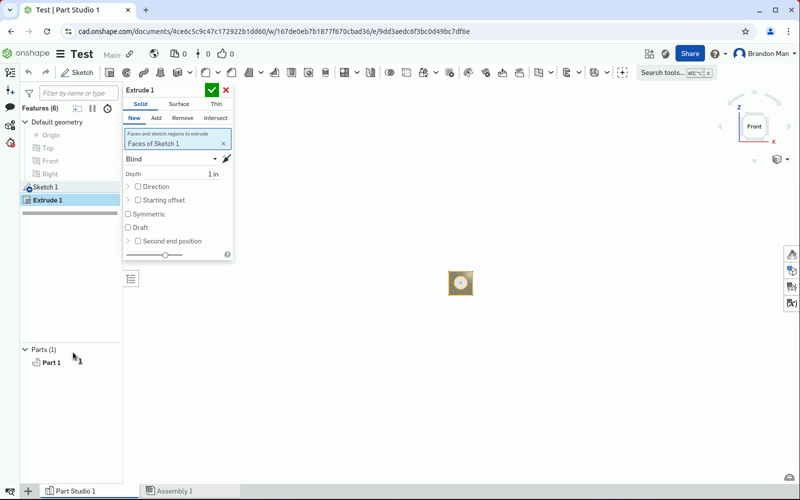
mouse_move(143, 106)
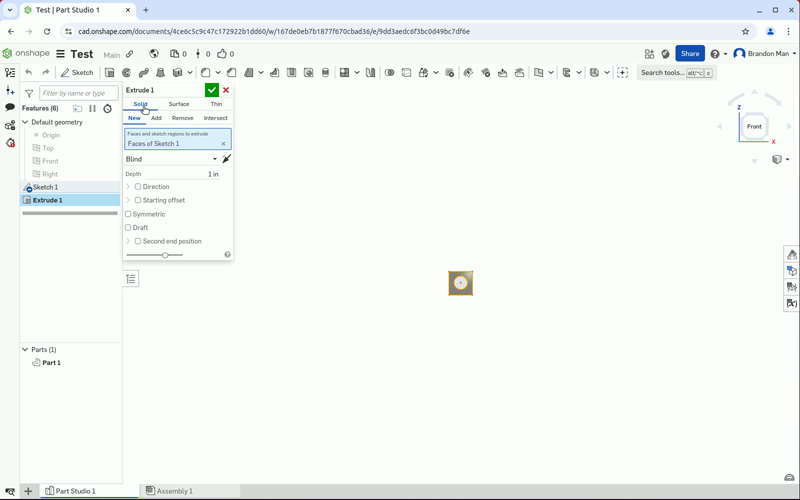
click(143, 106)
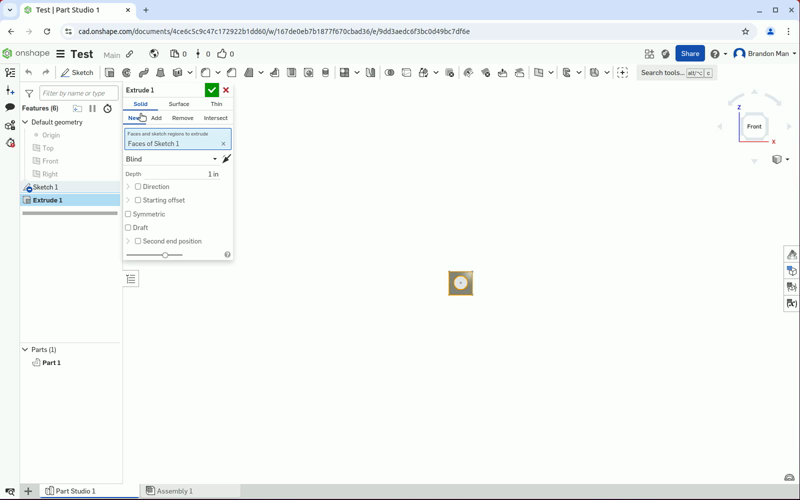
mouse_move(137, 120)
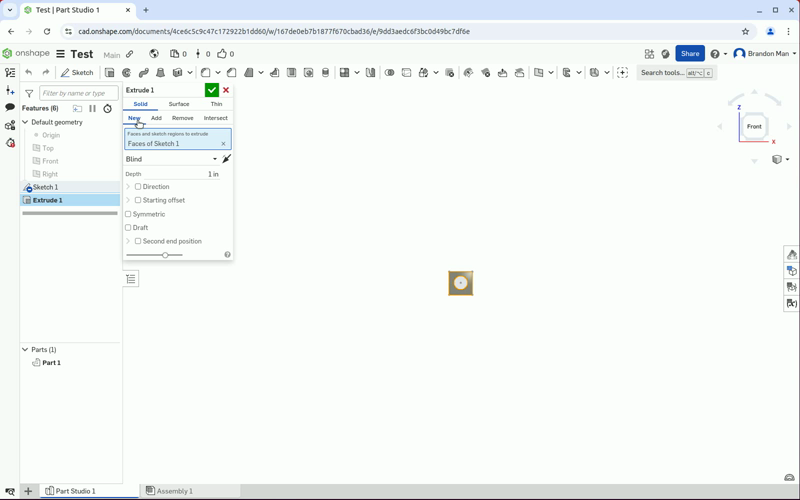
click(137, 120)
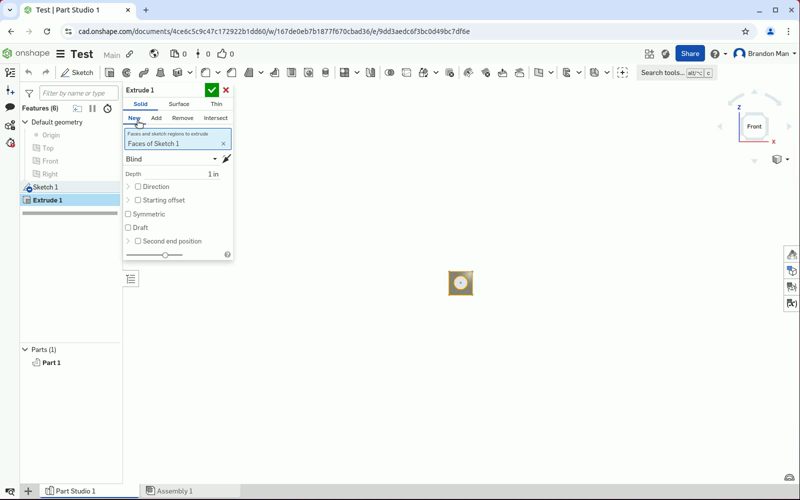
key(tab, 4)
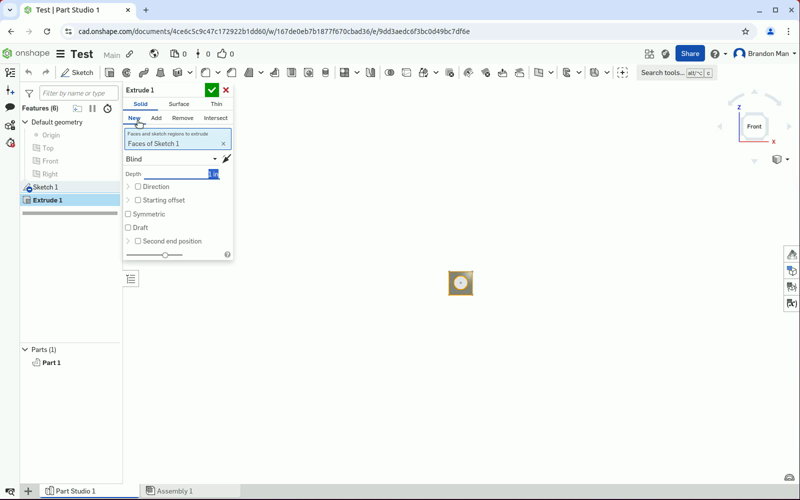
text(6.981)
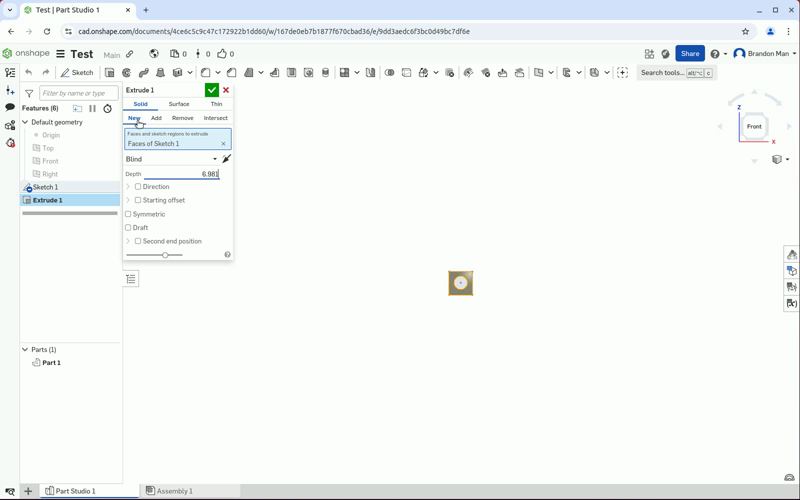
key(enter)
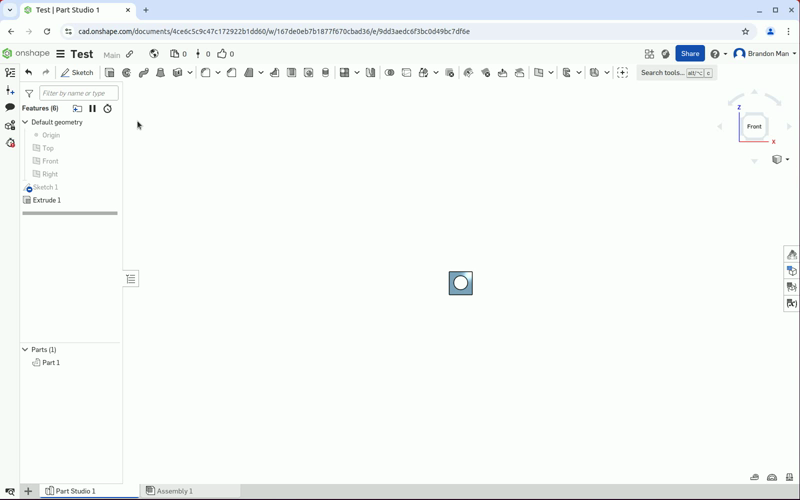
key(shift+h)
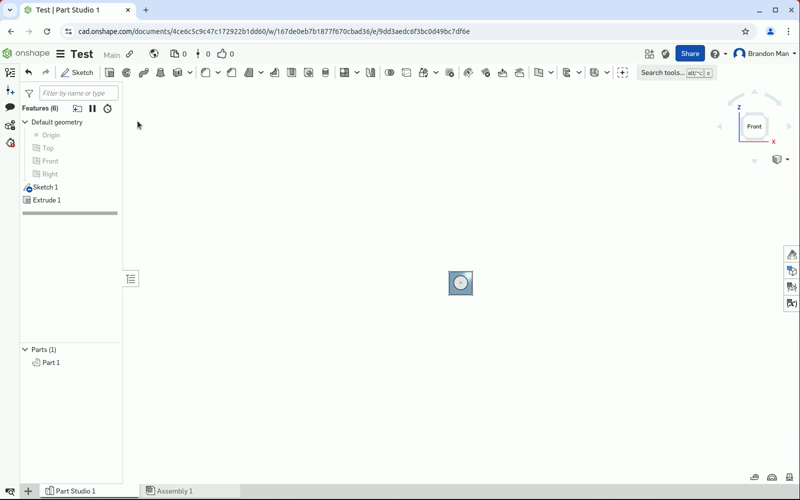
key(shift+h)
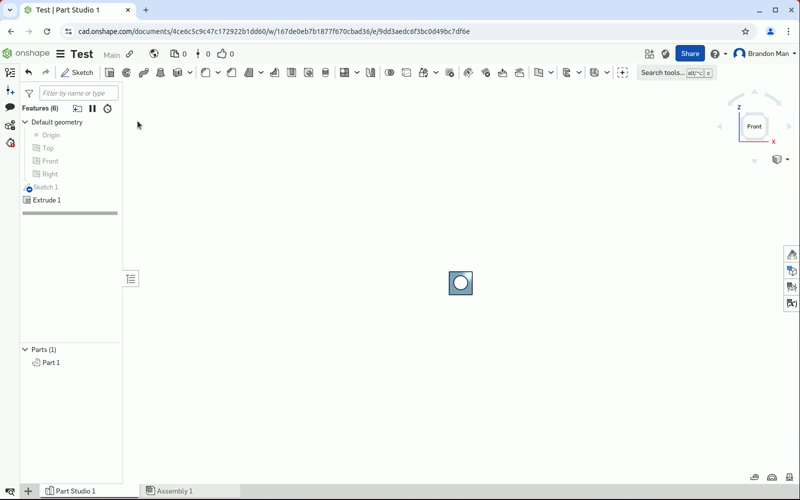
mouse_move(73, 189)
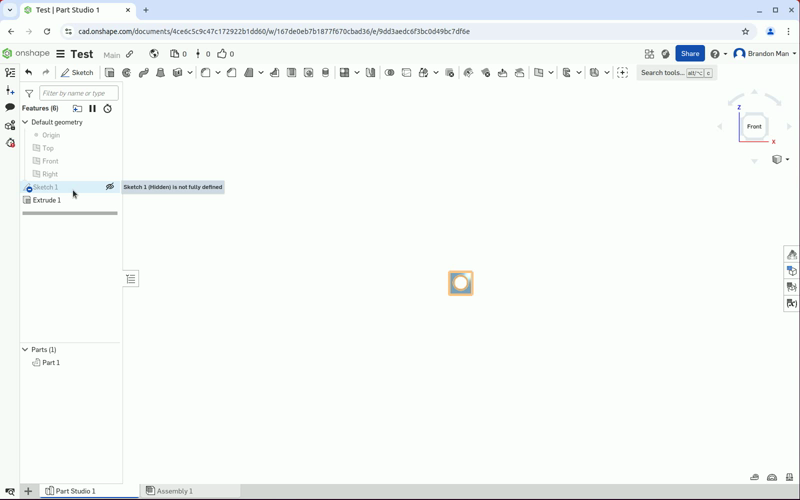
click(73, 189)
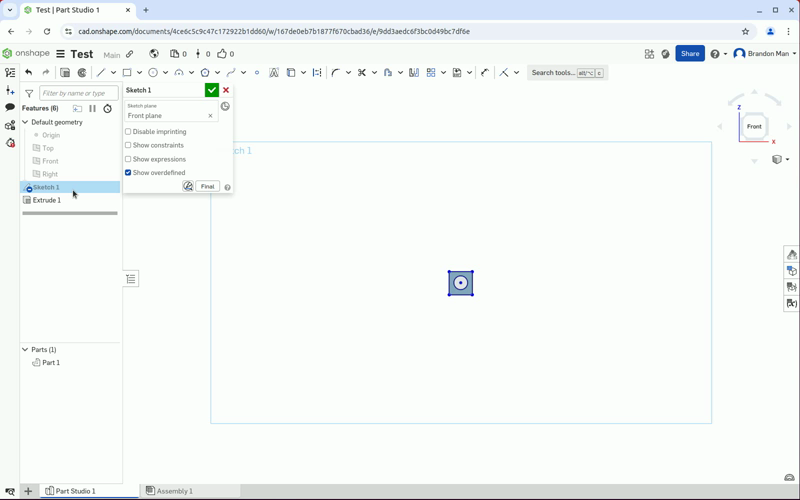
mouse_move(229, 92)
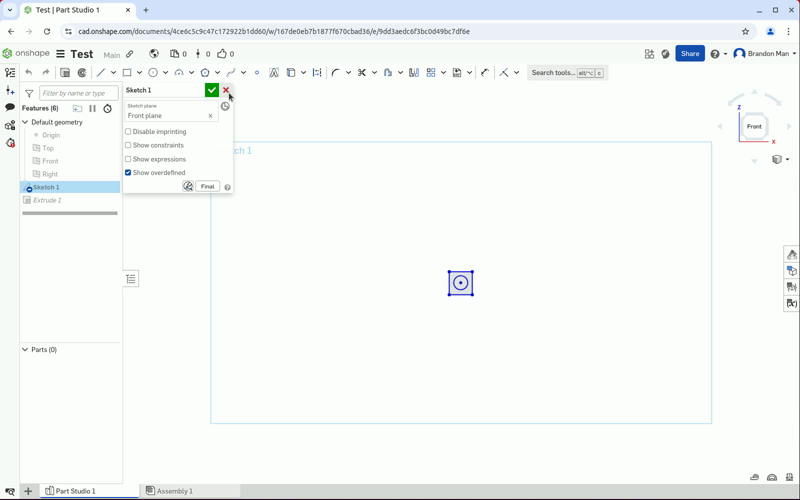
click(229, 92)
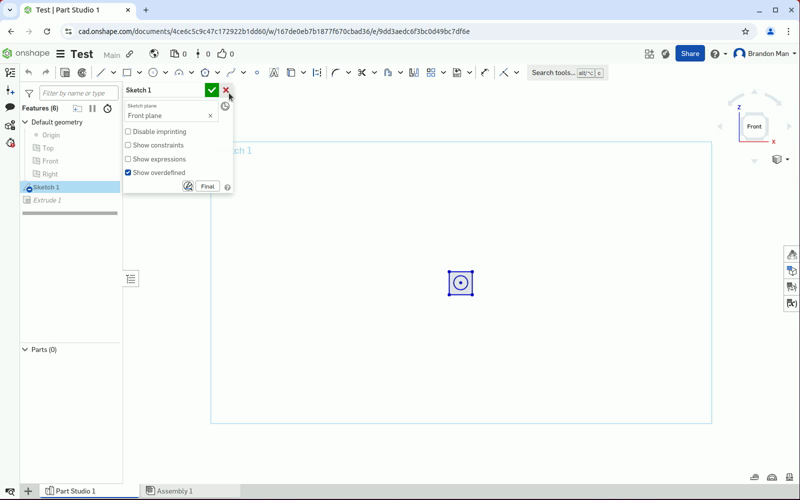
key(shift+s)
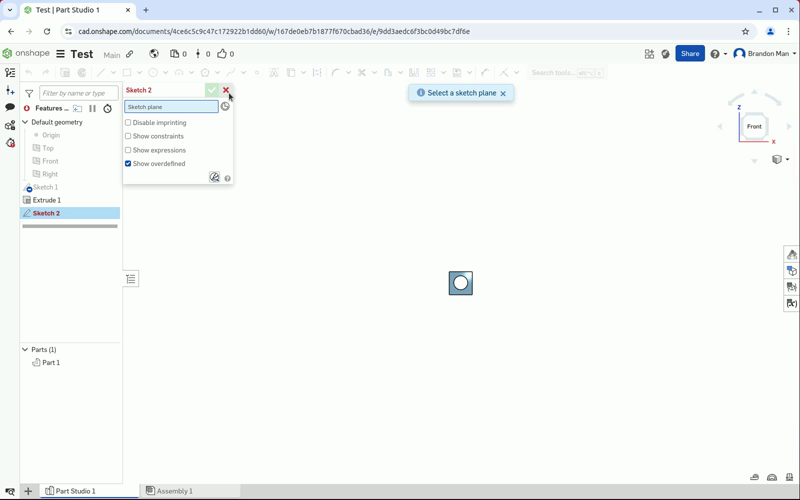
mouse_move(73, 163)
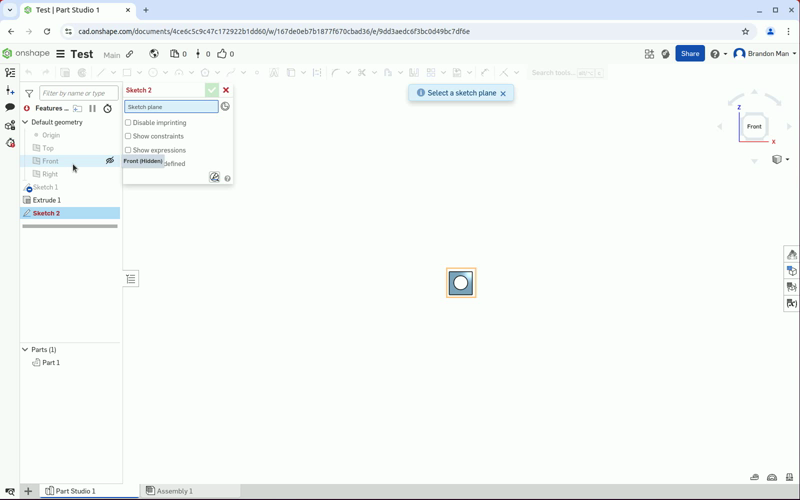
click(73, 163)
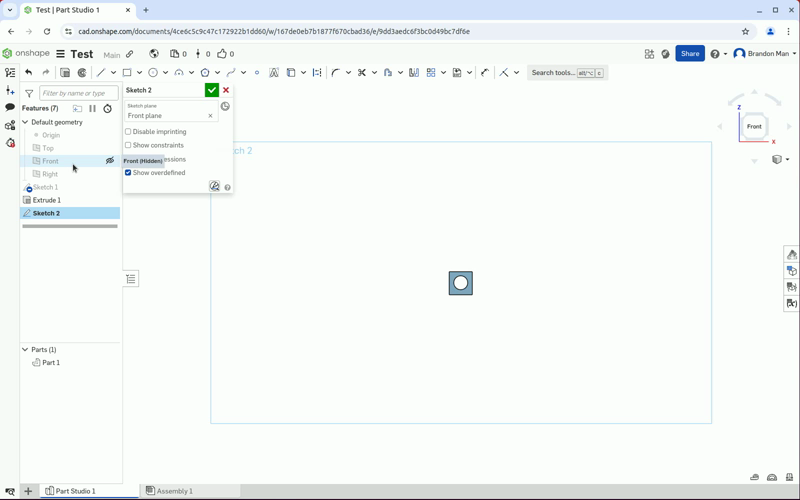
mouse_move(73, 352)
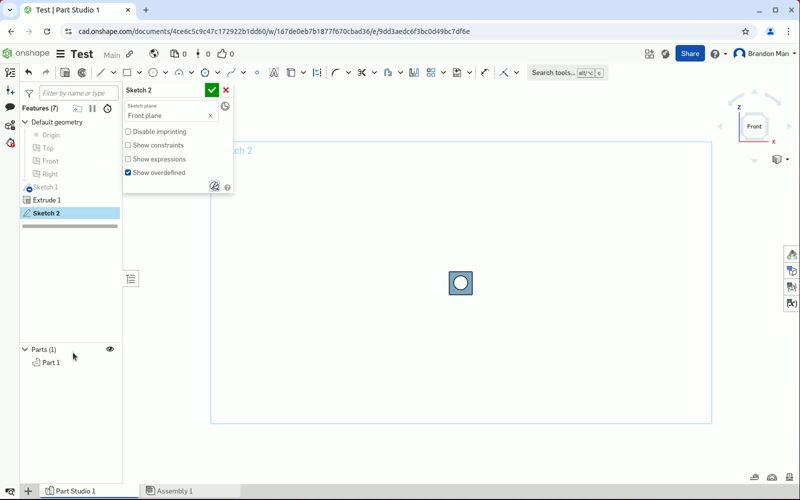
key(y)
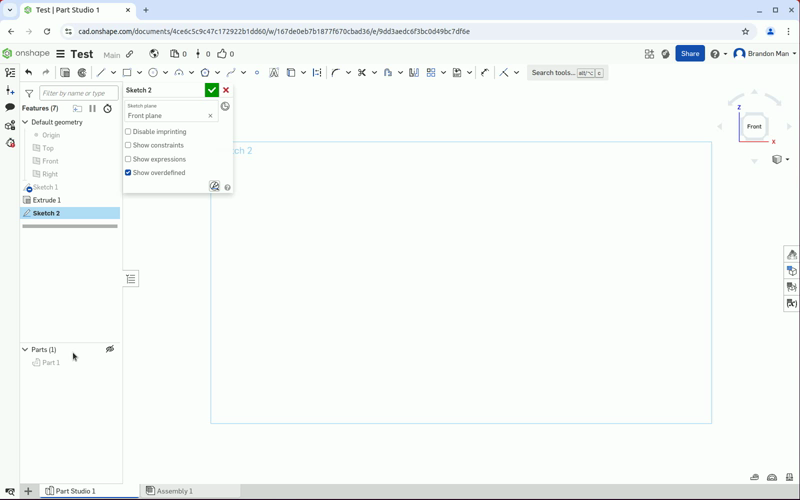
key(c)
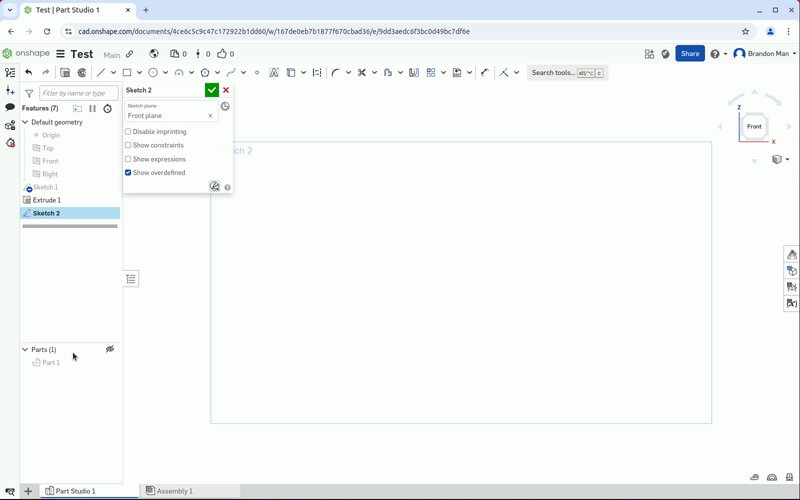
key_down(shift)
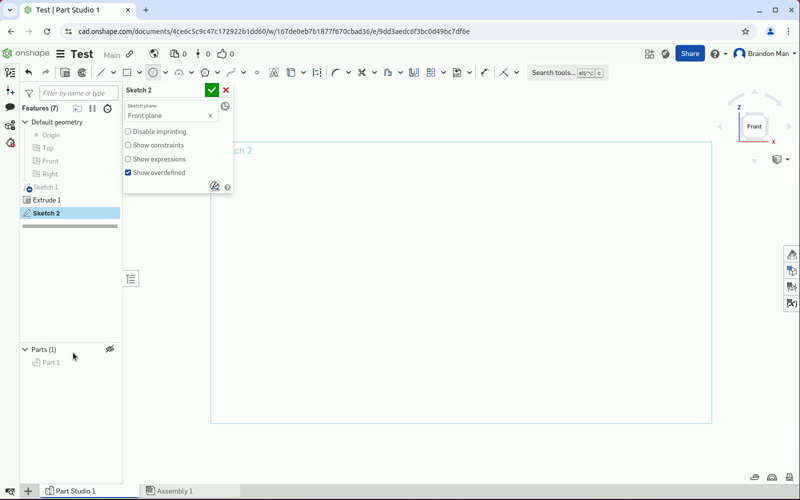
mouse_move(461, 282)
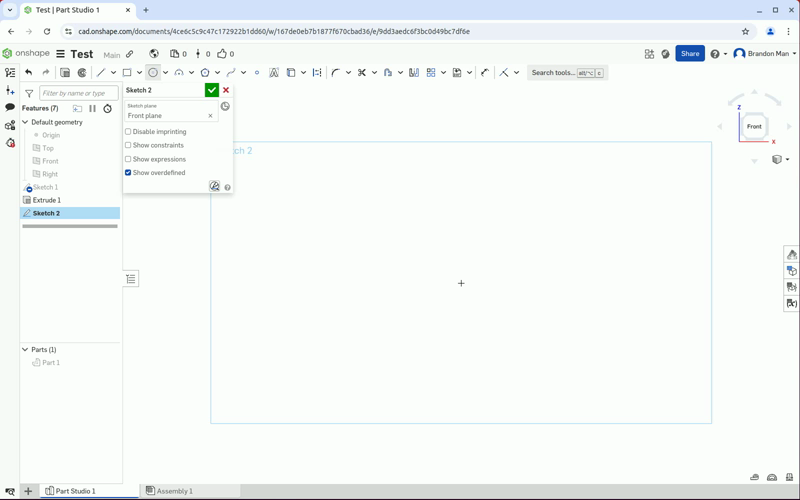
click(461, 282)
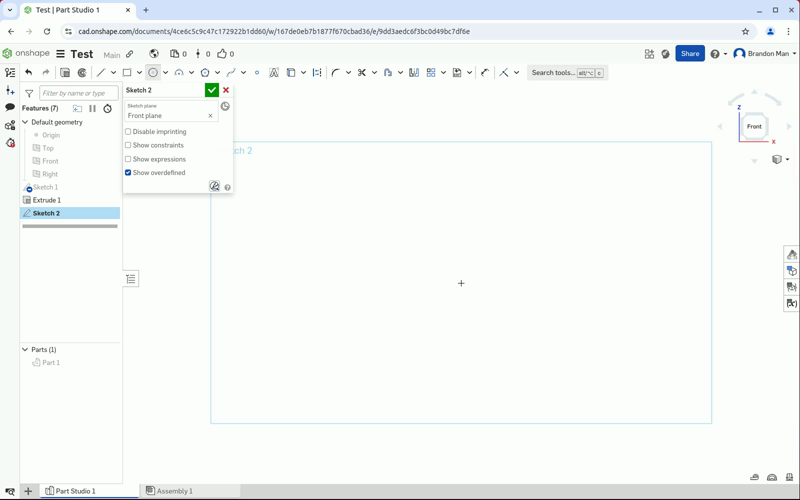
key_up(shift)
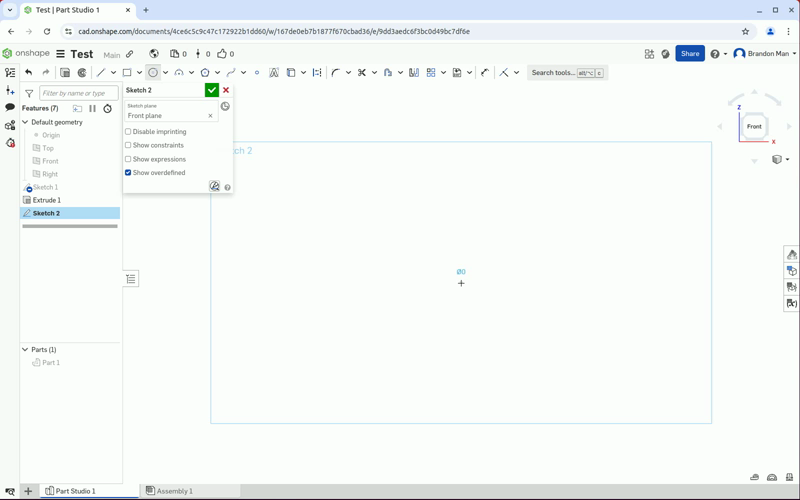
mouse_move(468, 282)
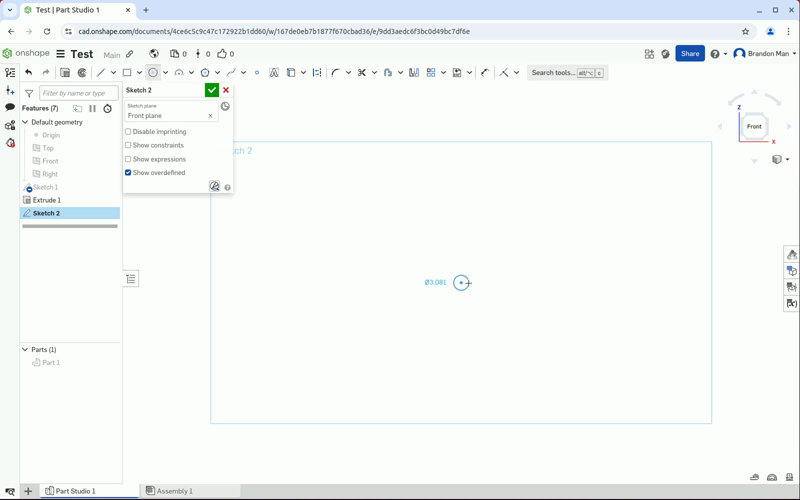
click(468, 282)
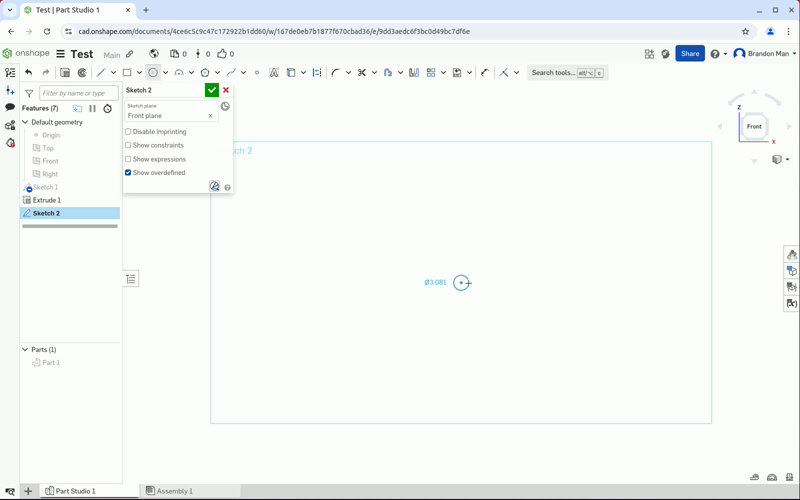
key(esc)
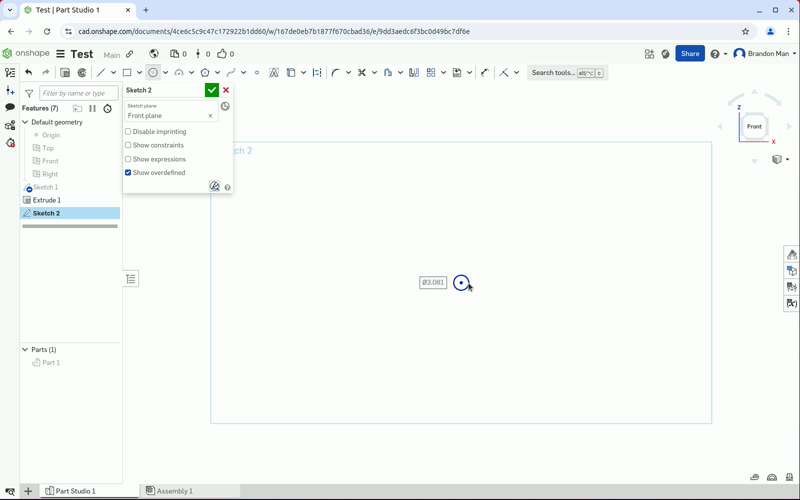
key(c)
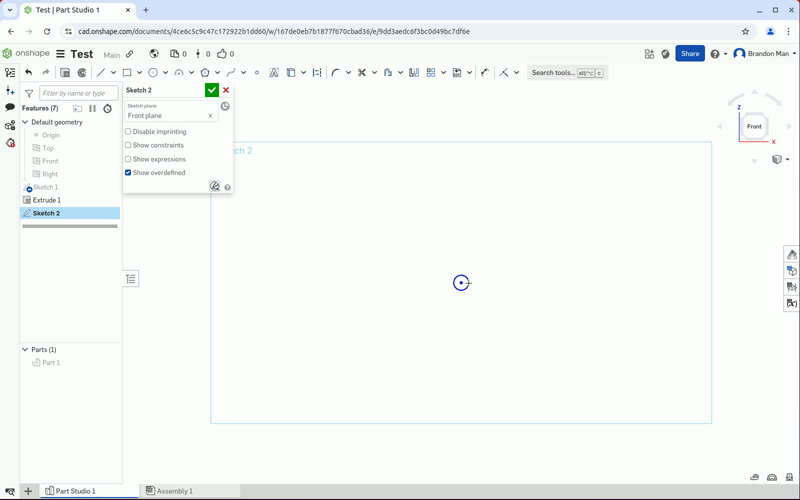
key_down(shift)
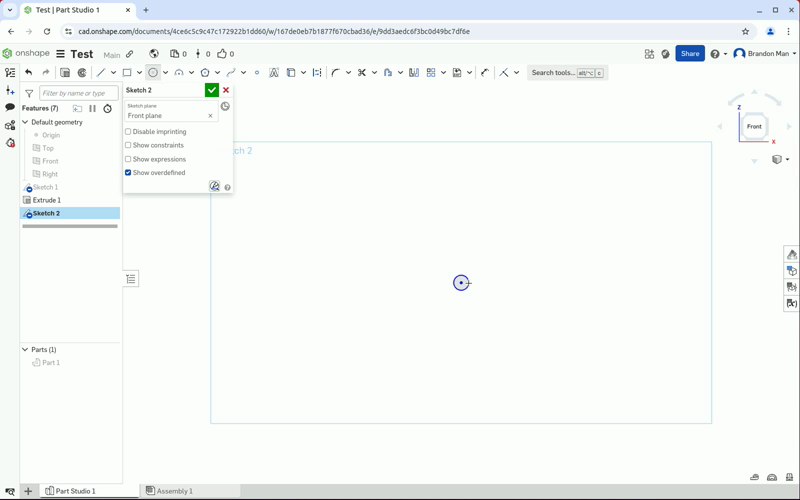
mouse_move(461, 282)
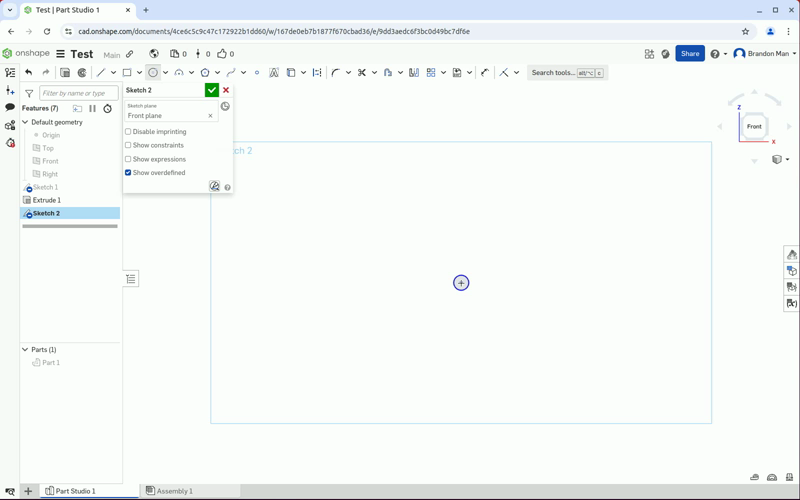
click(461, 282)
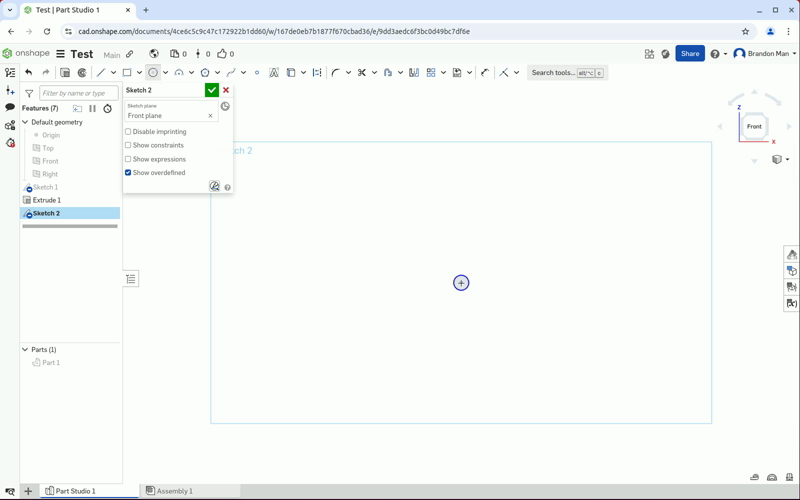
key_up(shift)
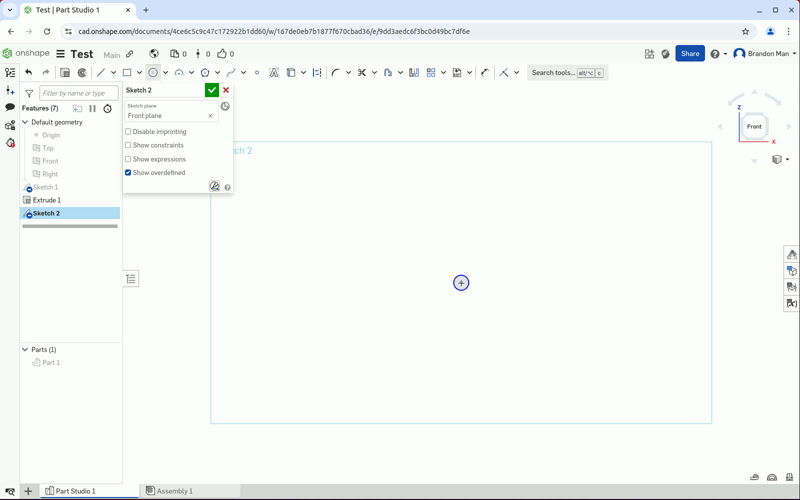
mouse_move(467, 282)
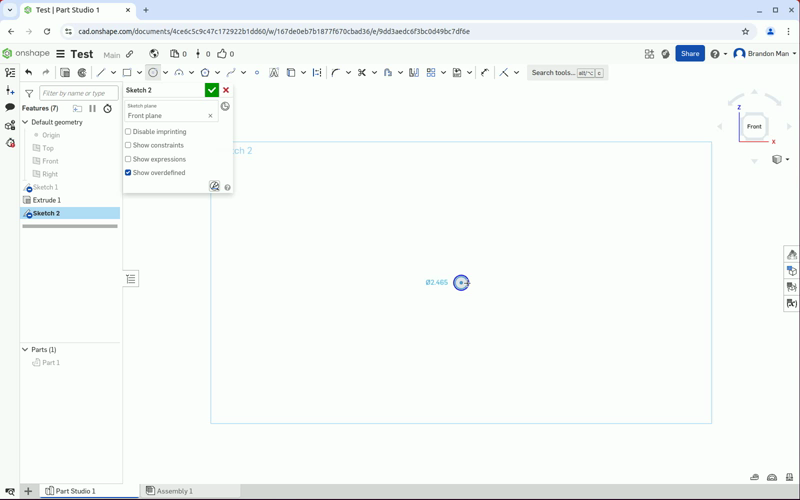
scroll(6)
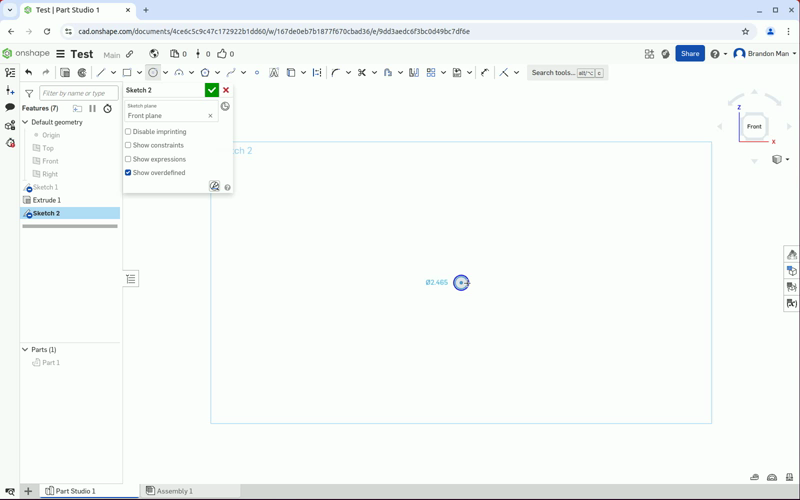
scroll(6)
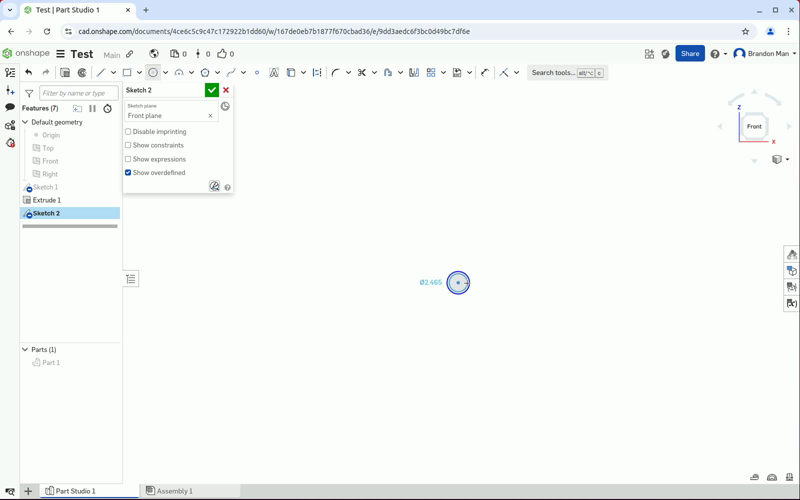
scroll(6)
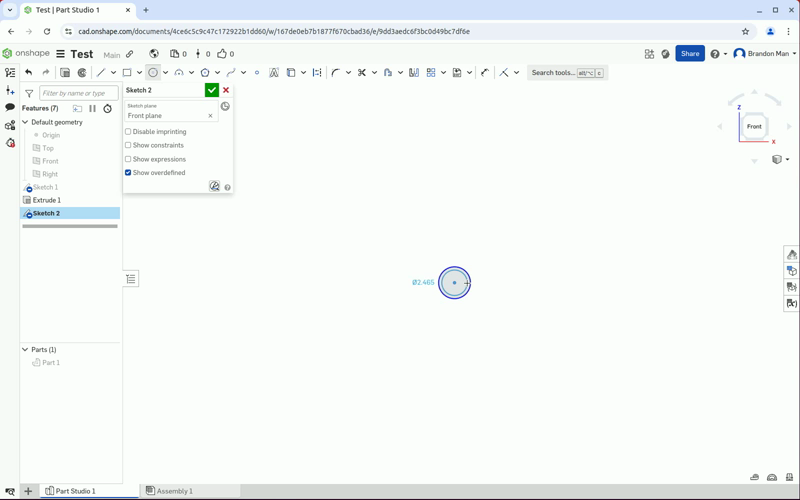
scroll(6)
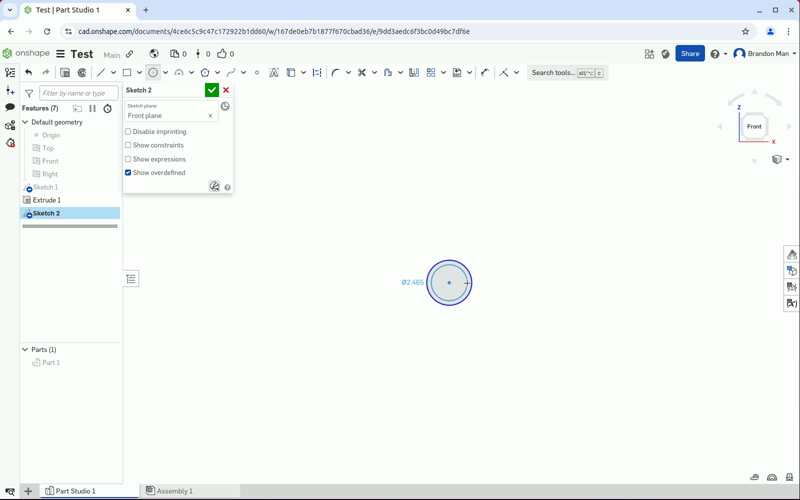
scroll(6)
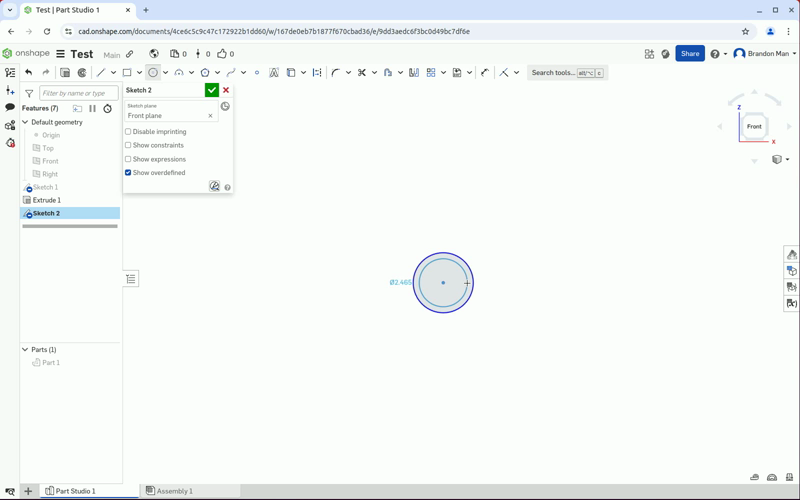
scroll(6)
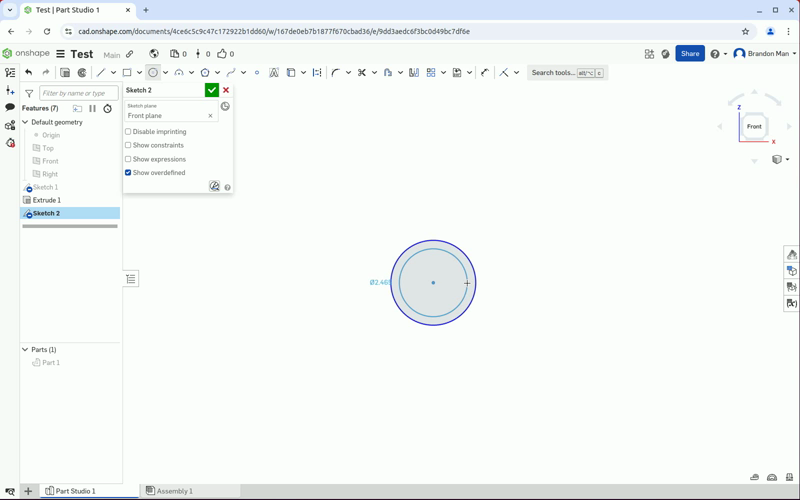
scroll(6)
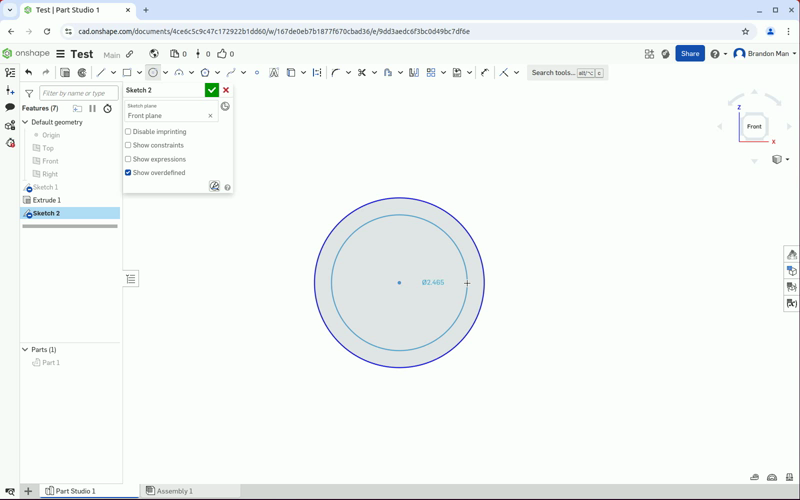
click(467, 282)
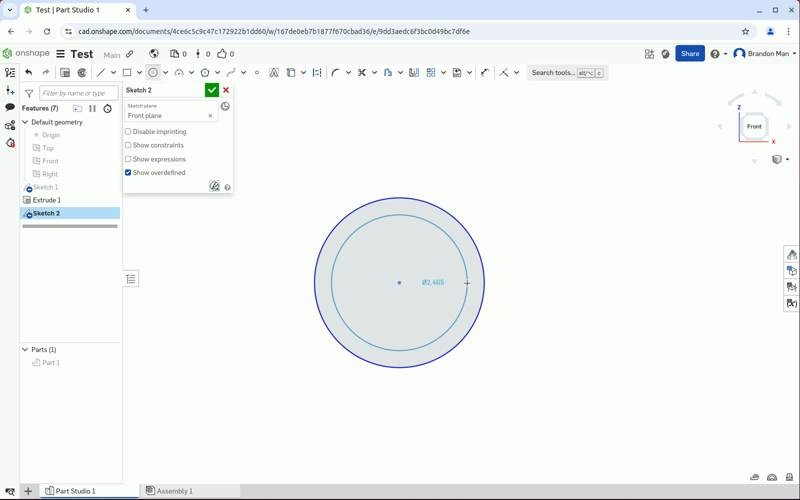
scroll(-6)
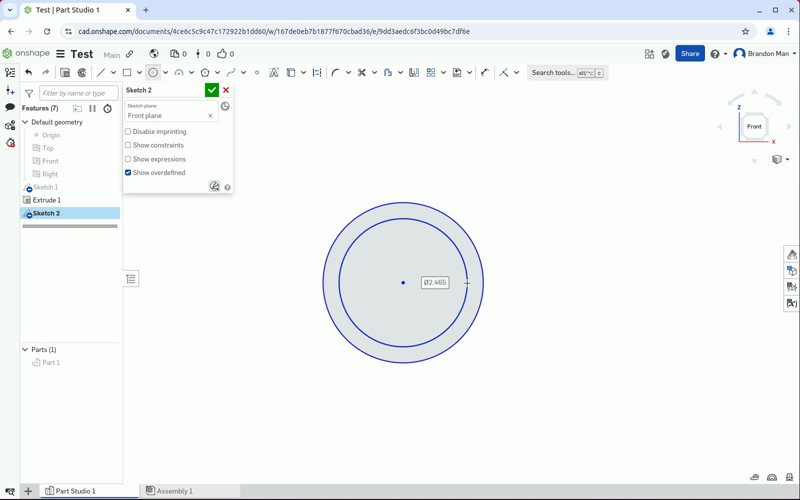
scroll(-6)
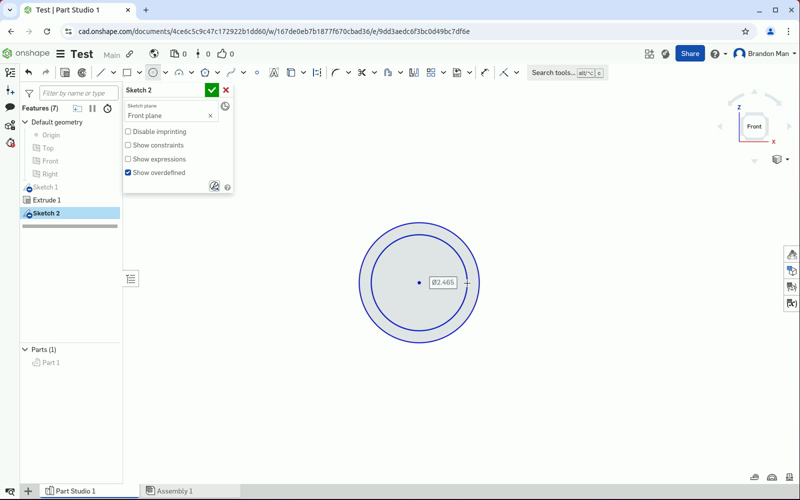
scroll(-6)
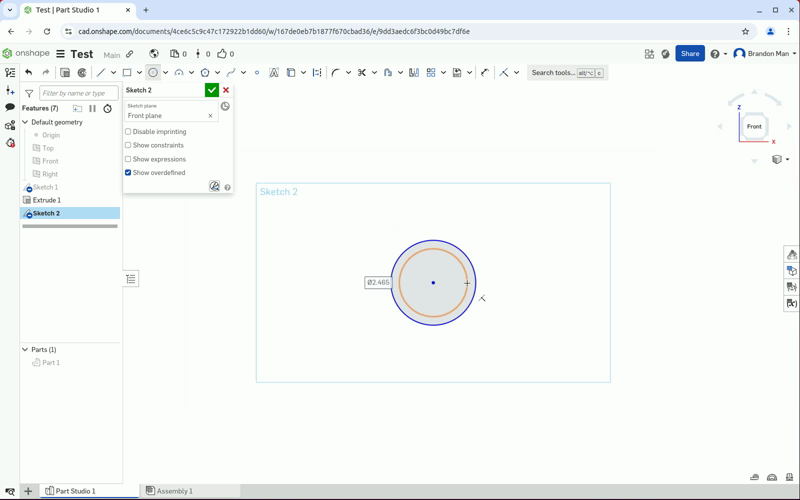
scroll(-6)
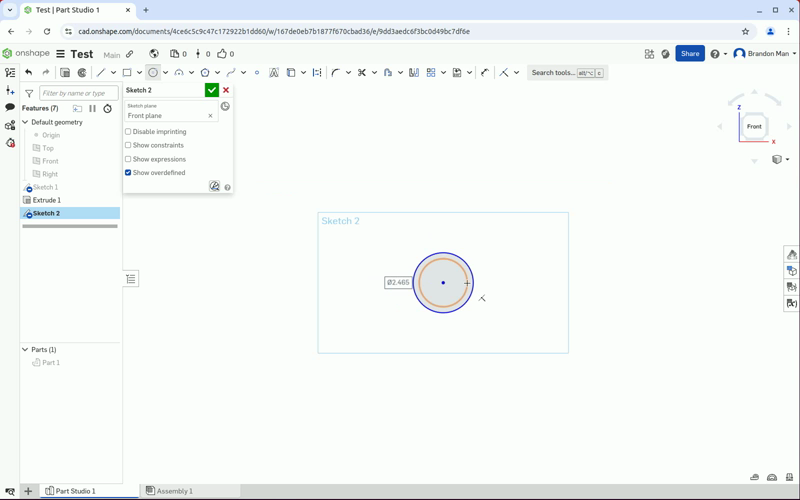
scroll(-6)
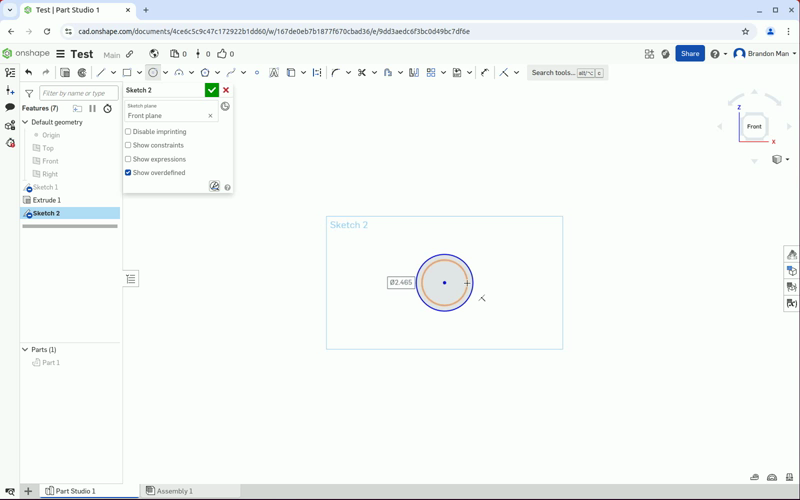
scroll(-6)
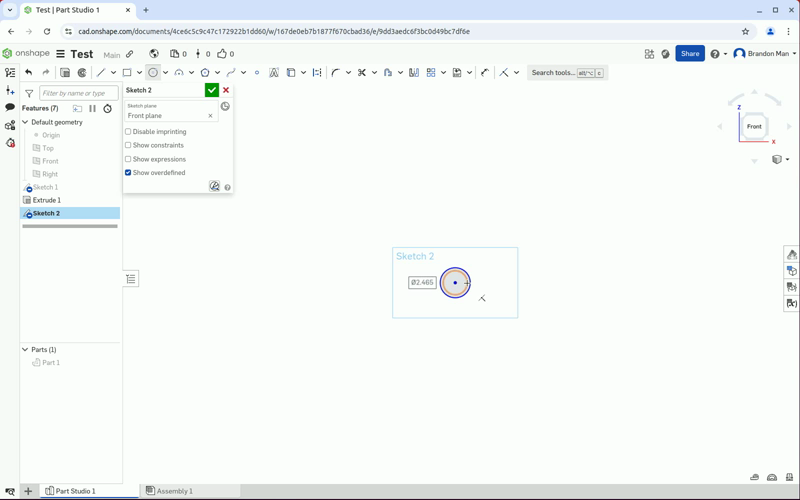
scroll(-6)
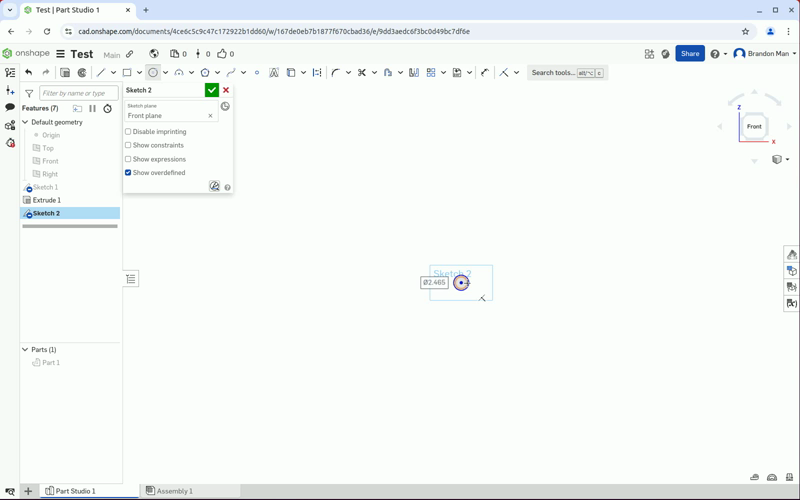
key(esc)
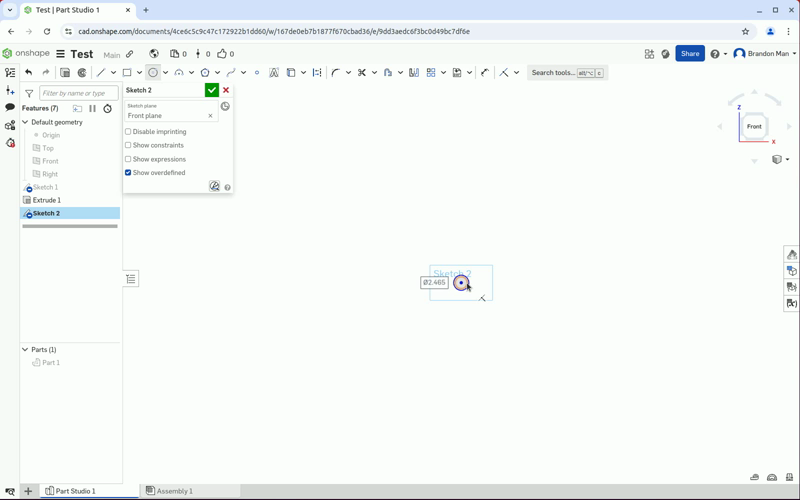
mouse_move(454, 282)
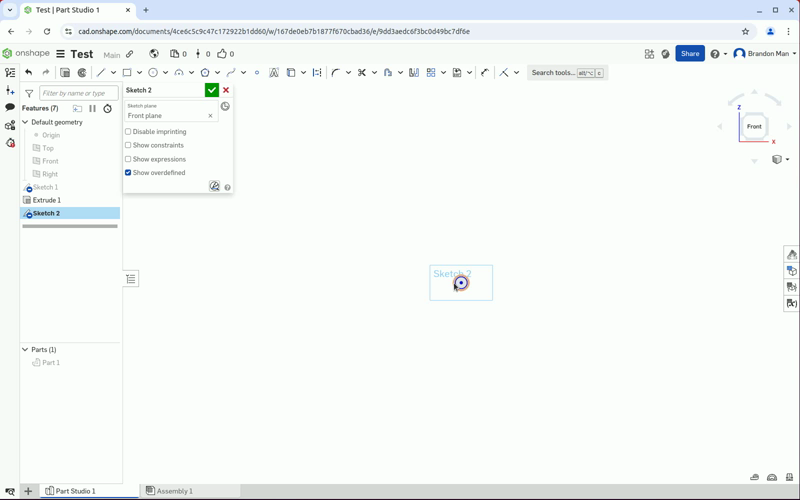
scroll(6)
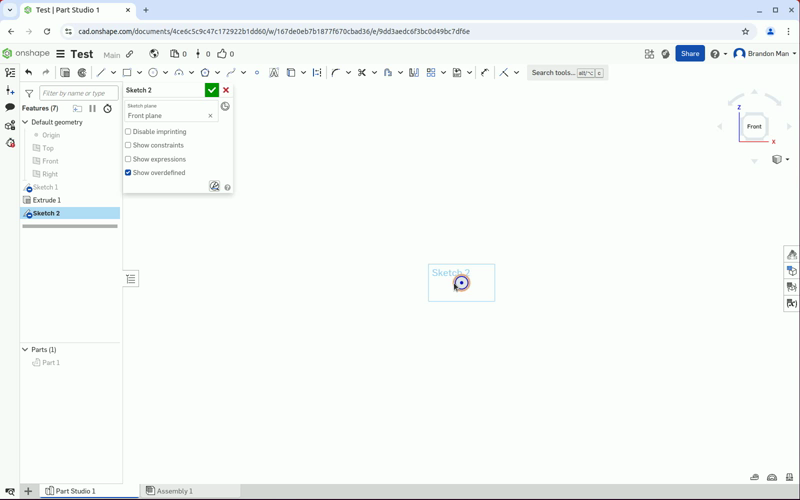
scroll(6)
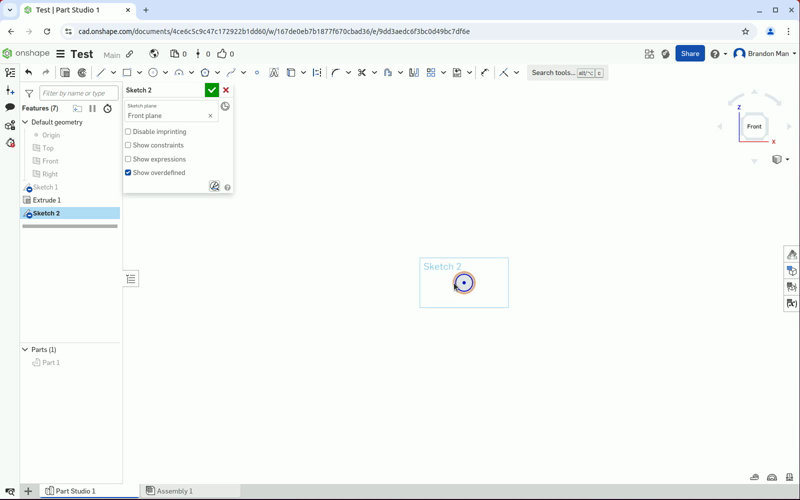
scroll(6)
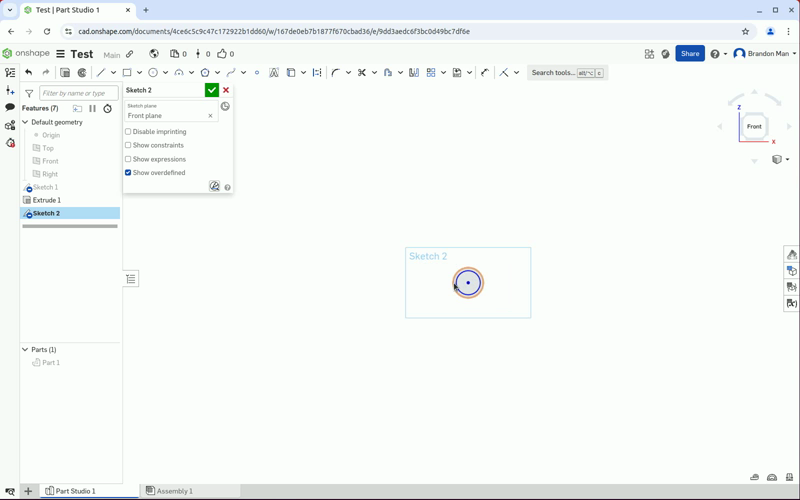
scroll(6)
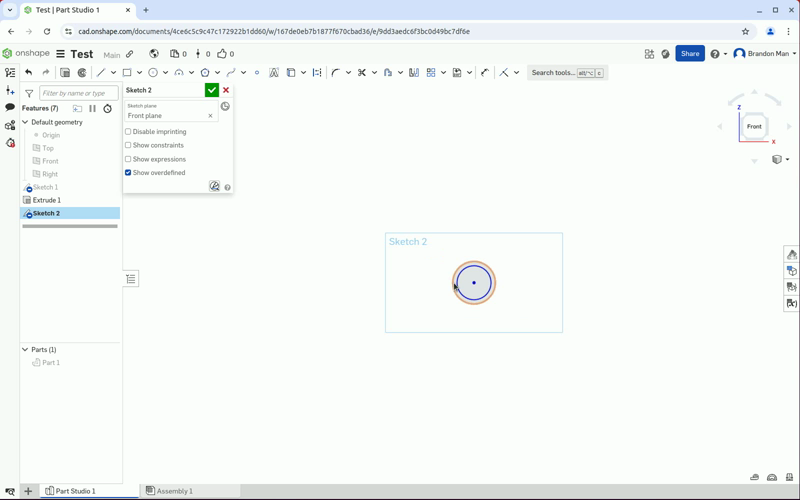
scroll(6)
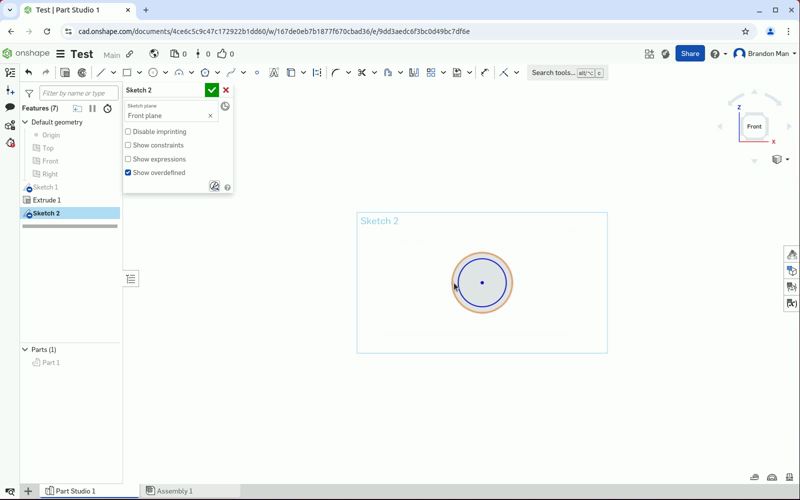
scroll(6)
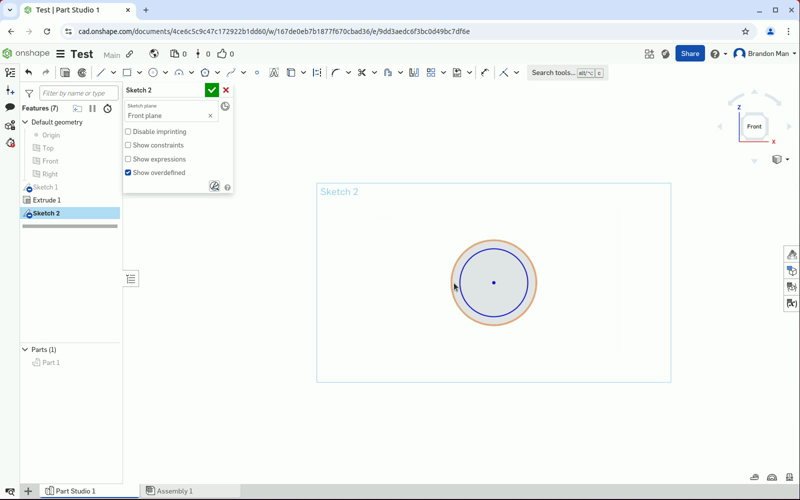
scroll(6)
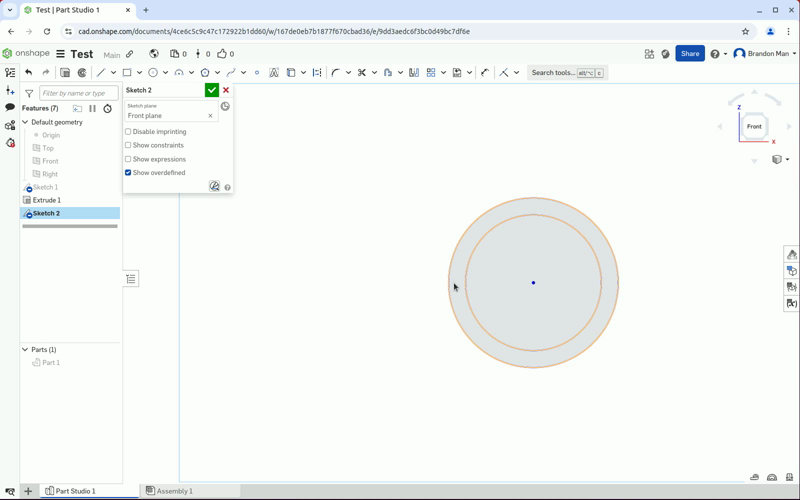
click(454, 282)
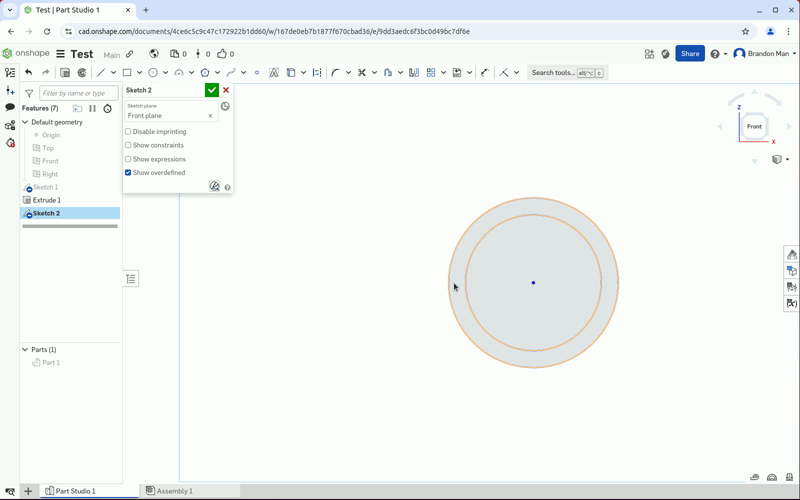
scroll(-6)
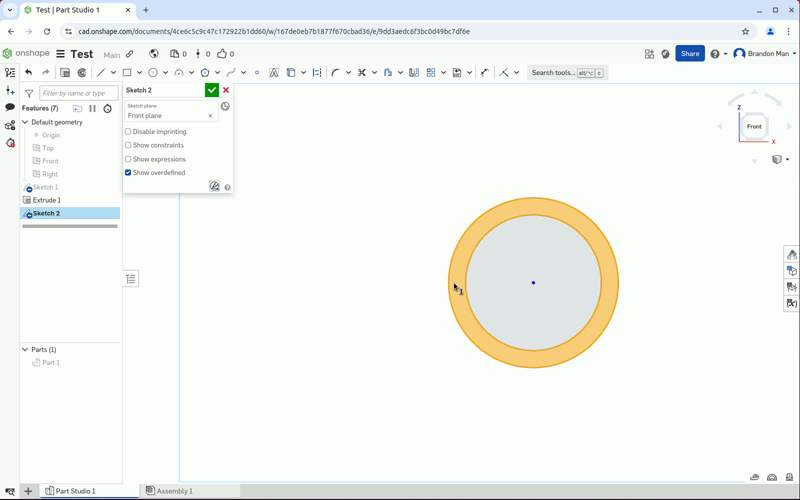
scroll(-6)
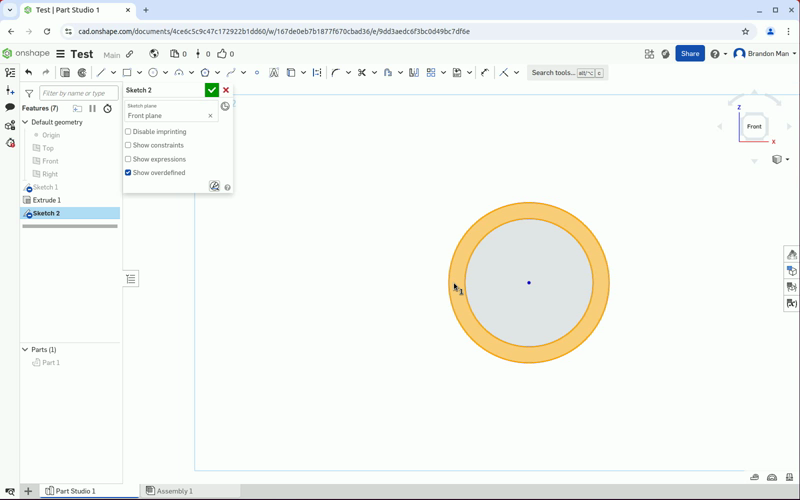
scroll(-6)
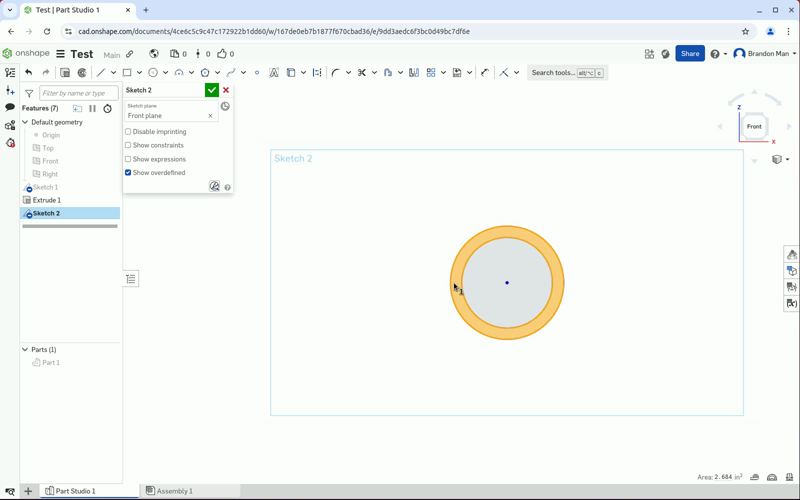
scroll(-6)
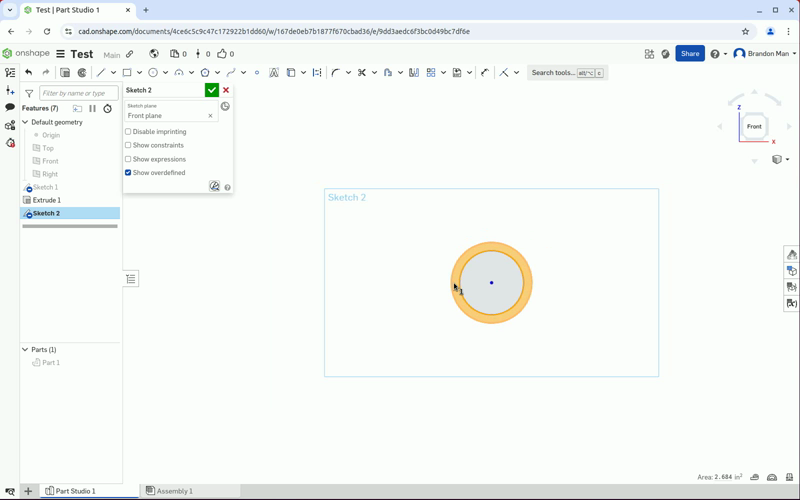
scroll(-6)
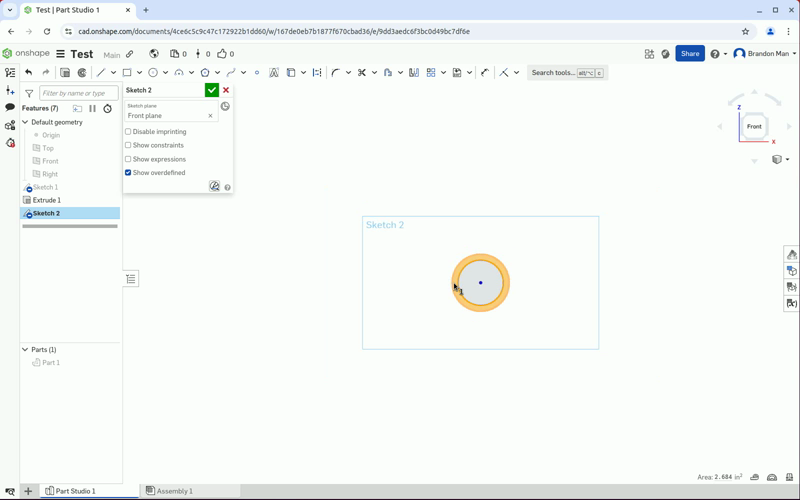
scroll(-6)
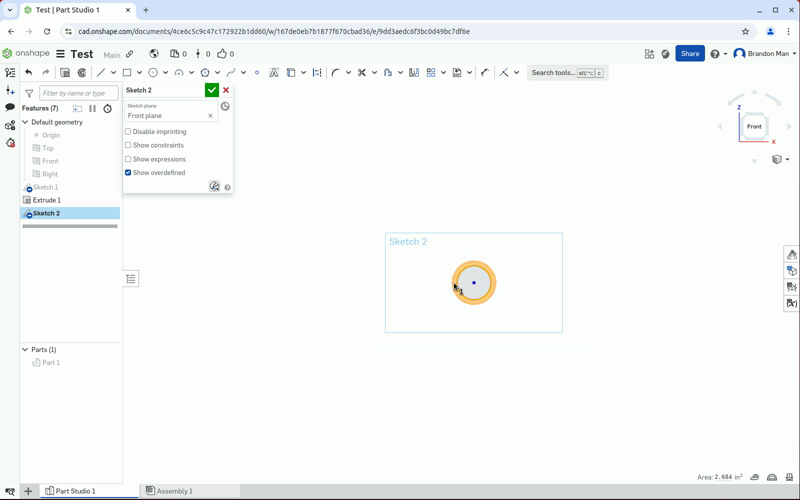
scroll(-6)
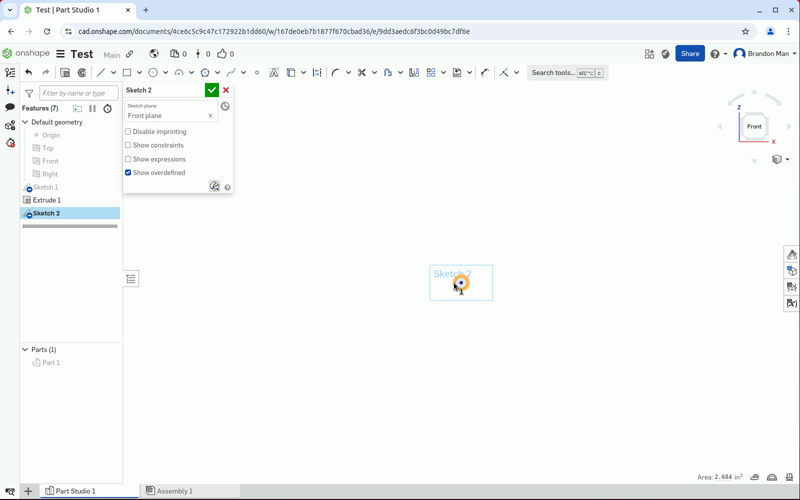
mouse_move(73, 352)
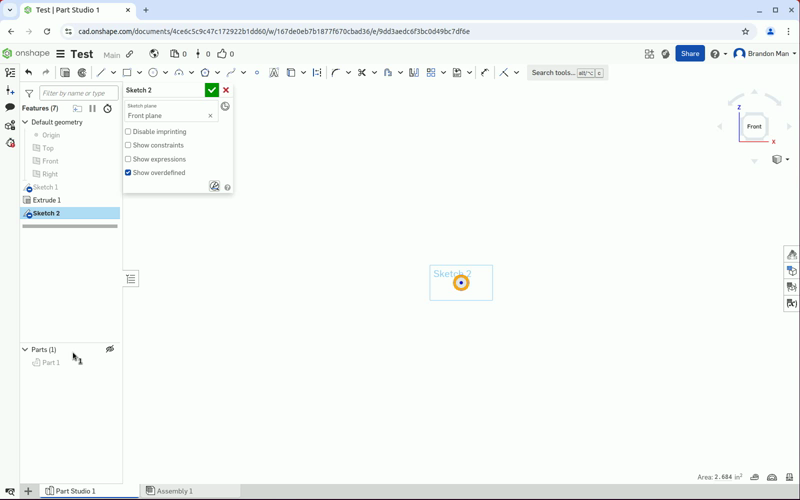
key(shift+y)
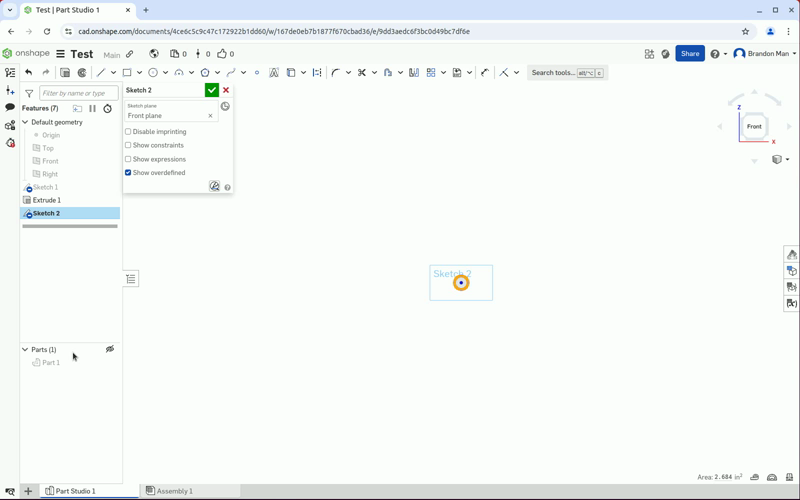
key(shift+e)
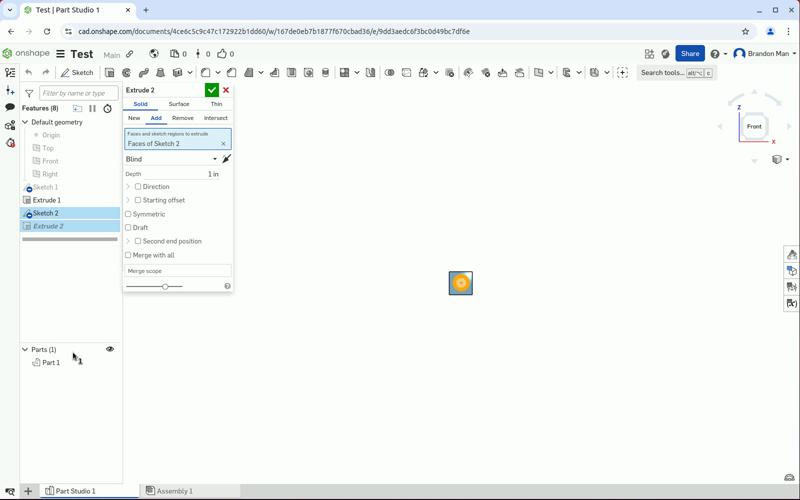
mouse_move(143, 106)
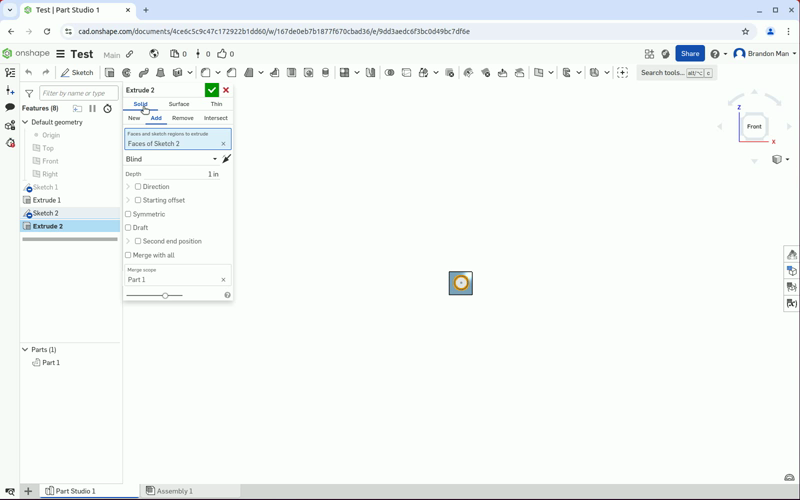
click(143, 106)
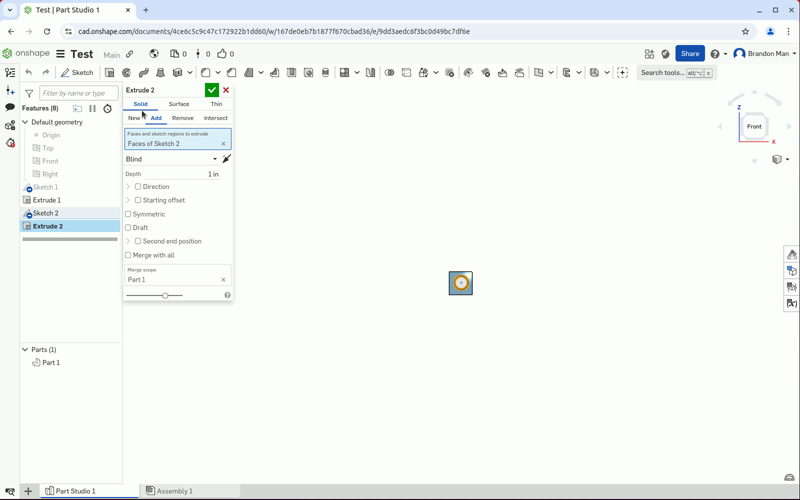
mouse_move(137, 120)
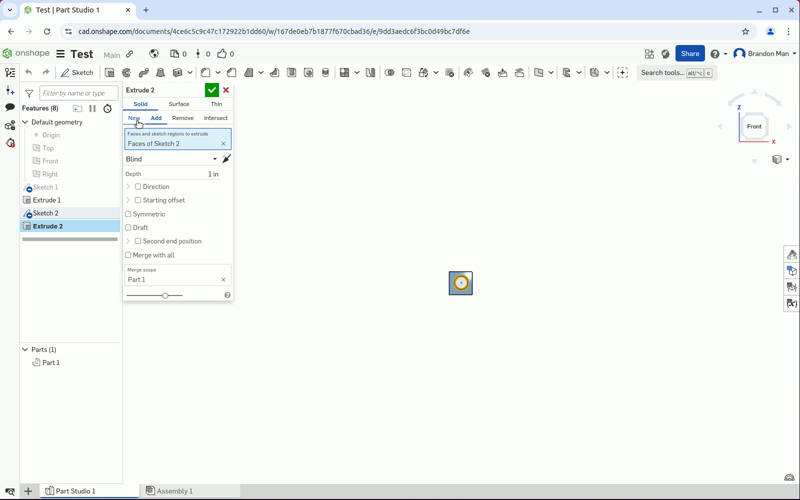
click(137, 120)
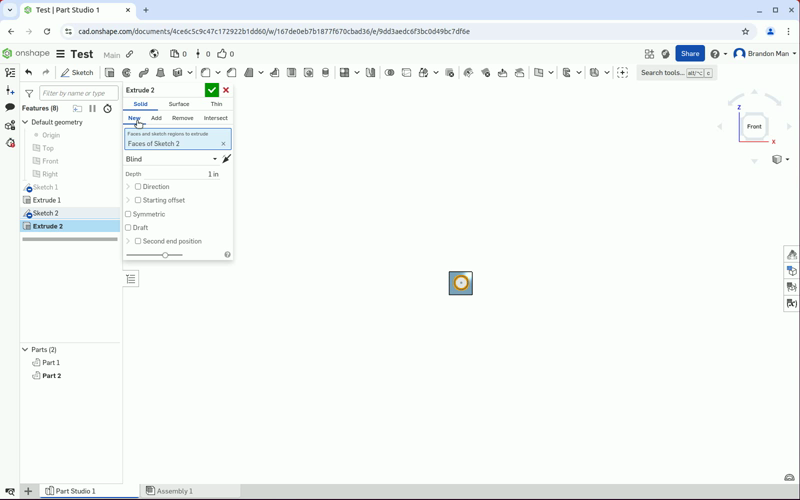
key(tab, 4)
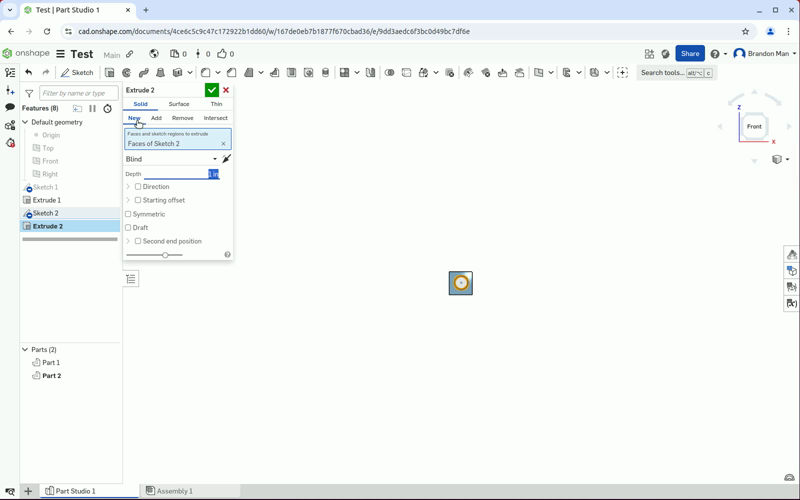
text(6.981)
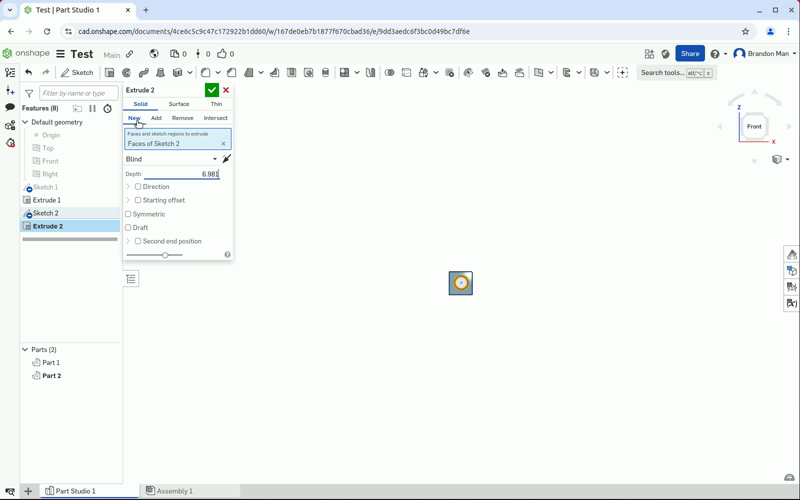
key(enter)
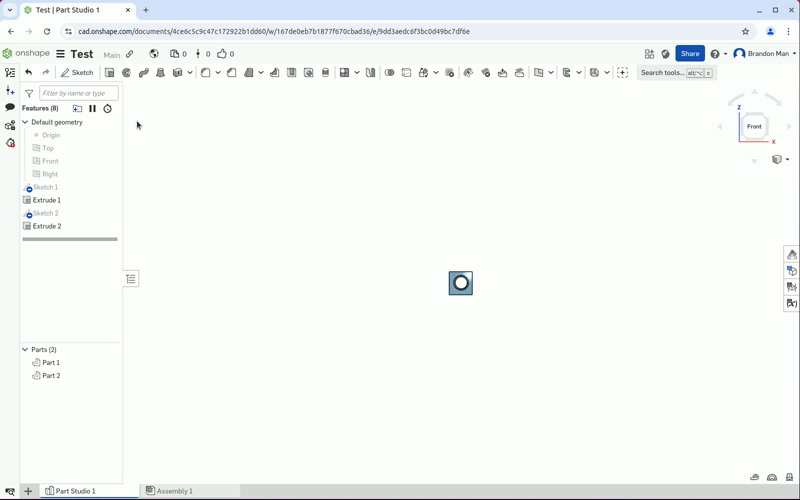
key(shift+h)
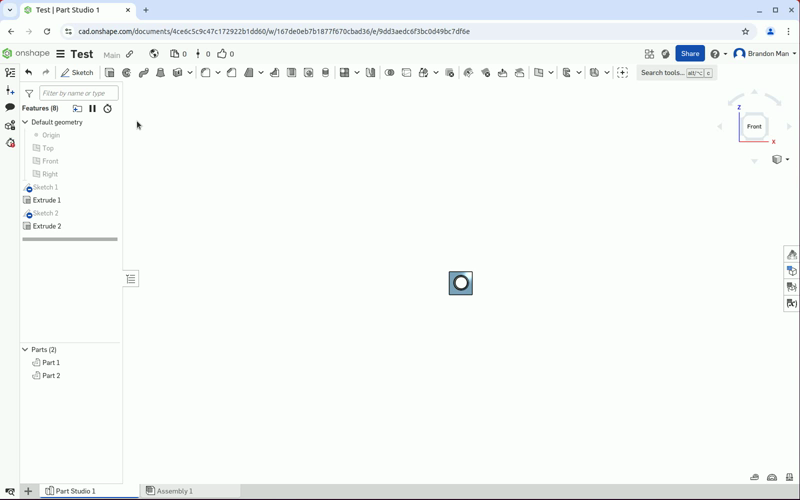
key(shift+h)
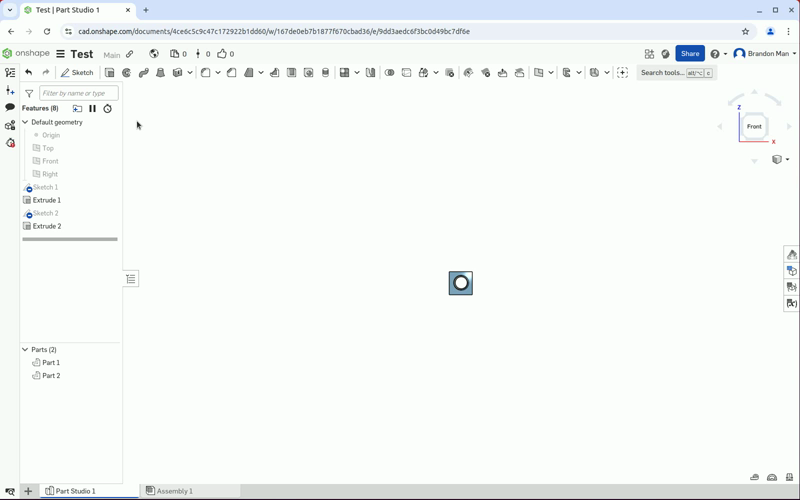
mouse_move(73, 189)
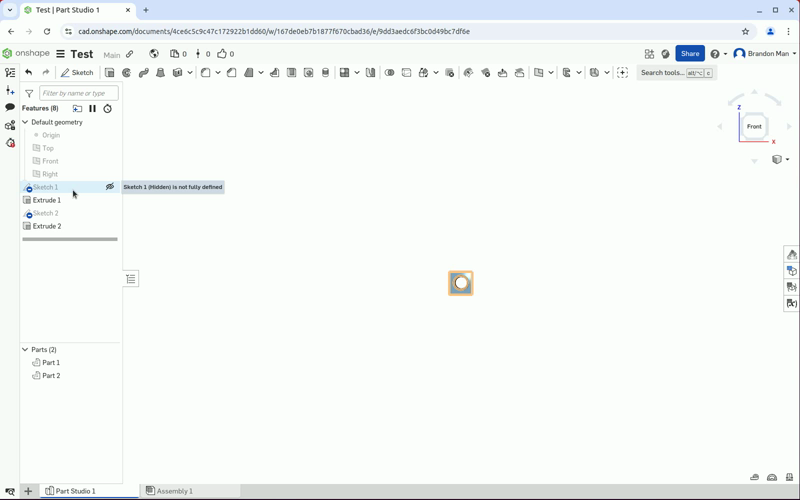
click(73, 189)
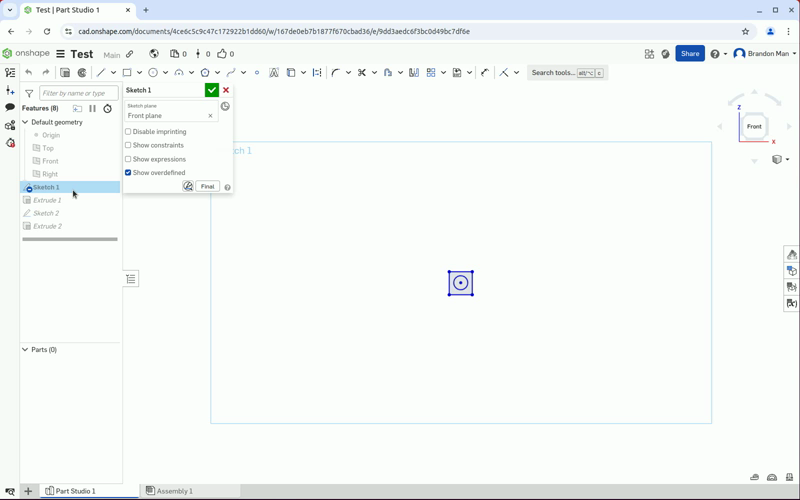
mouse_move(229, 92)
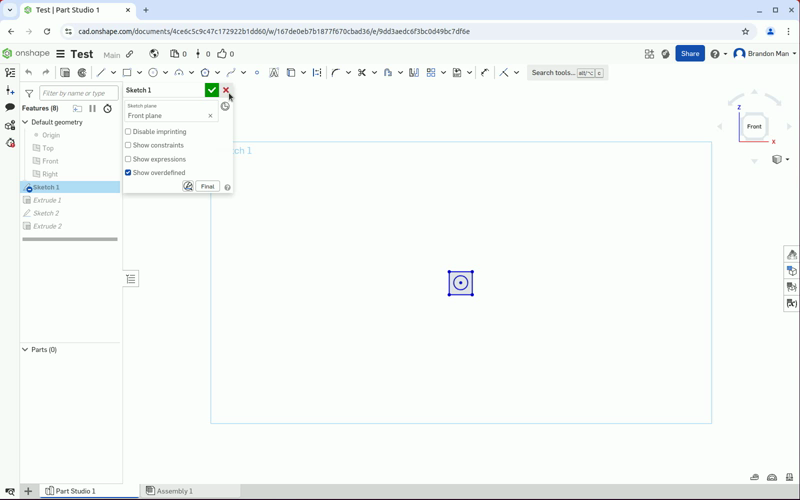
click(229, 92)
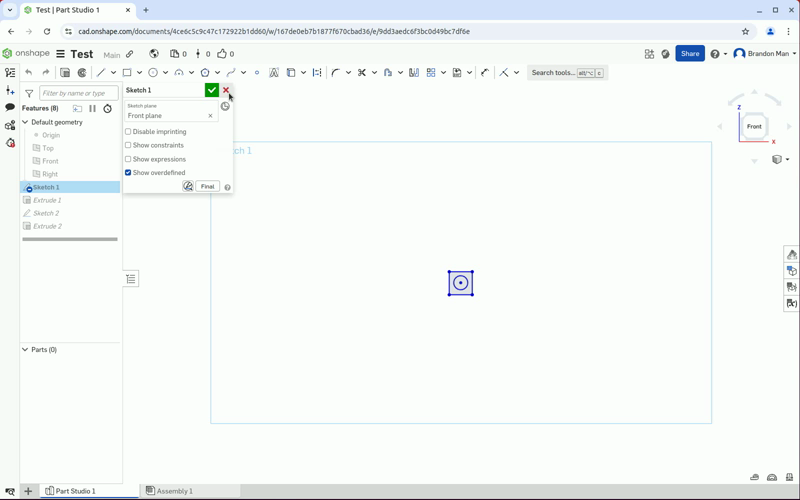
key(shift+s)
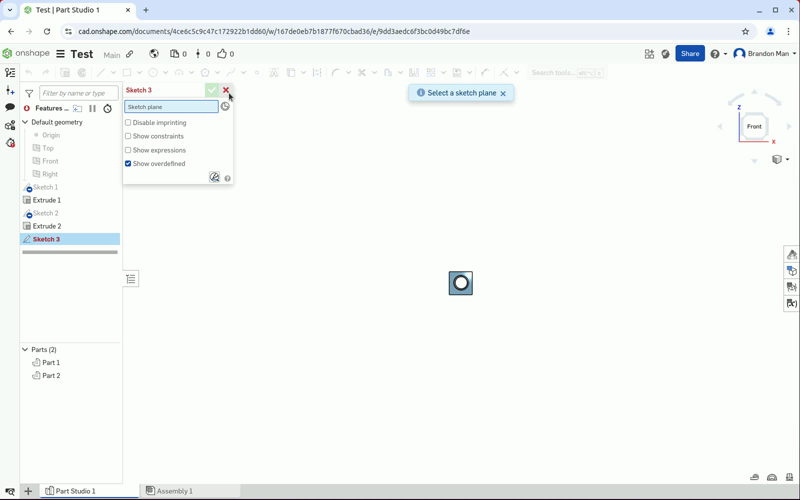
mouse_move(73, 163)
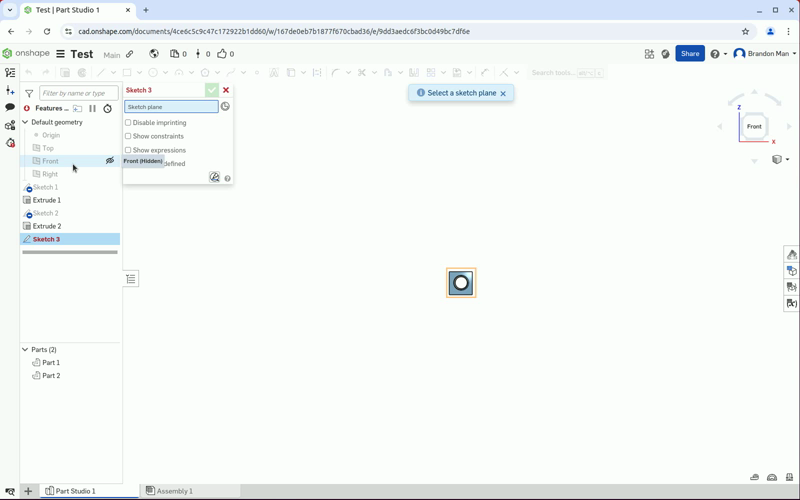
click(73, 163)
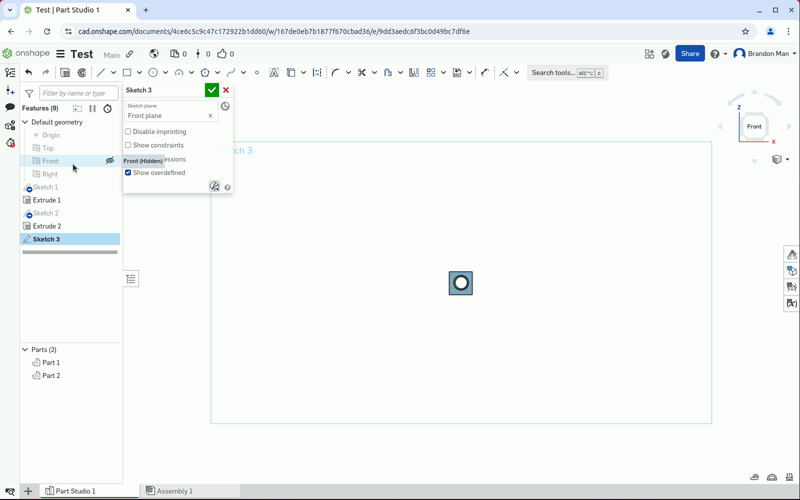
mouse_move(73, 352)
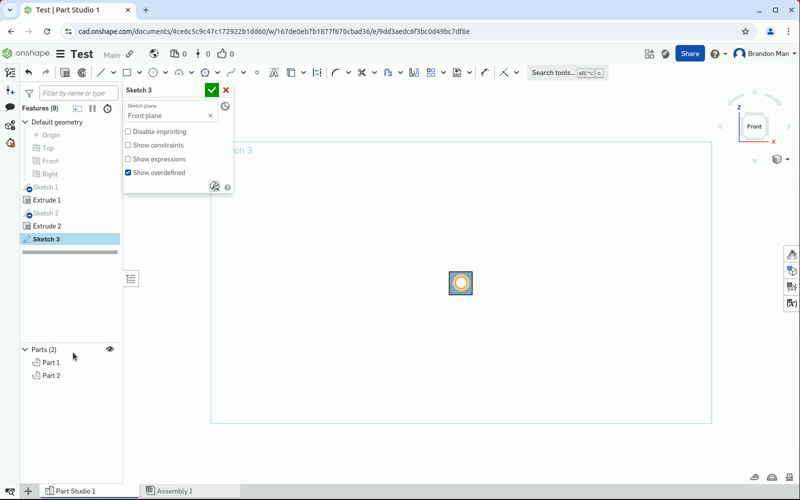
key(y)
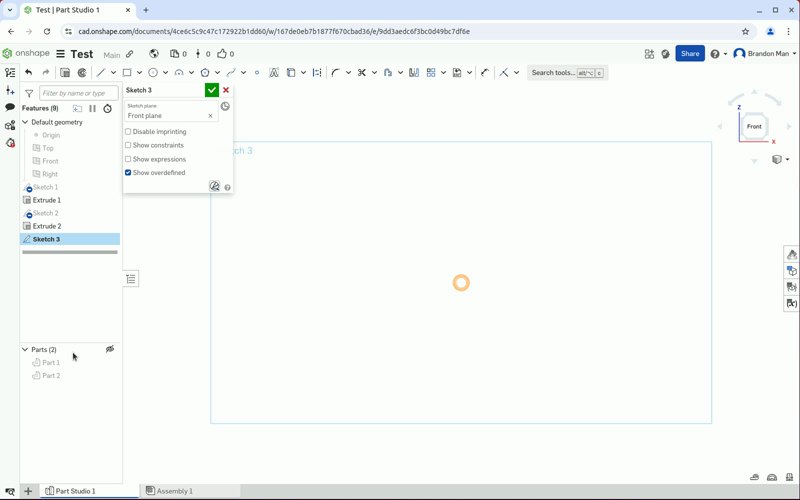
key(c)
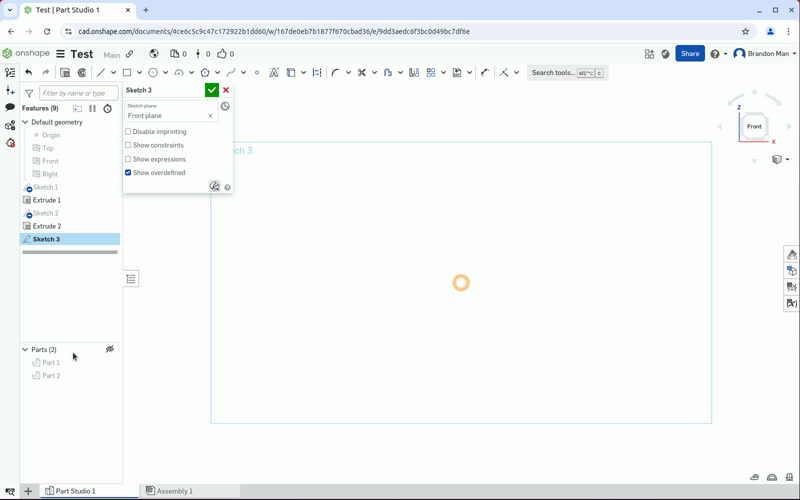
key_down(shift)
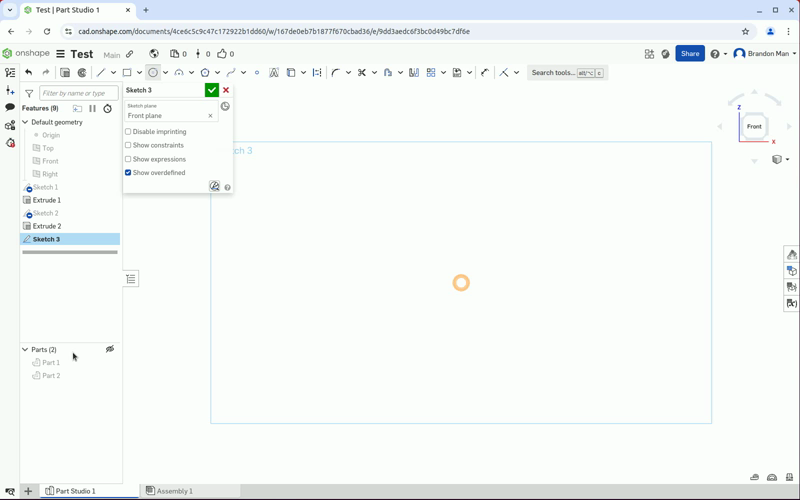
mouse_move(461, 282)
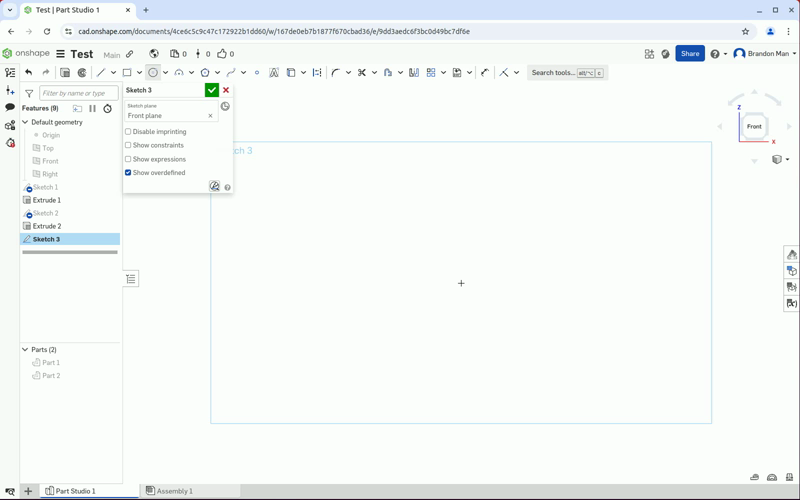
click(461, 282)
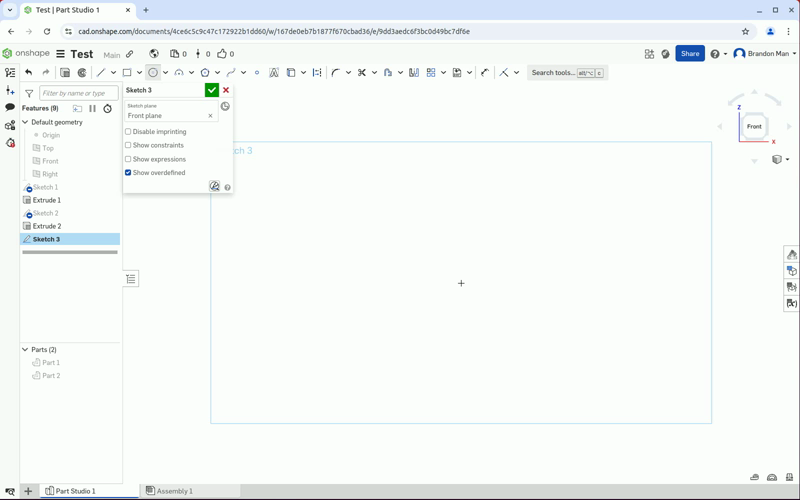
key_up(shift)
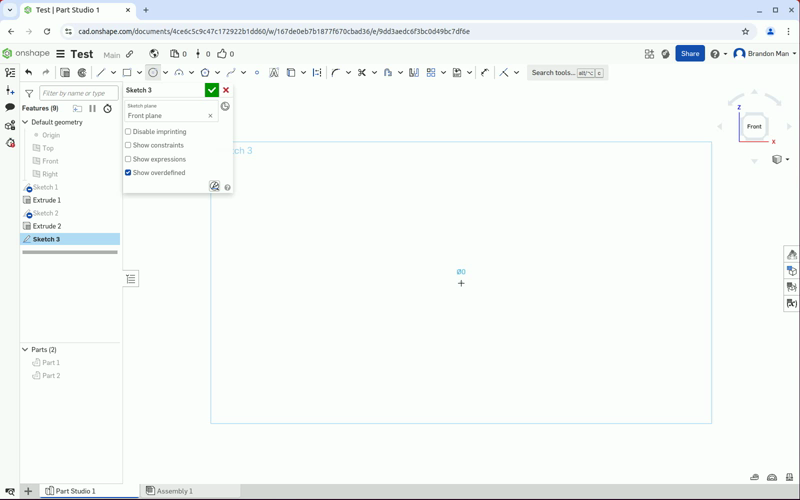
mouse_move(468, 282)
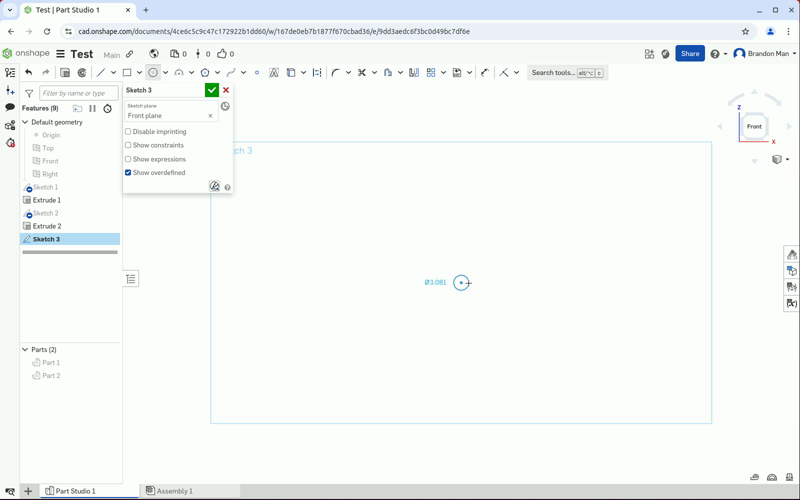
click(468, 282)
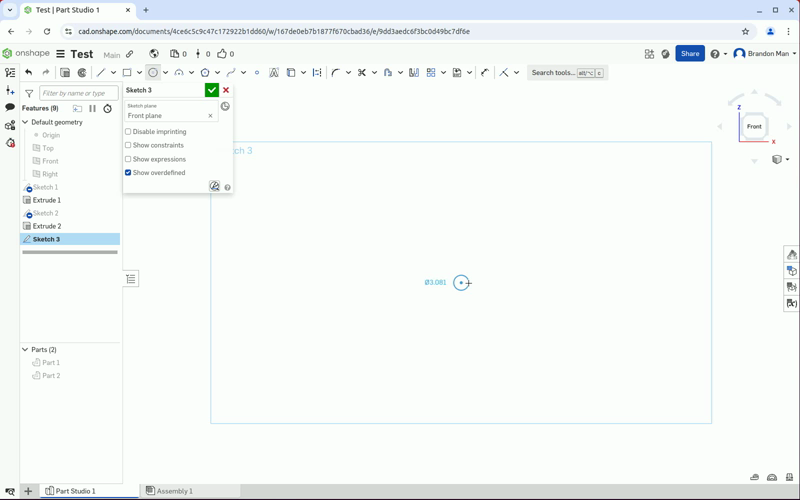
key(esc)
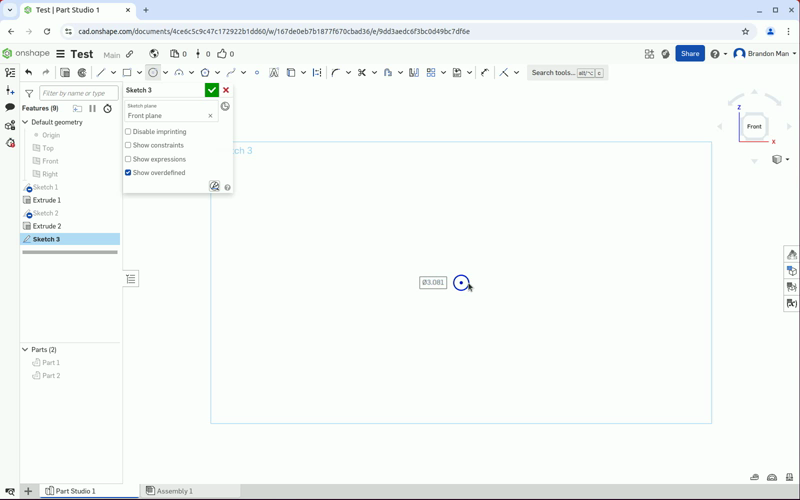
key(c)
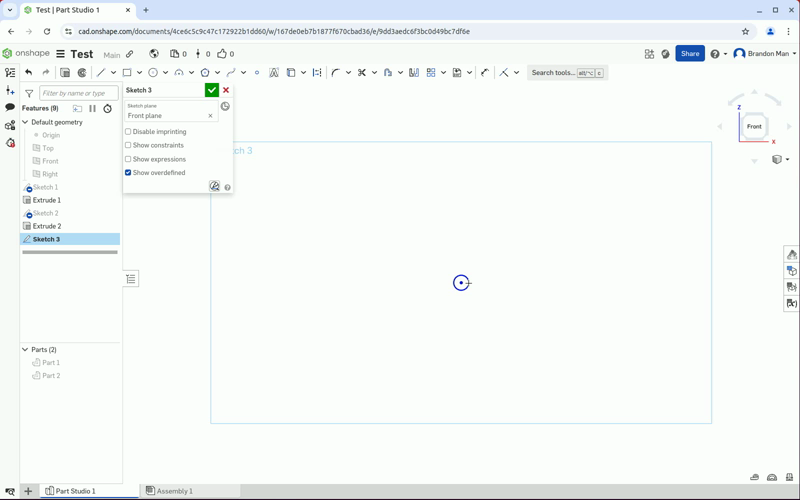
key_down(shift)
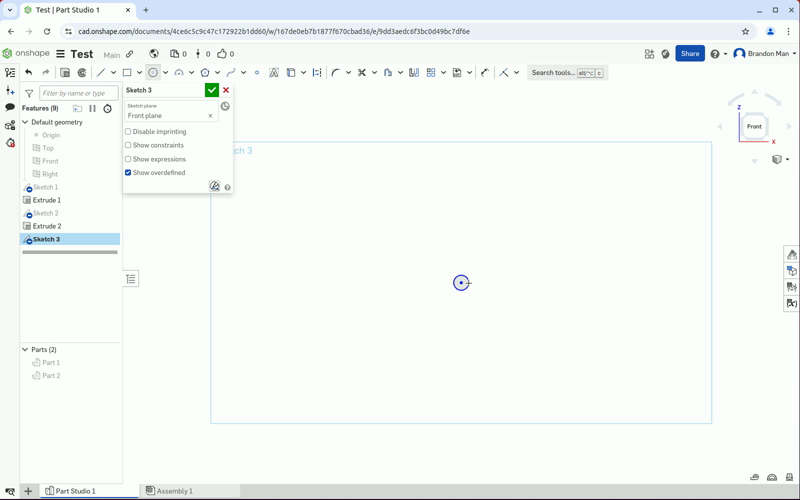
mouse_move(461, 282)
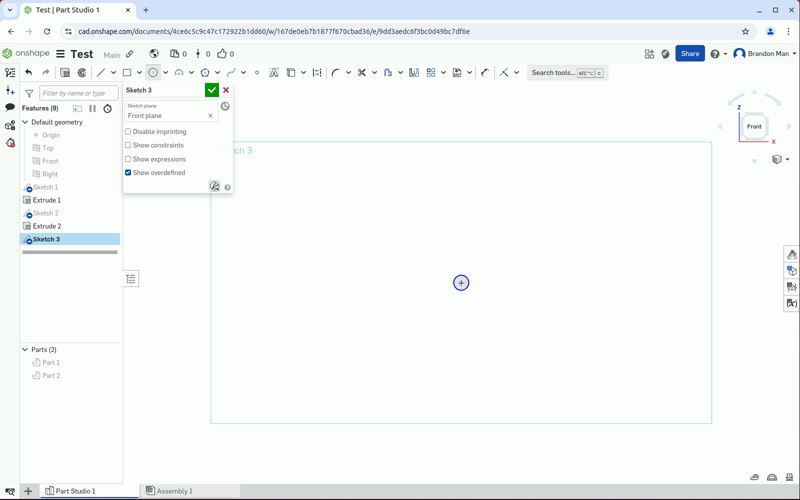
click(461, 282)
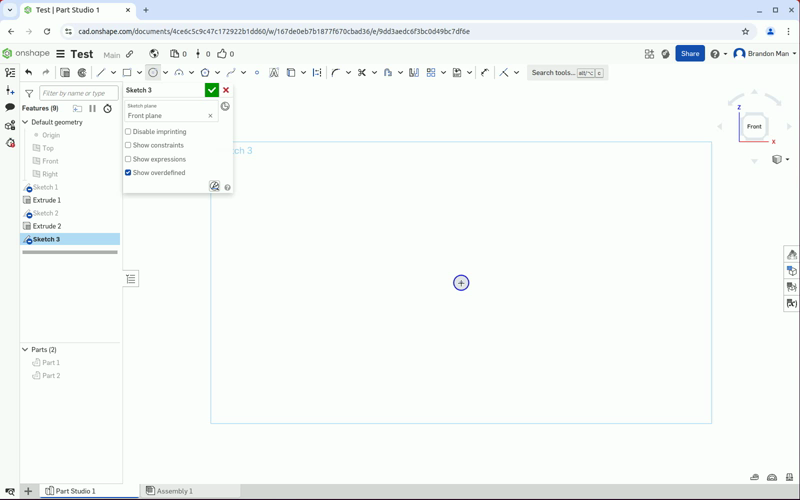
key_up(shift)
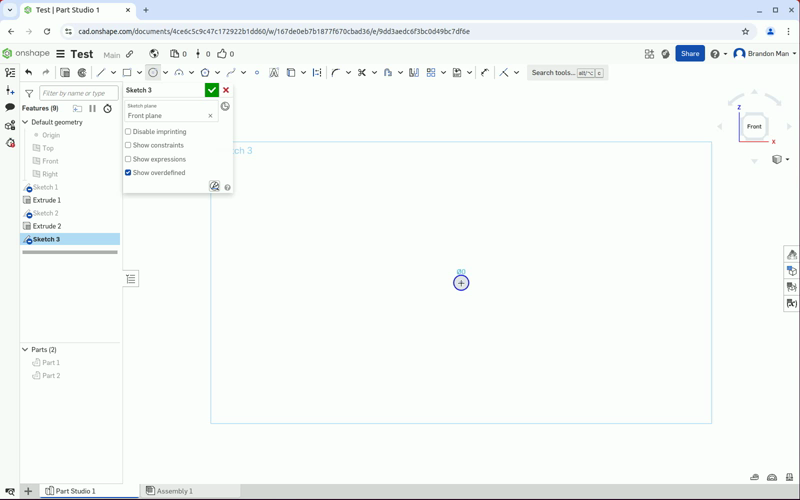
mouse_move(467, 282)
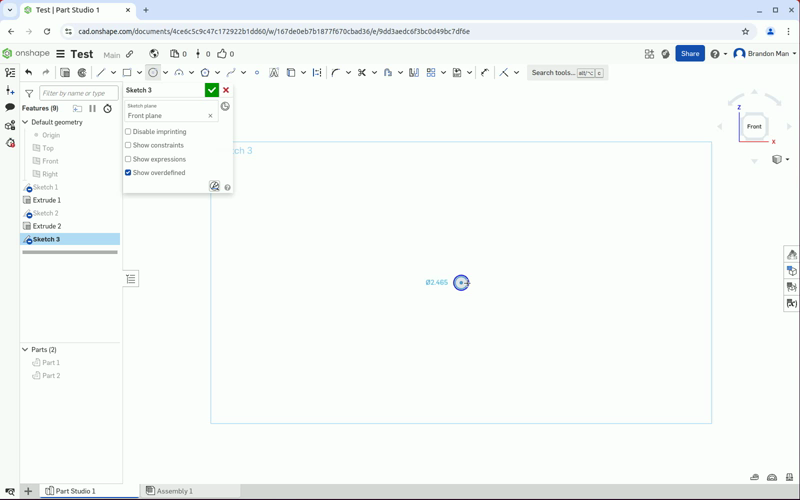
scroll(6)
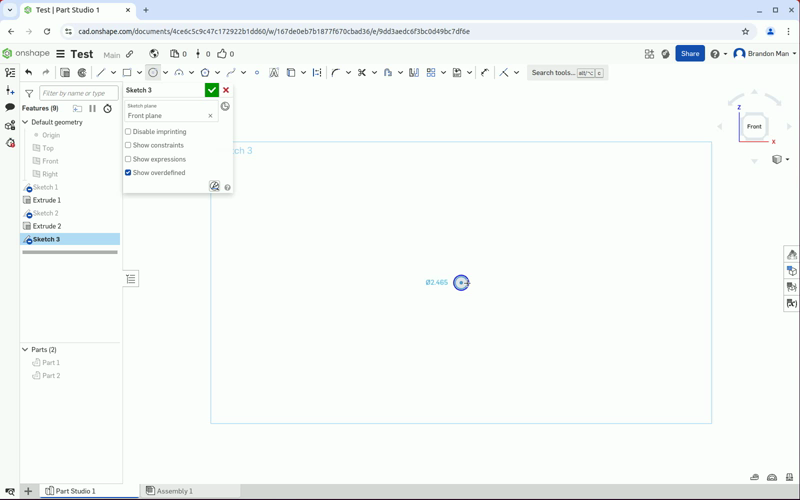
scroll(6)
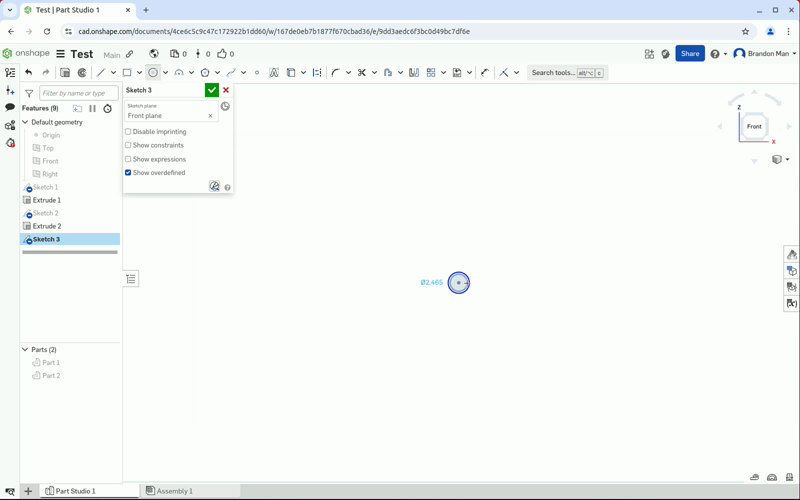
scroll(6)
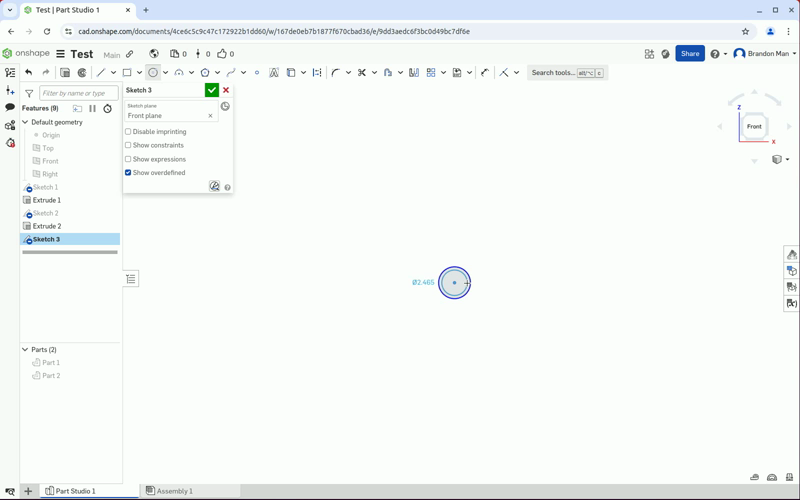
scroll(6)
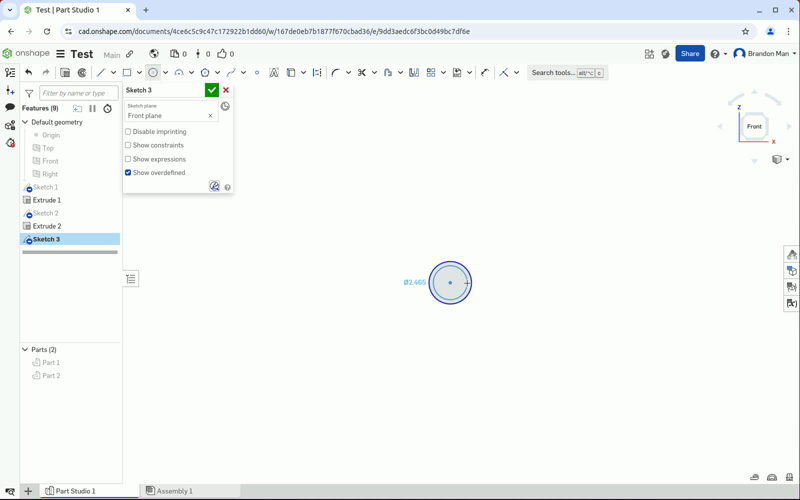
scroll(6)
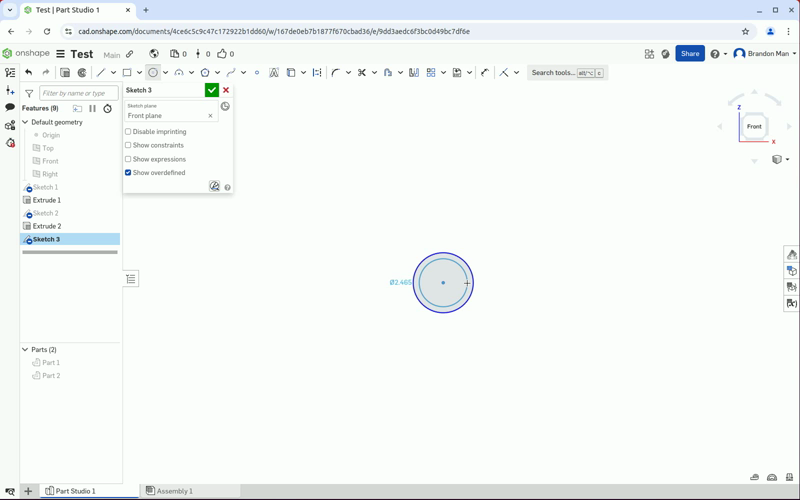
scroll(6)
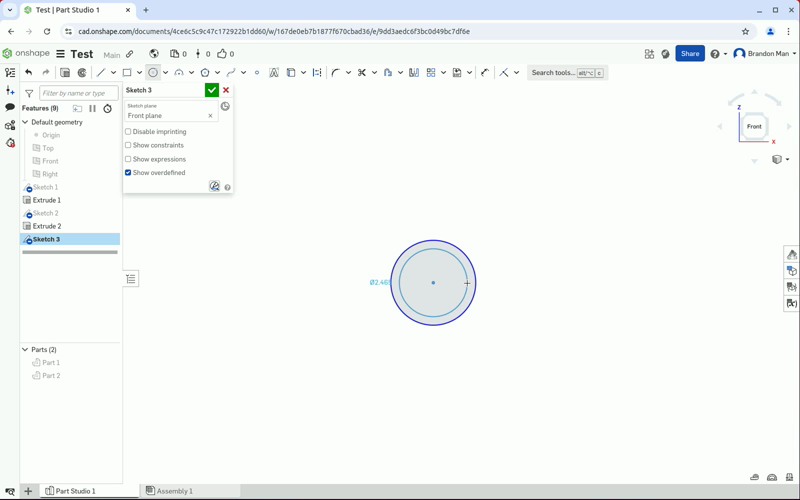
scroll(6)
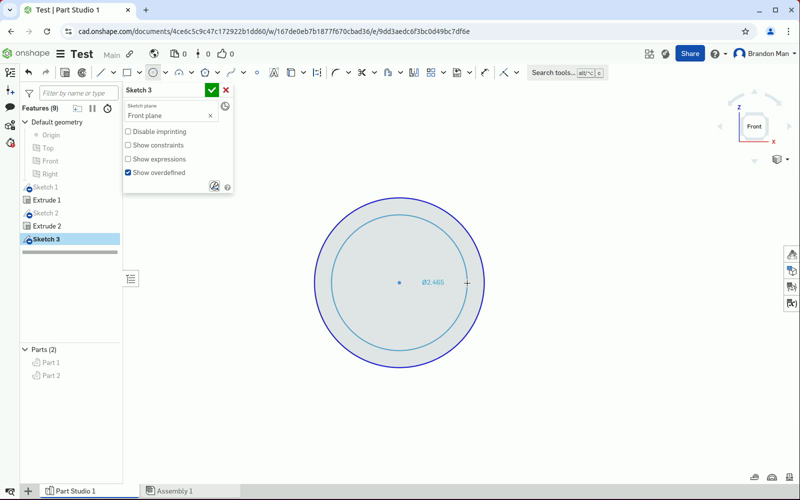
click(467, 282)
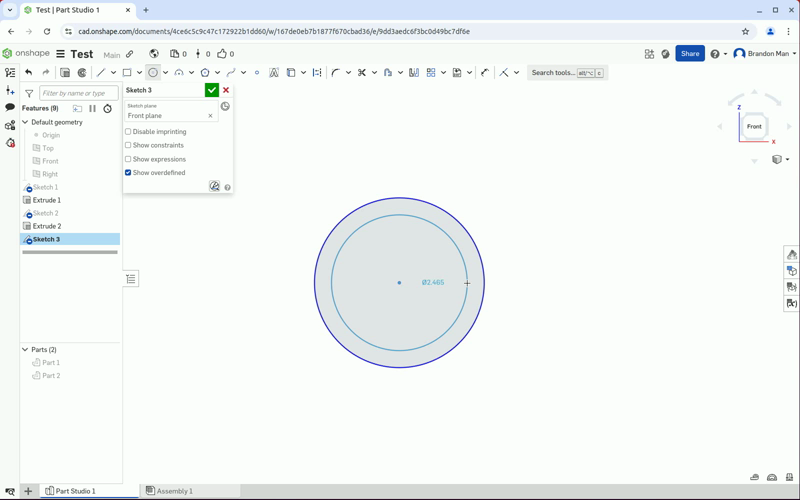
scroll(-6)
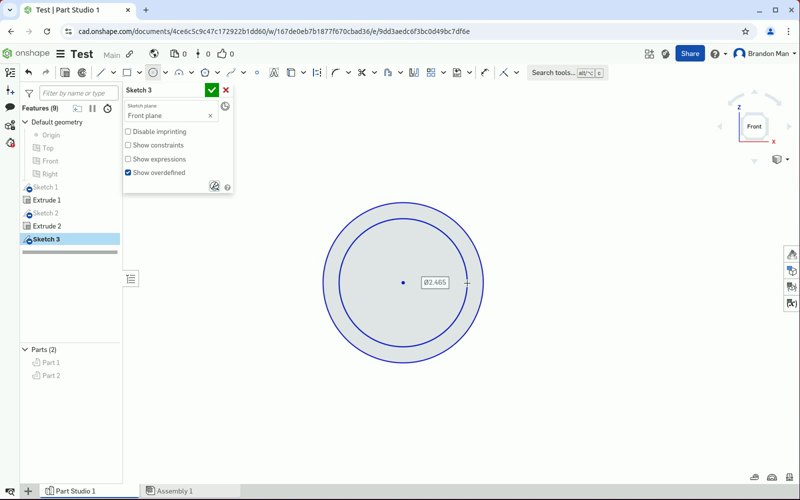
scroll(-6)
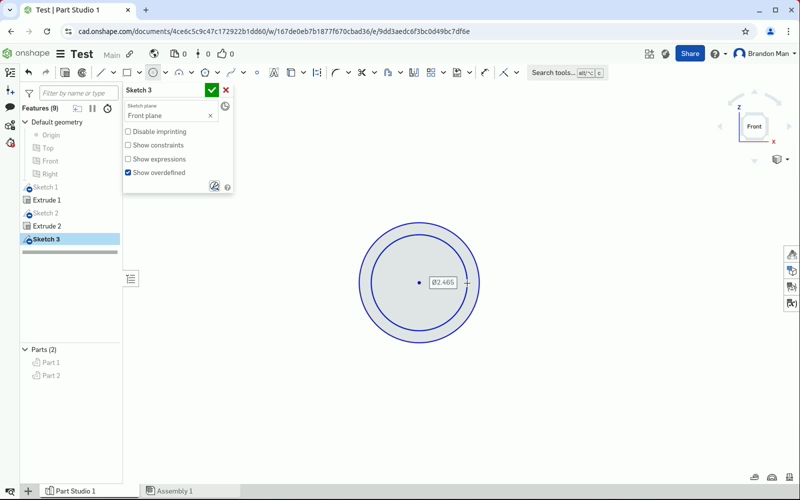
scroll(-6)
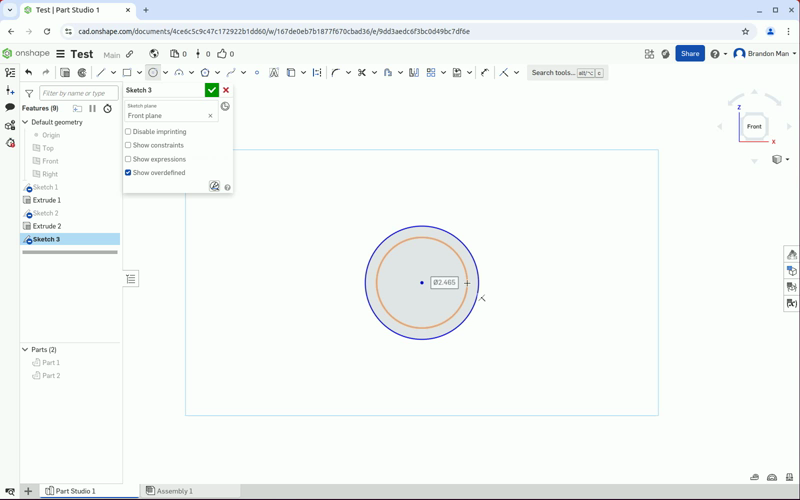
scroll(-6)
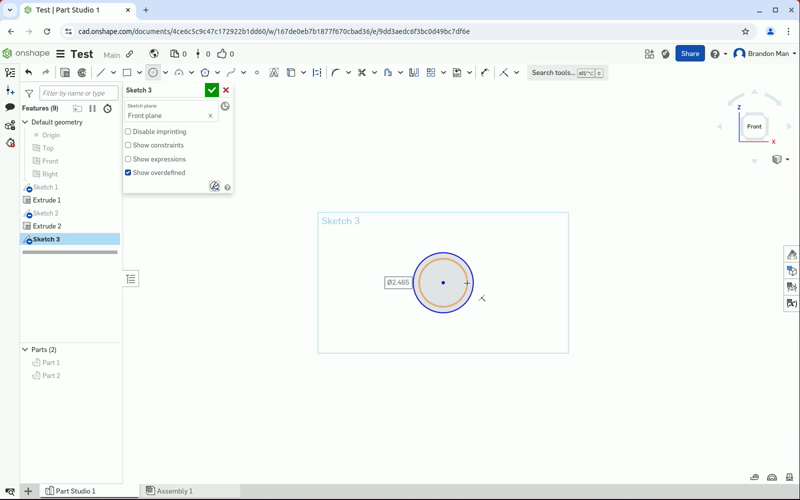
scroll(-6)
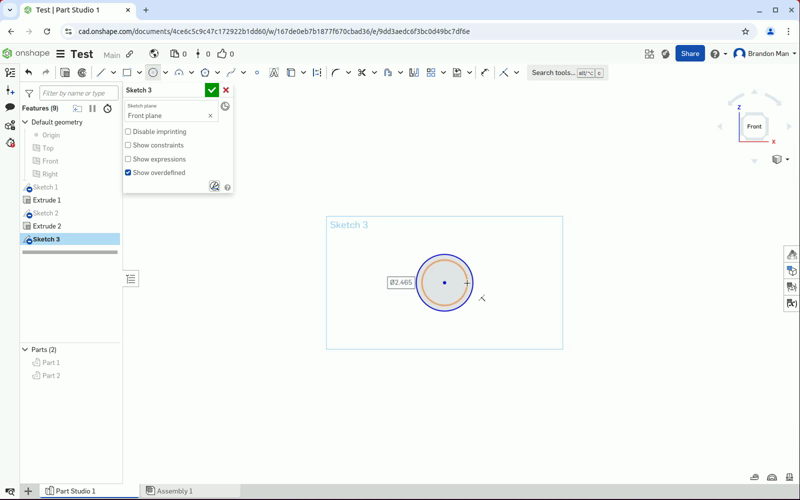
scroll(-6)
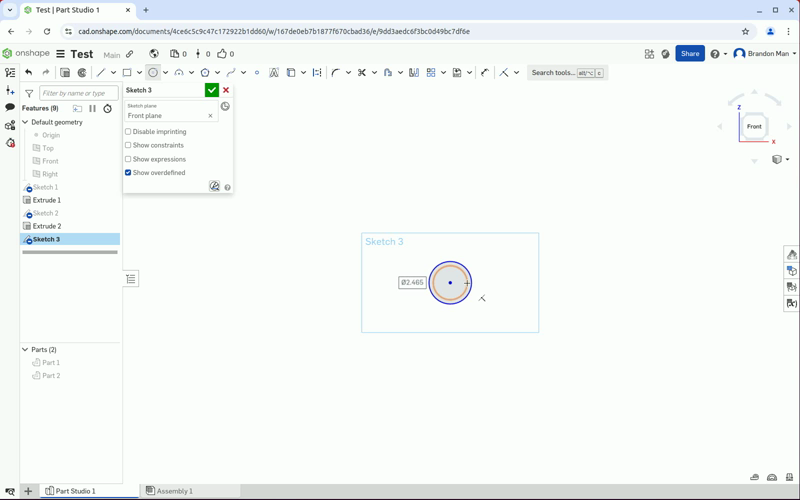
scroll(-6)
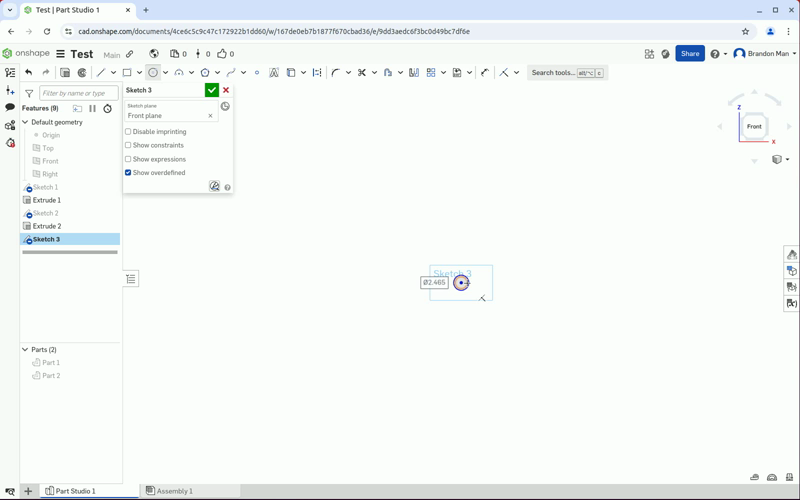
key(esc)
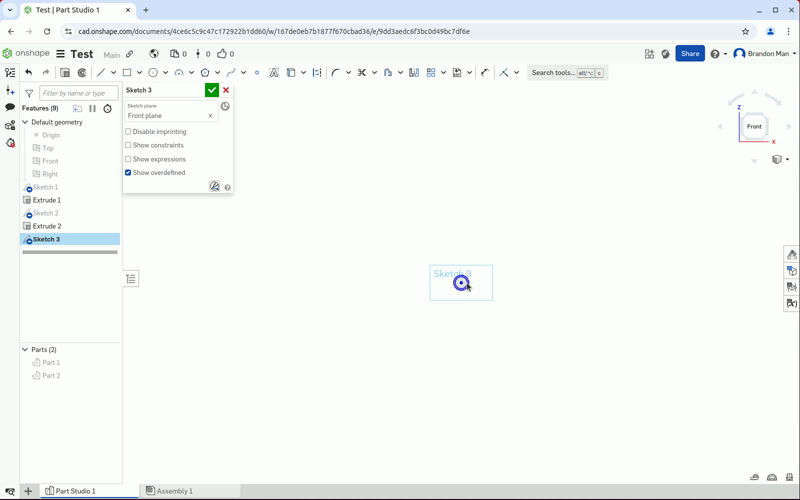
mouse_move(467, 282)
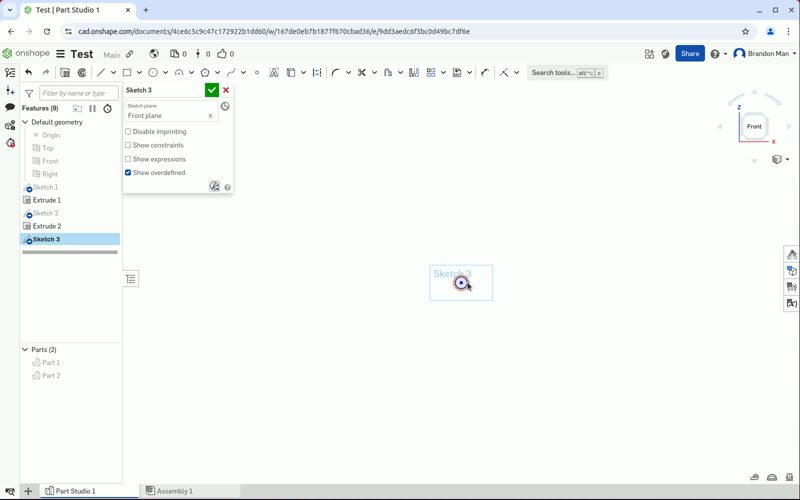
scroll(6)
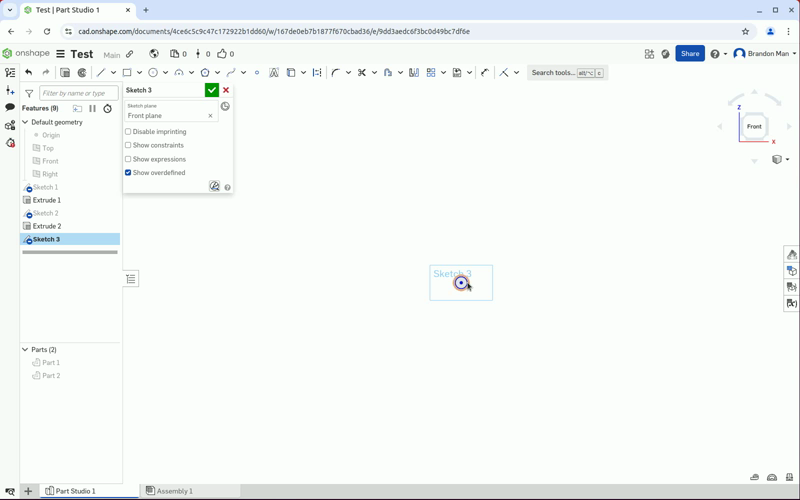
scroll(6)
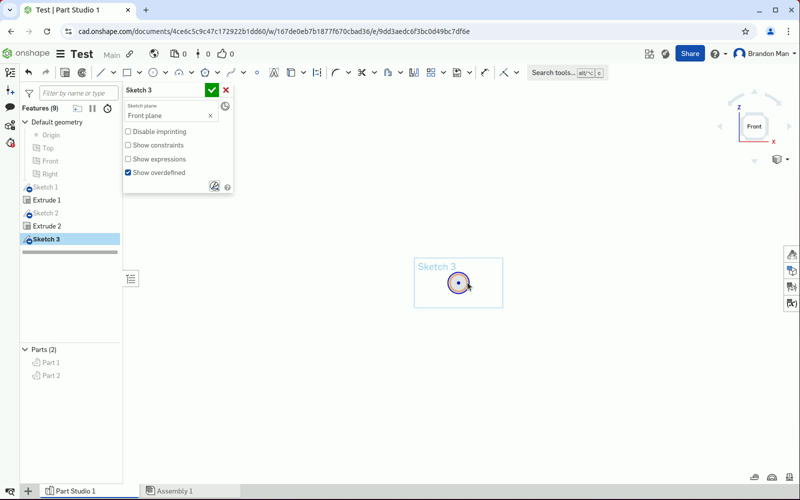
scroll(6)
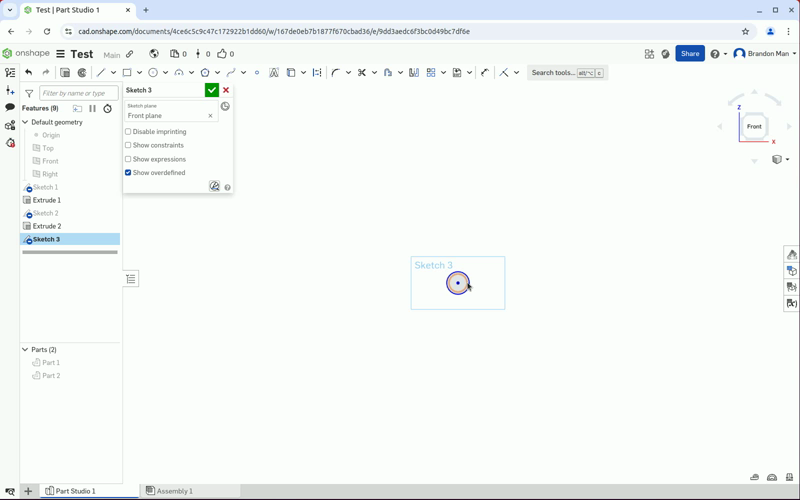
scroll(6)
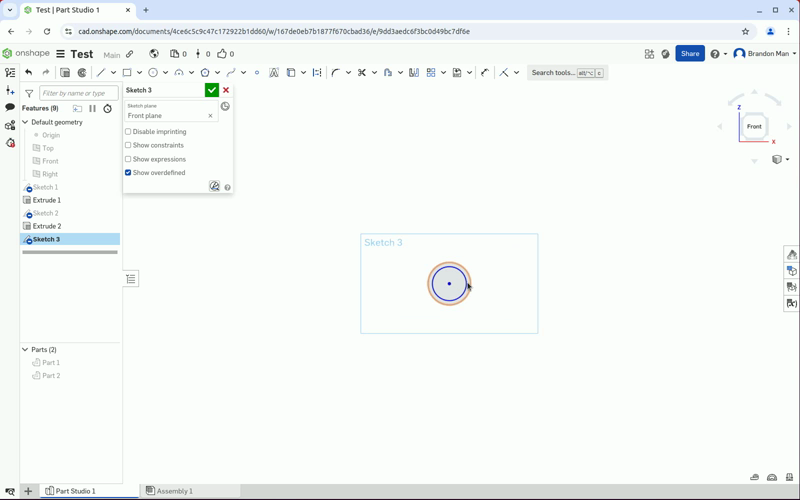
scroll(6)
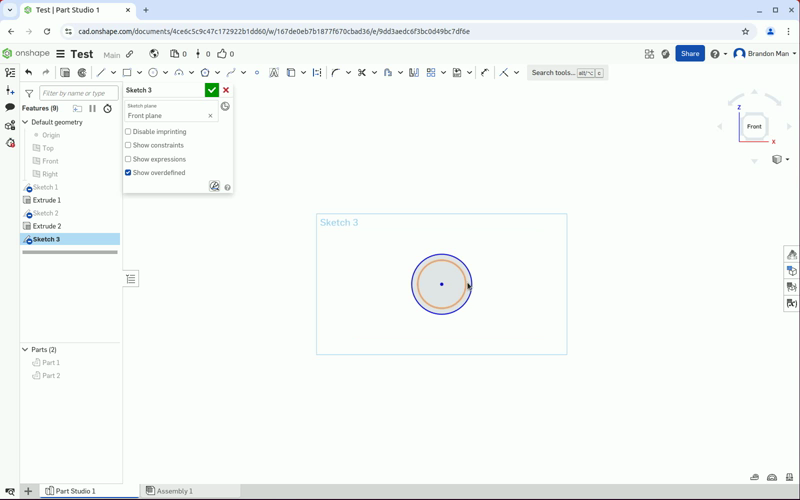
scroll(6)
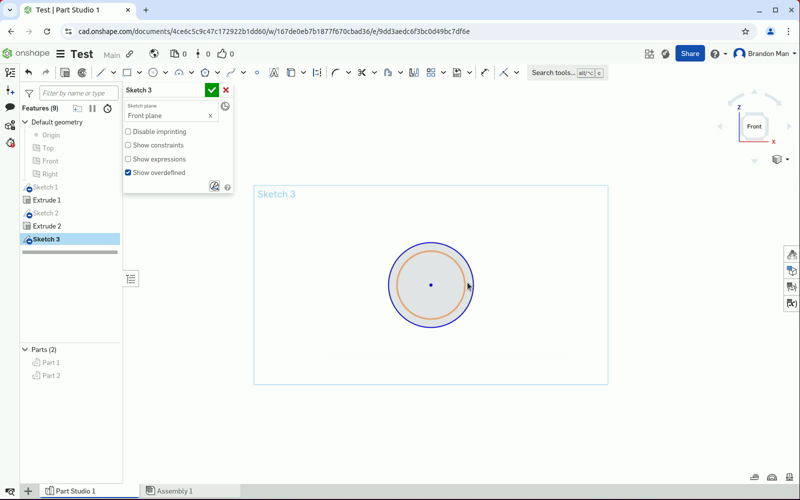
scroll(6)
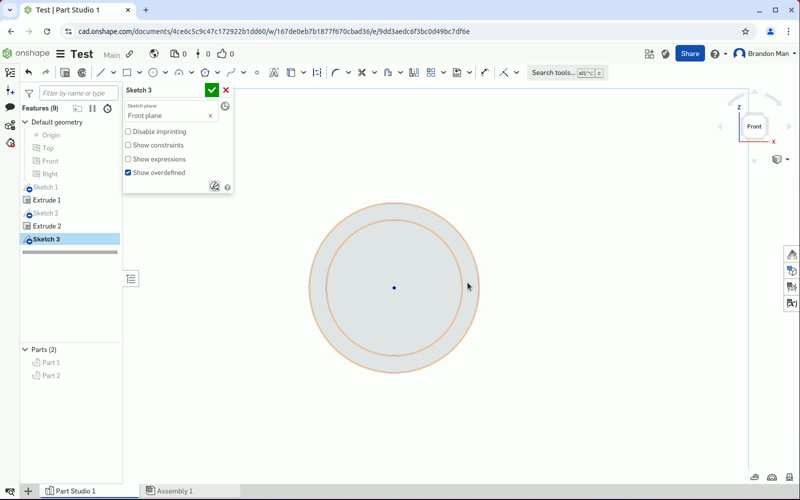
click(467, 282)
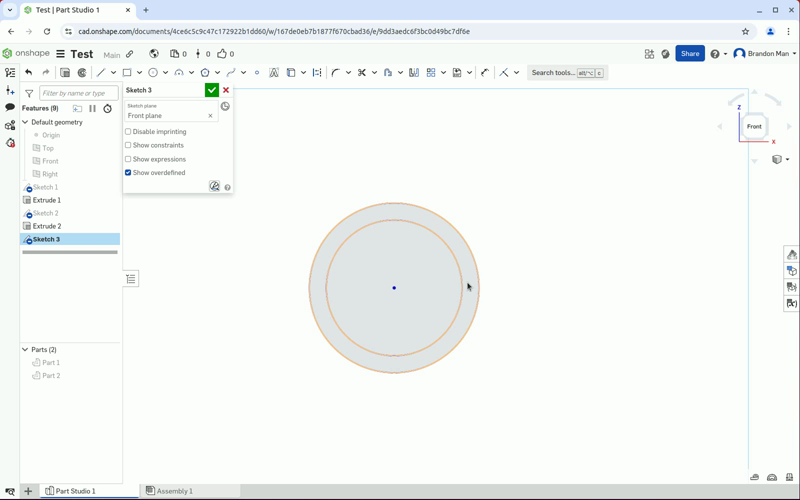
scroll(-6)
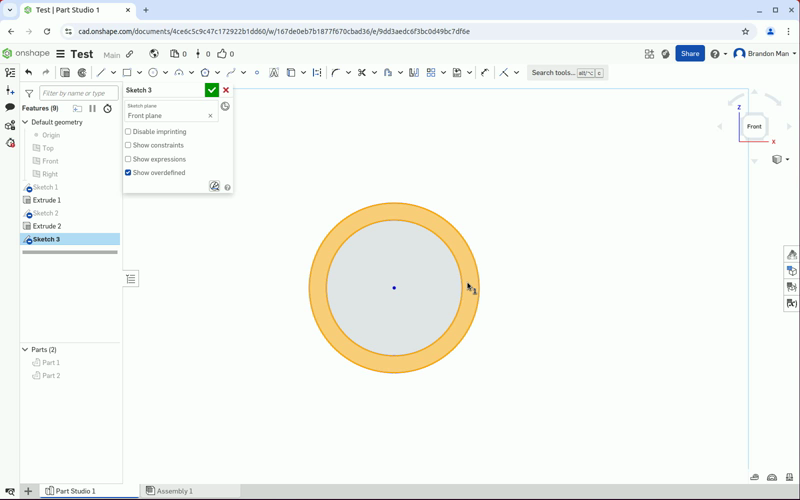
scroll(-6)
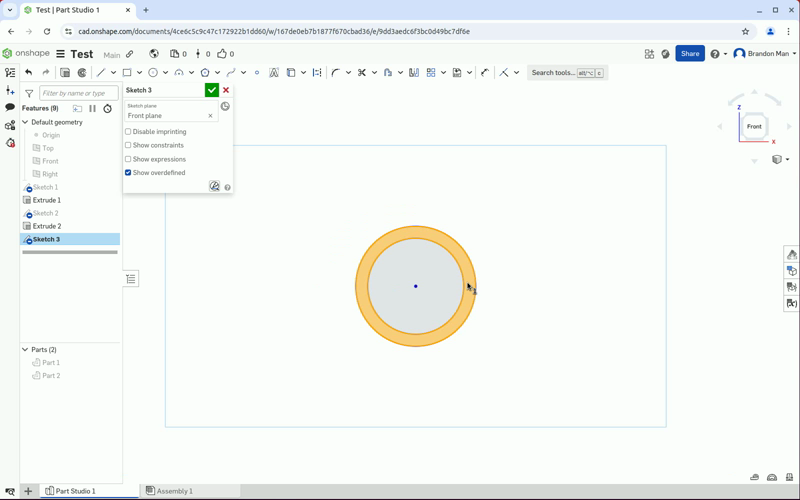
scroll(-6)
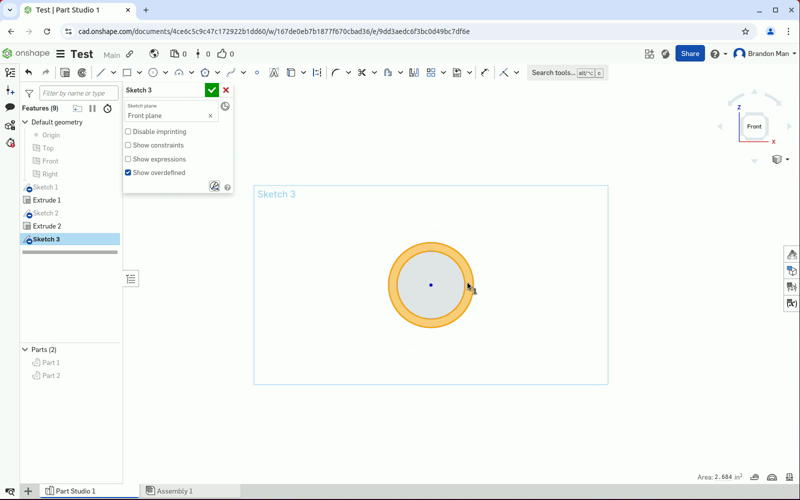
scroll(-6)
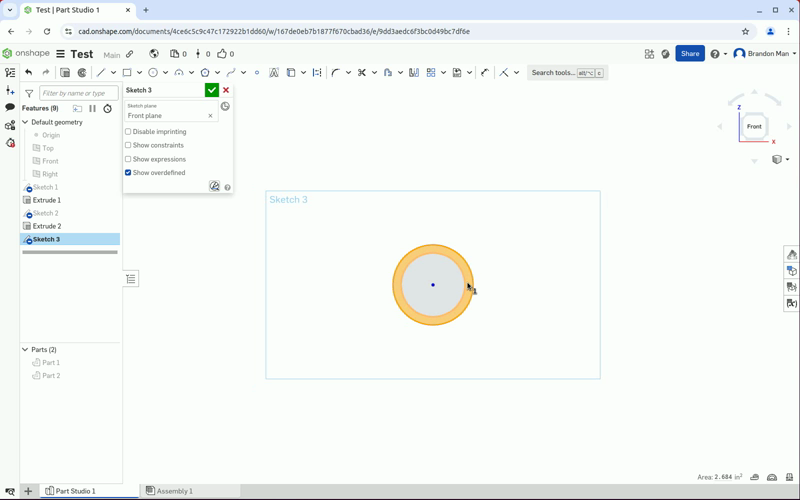
scroll(-6)
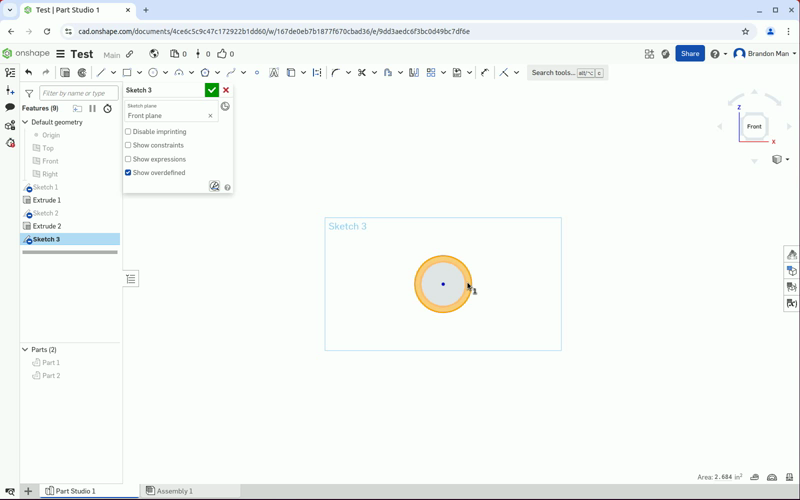
scroll(-6)
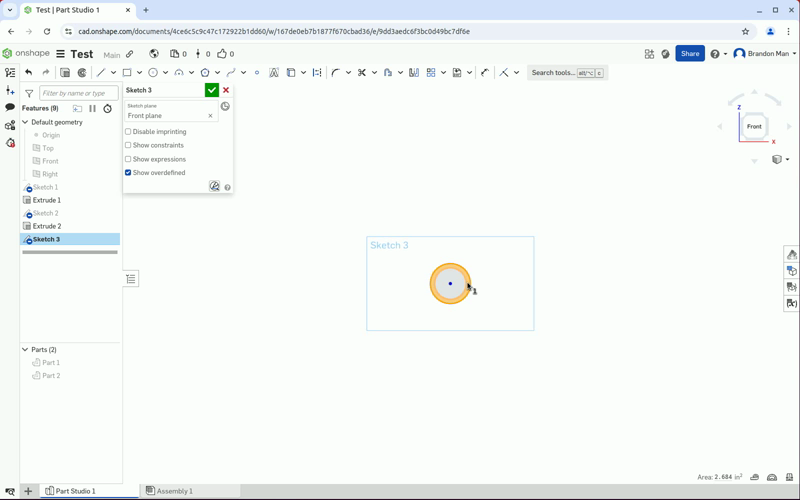
scroll(-6)
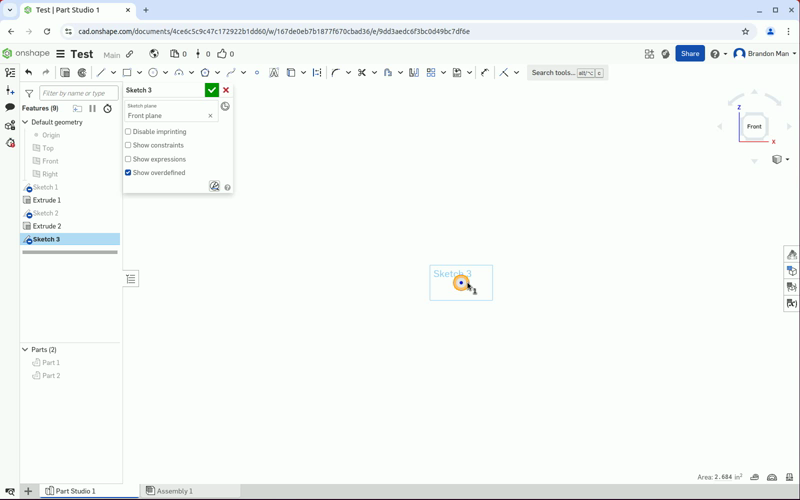
mouse_move(73, 352)
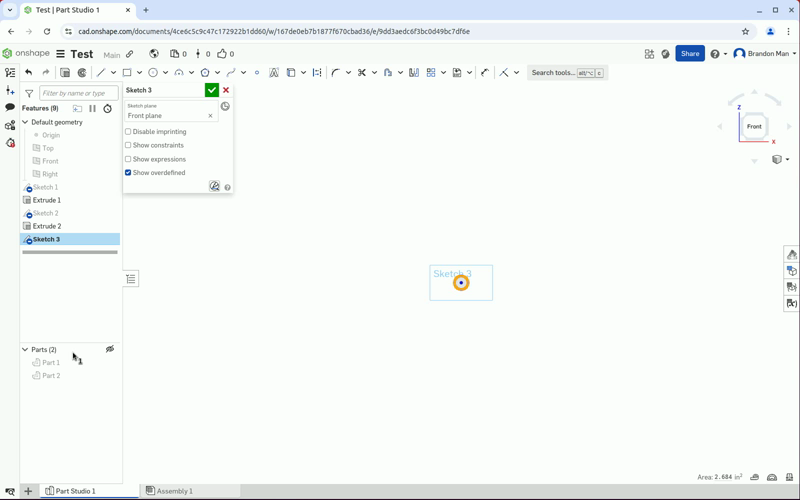
key(shift+y)
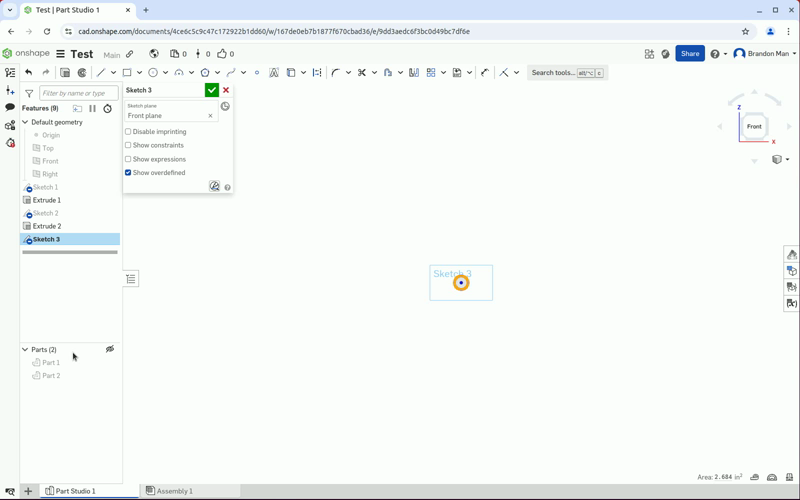
key(shift+e)
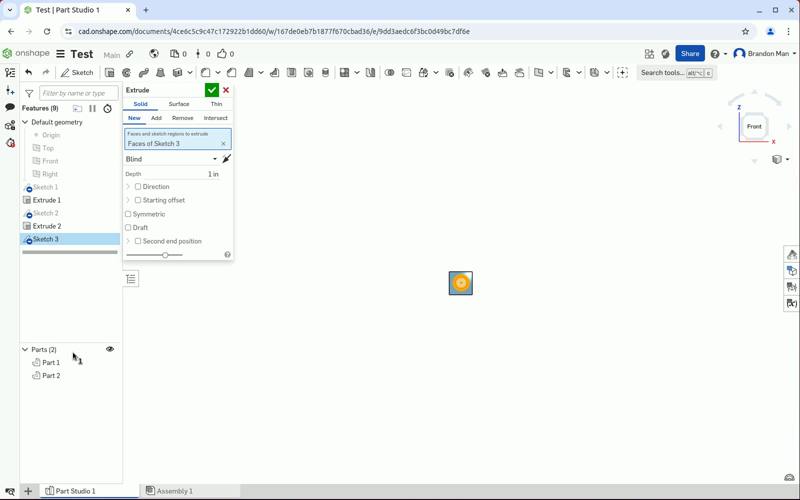
mouse_move(143, 106)
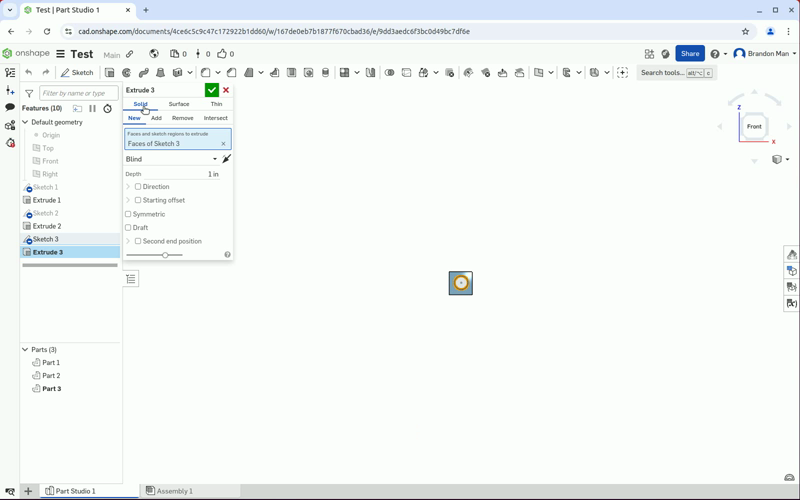
click(143, 106)
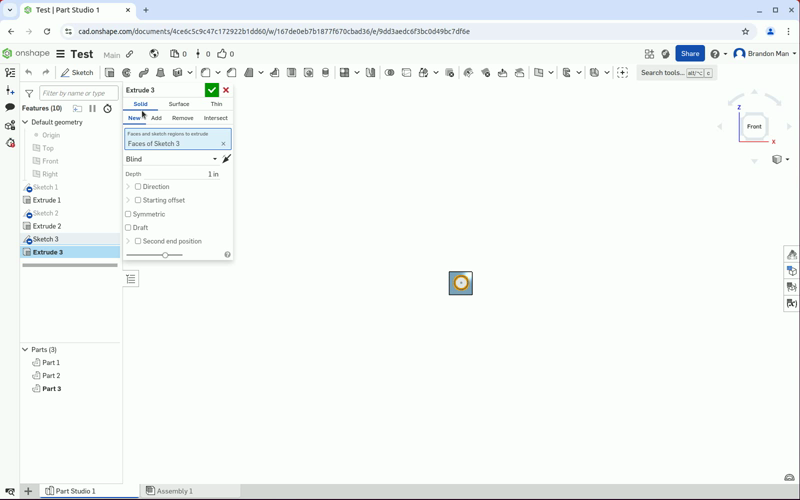
mouse_move(137, 120)
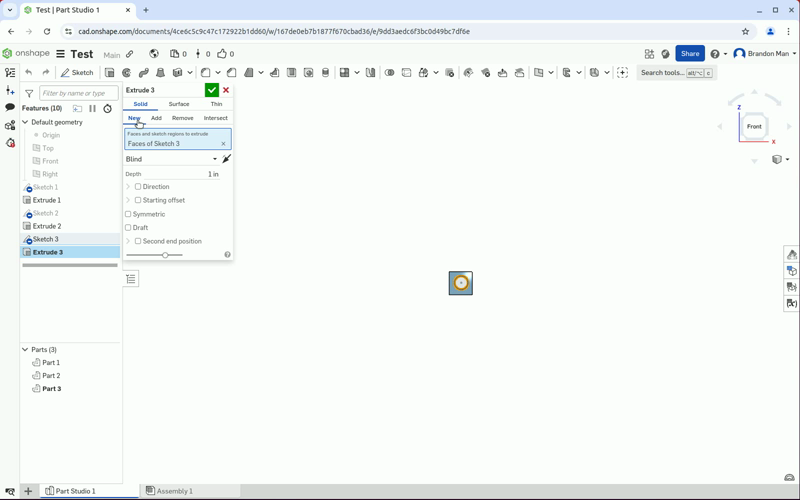
click(137, 120)
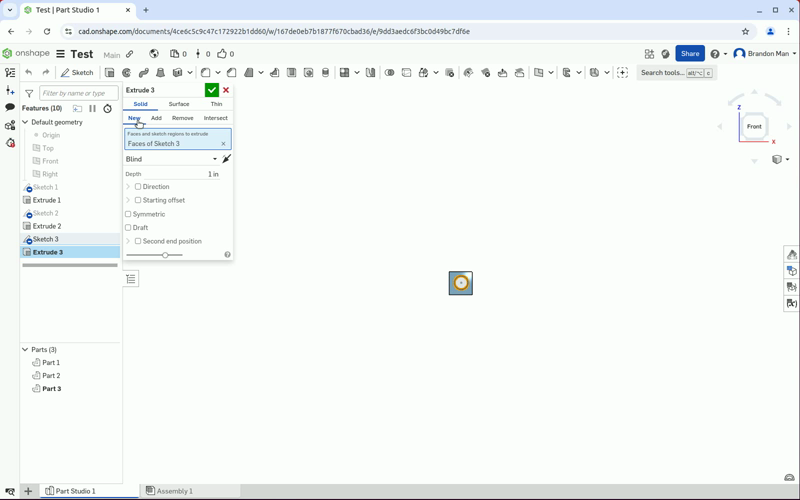
key(tab, 4)
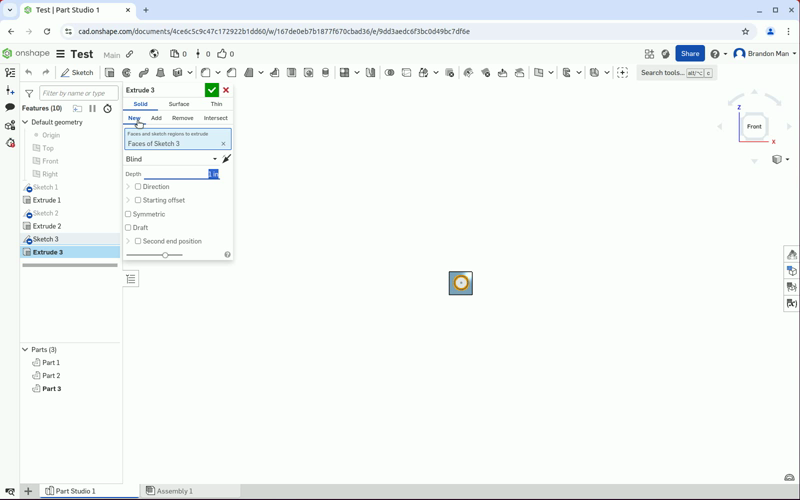
text(23.108)
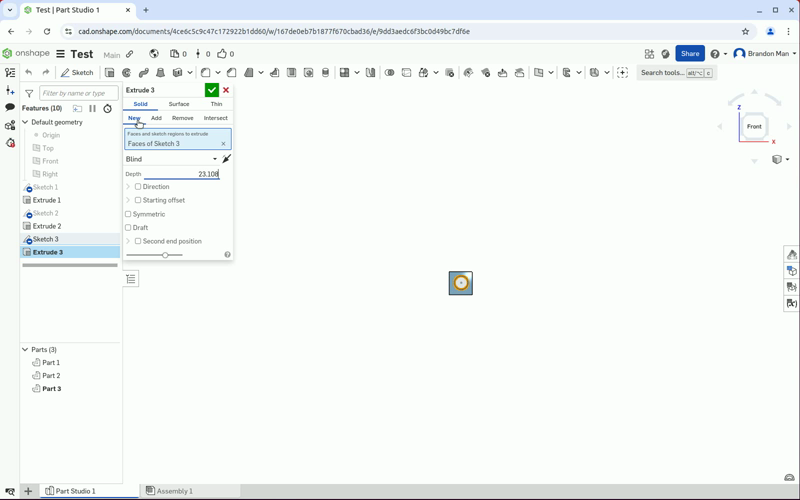
key(enter)
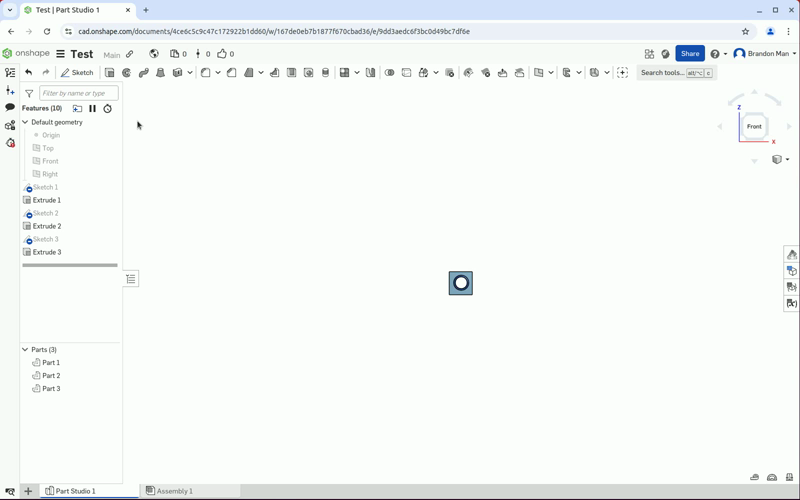
key(shift+h)
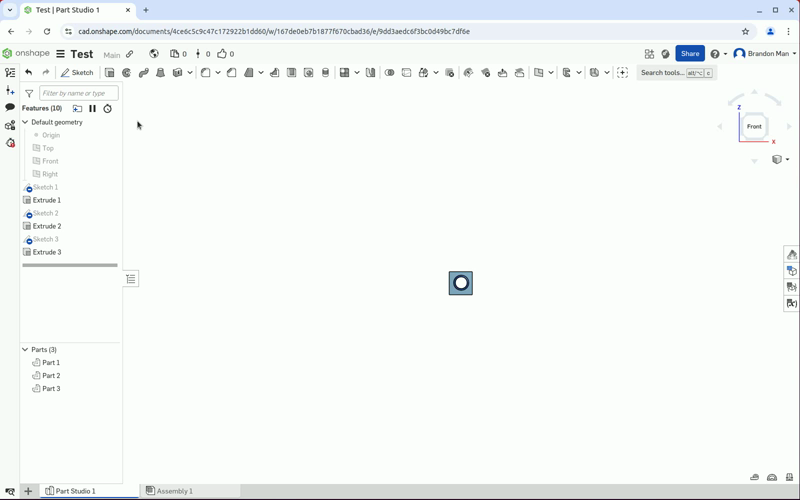
key(shift+h)
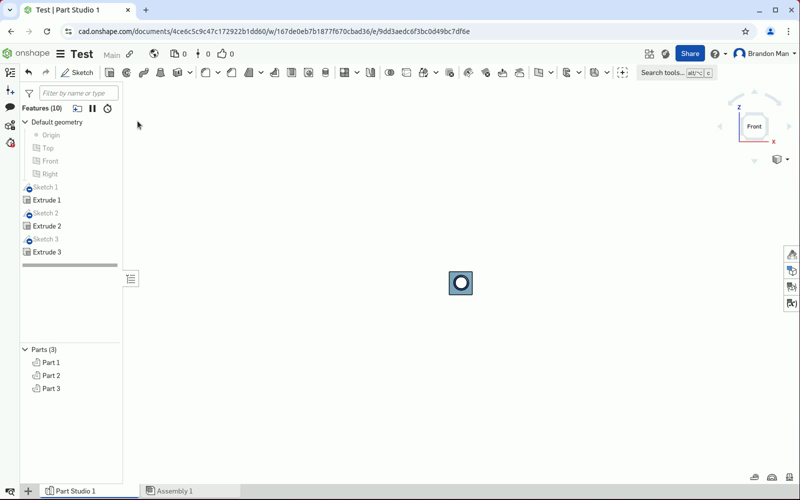
mouse_move(73, 189)
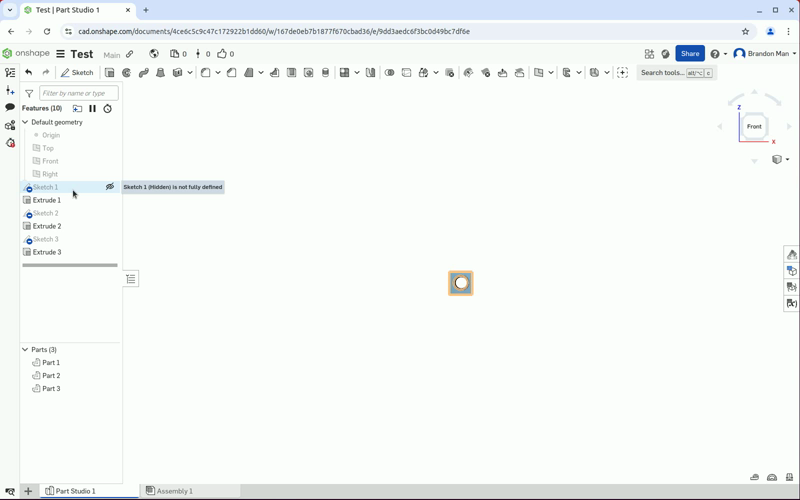
click(73, 189)
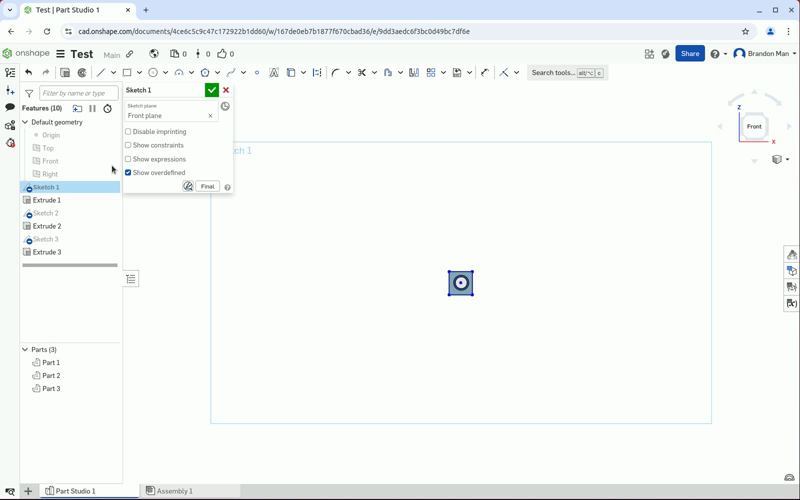
mouse_move(229, 92)
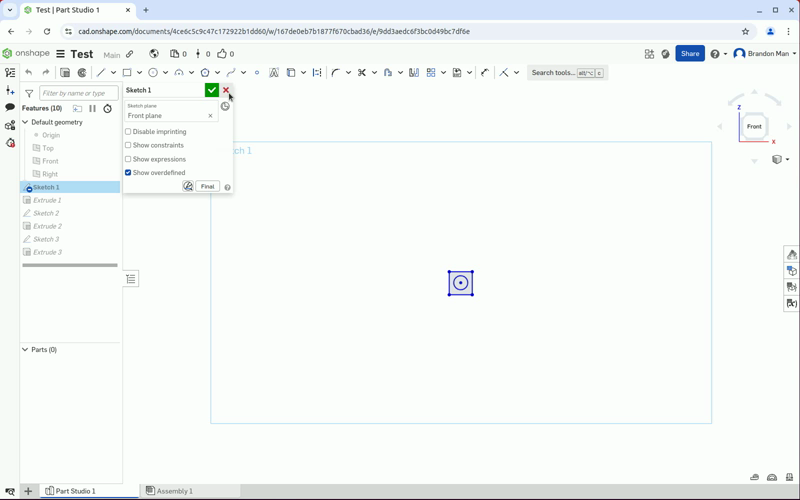
click(229, 92)
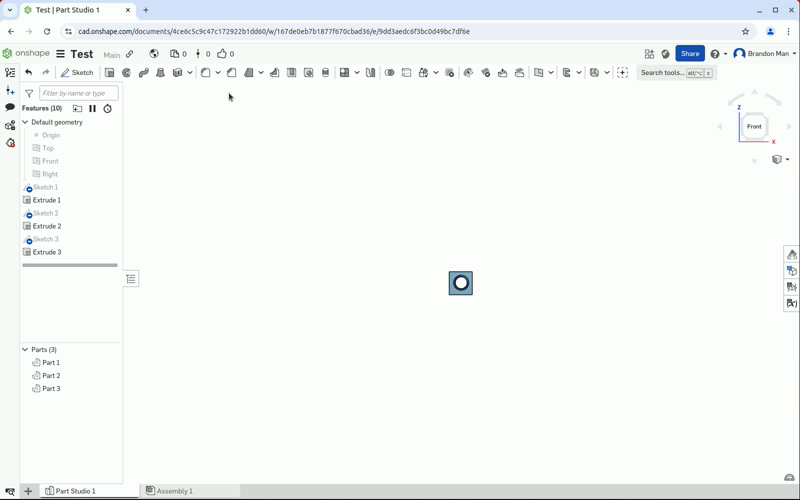
mouse_move(73, 352)
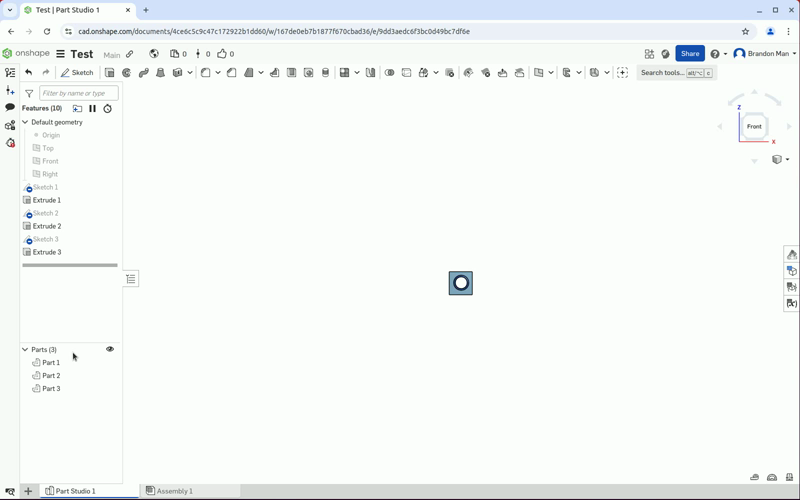
key(y)
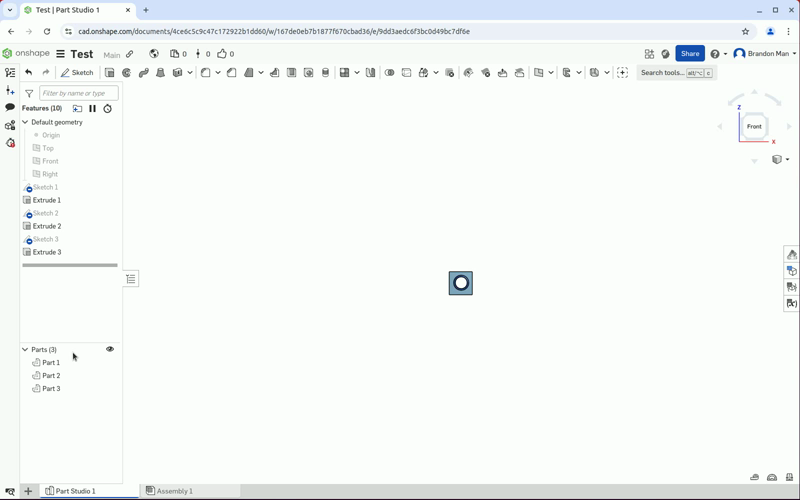
key(shift+p)
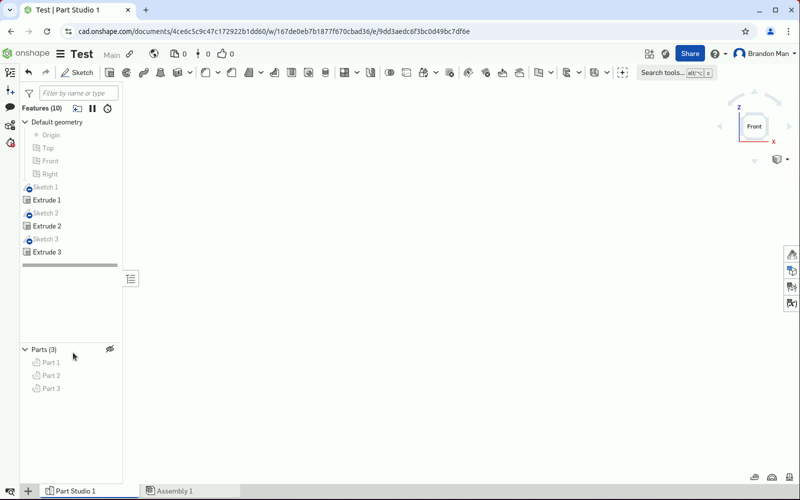
key(space)
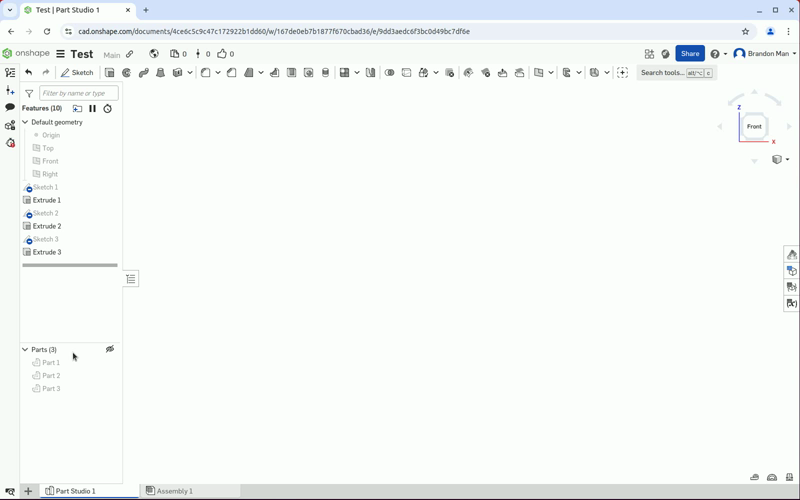
key_down(shift)
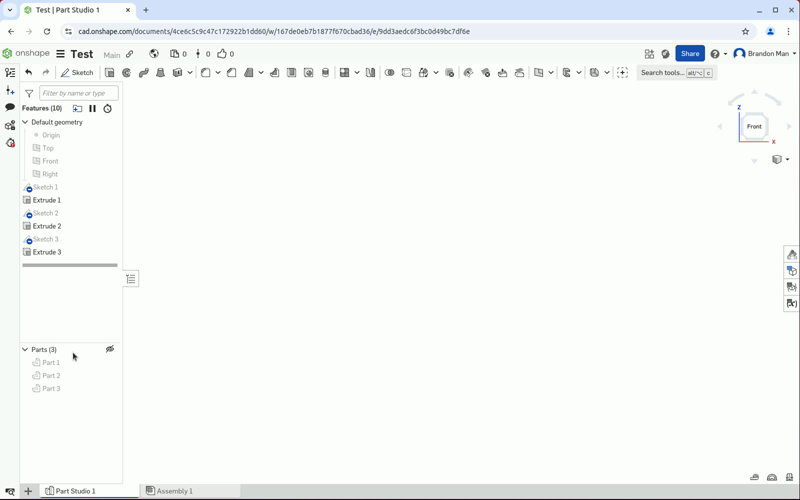
key(left)
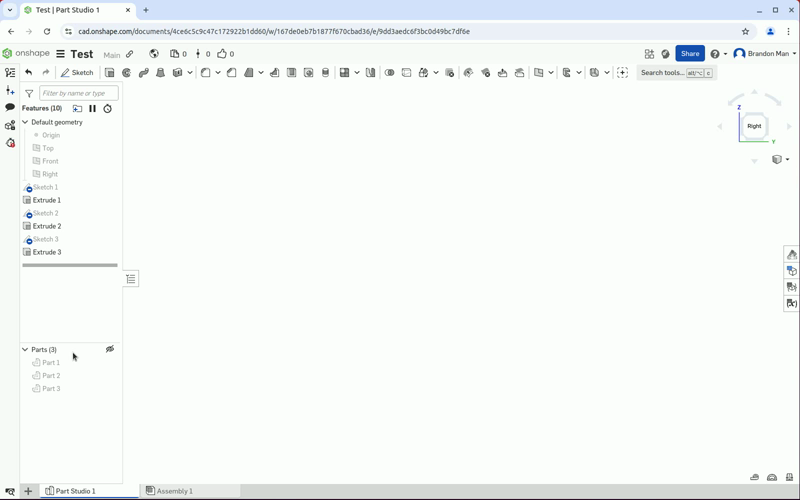
key_up(shift)
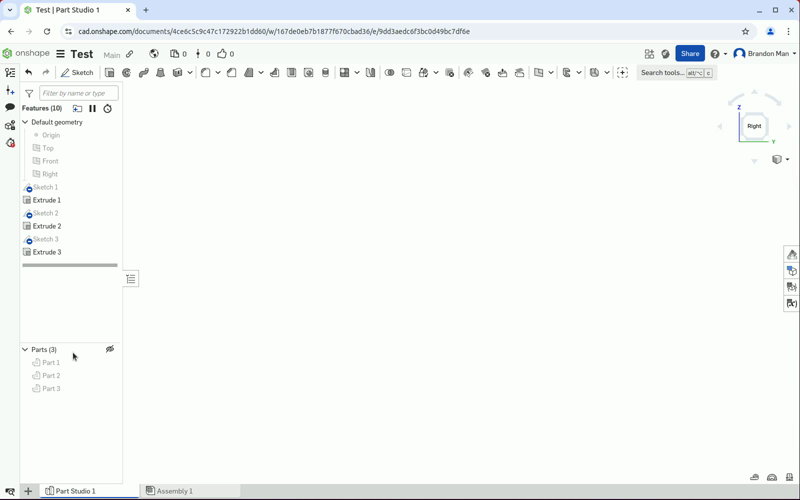
mouse_move(73, 352)
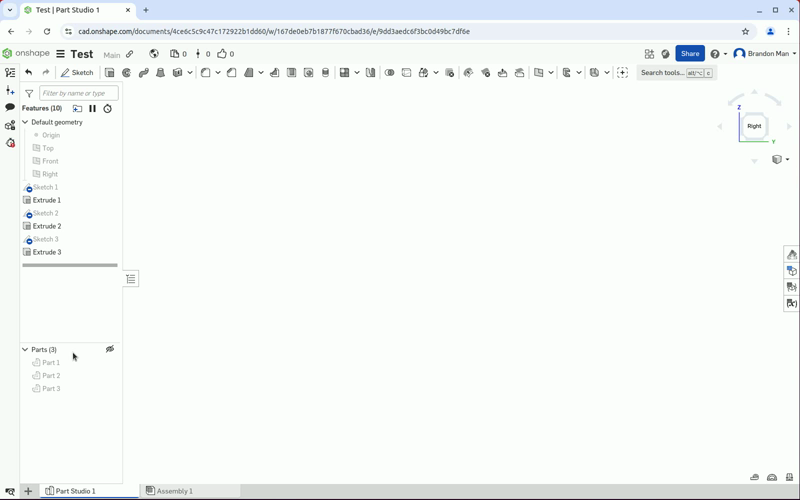
key(shift+y)
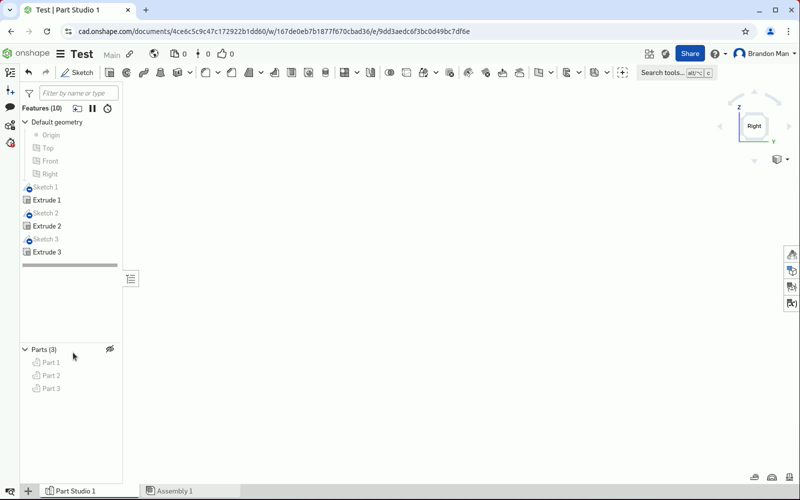
key(shift+s)
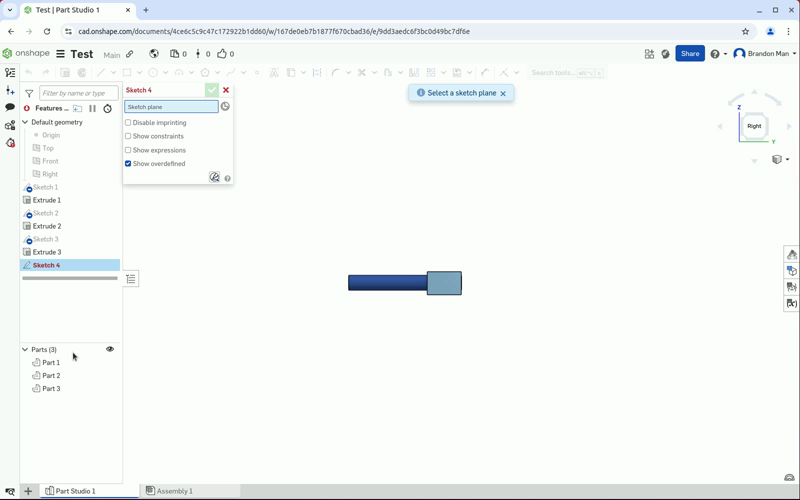
mouse_move(73, 176)
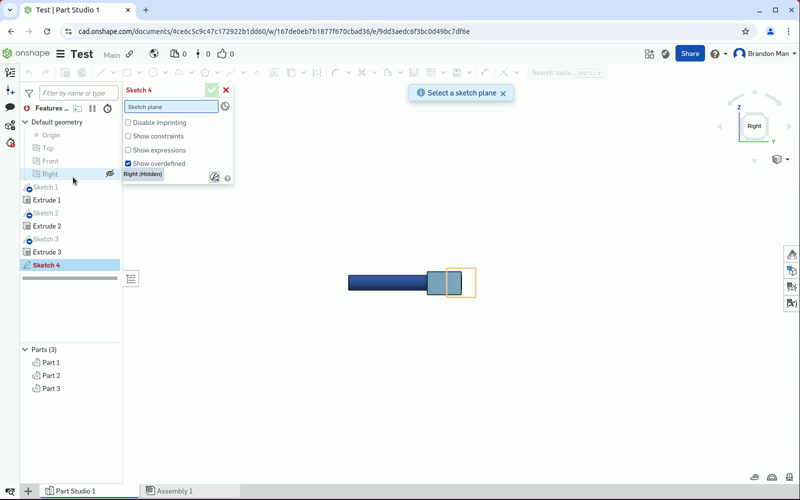
click(73, 176)
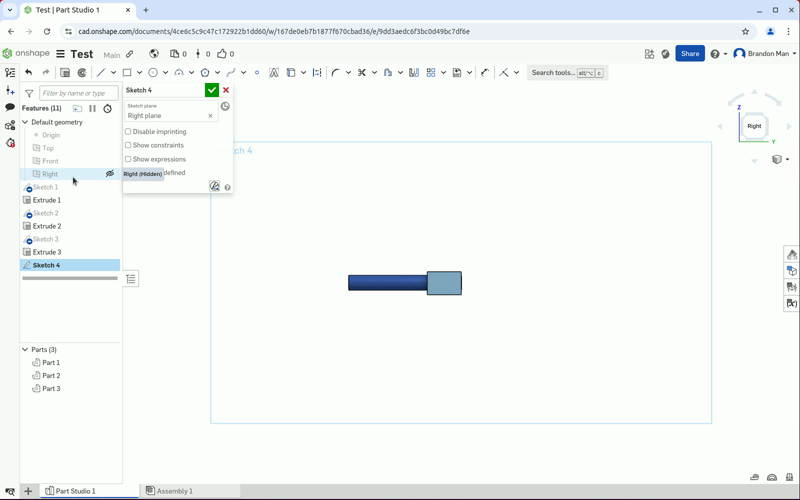
mouse_move(73, 352)
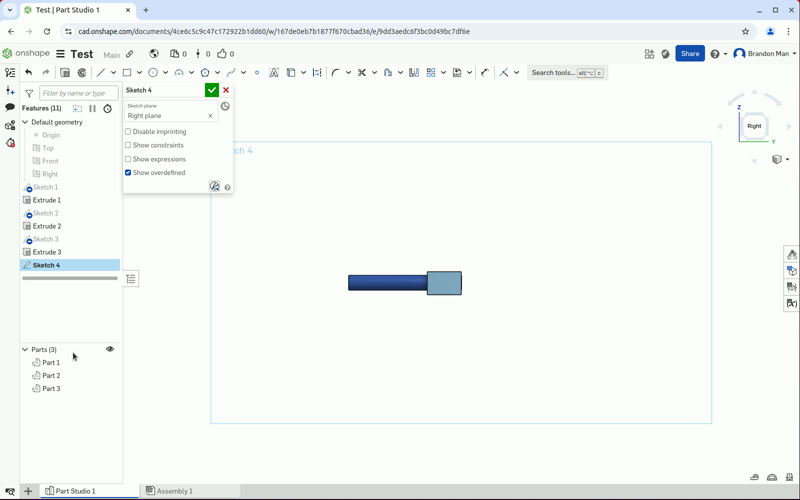
key(y)
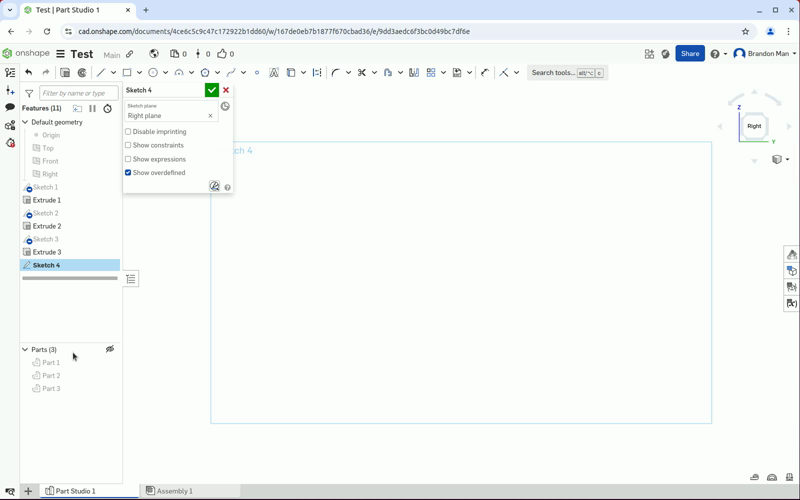
key(c)
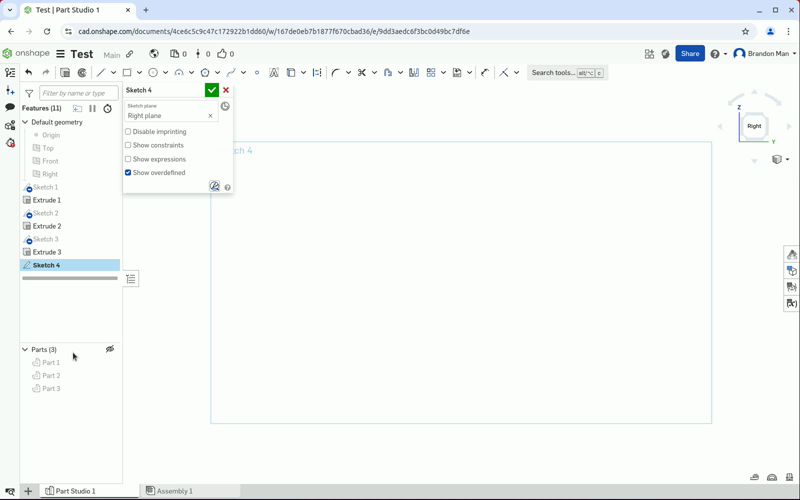
key_down(shift)
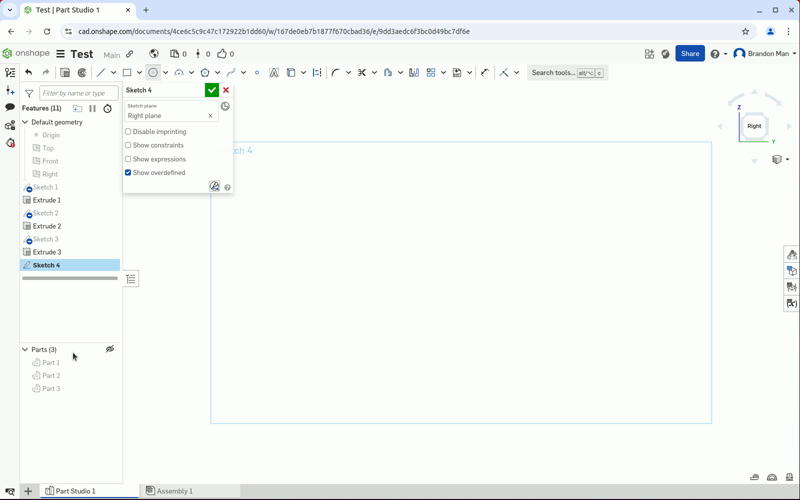
mouse_move(369, 282)
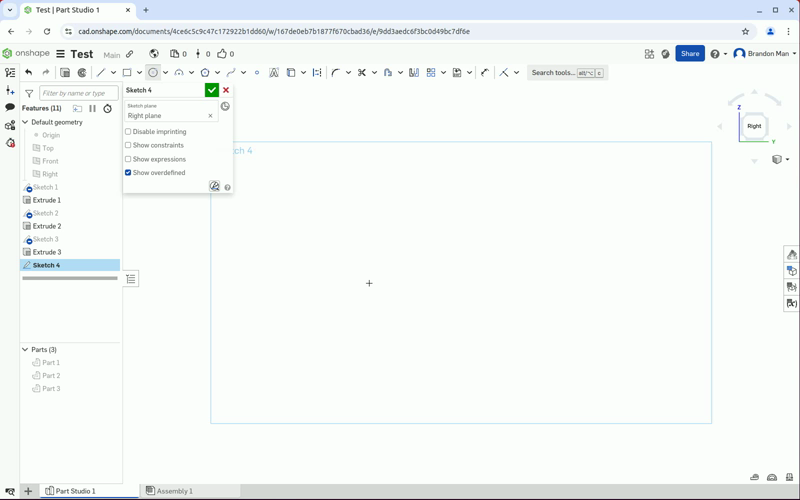
click(369, 282)
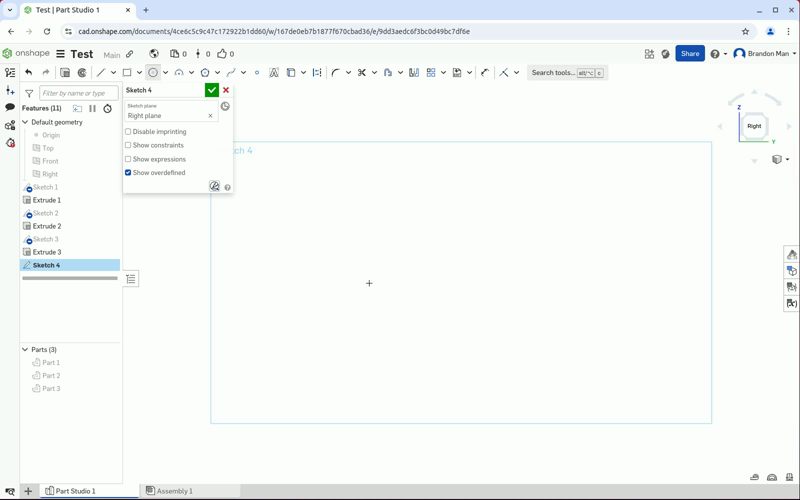
key_up(shift)
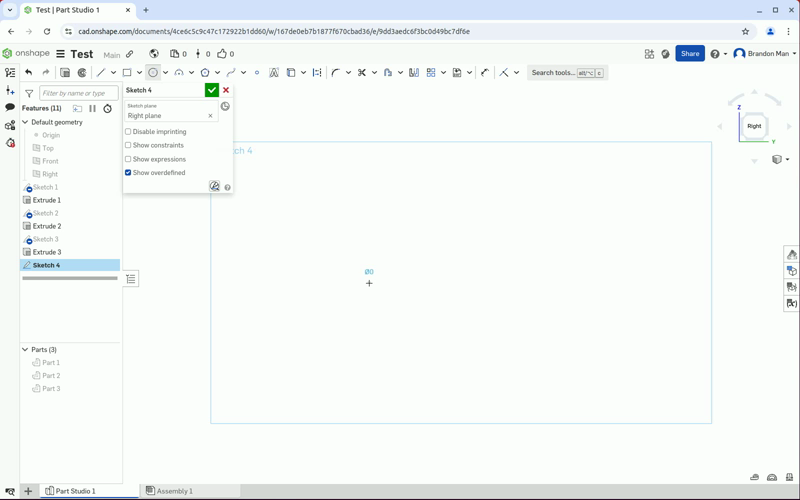
mouse_move(376, 282)
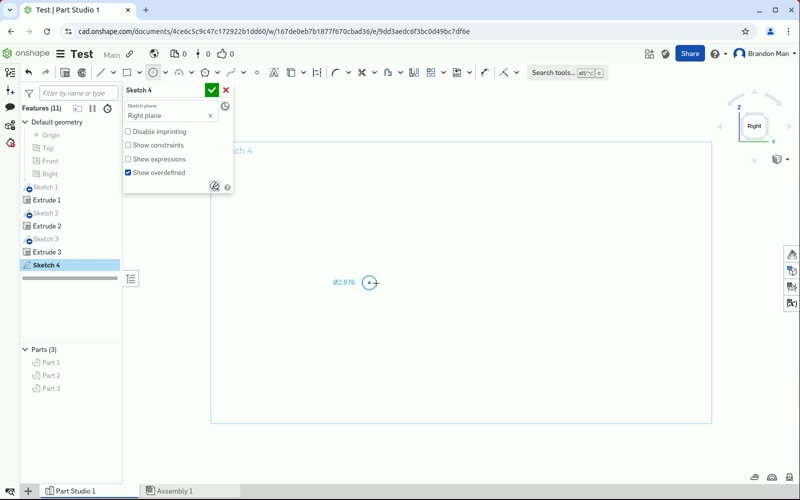
click(376, 282)
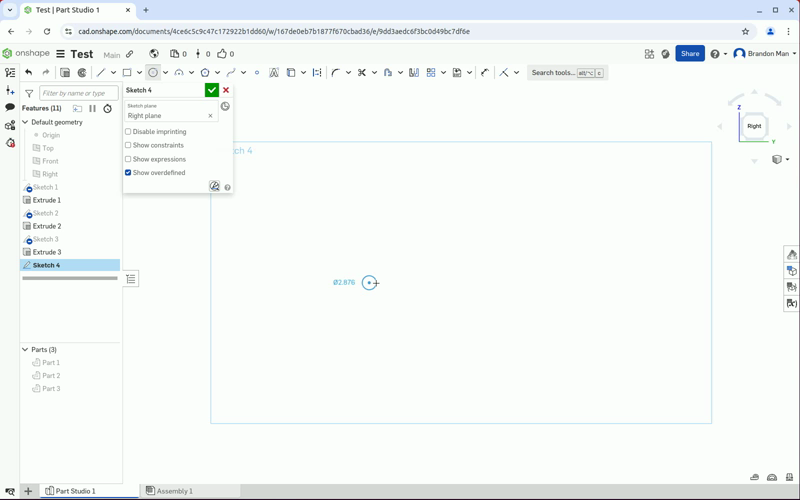
key(esc)
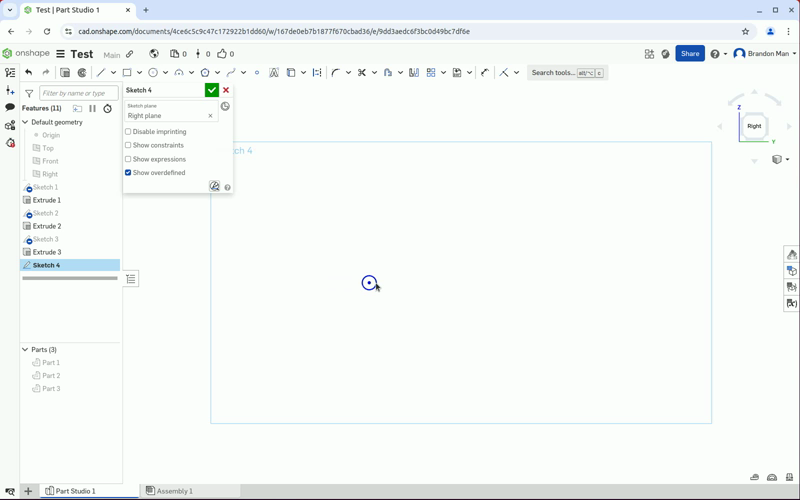
key(c)
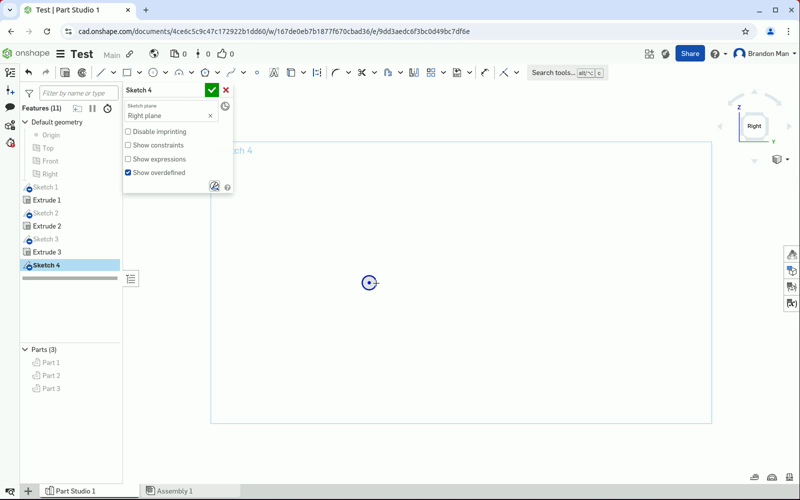
key_down(shift)
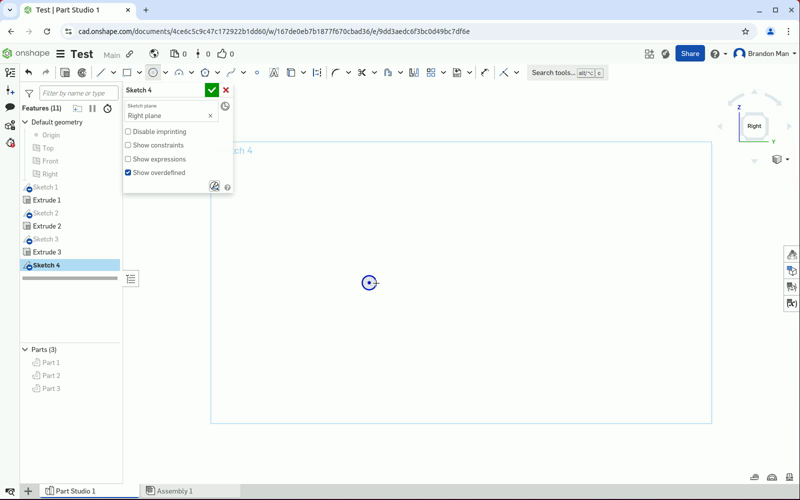
mouse_move(369, 282)
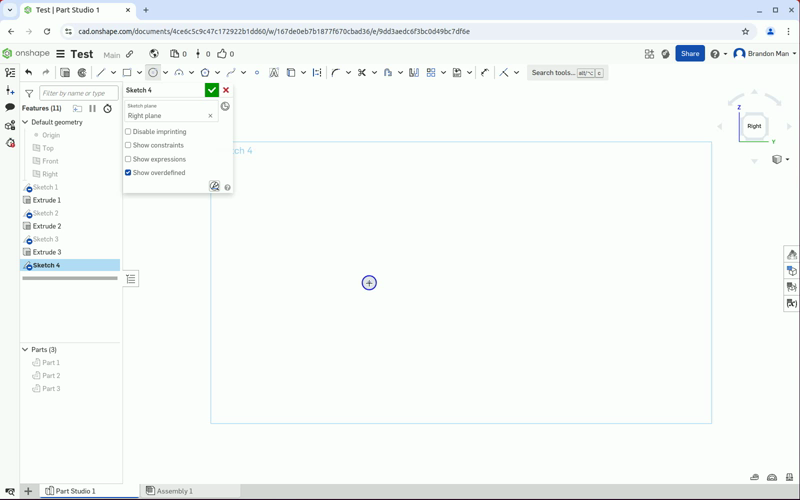
click(369, 282)
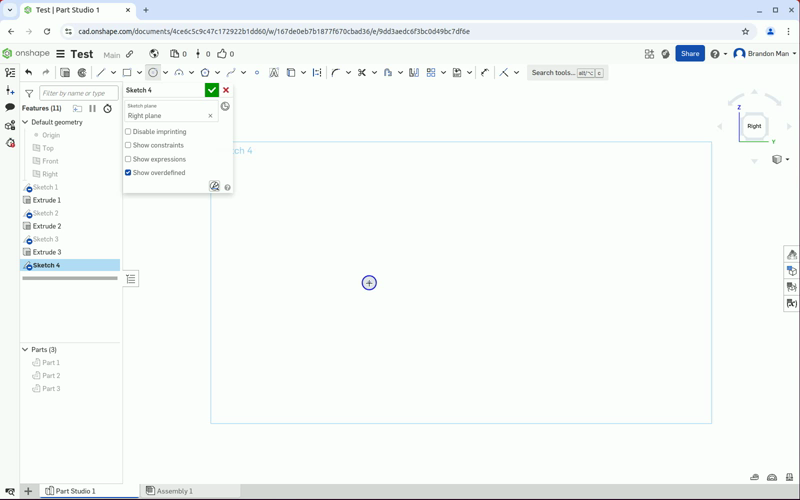
key_up(shift)
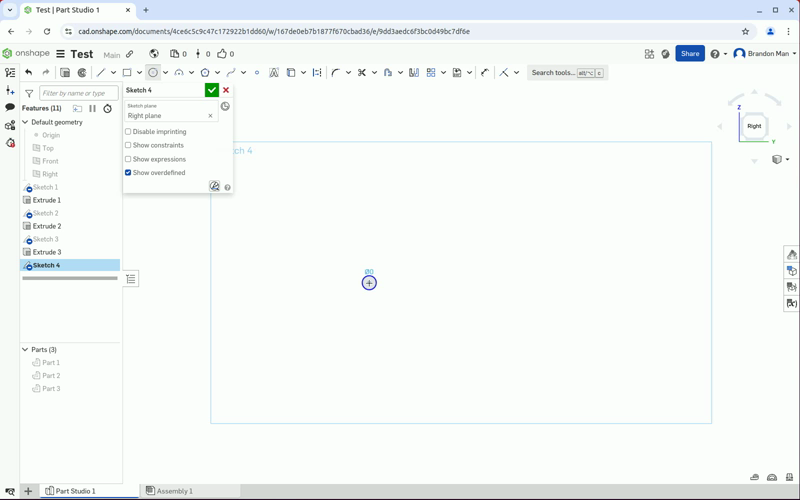
mouse_move(374, 282)
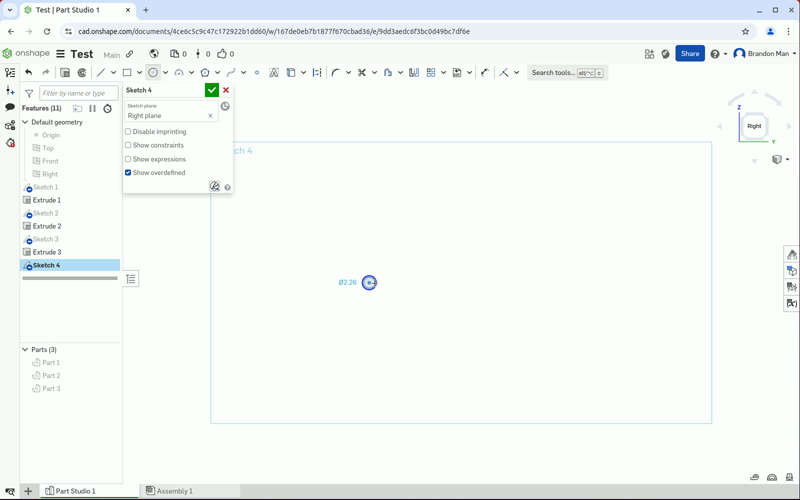
scroll(6)
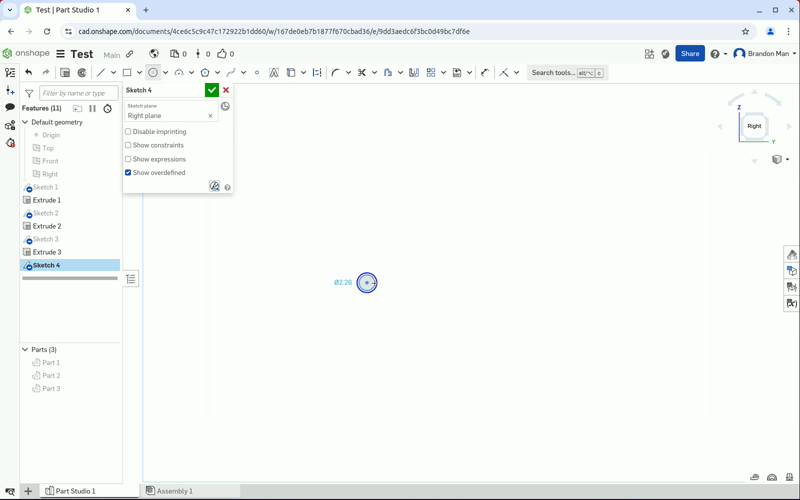
scroll(6)
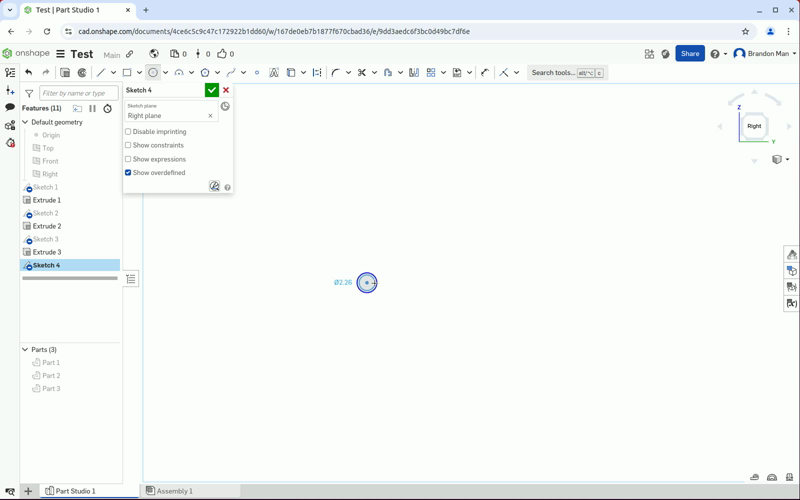
scroll(6)
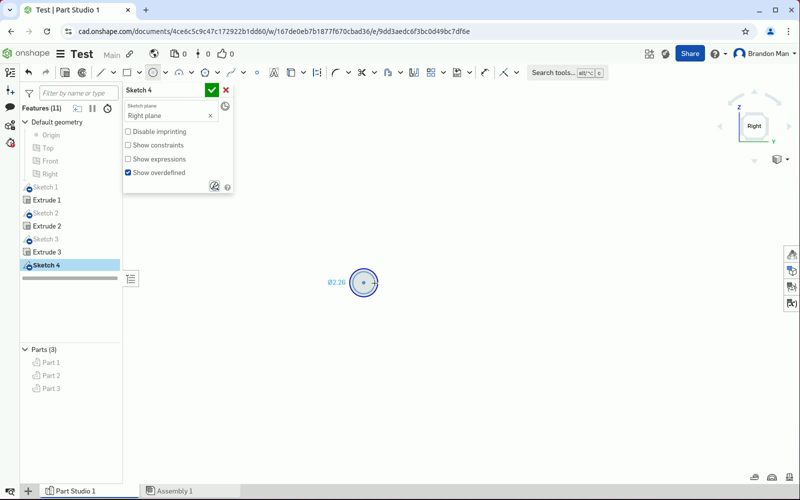
scroll(6)
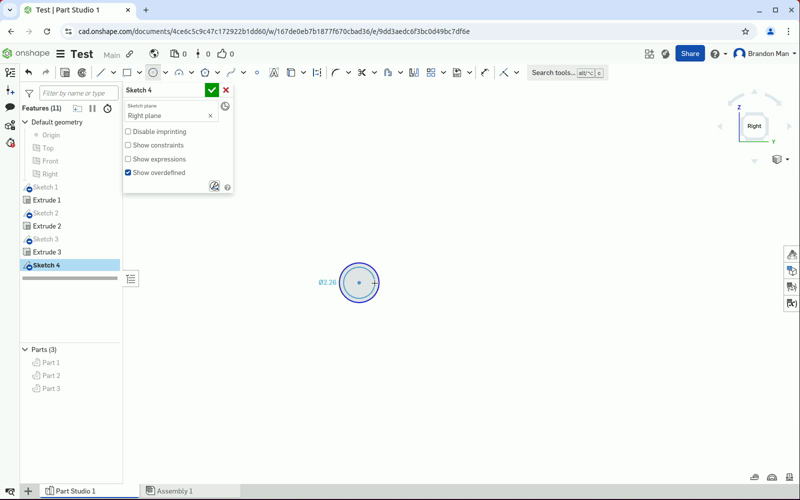
scroll(6)
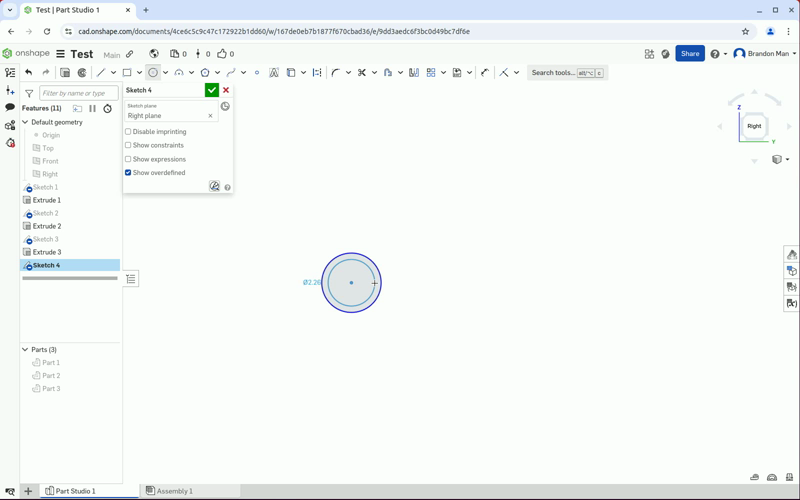
scroll(6)
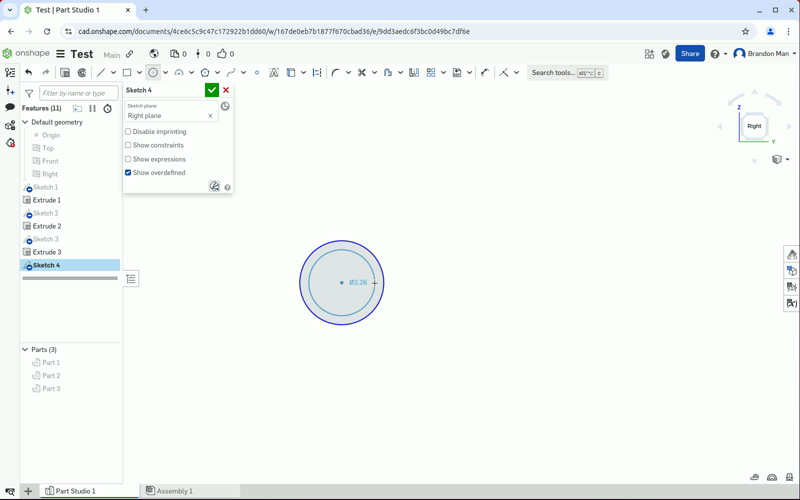
scroll(6)
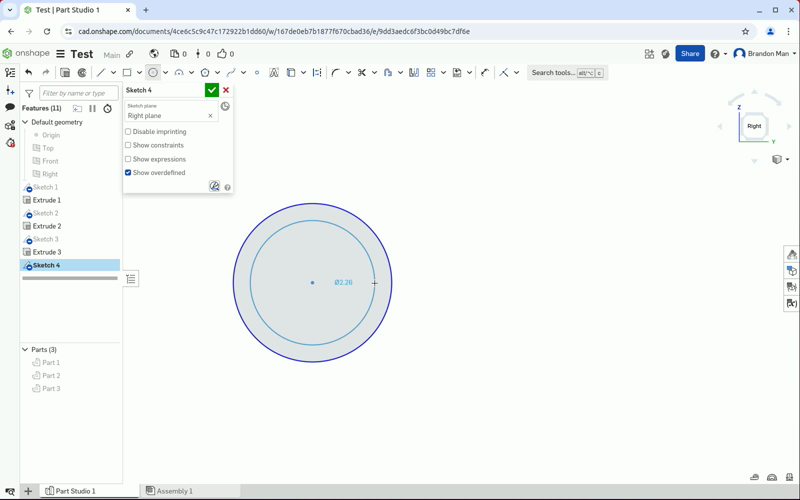
click(374, 282)
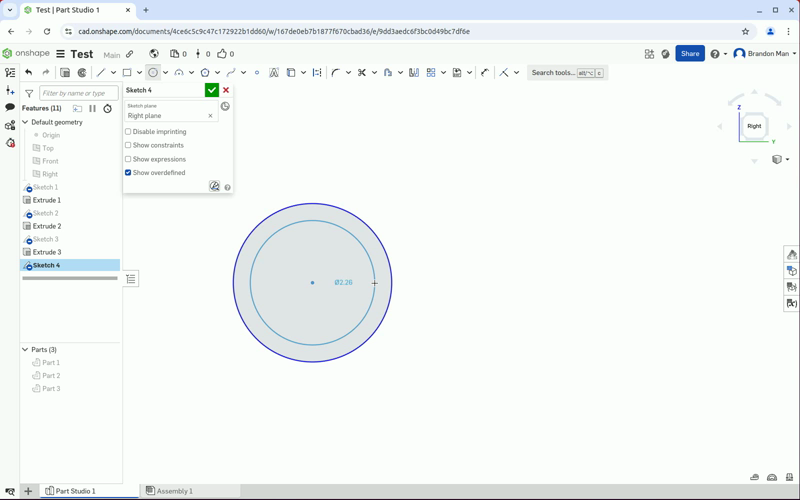
scroll(-6)
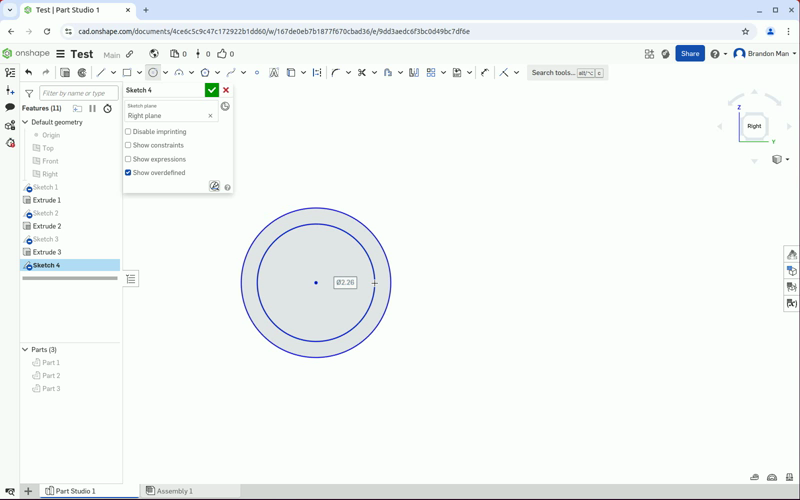
scroll(-6)
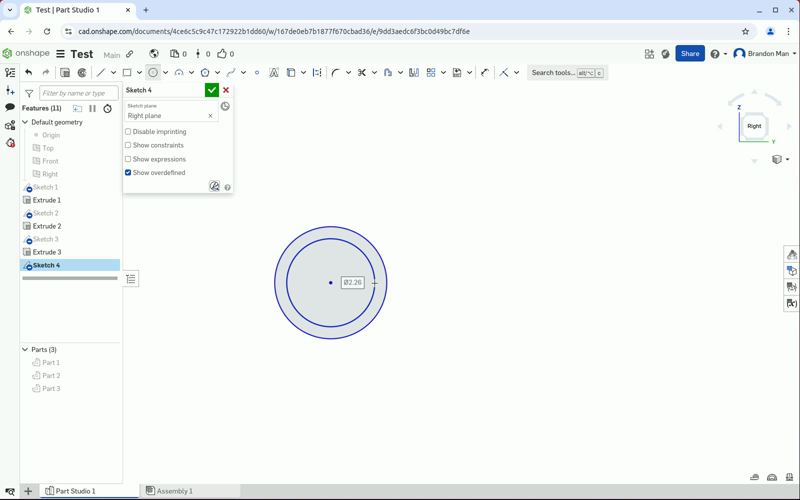
scroll(-6)
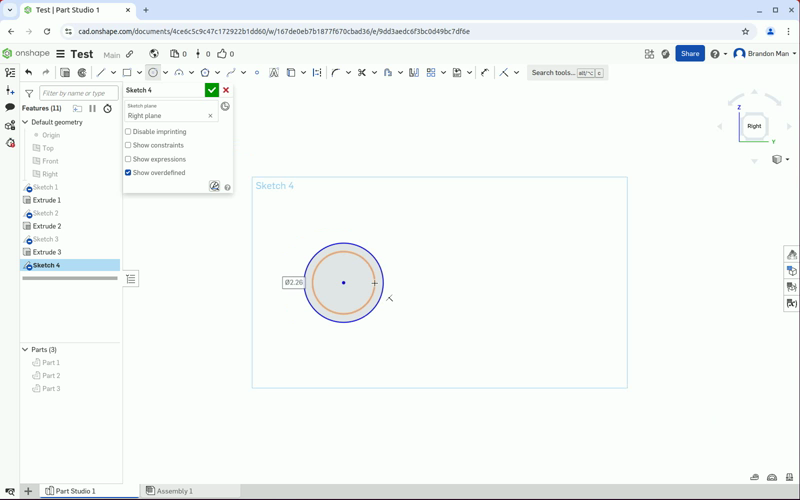
scroll(-6)
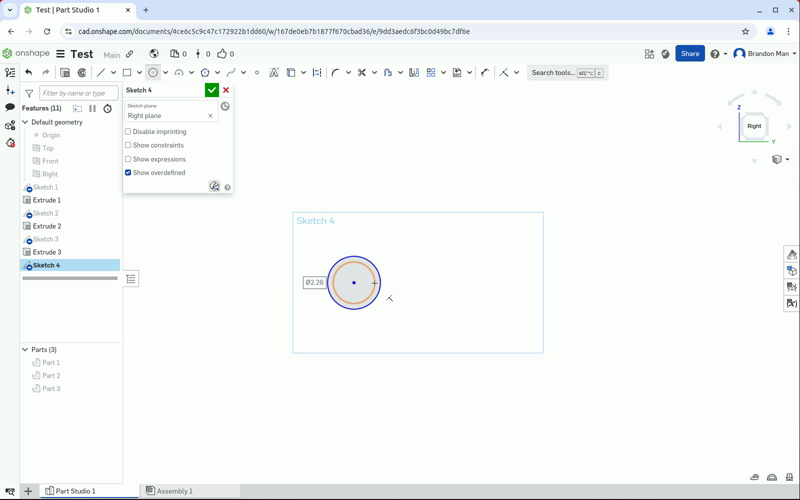
scroll(-6)
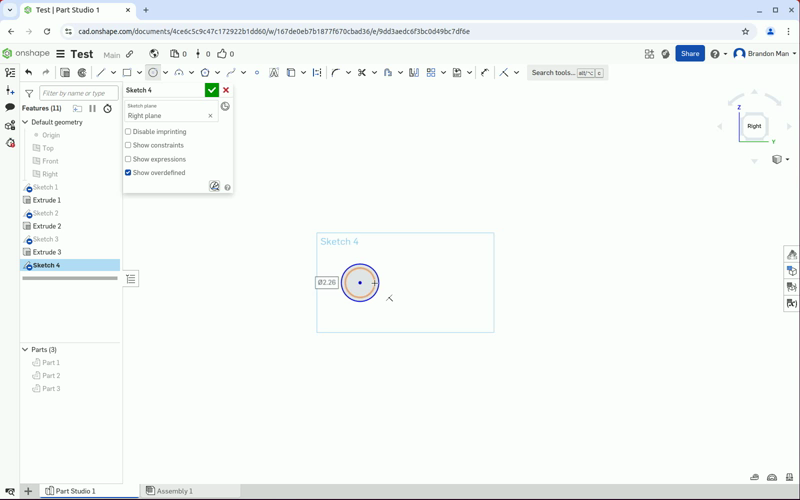
scroll(-6)
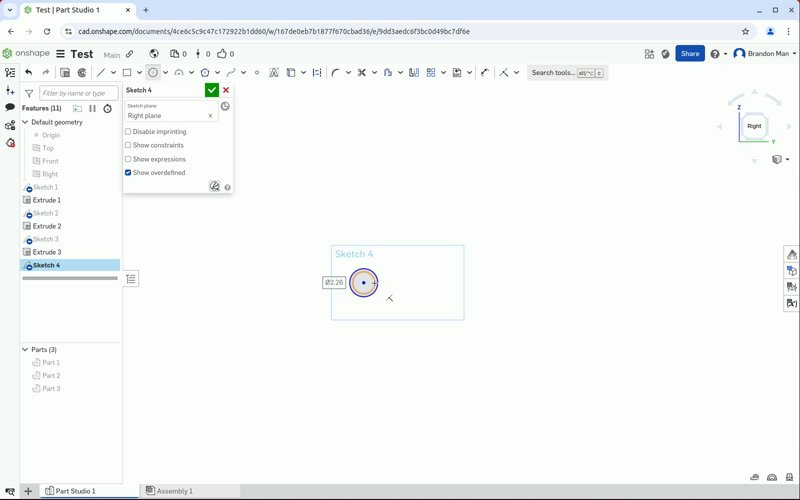
scroll(-6)
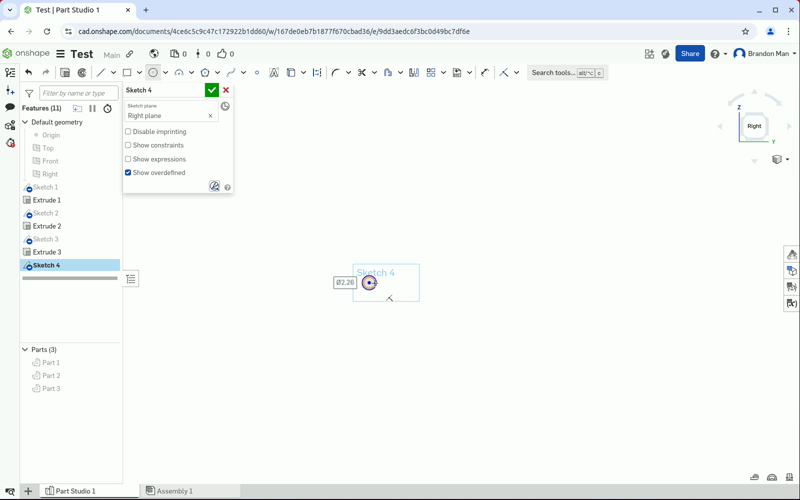
key(esc)
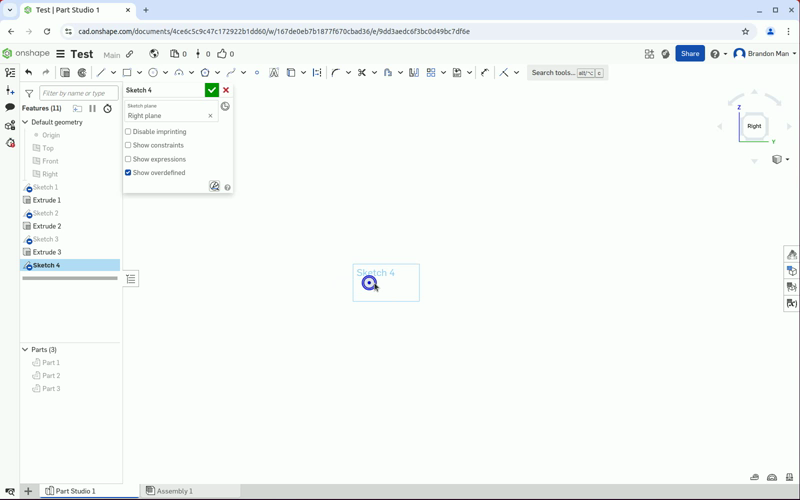
mouse_move(375, 284)
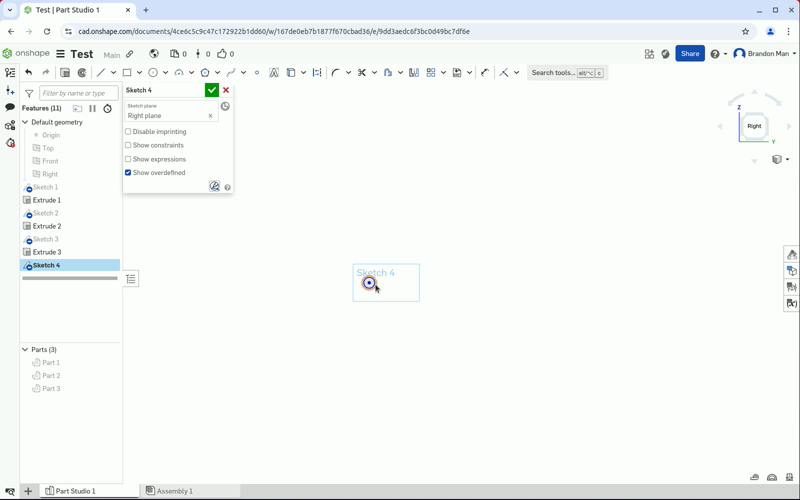
scroll(6)
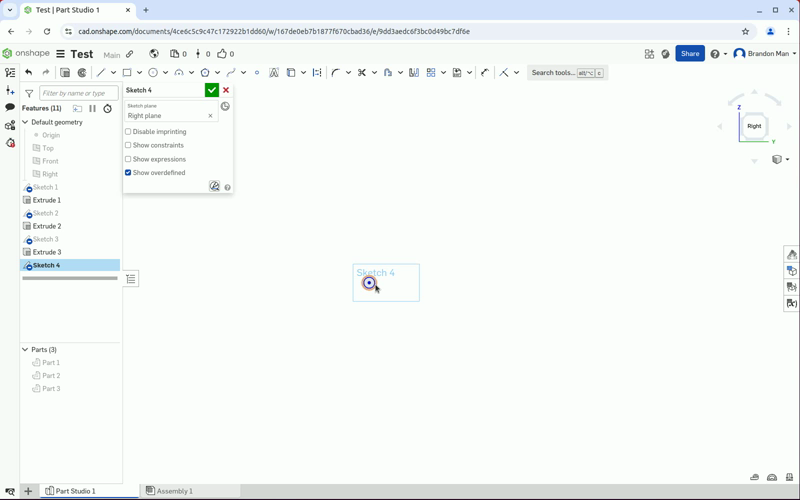
scroll(6)
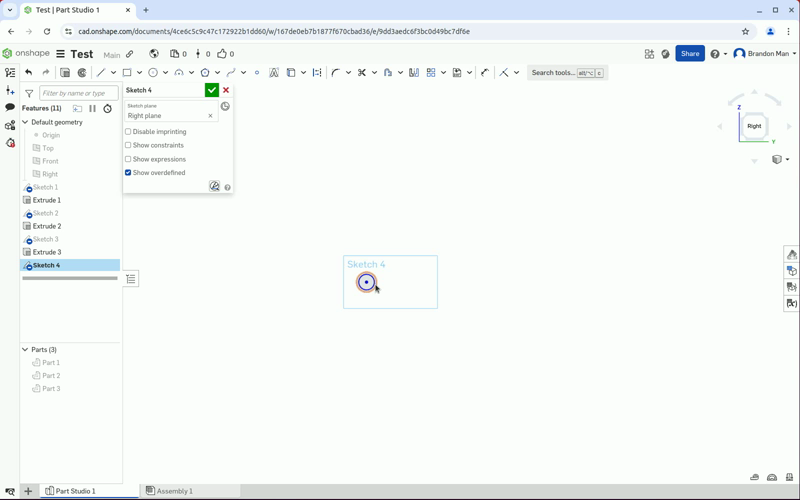
scroll(6)
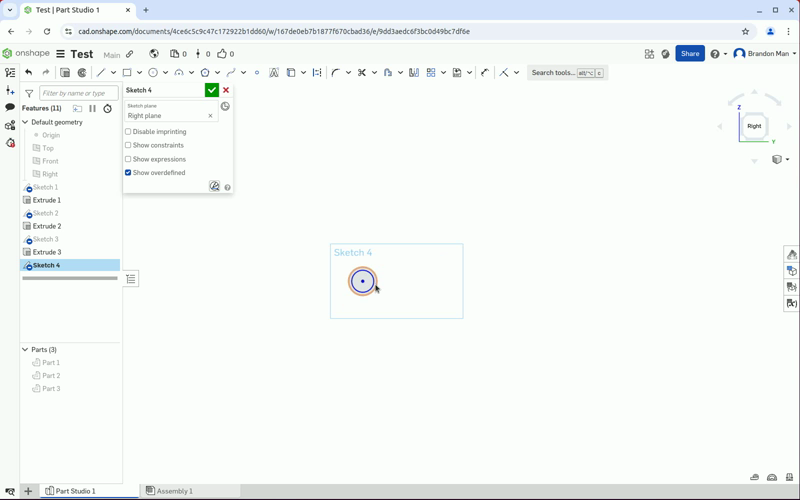
scroll(6)
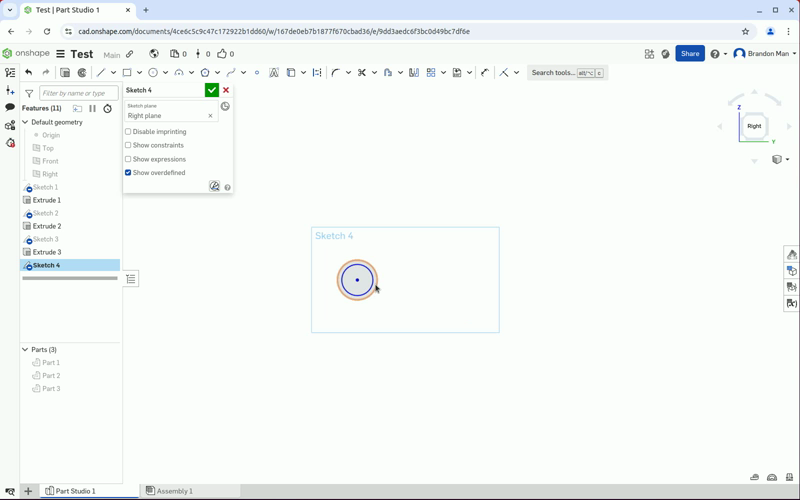
scroll(6)
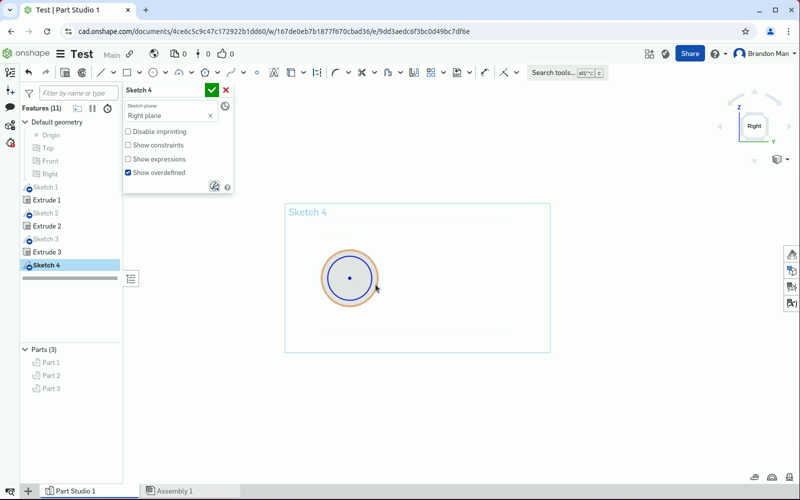
scroll(6)
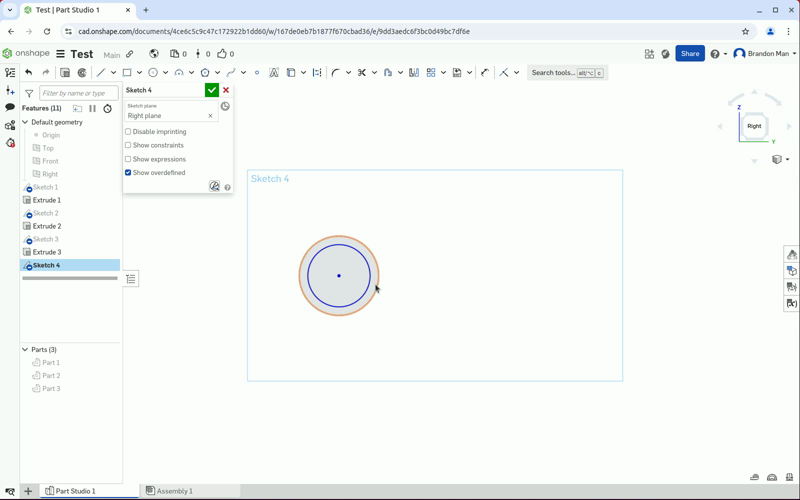
scroll(6)
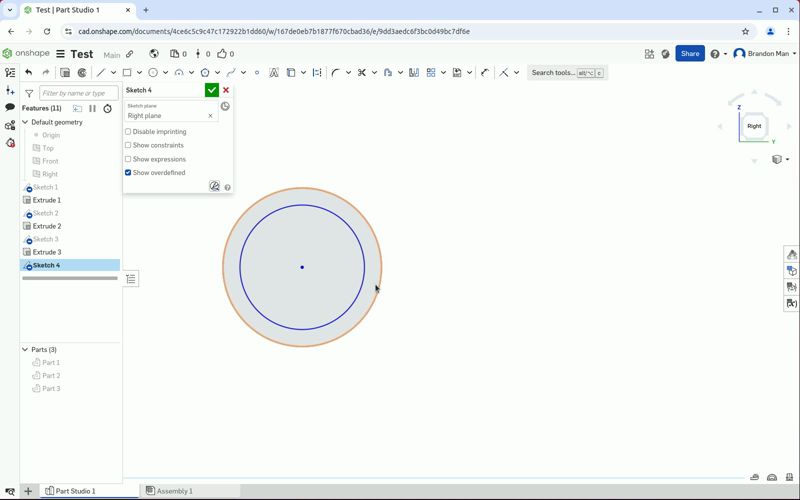
click(375, 284)
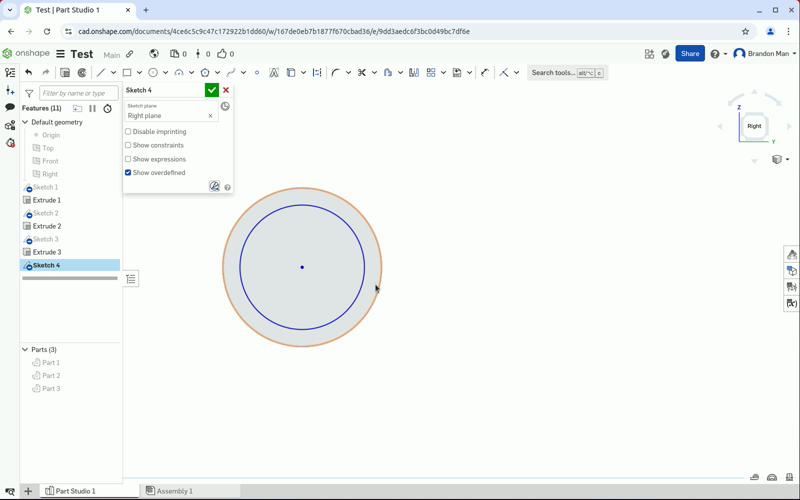
scroll(-6)
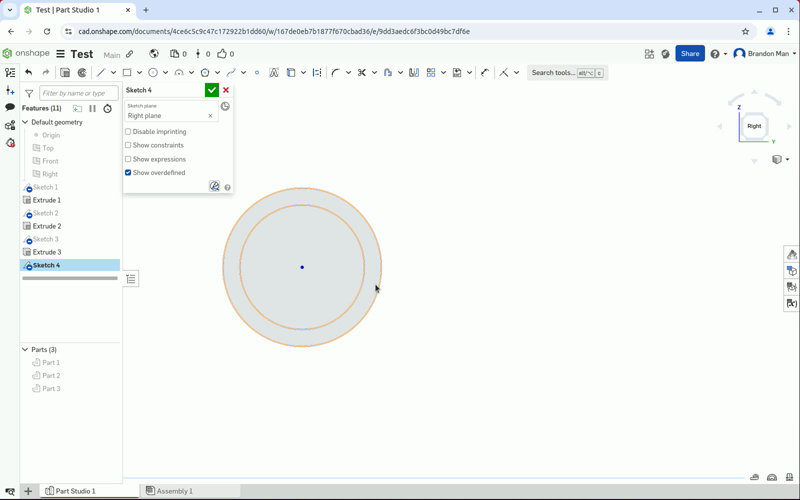
scroll(-6)
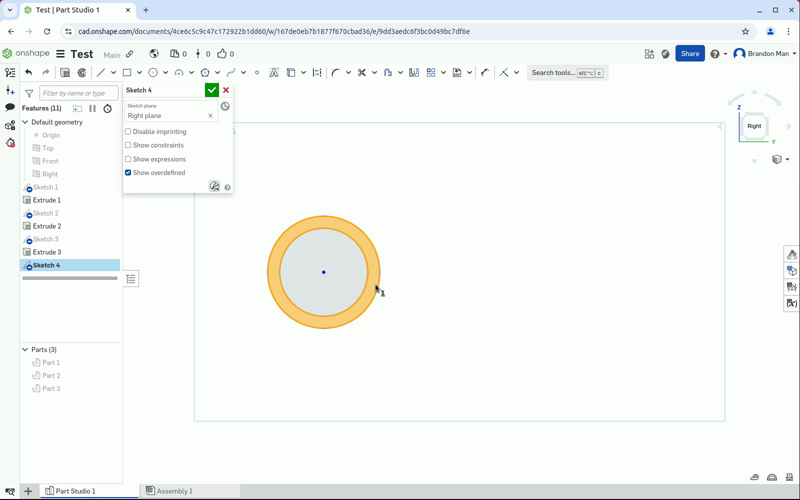
scroll(-6)
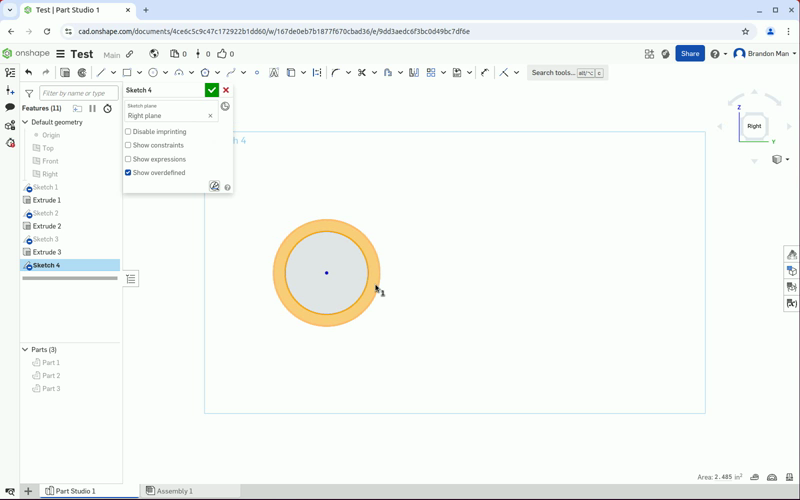
scroll(-6)
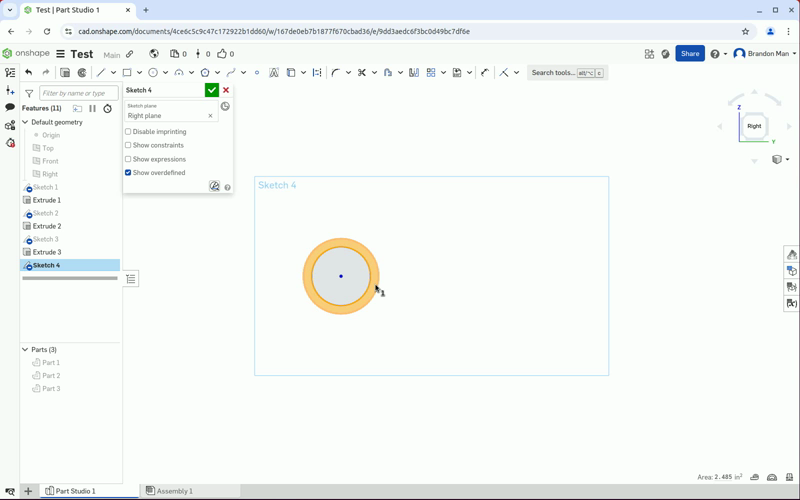
scroll(-6)
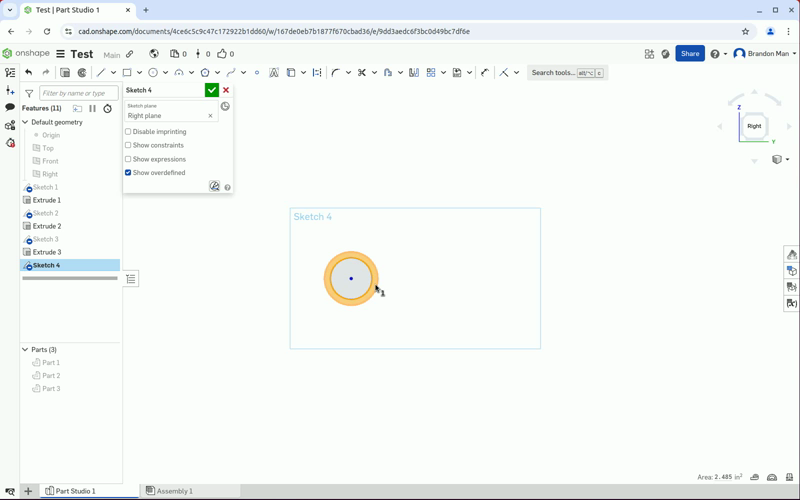
scroll(-6)
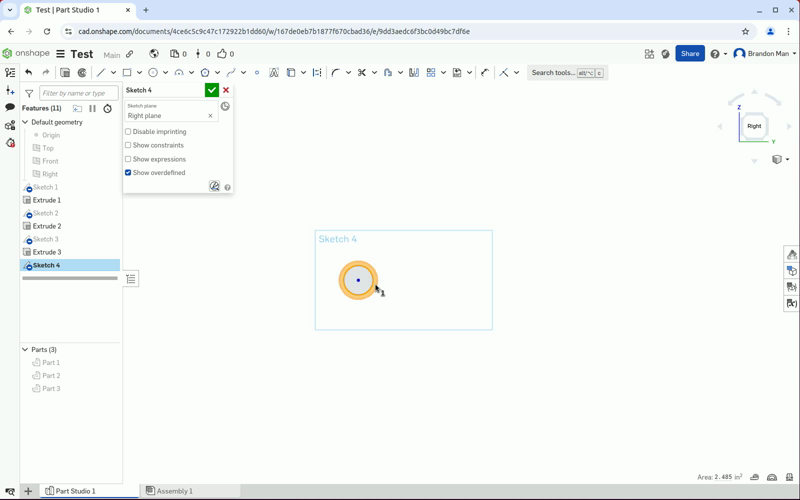
scroll(-6)
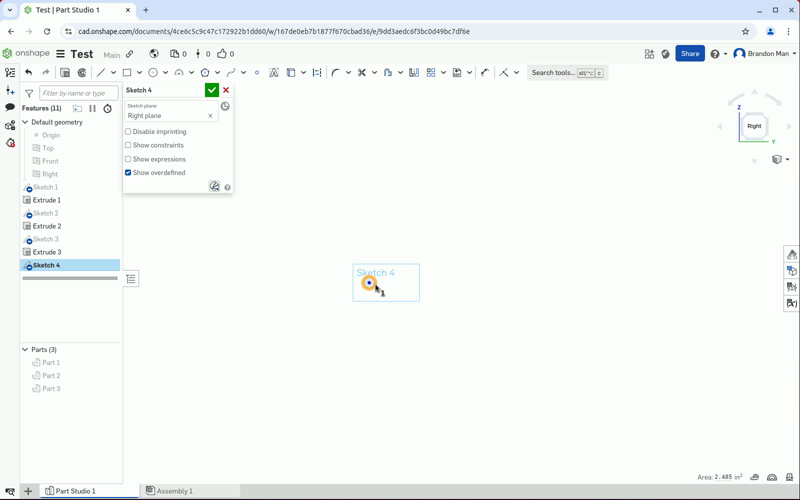
mouse_move(73, 352)
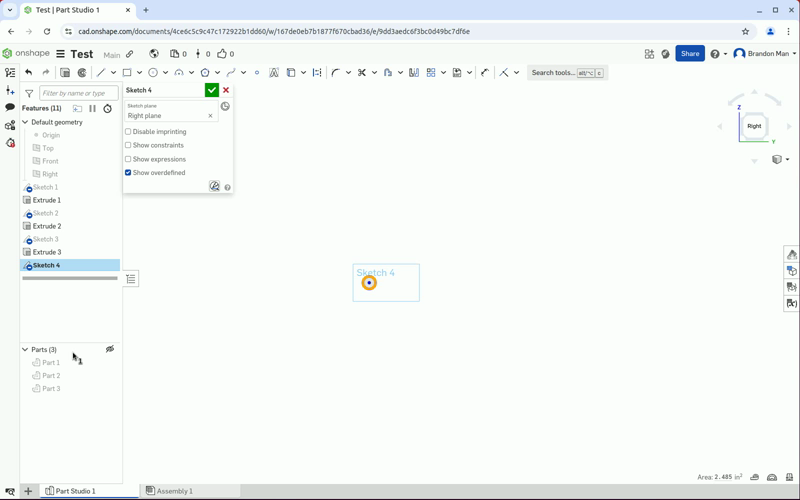
key(shift+y)
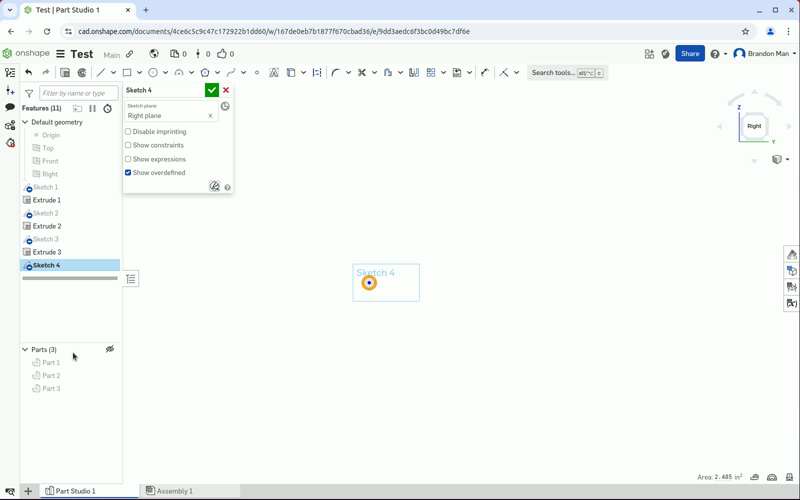
key(shift+e)
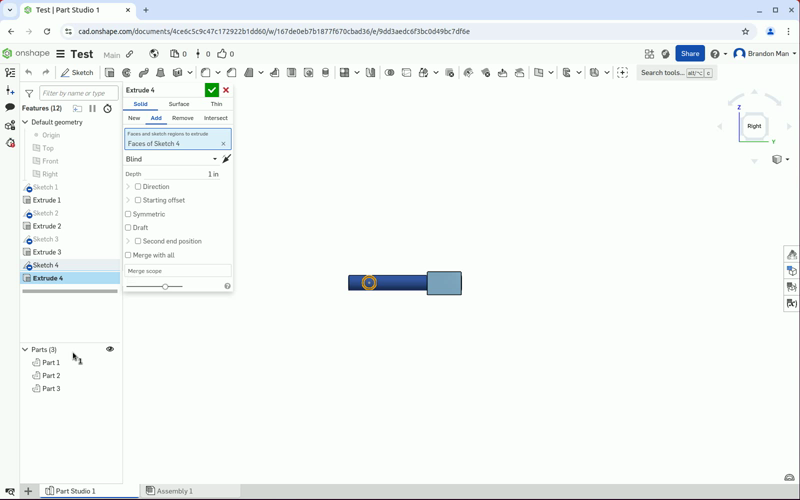
mouse_move(143, 106)
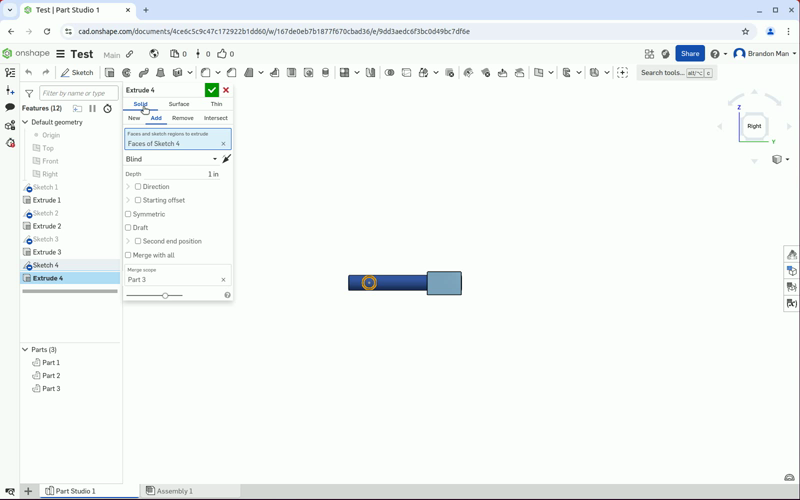
click(143, 106)
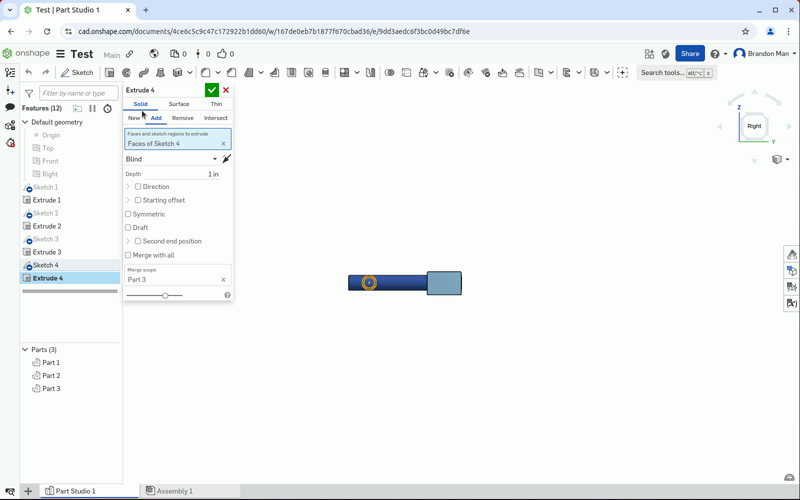
mouse_move(137, 120)
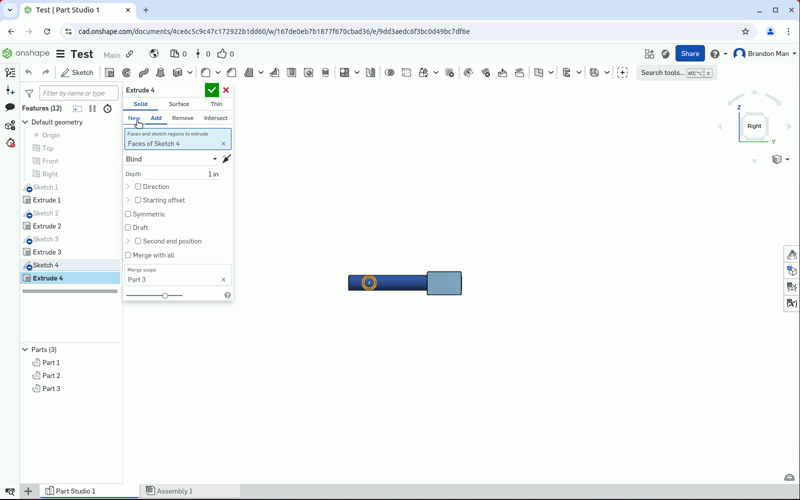
click(137, 120)
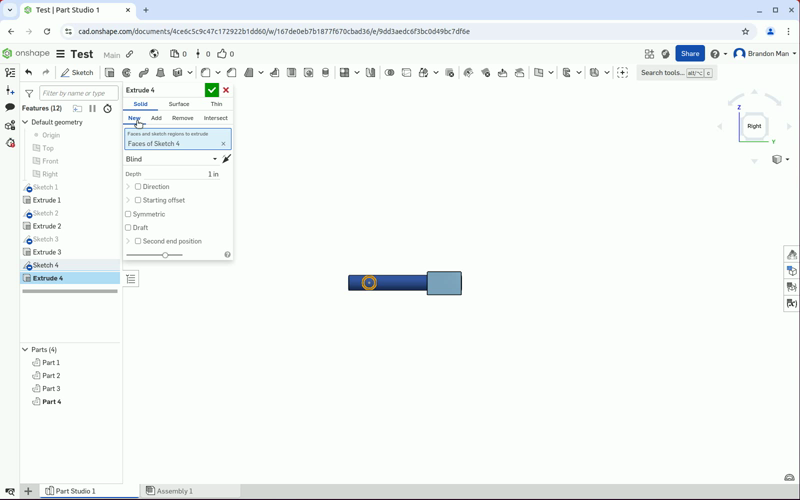
key(tab, 4)
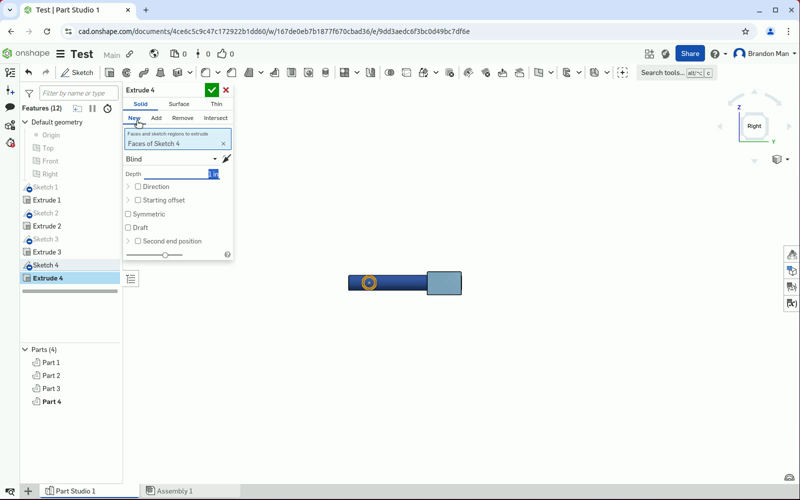
text(-2.407)
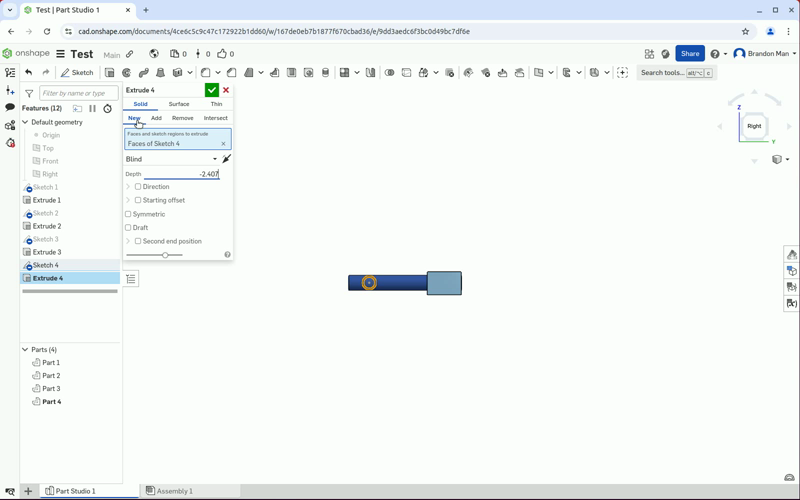
key(enter)
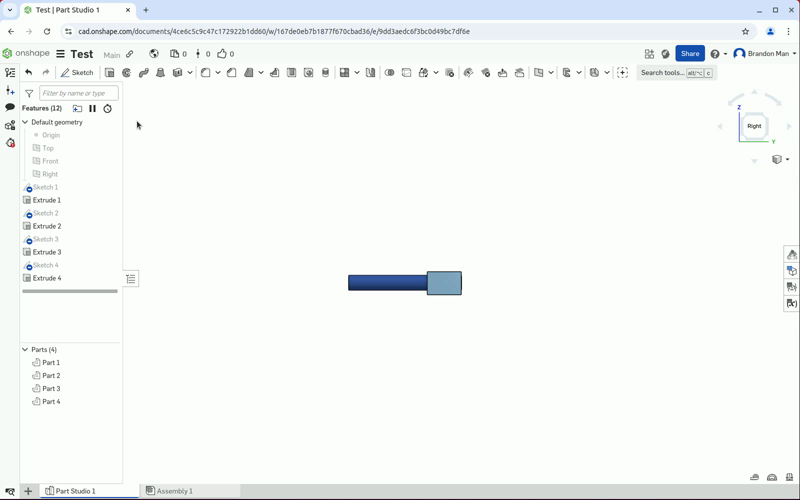
key(shift+h)
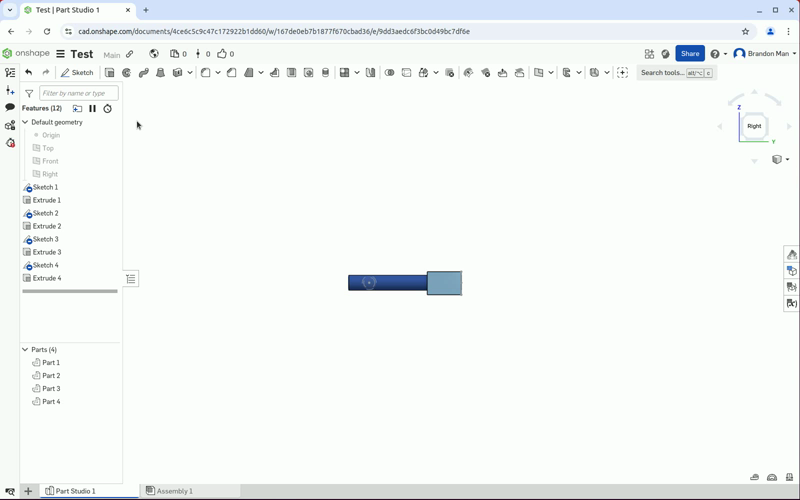
key(shift+h)
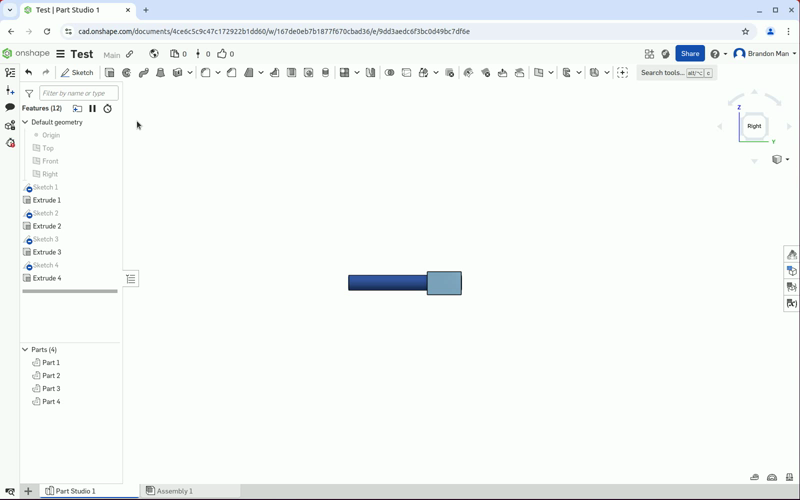
mouse_move(73, 189)
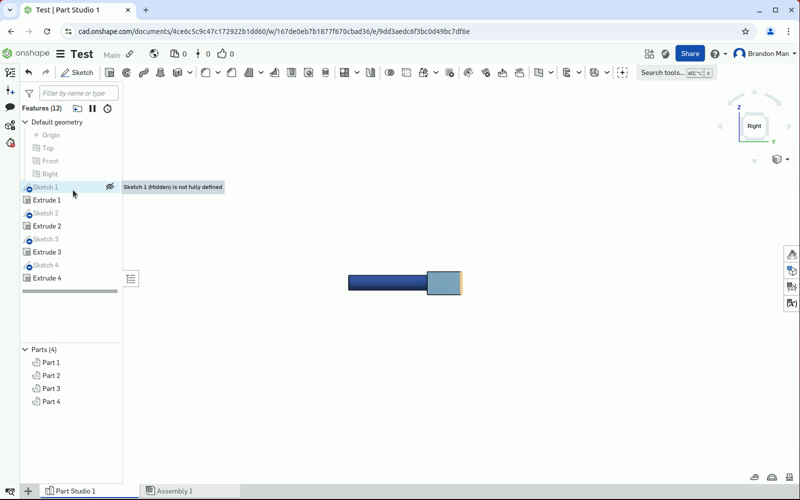
click(73, 189)
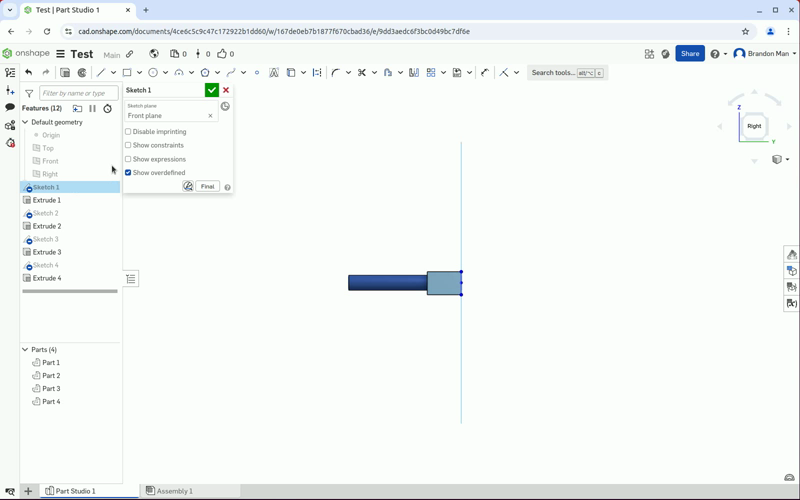
mouse_move(229, 92)
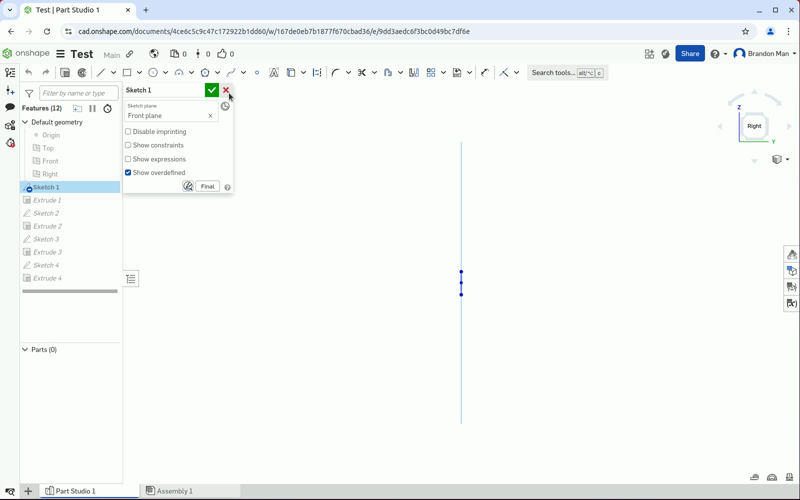
click(229, 92)
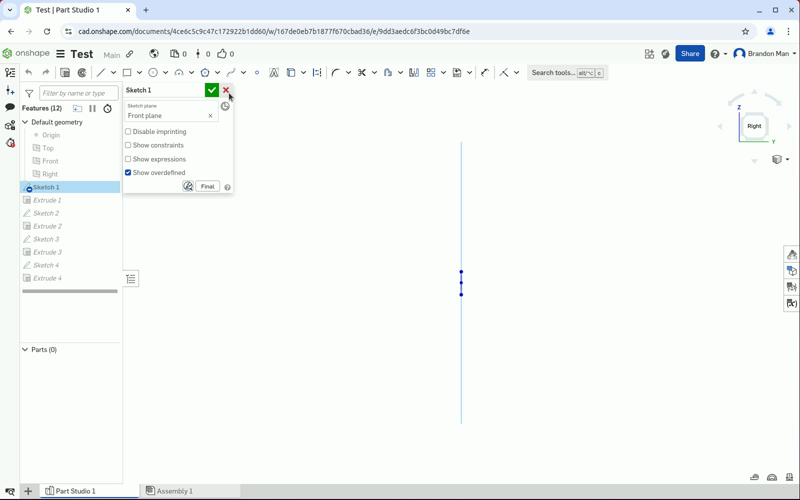
key(shift+s)
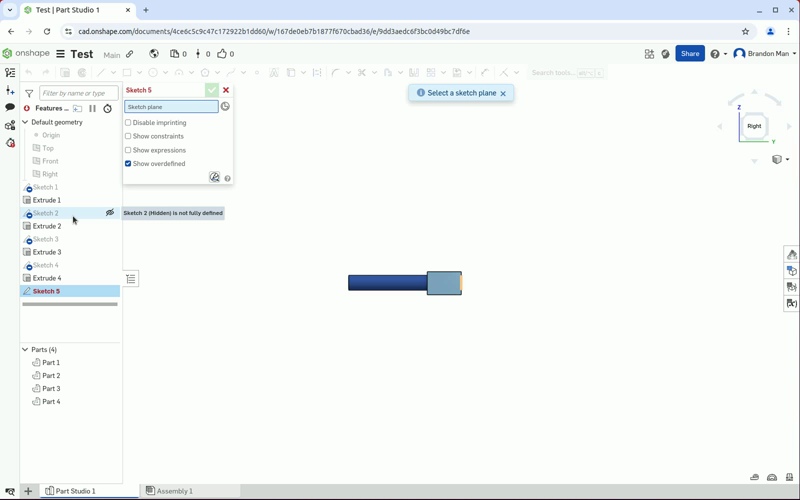
scroll(3)
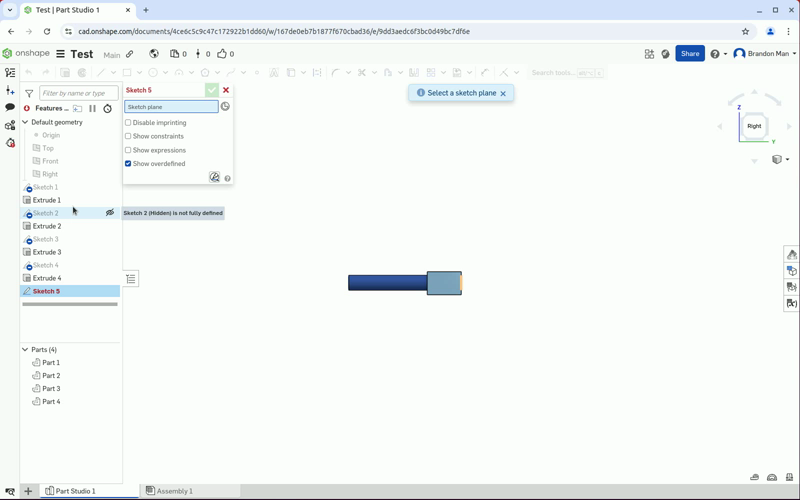
mouse_move(73, 176)
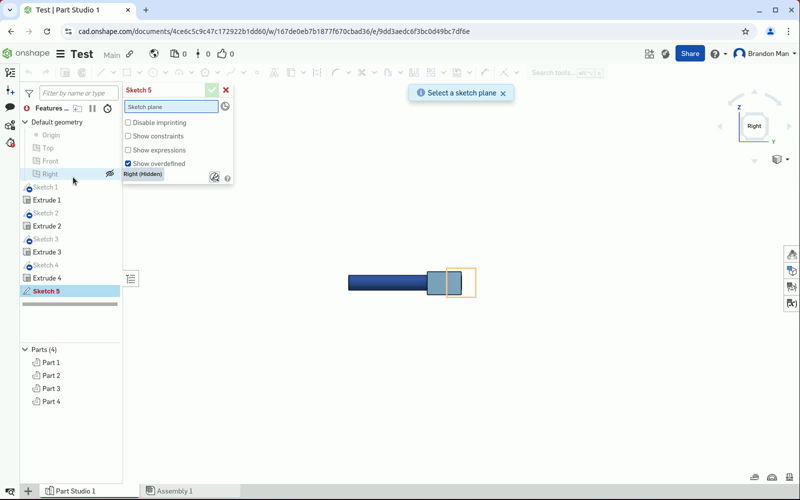
click(73, 176)
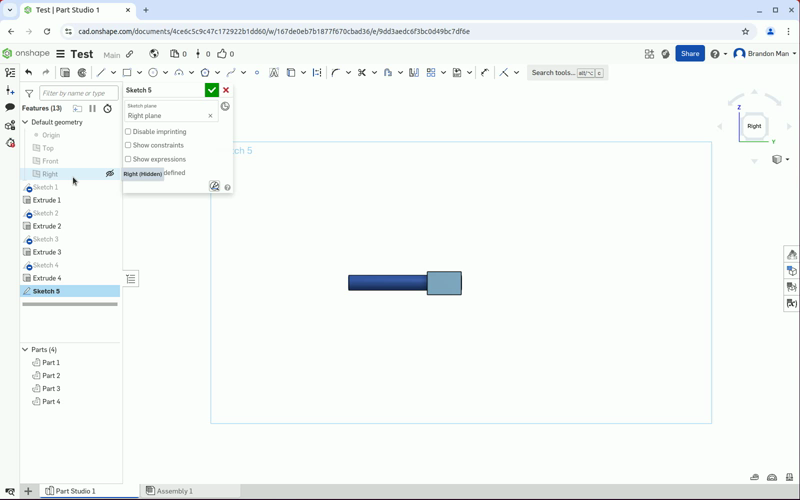
mouse_move(73, 352)
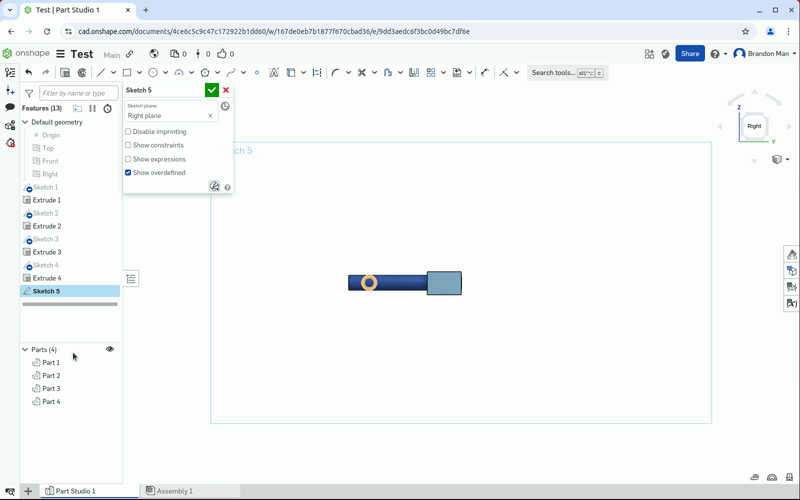
key(y)
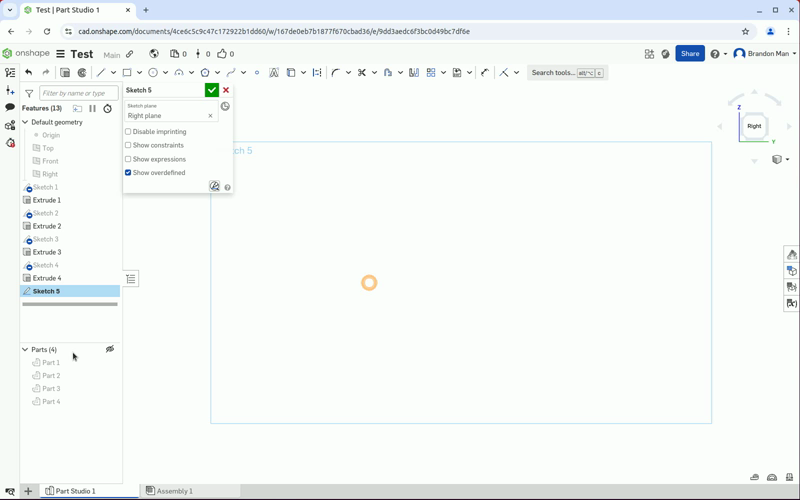
key(l)
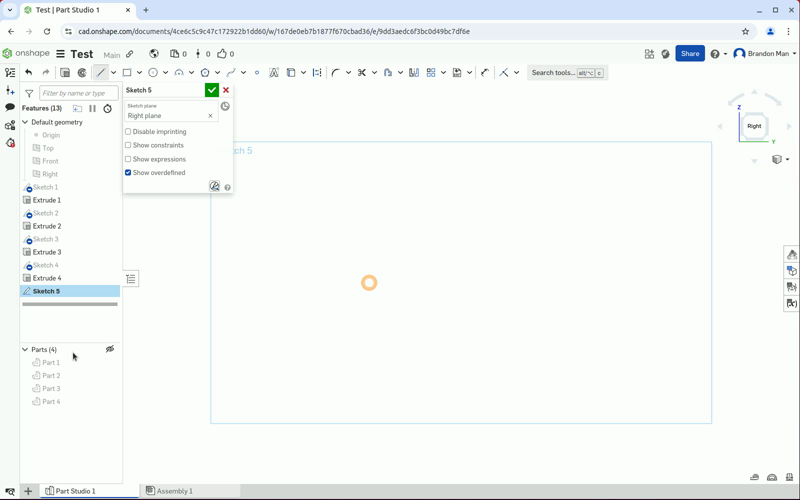
key_down(shift)
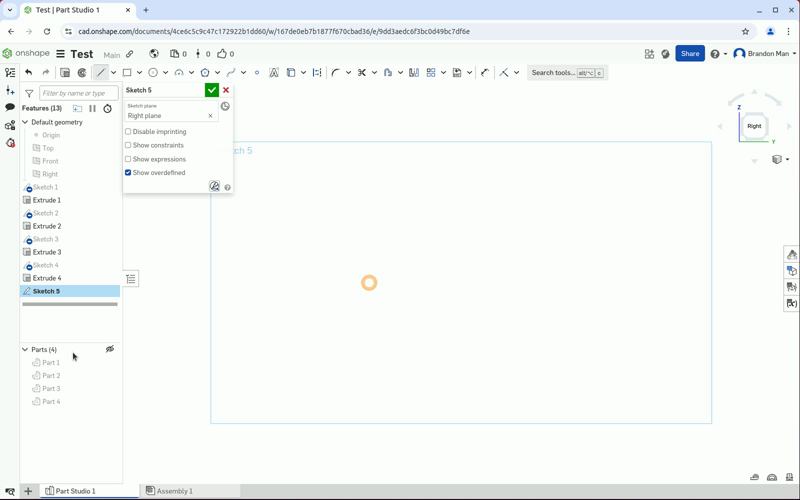
mouse_move(363, 282)
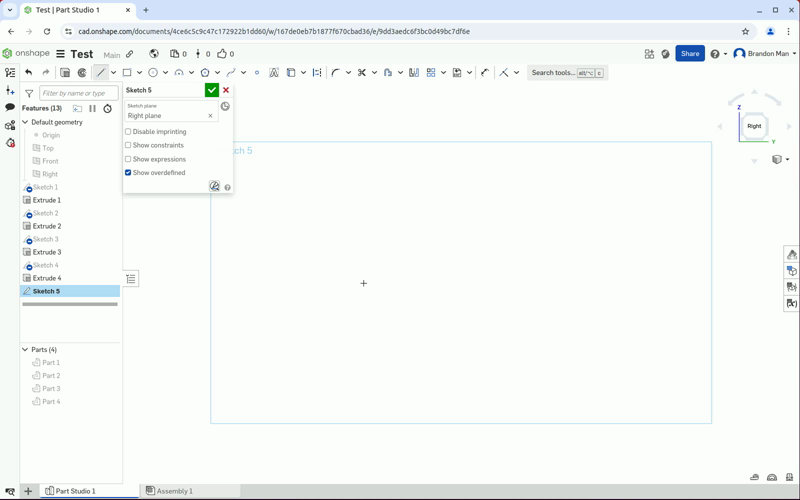
click(363, 282)
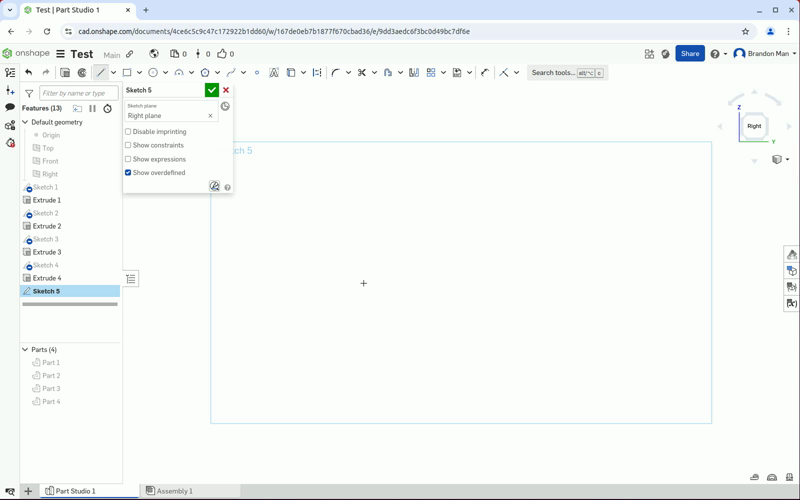
key_up(shift)
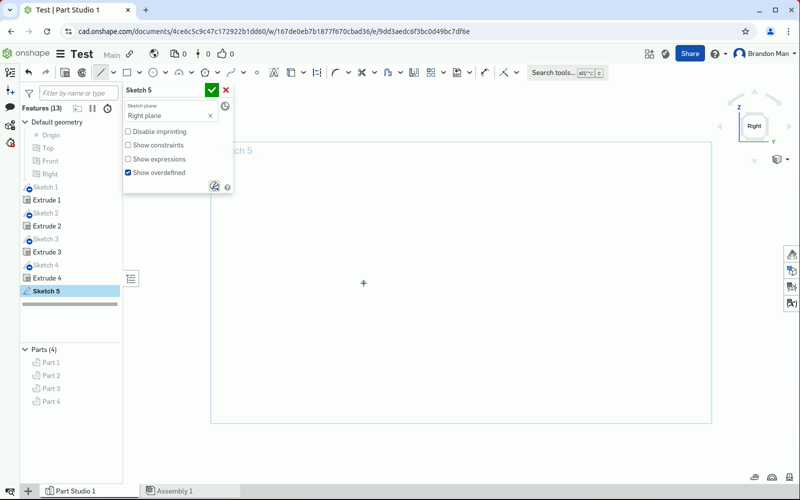
key_down(shift)
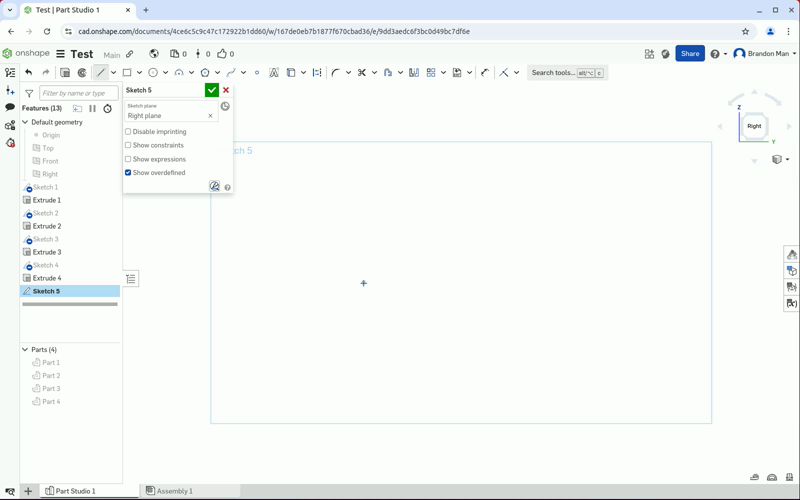
mouse_move(393, 282)
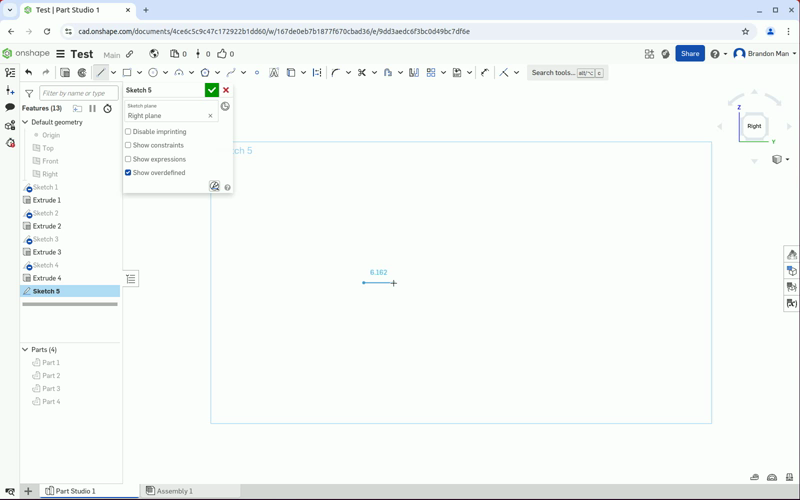
mouse_move(369, 288)
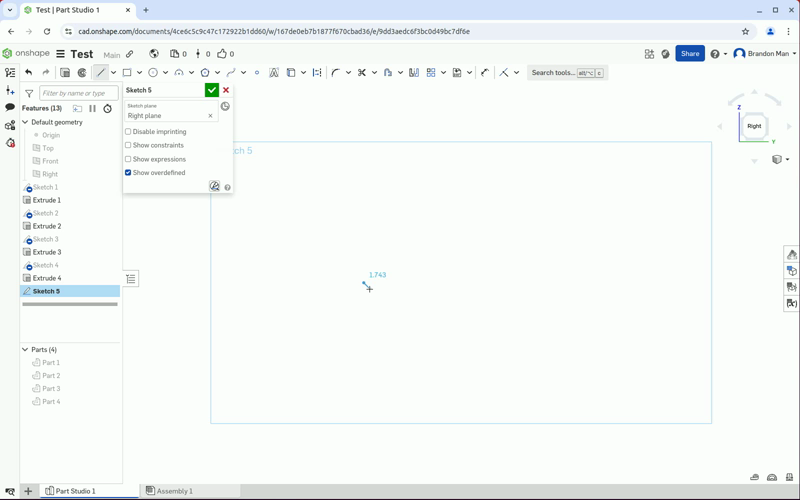
click(369, 288)
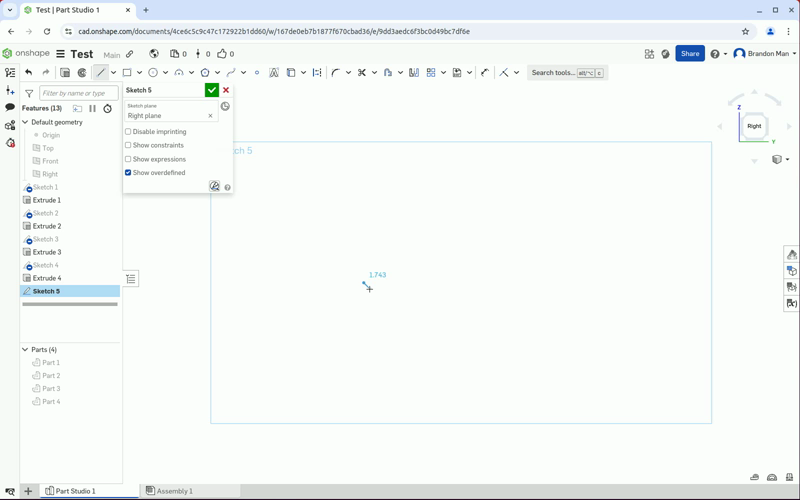
key_up(shift)
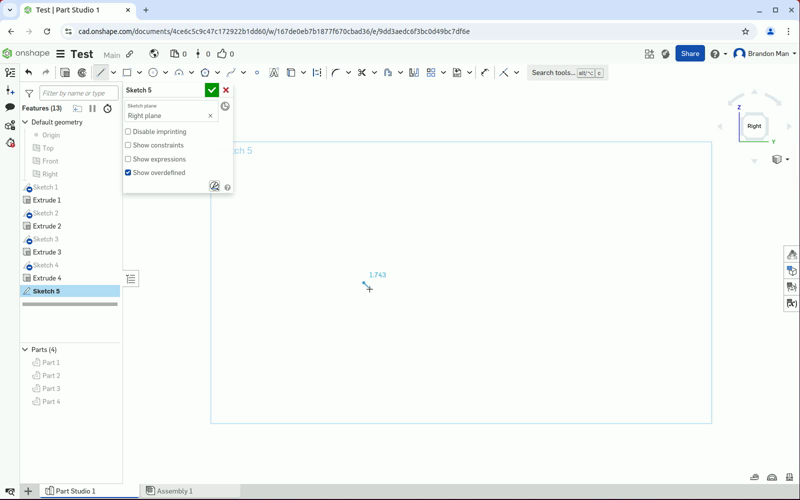
key_down(shift)
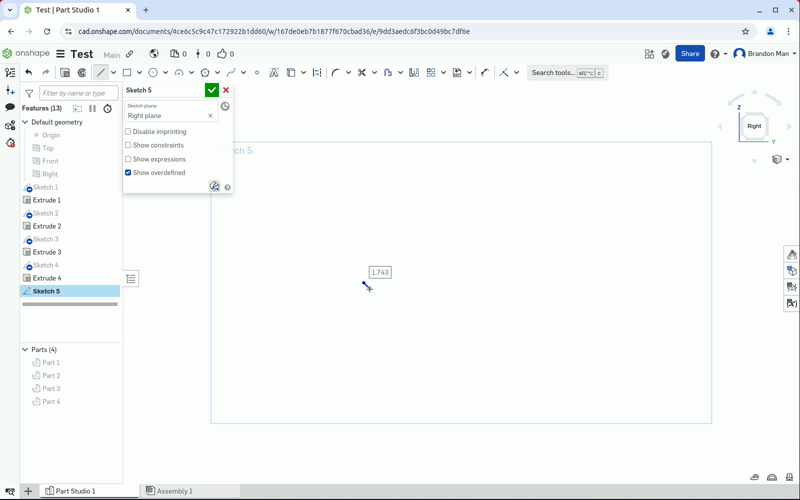
mouse_move(399, 288)
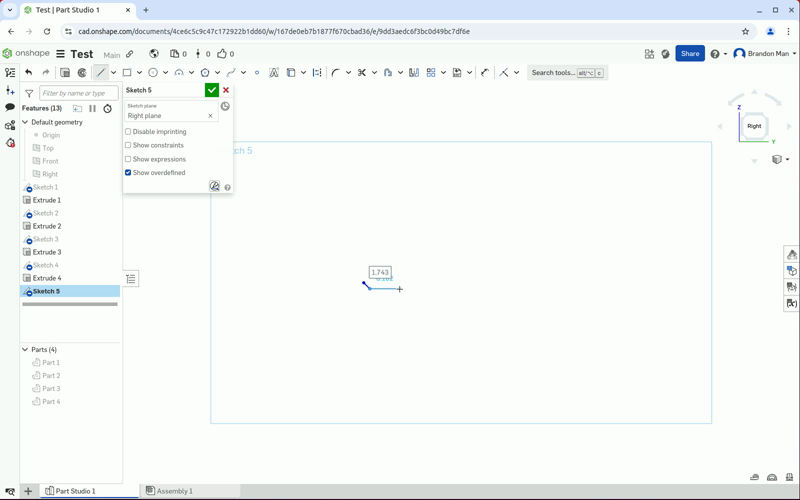
mouse_move(375, 282)
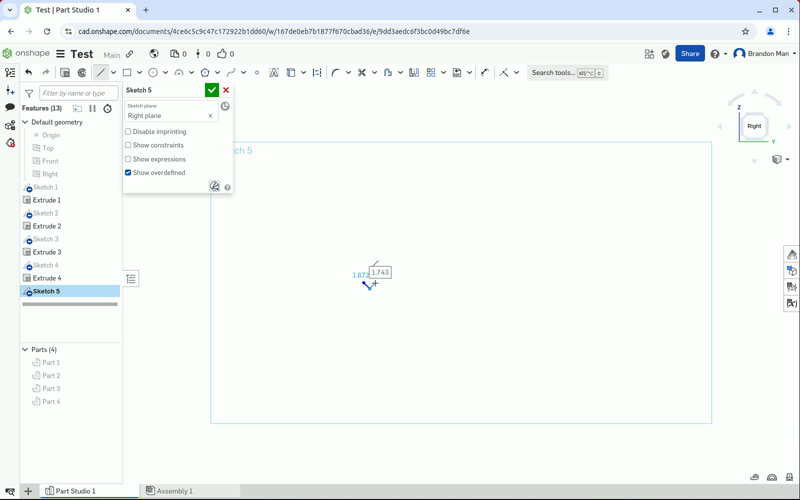
click(375, 282)
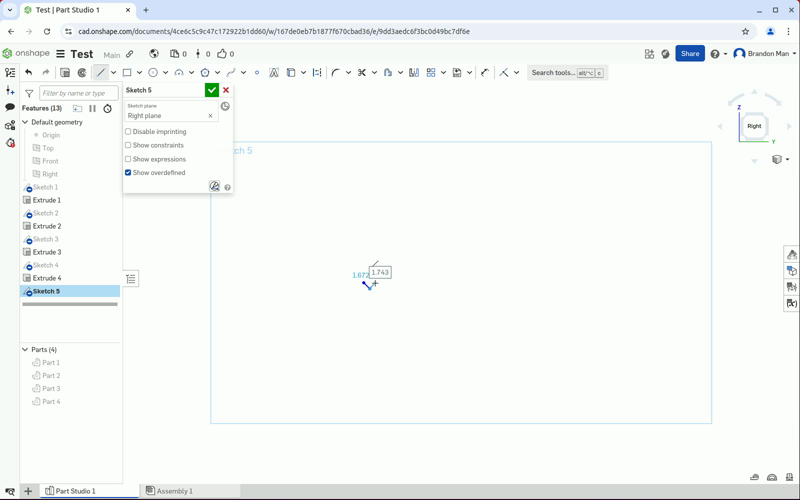
key_up(shift)
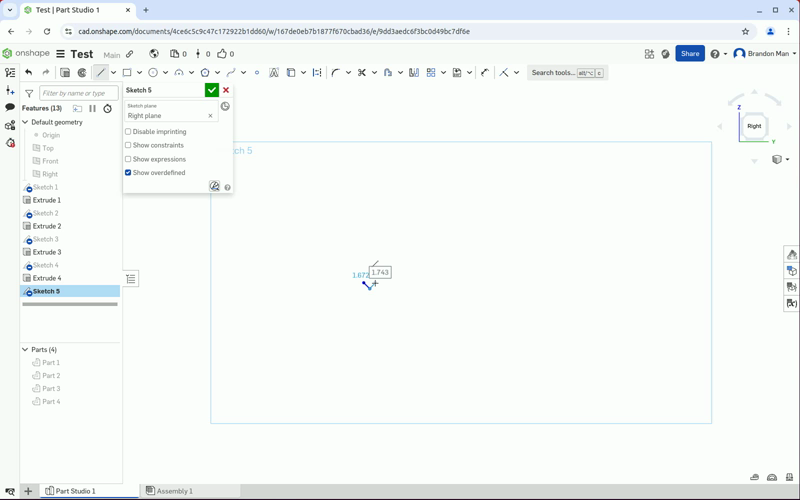
key_down(shift)
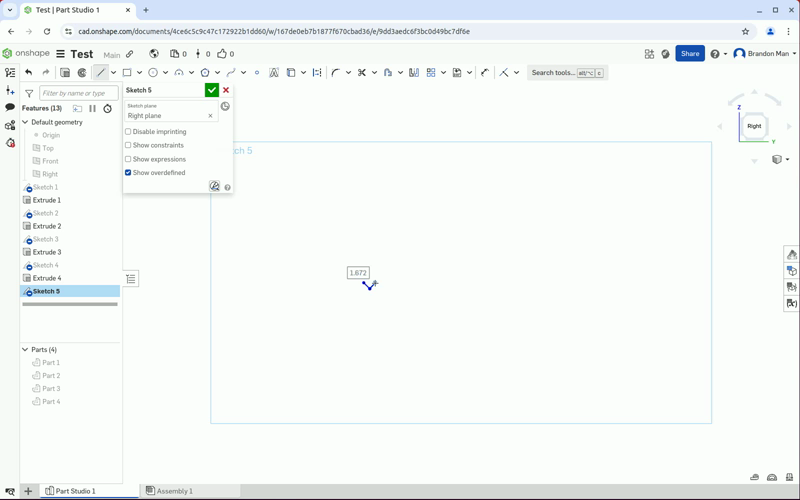
mouse_move(405, 282)
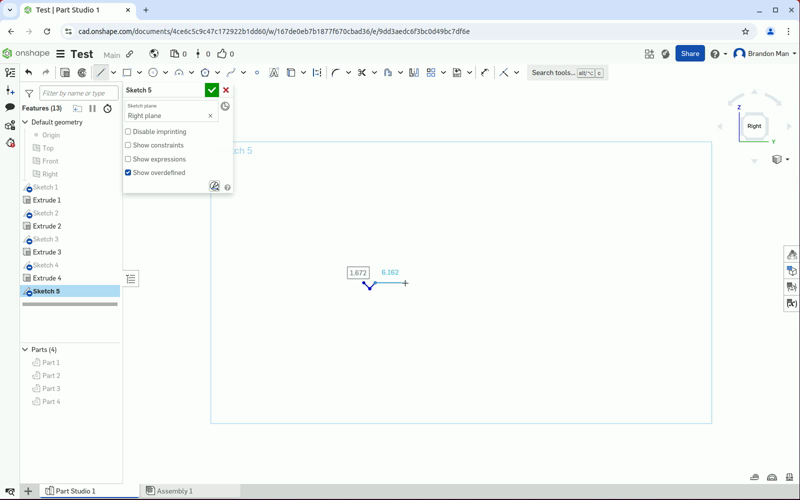
mouse_move(369, 276)
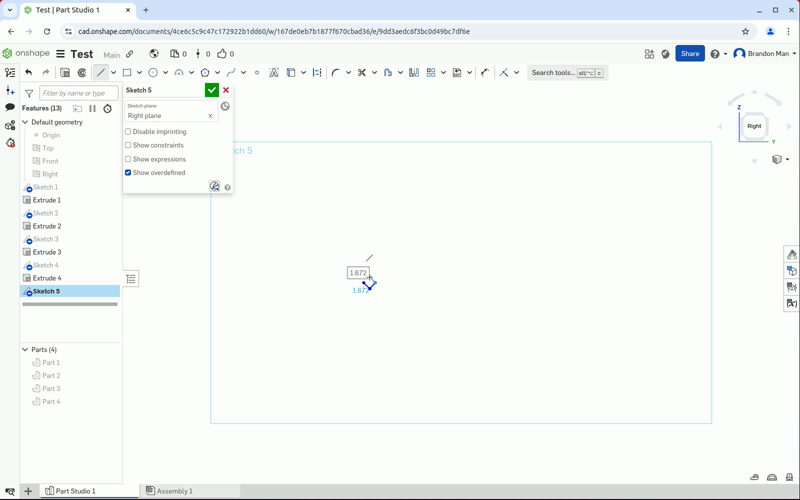
click(369, 276)
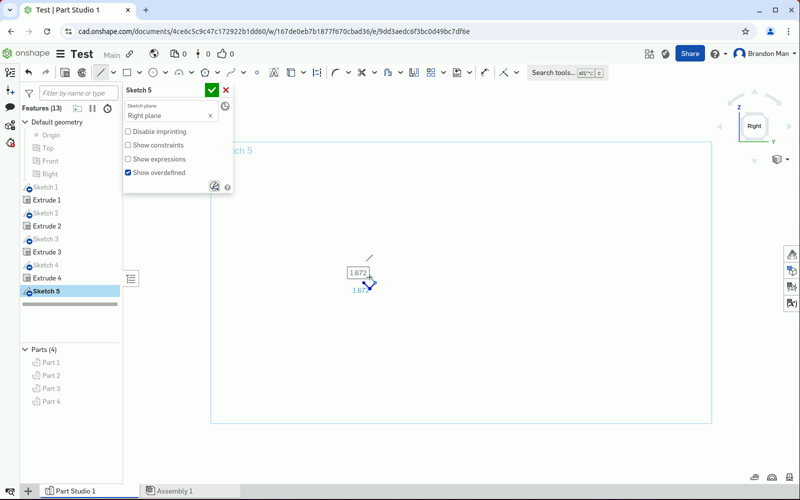
key_up(shift)
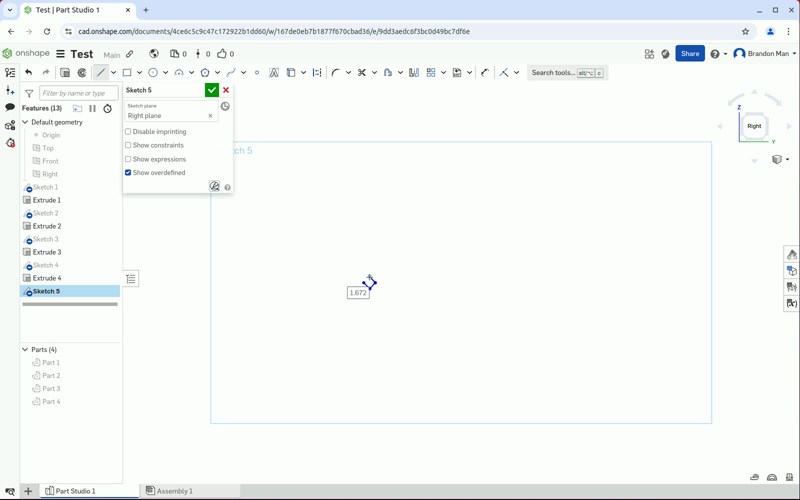
key_down(shift)
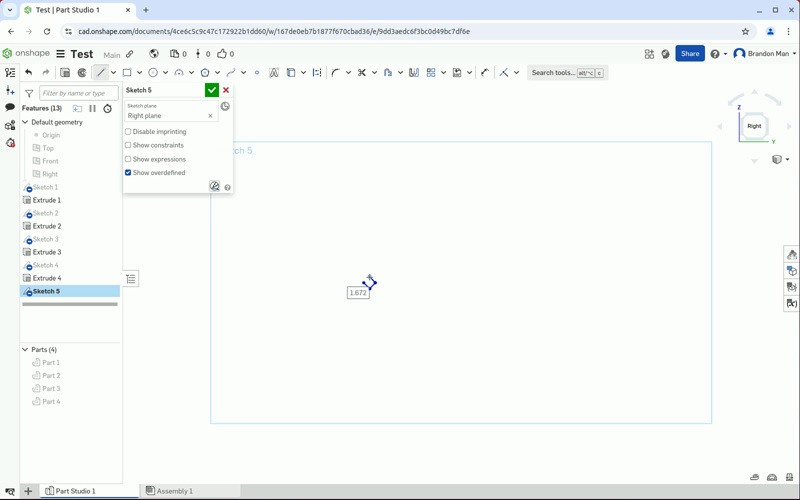
mouse_move(399, 276)
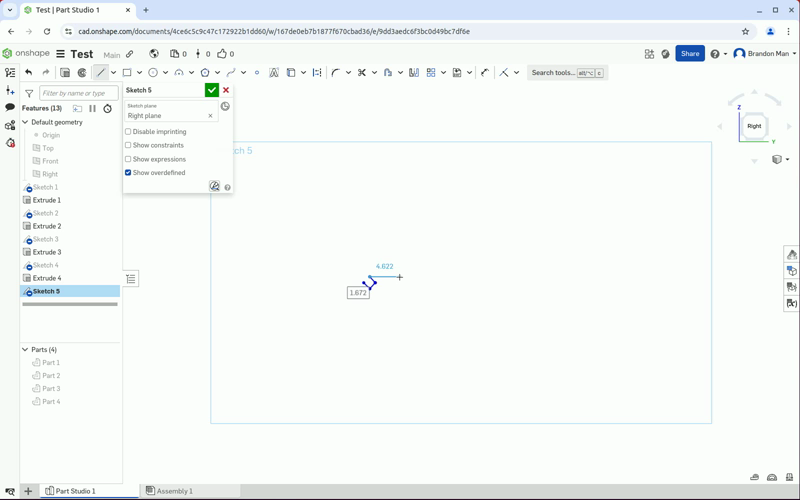
mouse_move(368, 278)
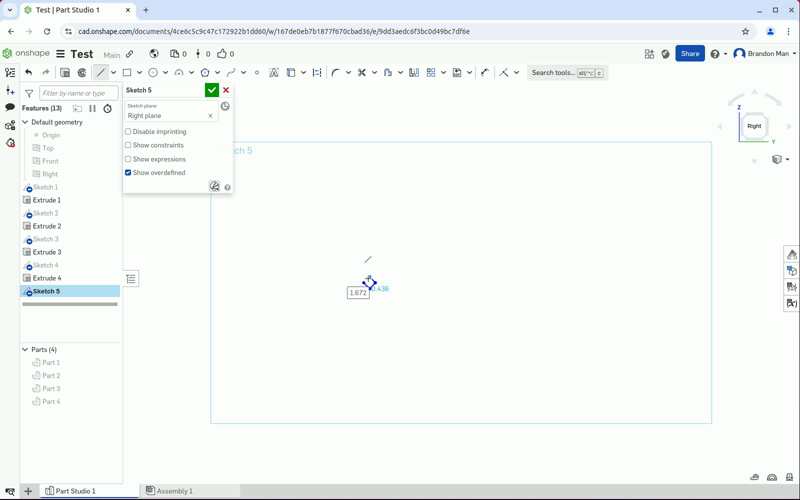
scroll(6)
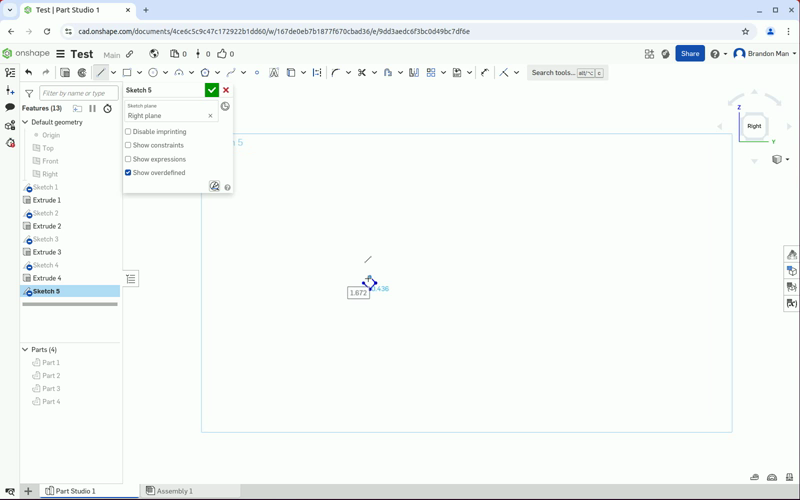
scroll(6)
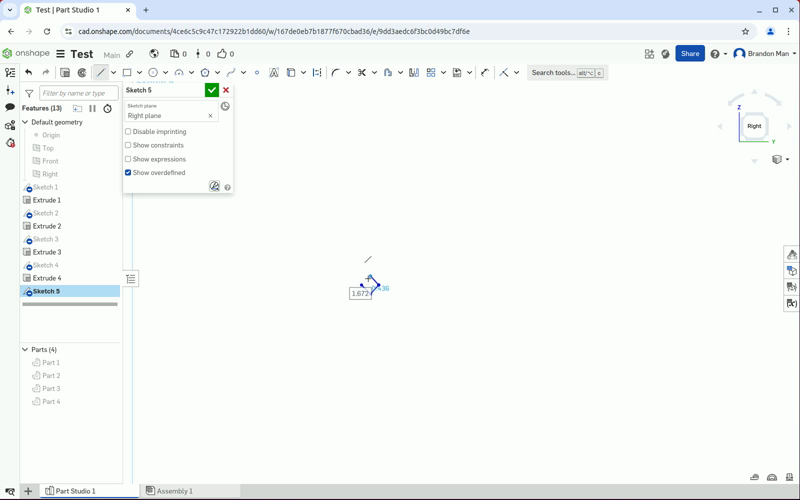
scroll(6)
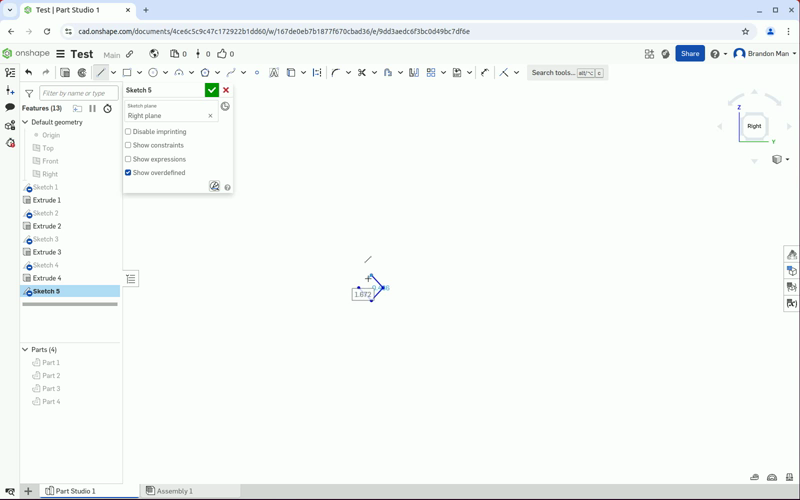
scroll(6)
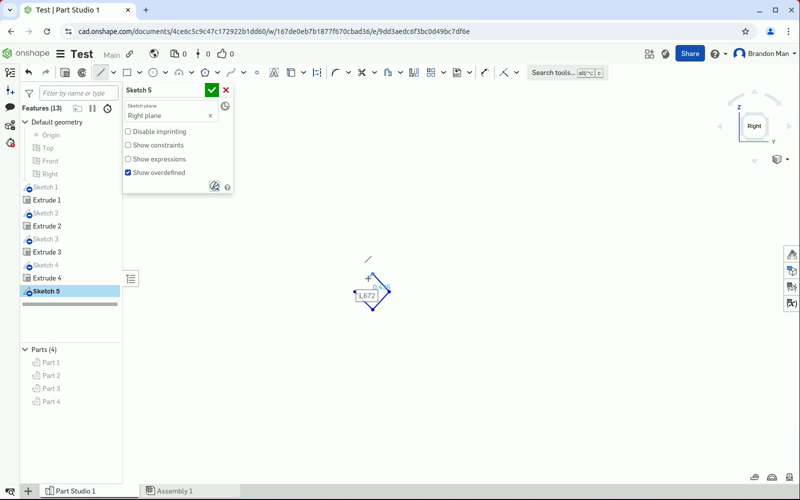
scroll(6)
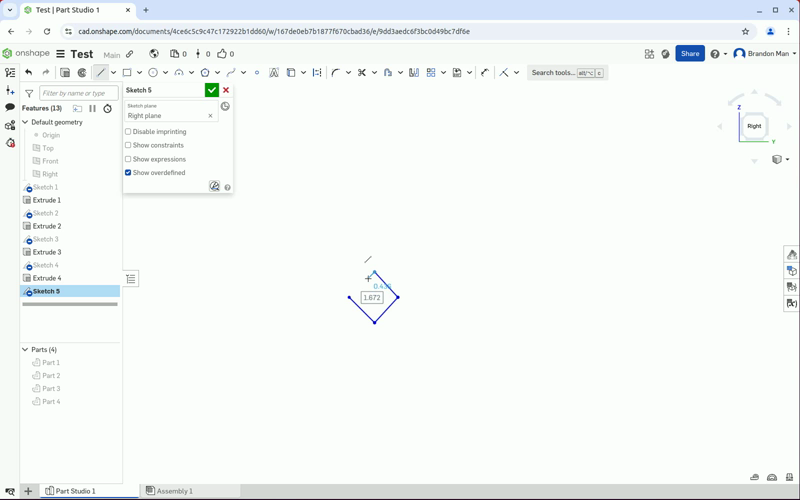
scroll(6)
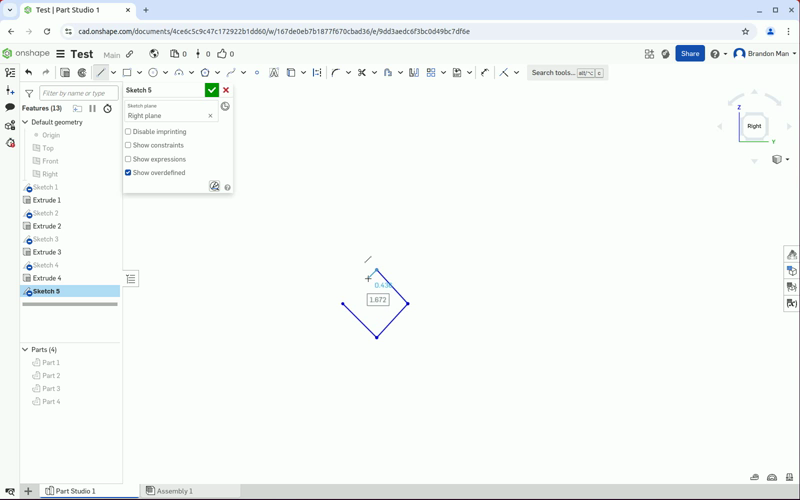
scroll(6)
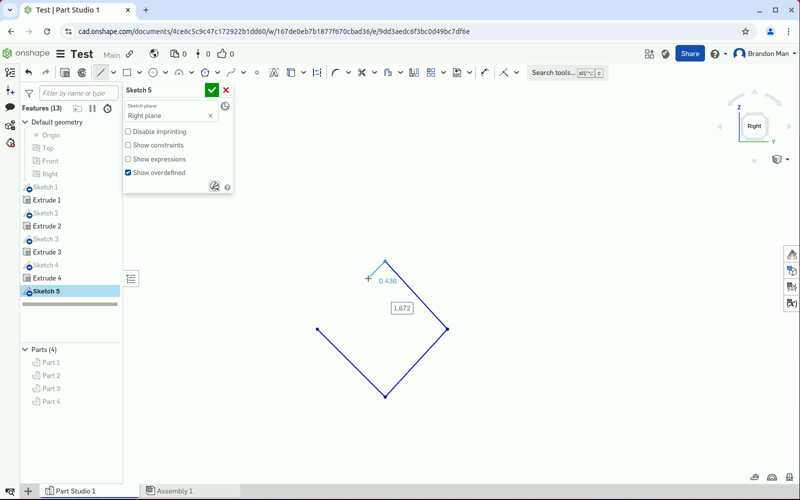
click(368, 278)
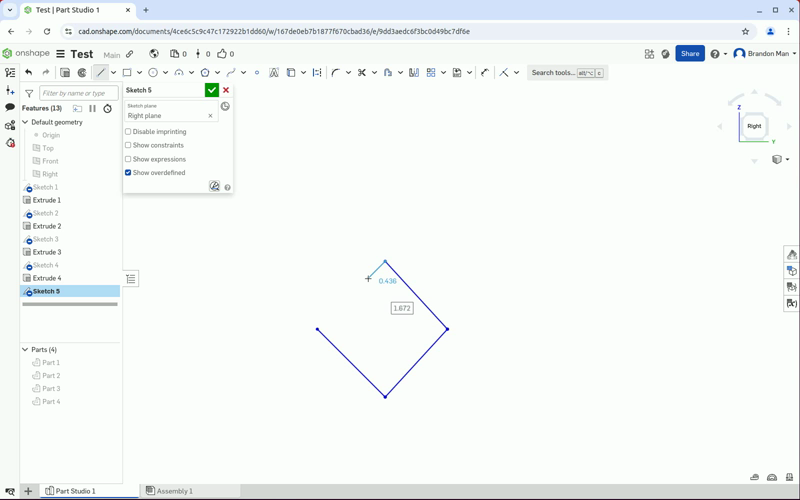
scroll(-6)
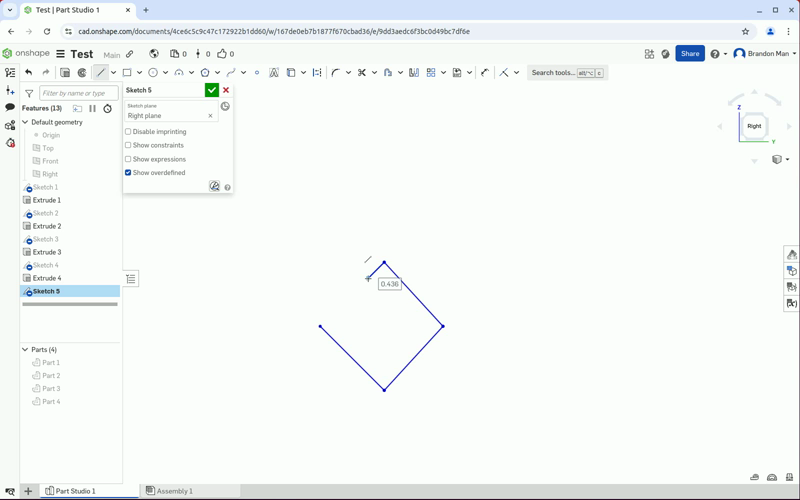
scroll(-6)
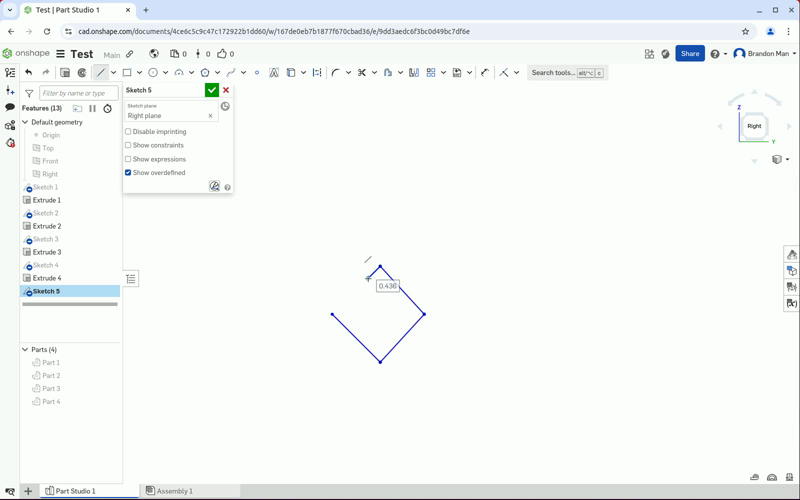
scroll(-6)
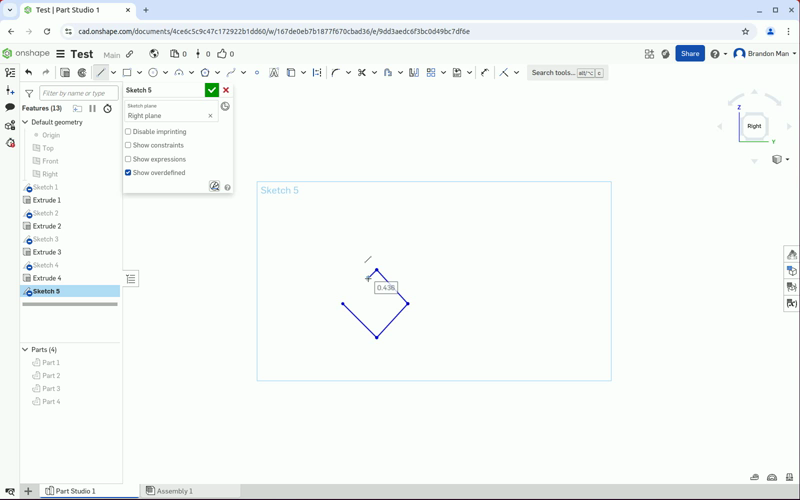
scroll(-6)
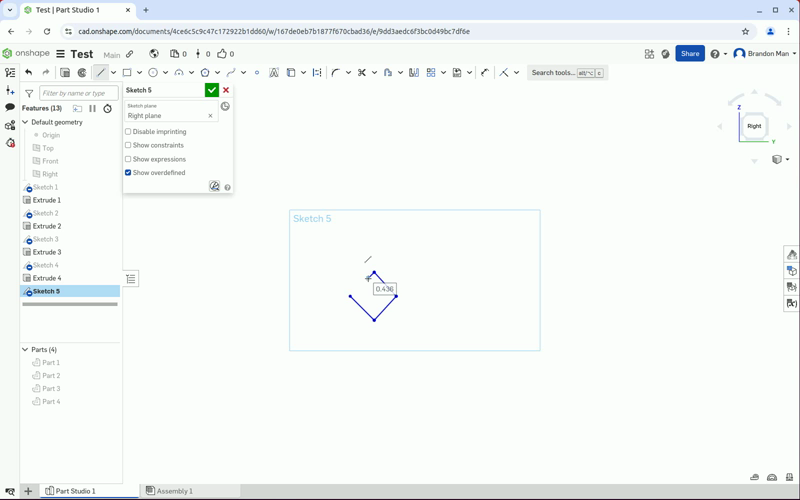
scroll(-6)
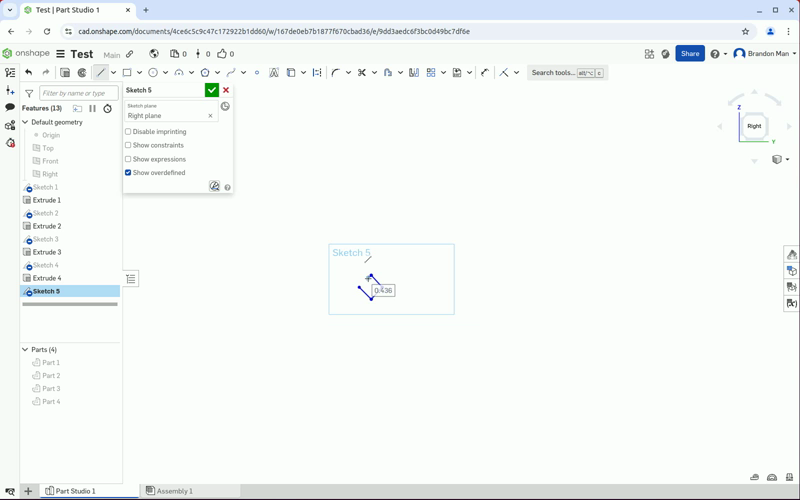
scroll(-6)
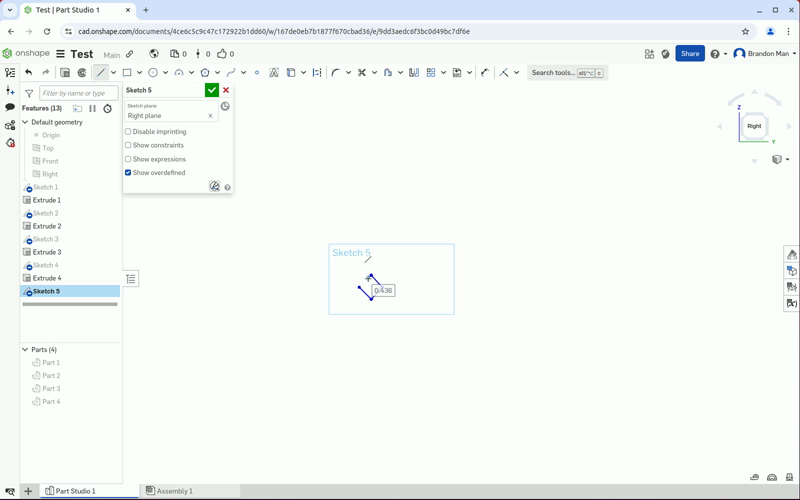
scroll(-6)
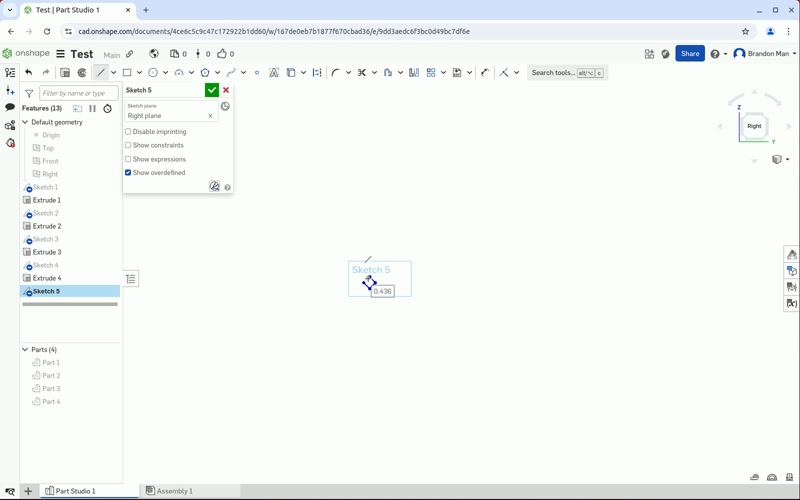
key_up(shift)
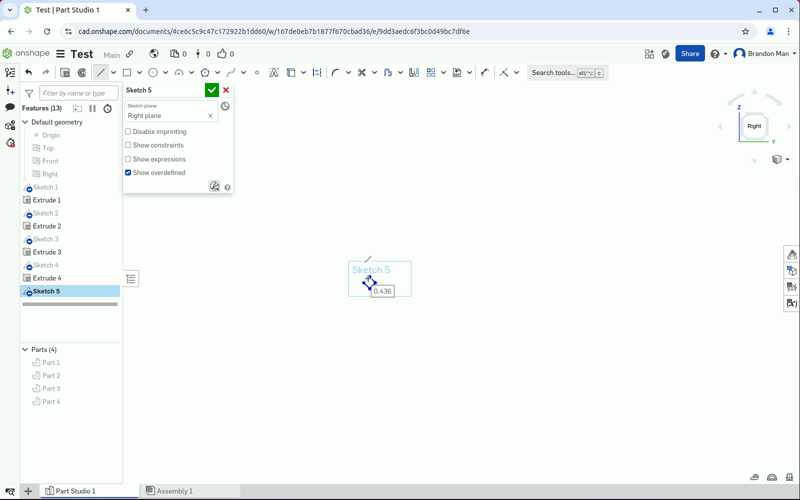
key_down(shift)
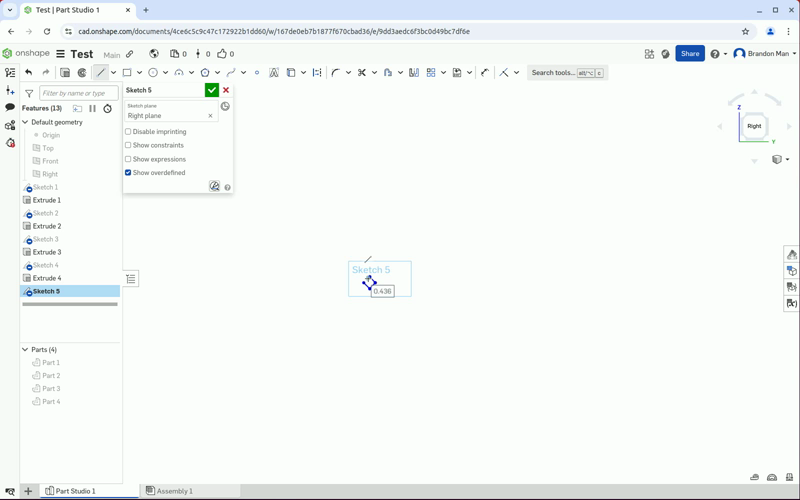
mouse_move(398, 278)
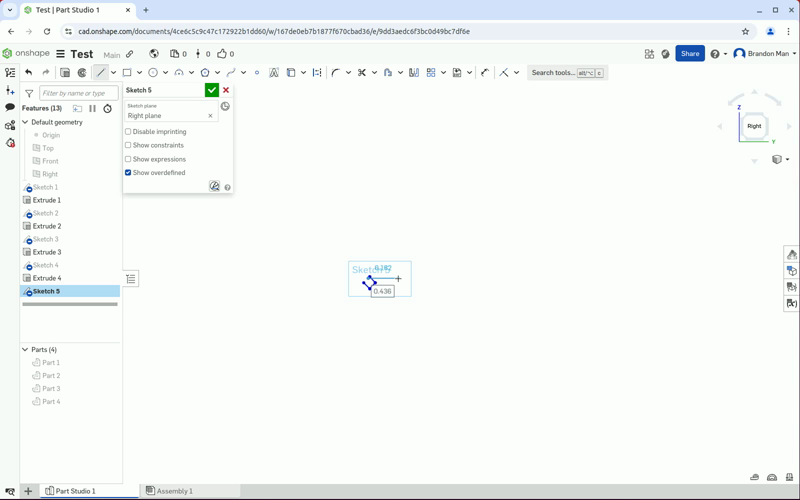
mouse_move(373, 282)
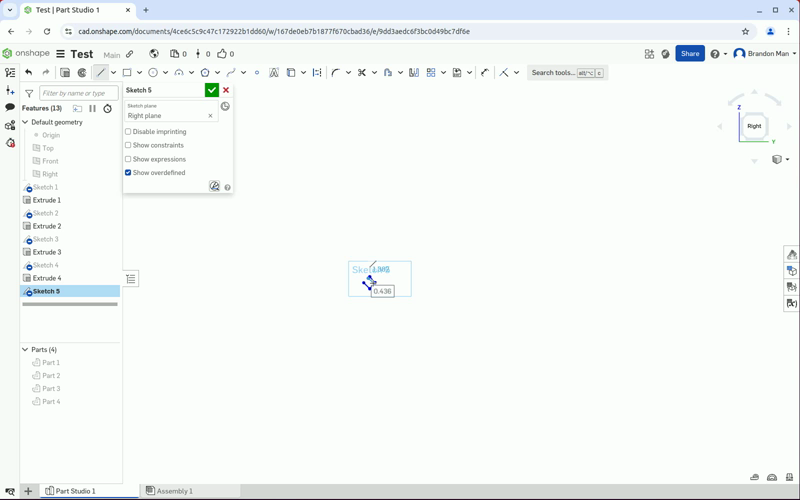
scroll(6)
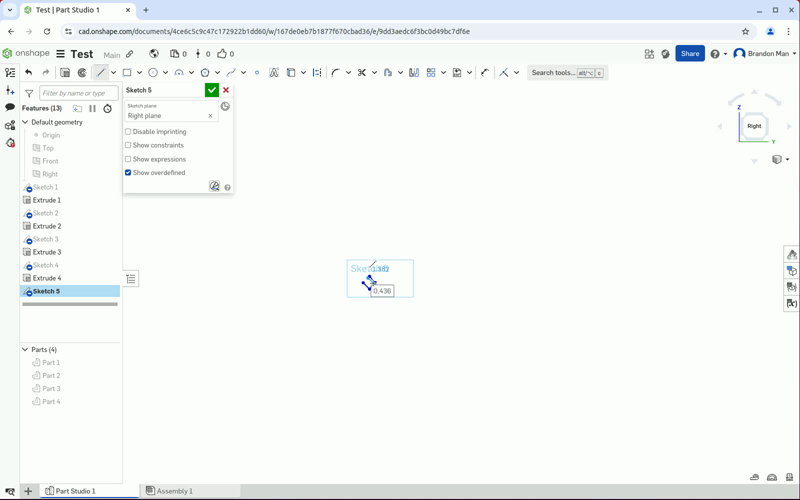
scroll(6)
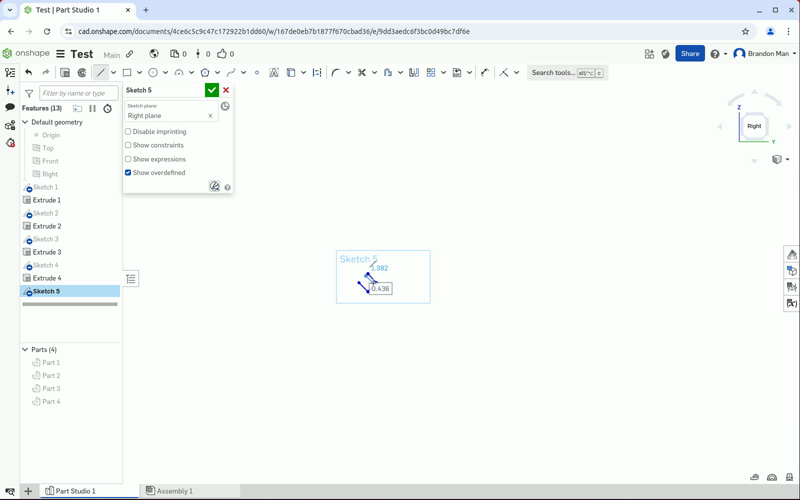
scroll(6)
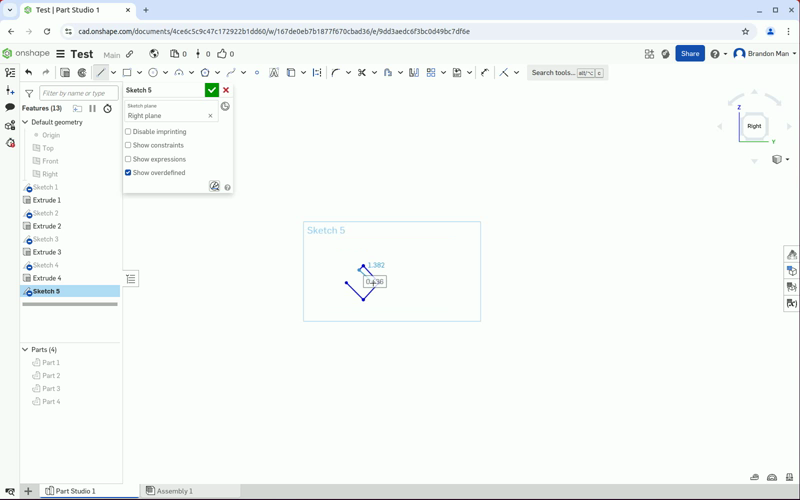
scroll(6)
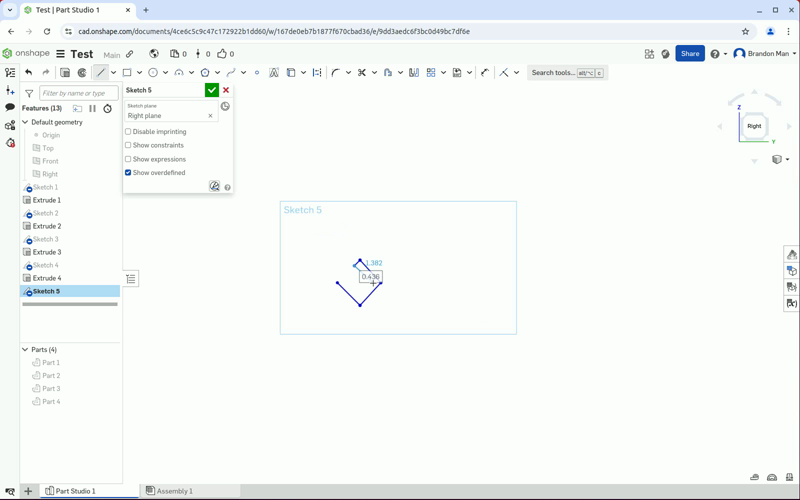
scroll(6)
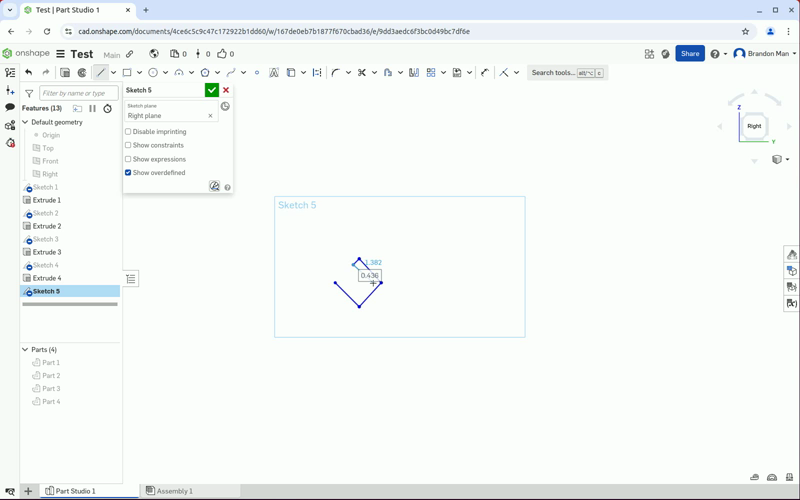
scroll(6)
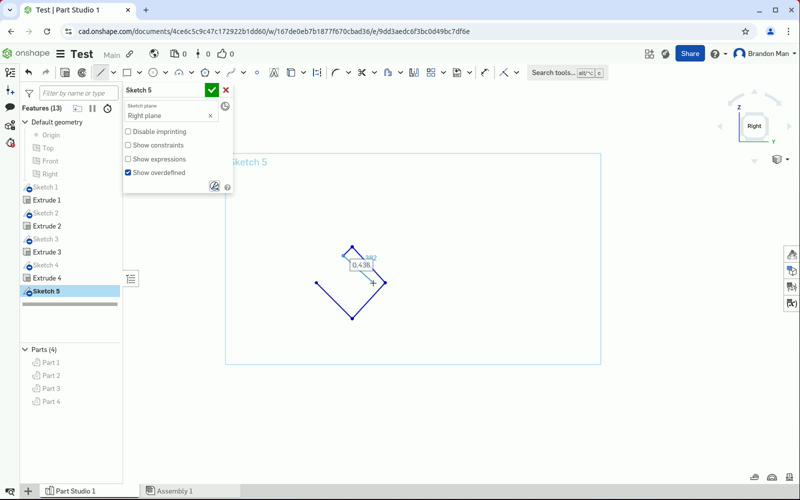
scroll(6)
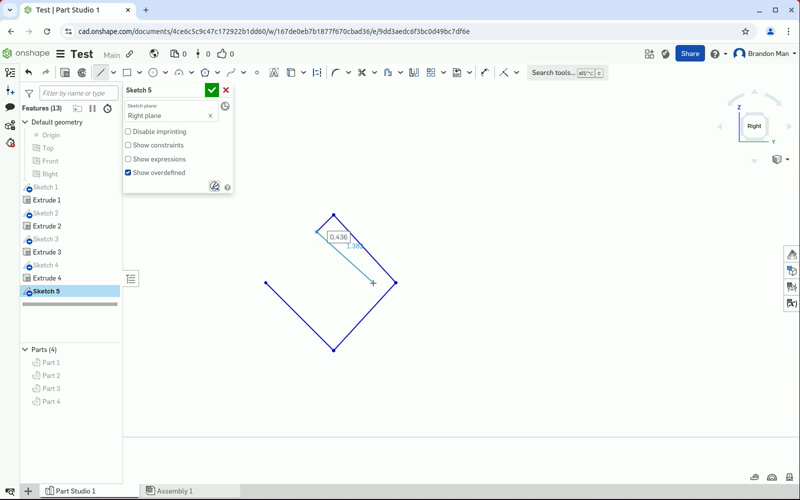
click(373, 282)
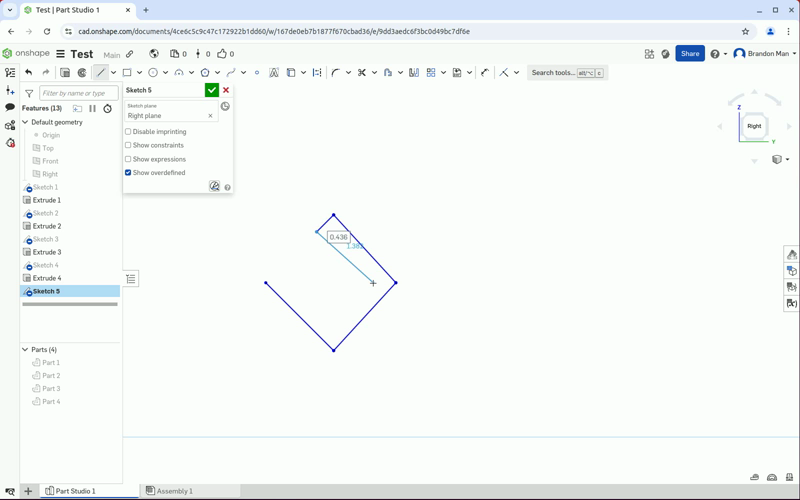
scroll(-6)
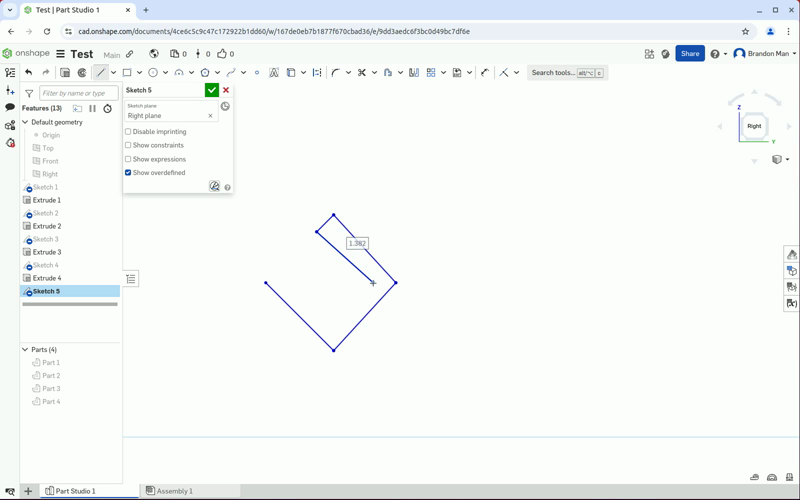
scroll(-6)
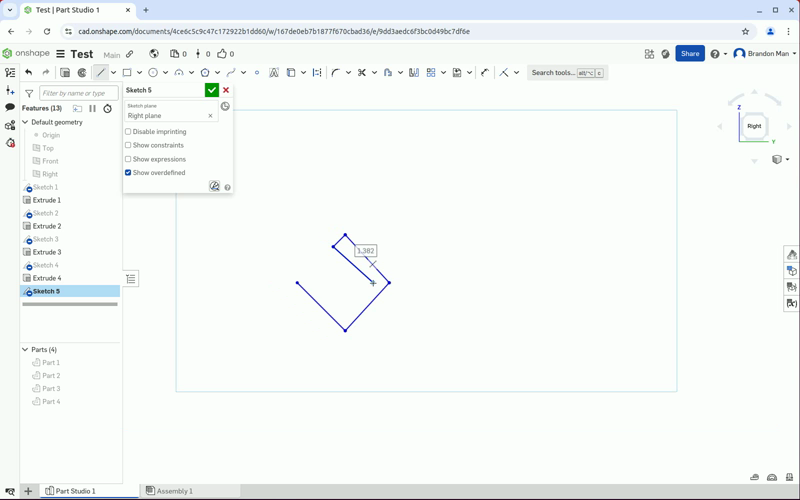
scroll(-6)
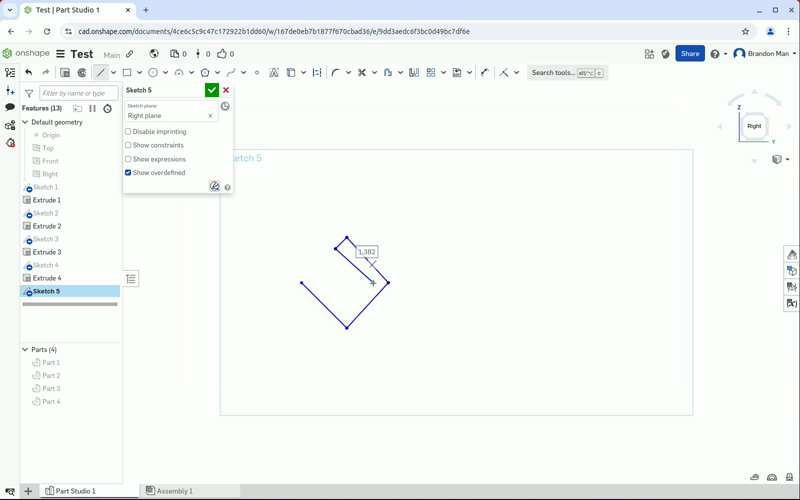
scroll(-6)
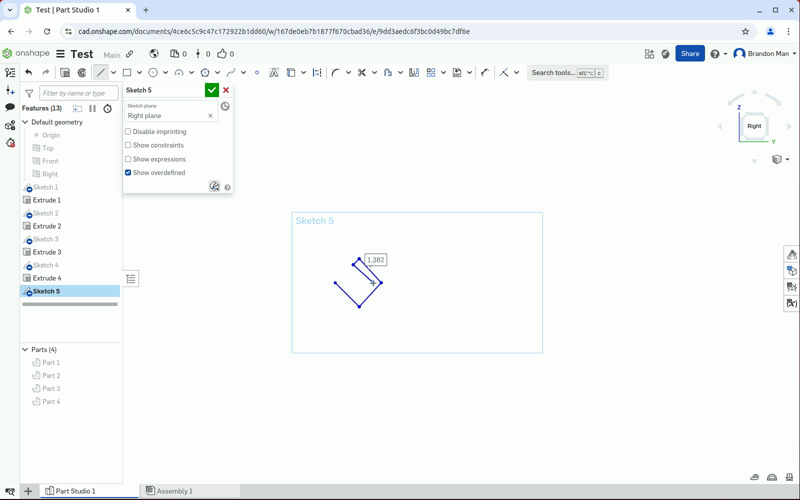
scroll(-6)
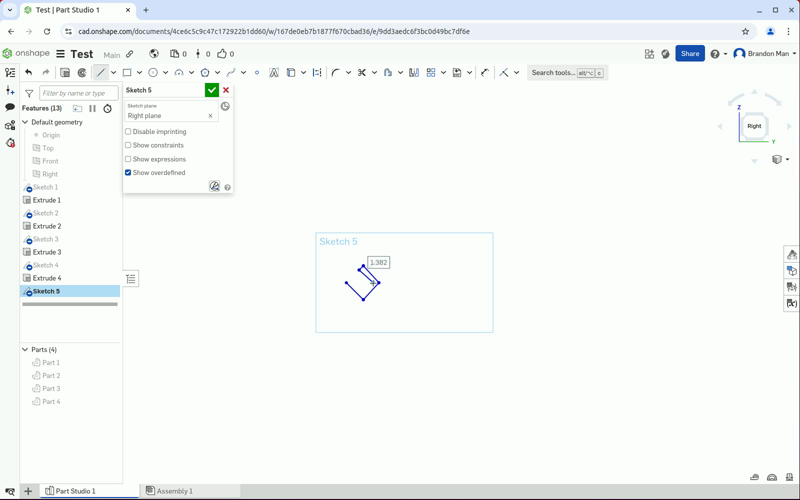
scroll(-6)
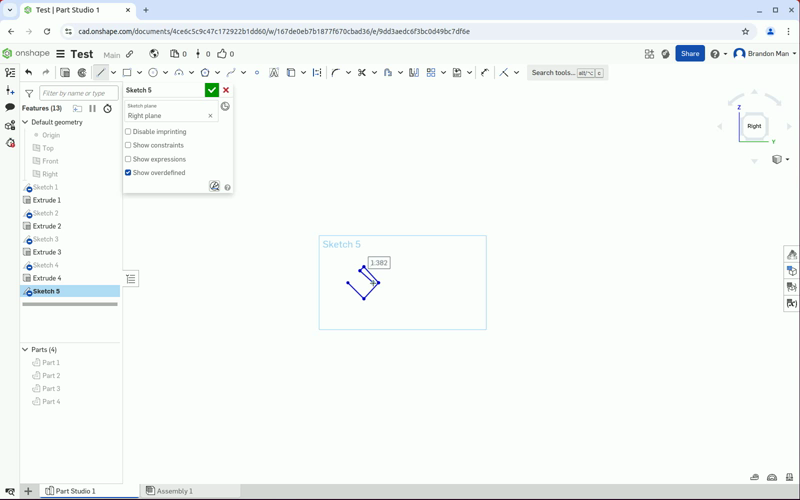
scroll(-6)
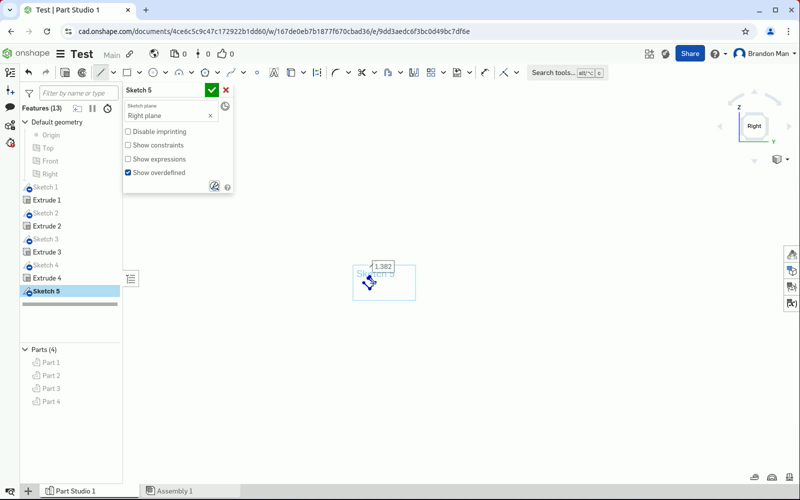
key_up(shift)
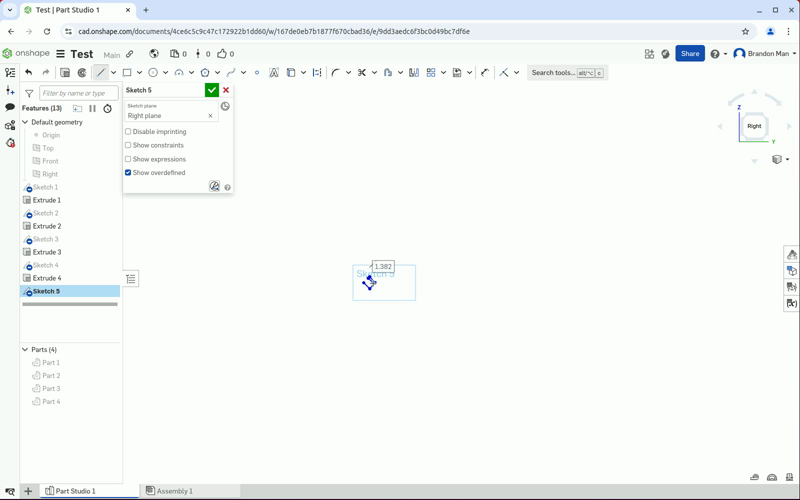
key_down(shift)
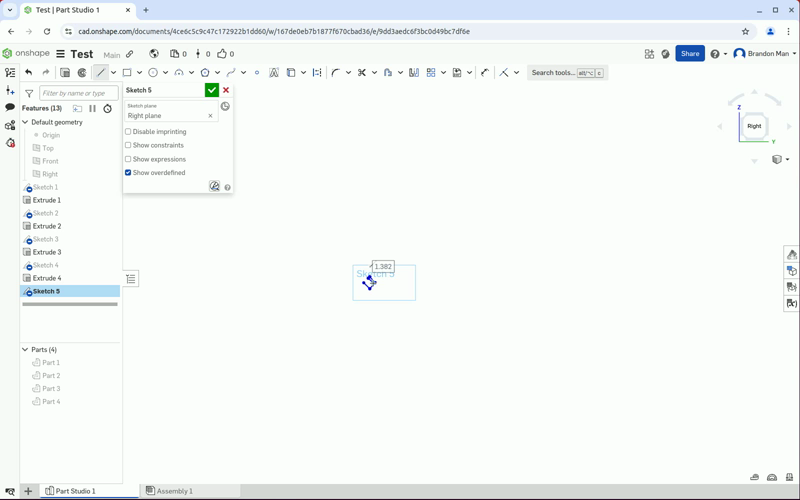
mouse_move(403, 282)
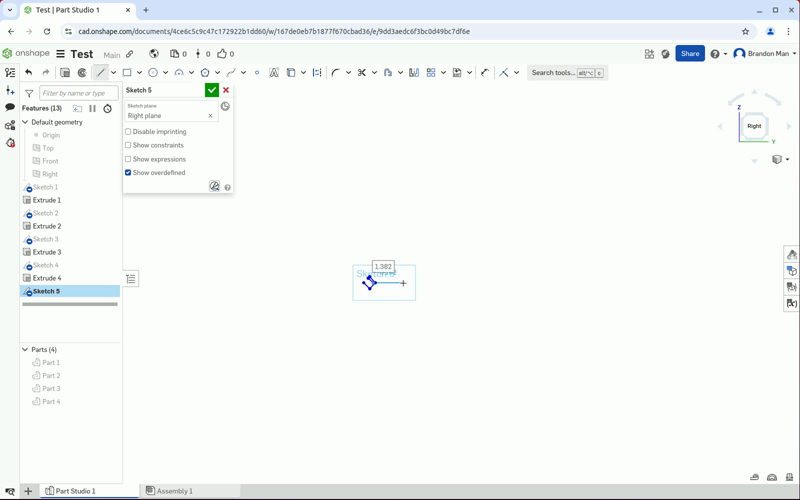
mouse_move(371, 284)
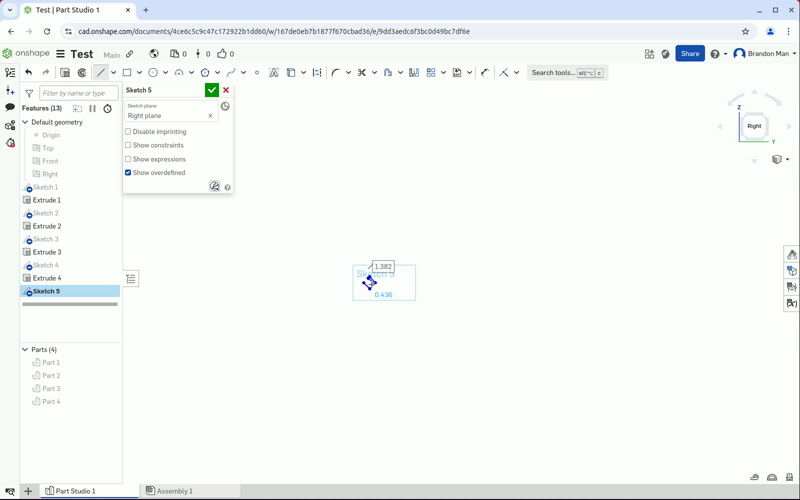
scroll(6)
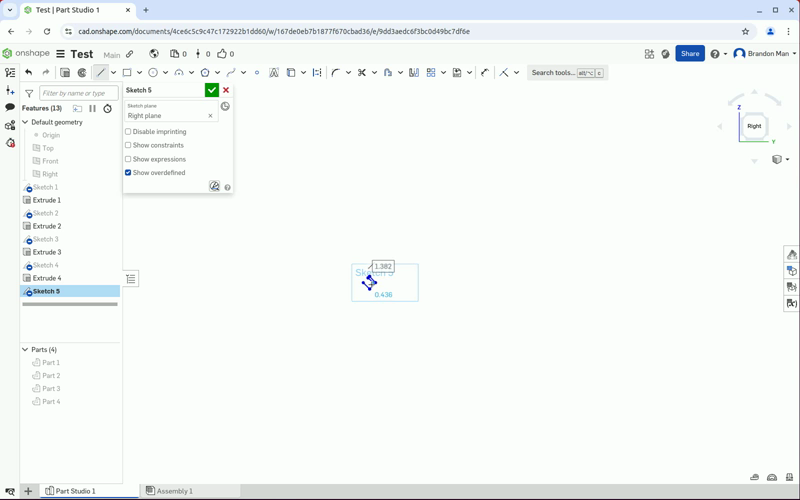
scroll(6)
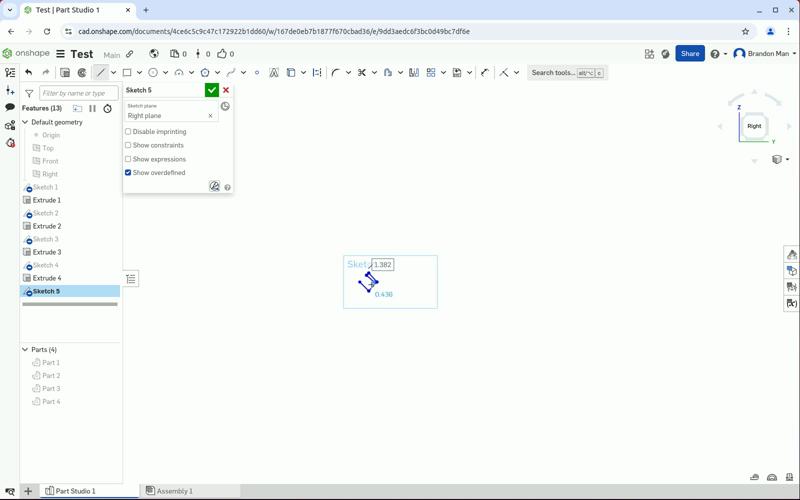
scroll(6)
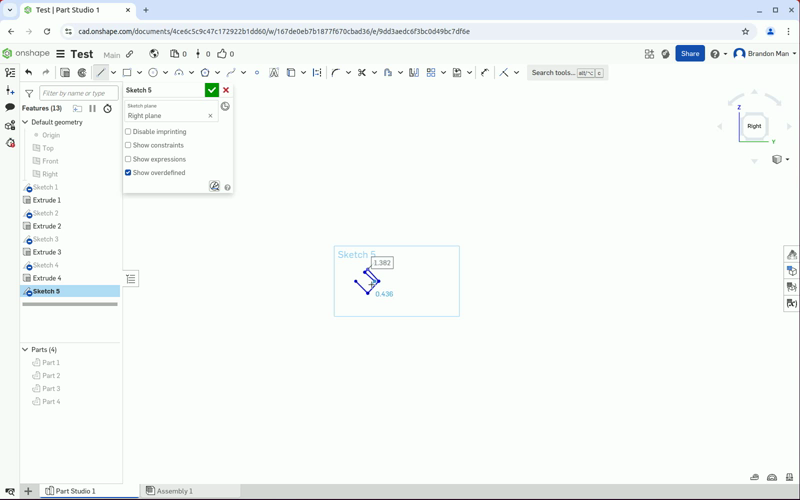
scroll(6)
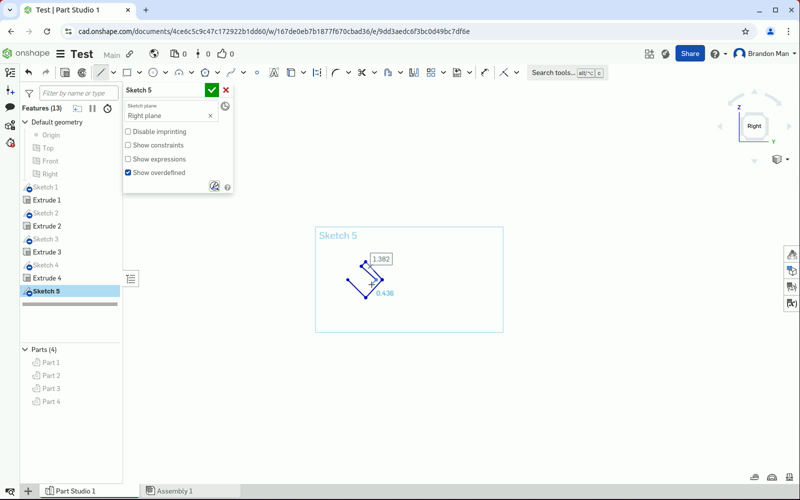
scroll(6)
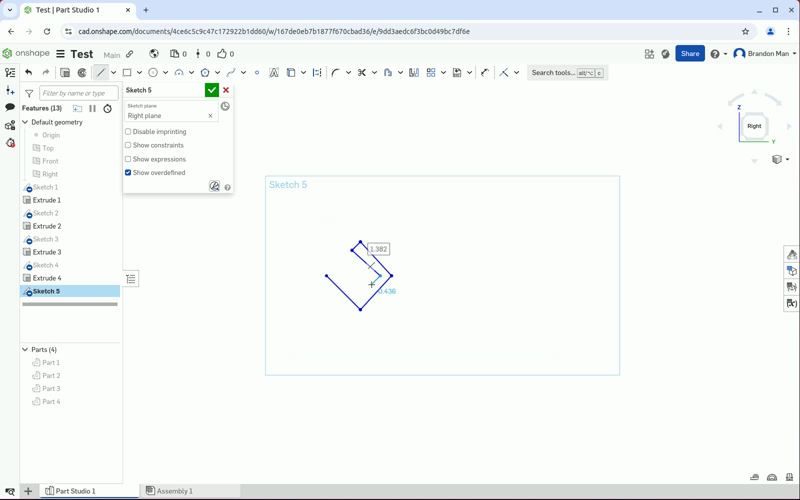
scroll(6)
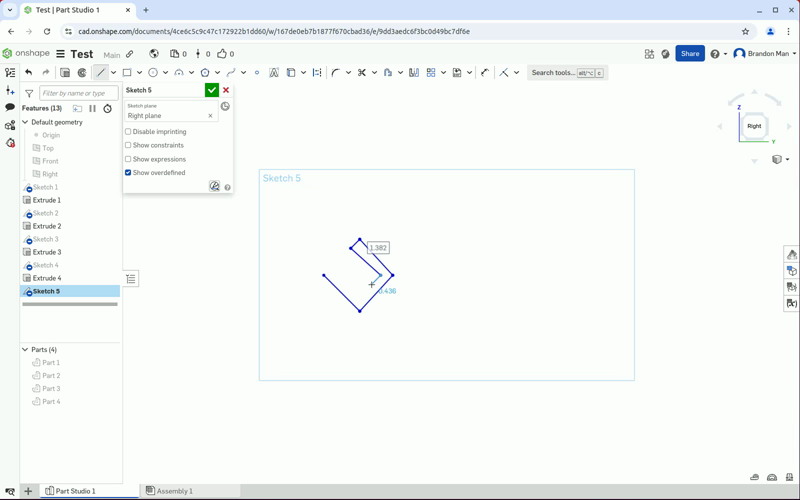
scroll(6)
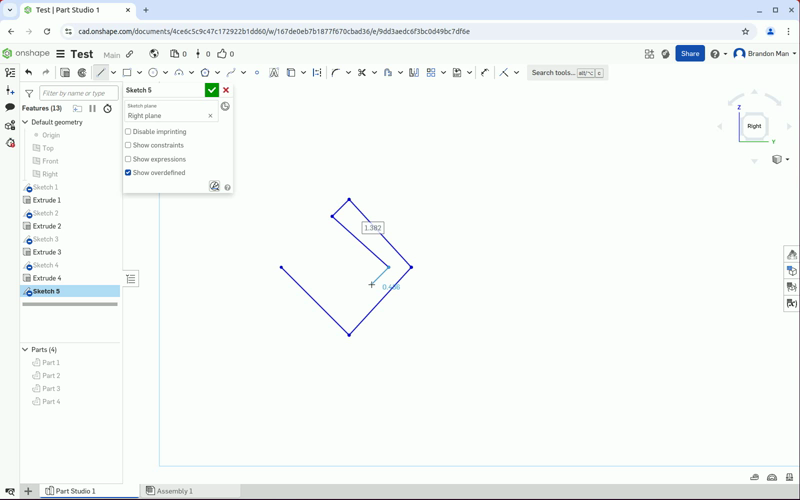
click(371, 284)
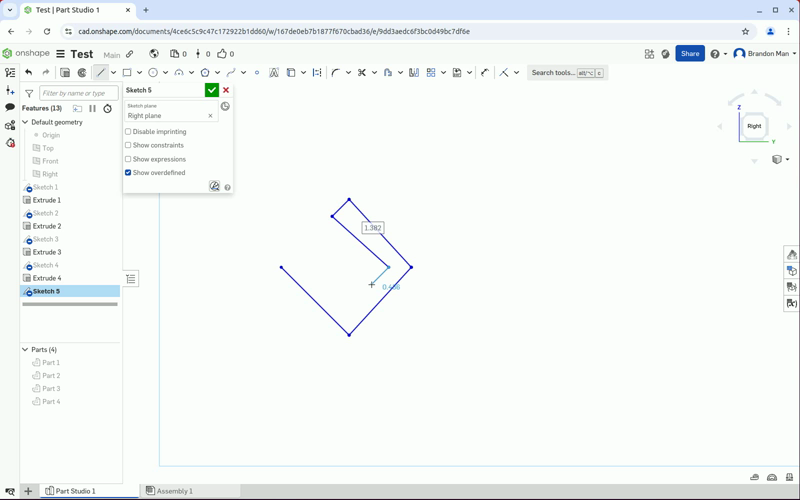
scroll(-6)
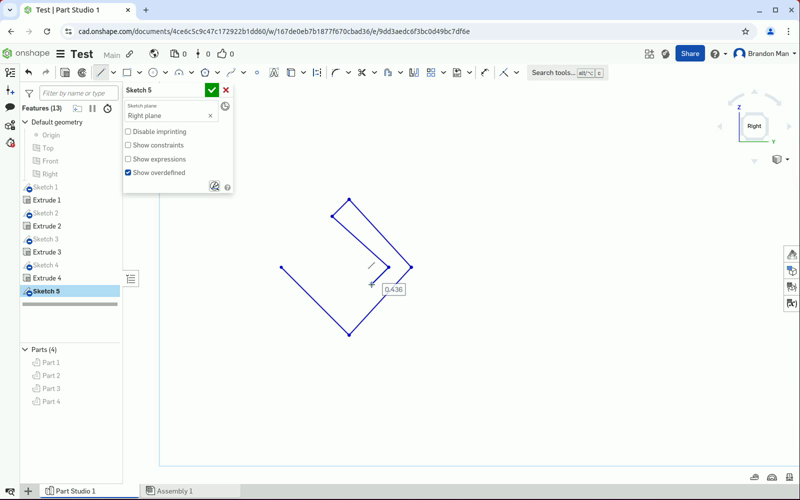
scroll(-6)
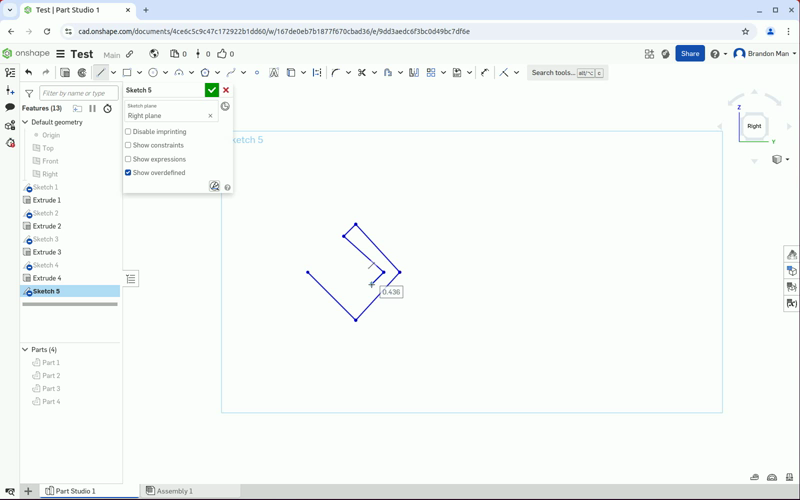
scroll(-6)
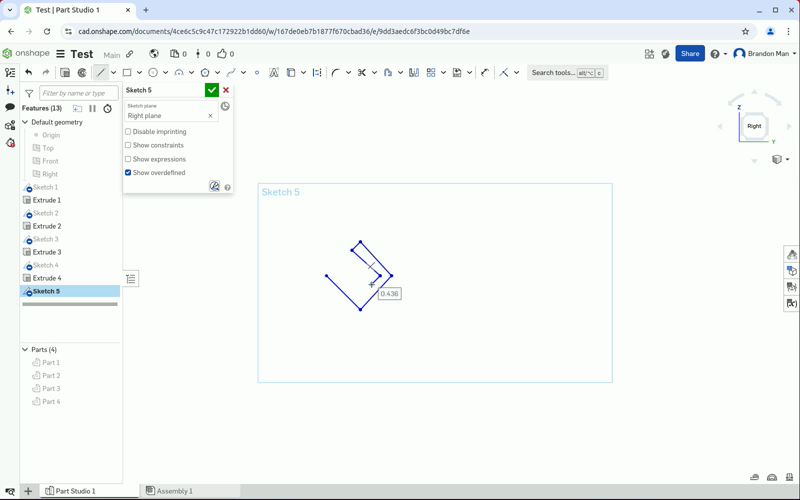
scroll(-6)
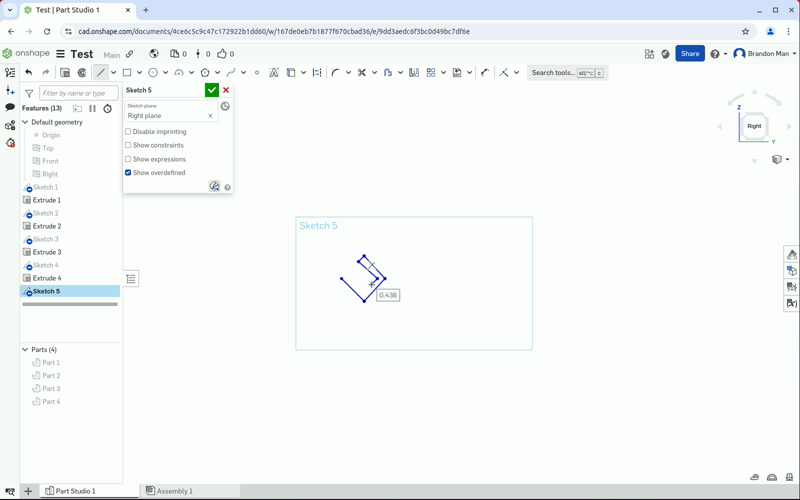
scroll(-6)
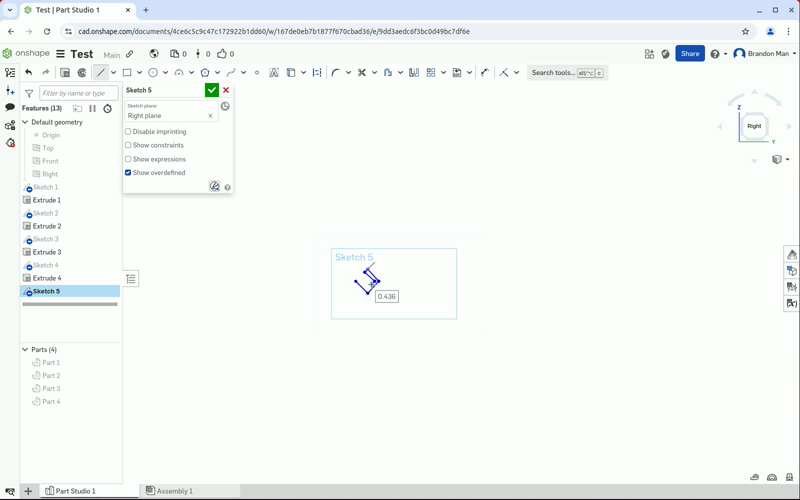
scroll(-6)
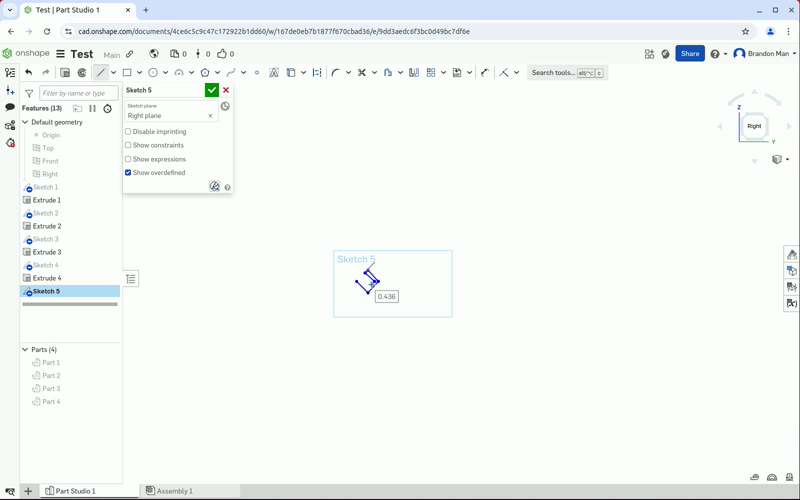
scroll(-6)
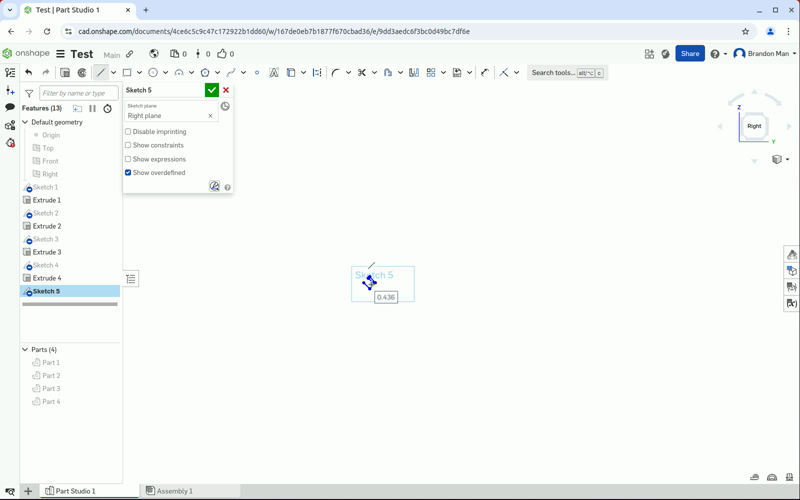
key_up(shift)
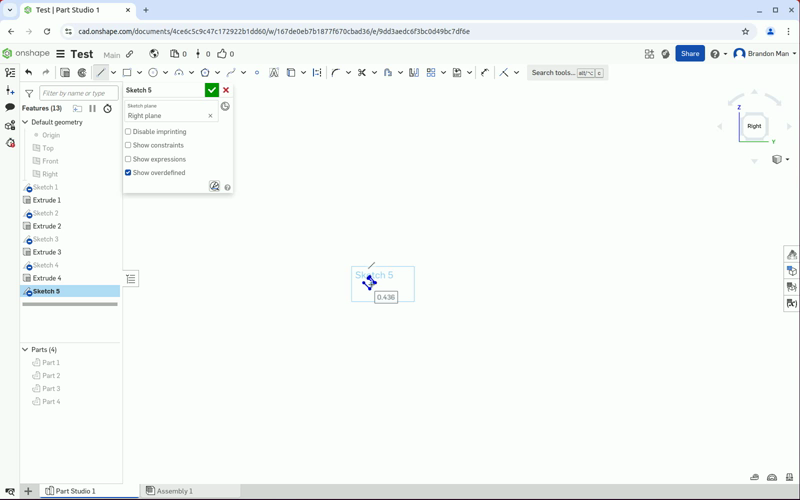
key_down(shift)
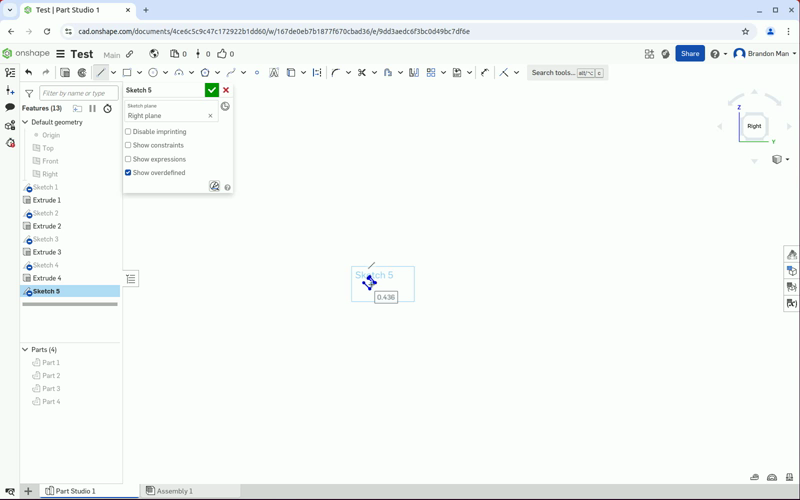
mouse_move(401, 284)
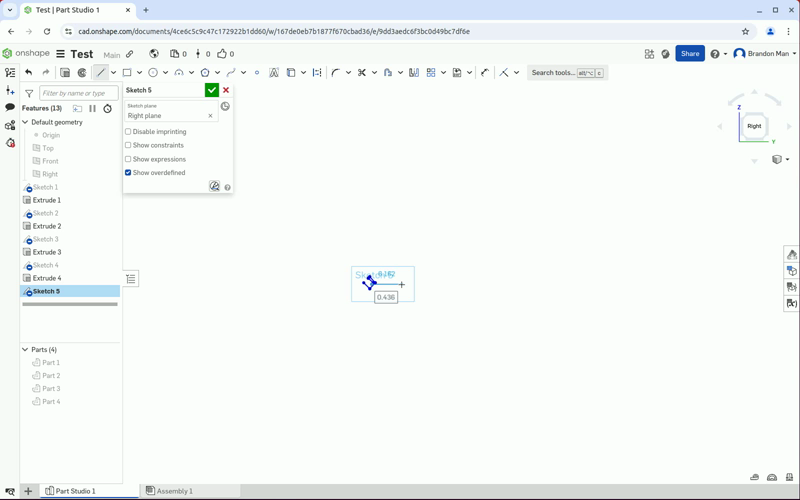
mouse_move(371, 285)
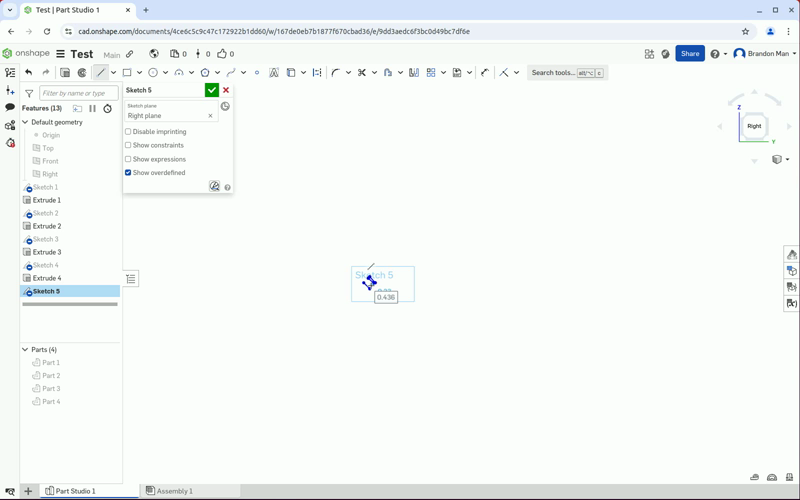
scroll(6)
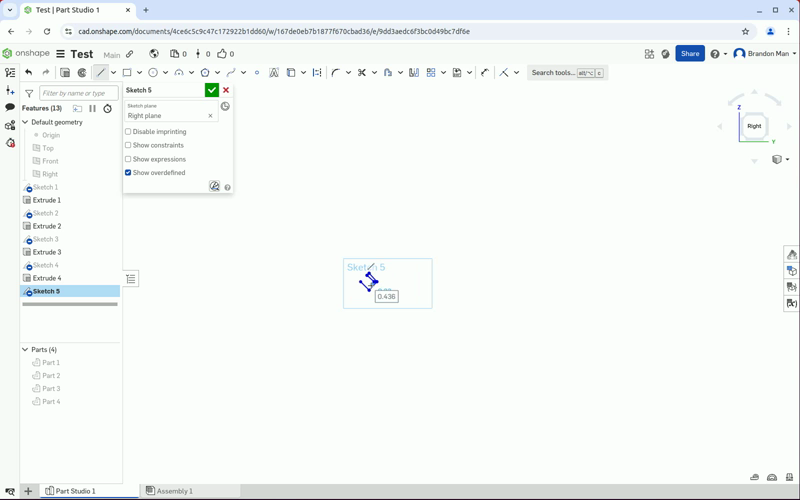
scroll(6)
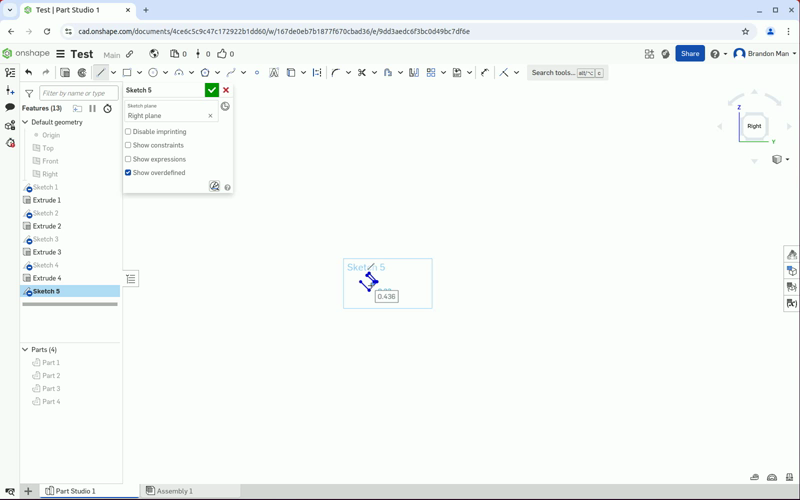
scroll(6)
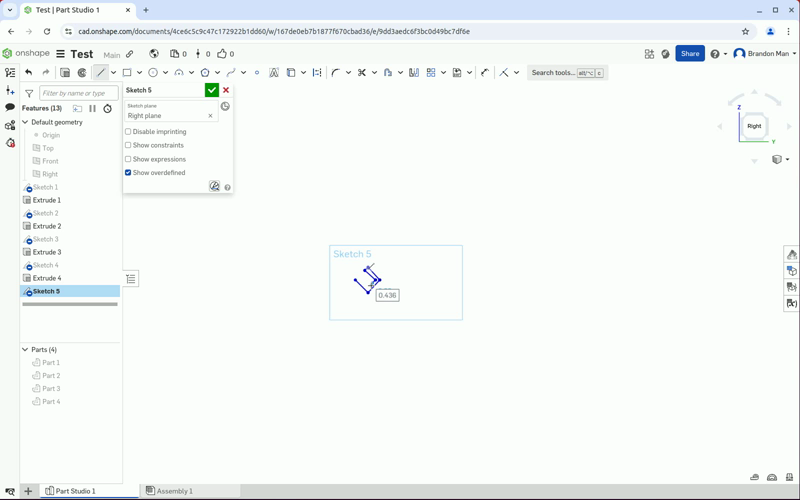
scroll(6)
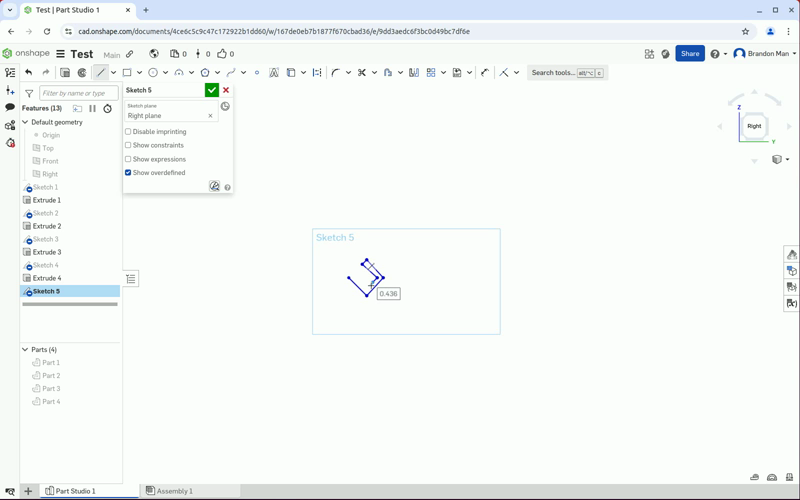
scroll(6)
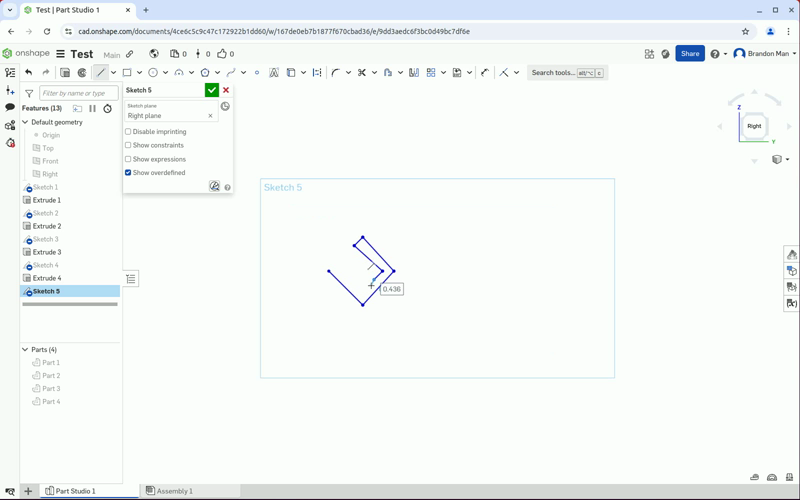
scroll(6)
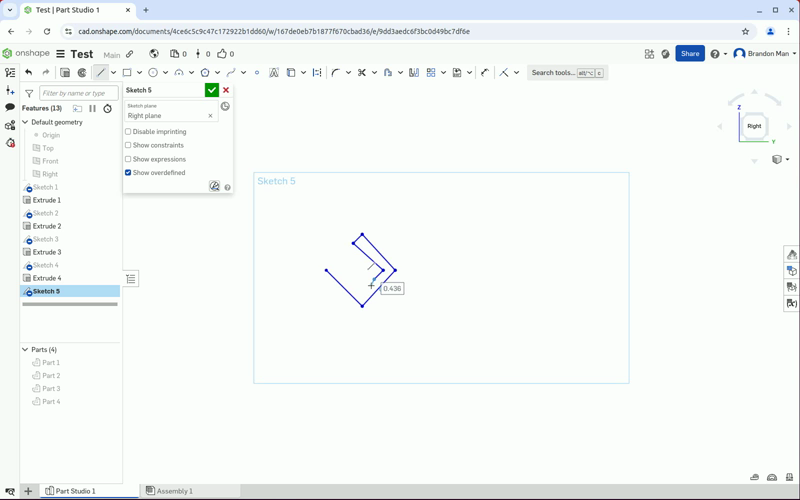
scroll(6)
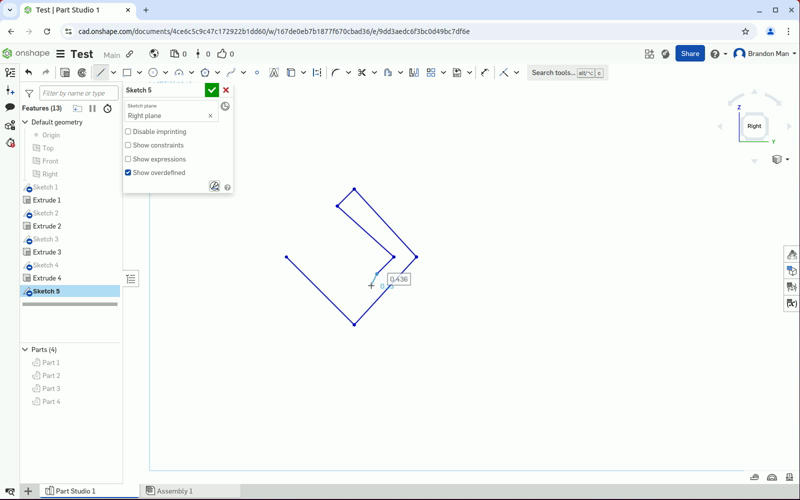
click(371, 285)
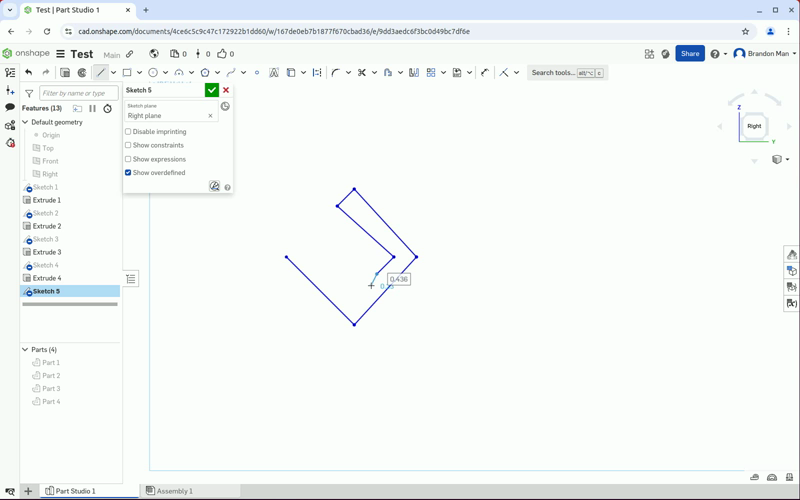
scroll(-6)
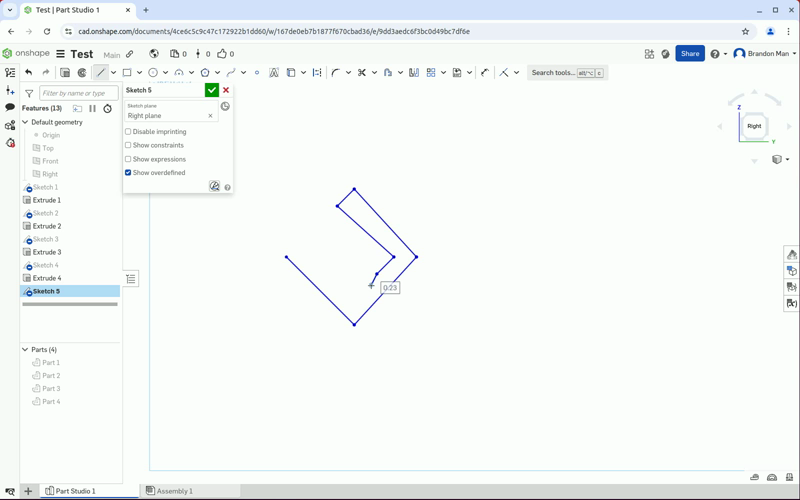
scroll(-6)
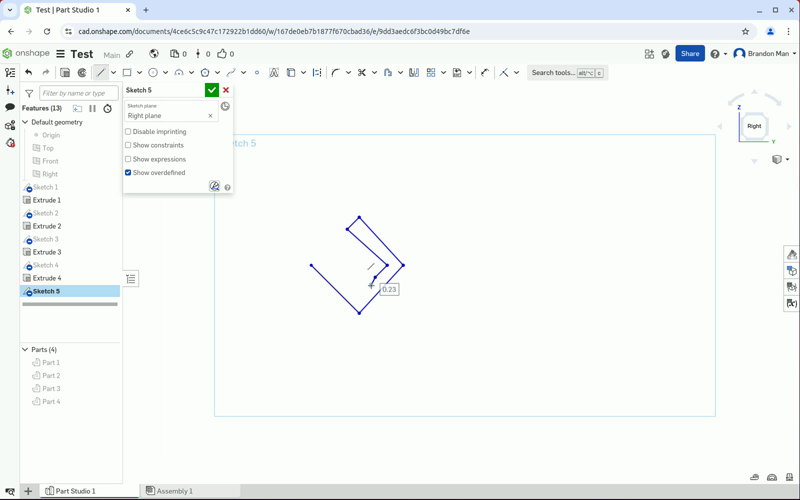
scroll(-6)
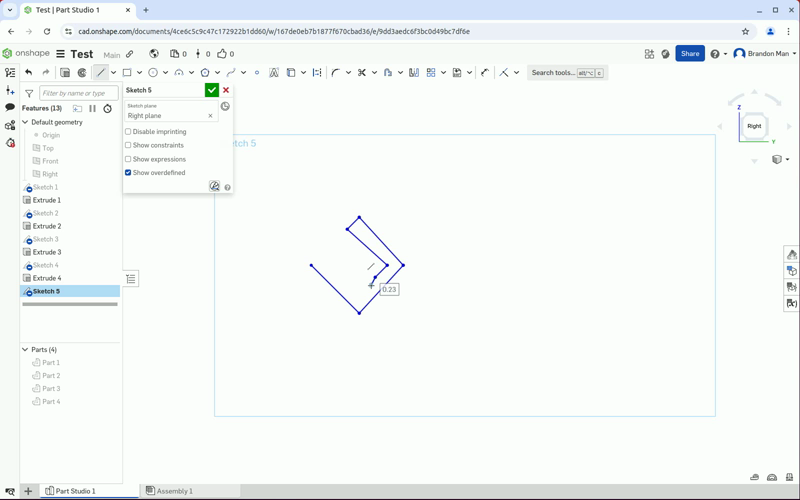
scroll(-6)
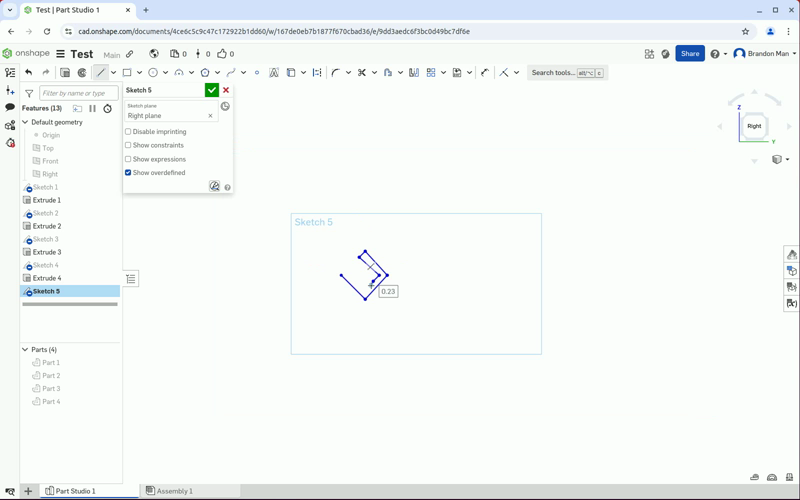
scroll(-6)
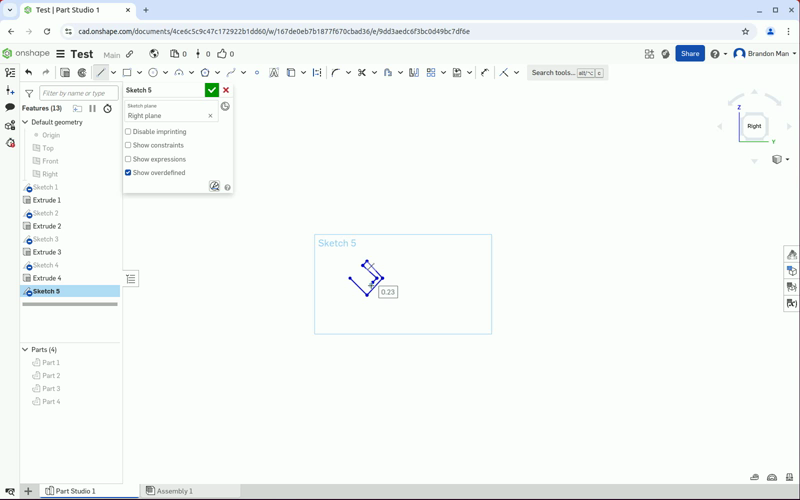
scroll(-6)
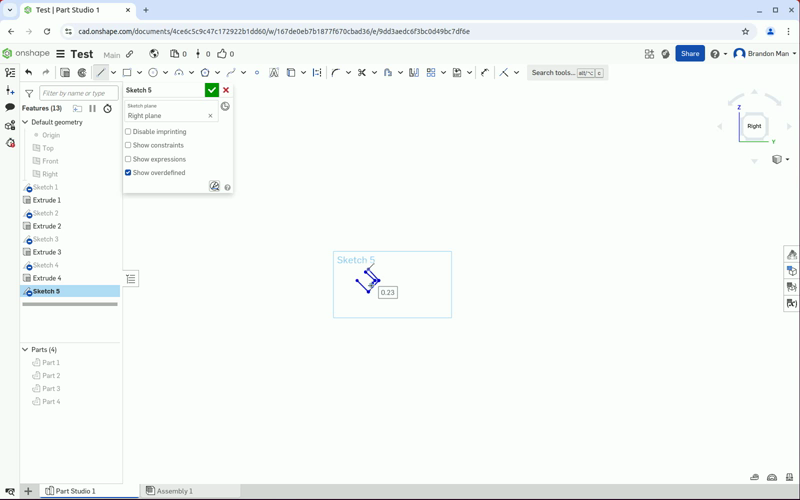
scroll(-6)
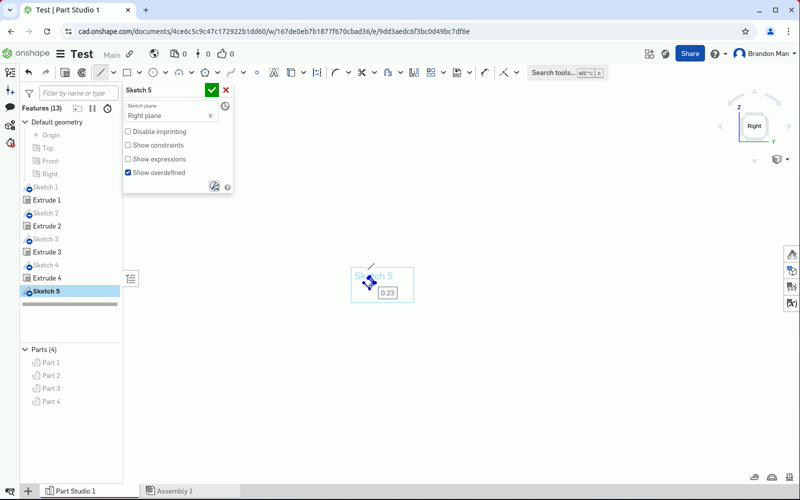
key_up(shift)
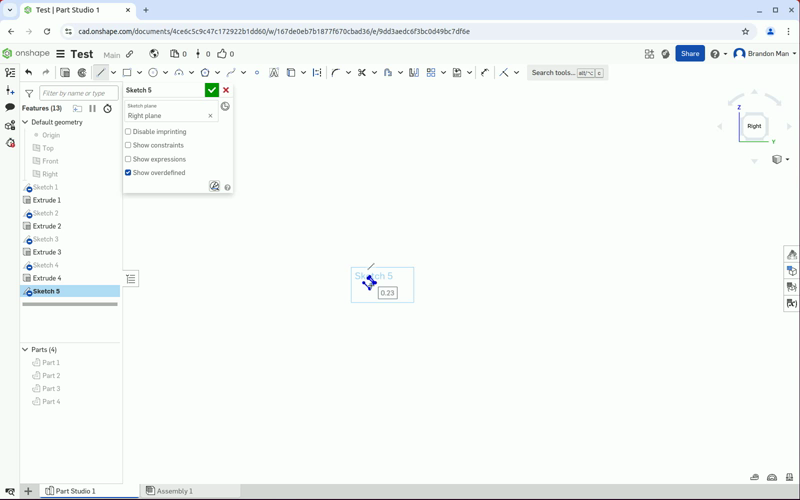
key_down(shift)
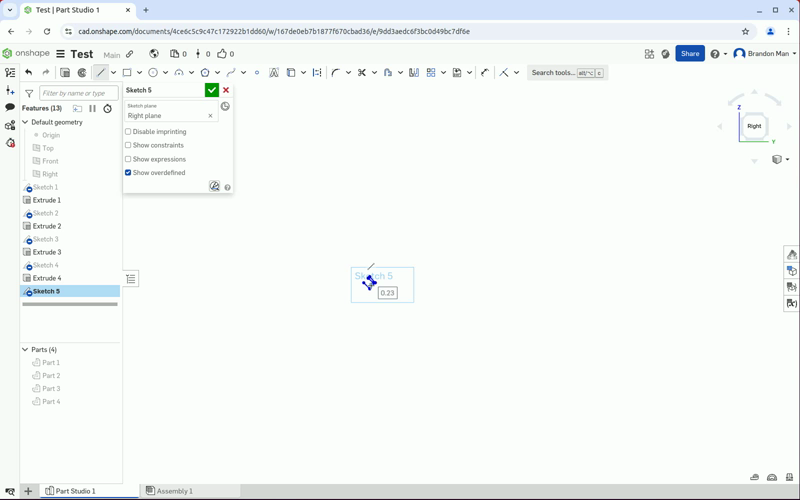
mouse_move(401, 285)
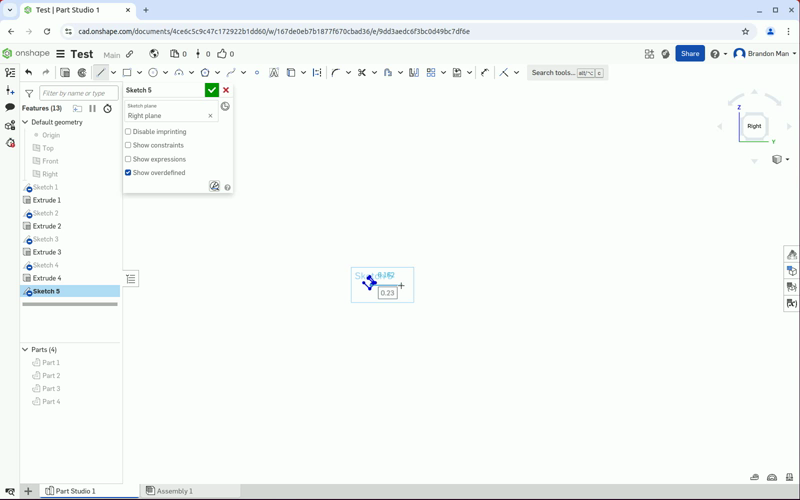
mouse_move(371, 283)
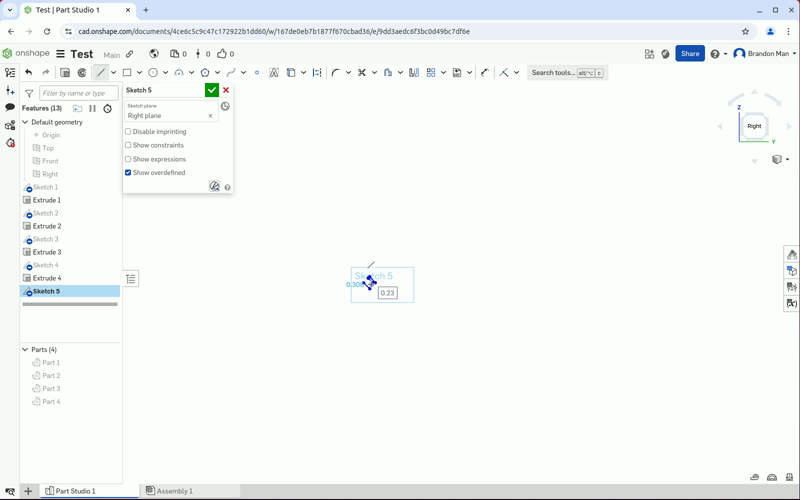
scroll(6)
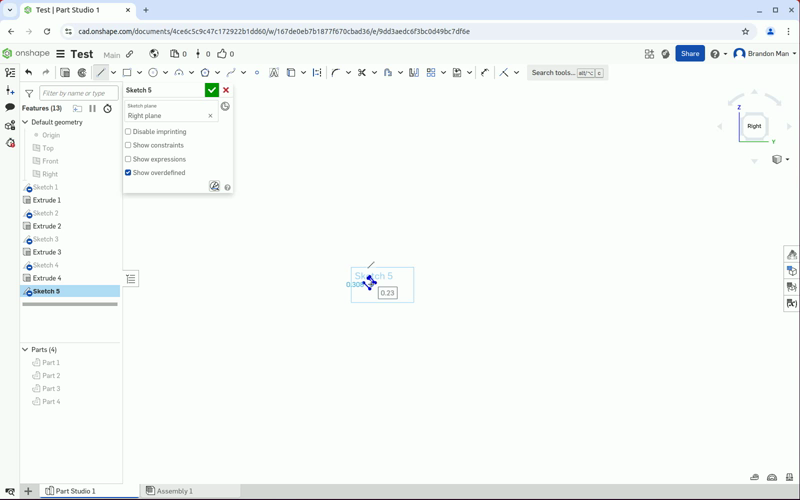
scroll(6)
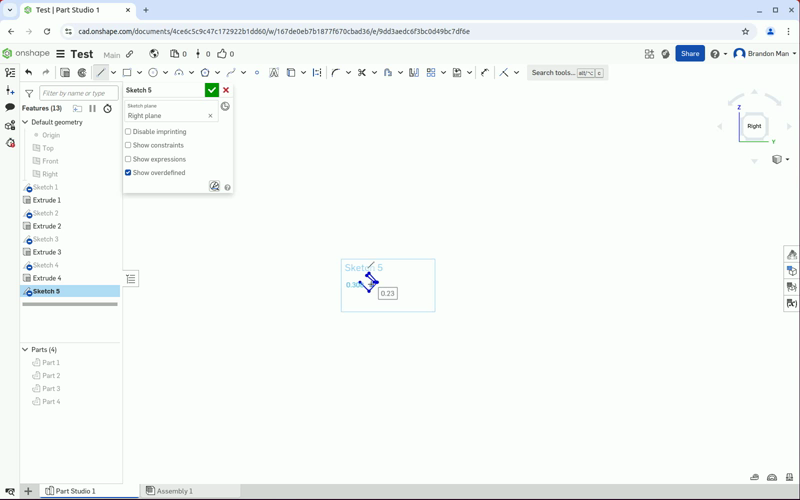
scroll(6)
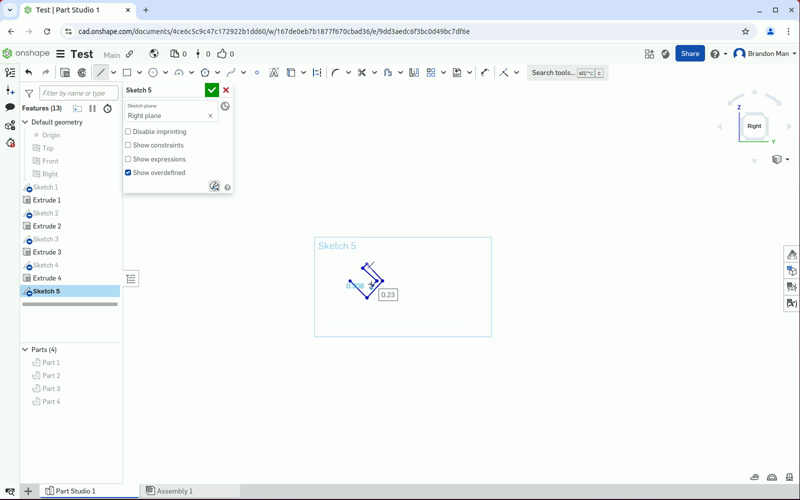
scroll(6)
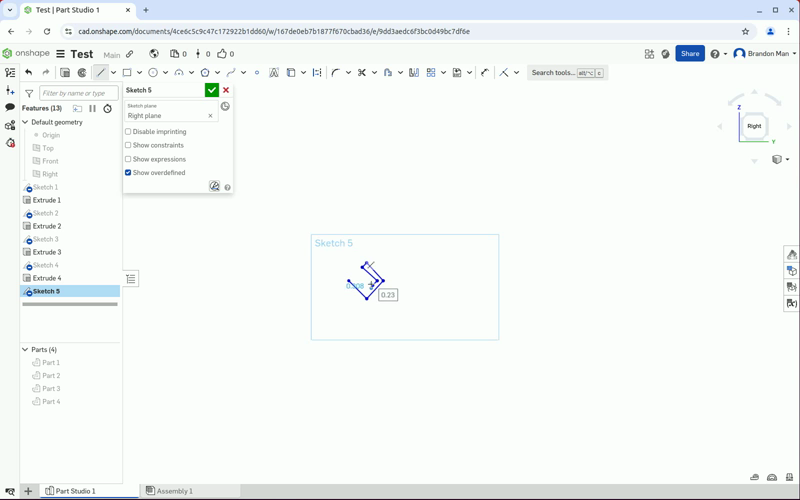
scroll(6)
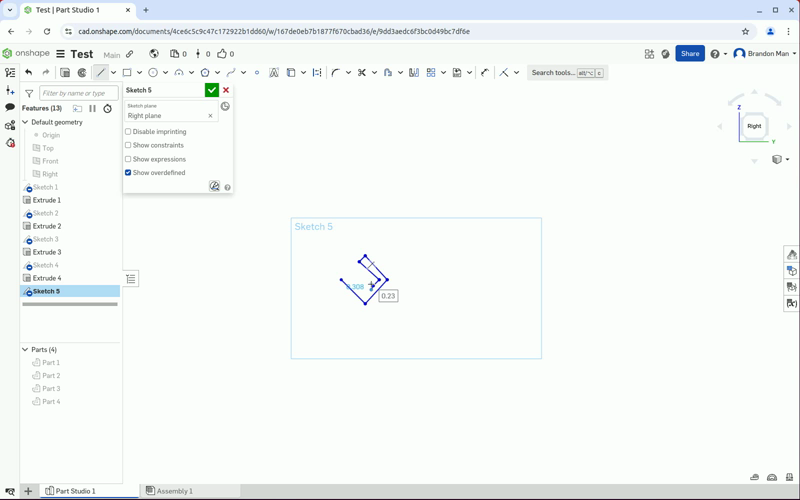
scroll(6)
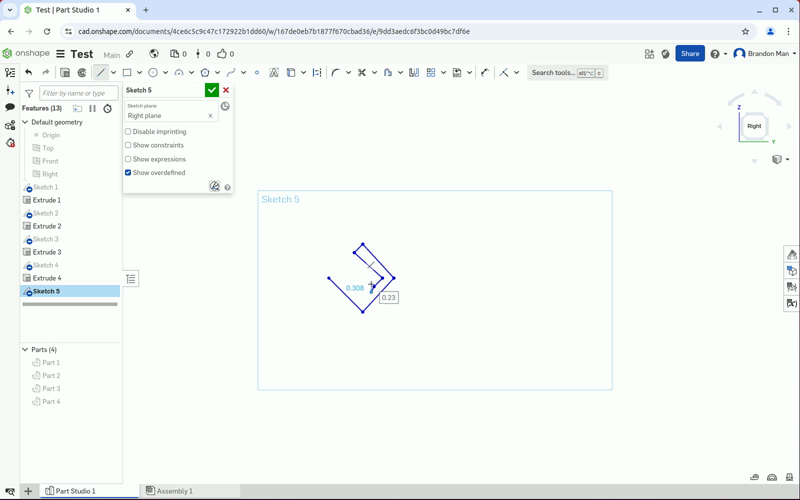
scroll(6)
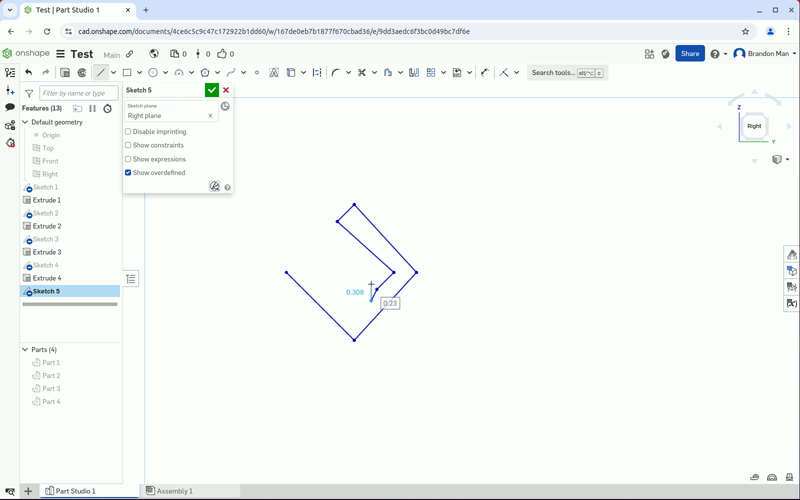
click(371, 283)
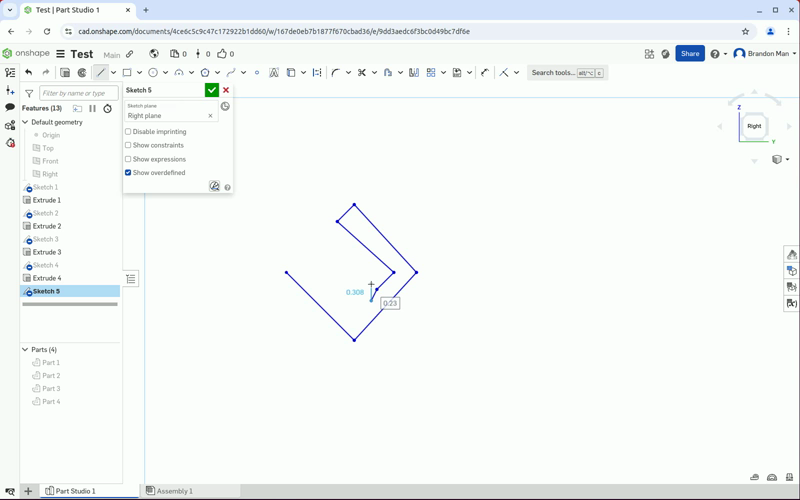
scroll(-6)
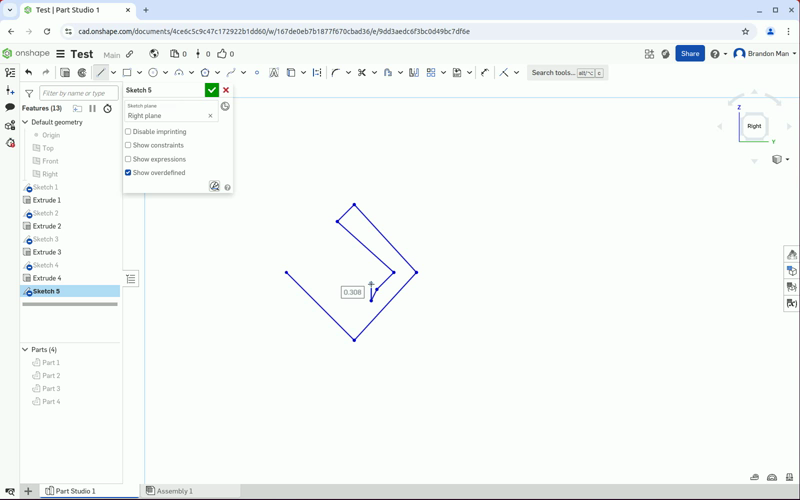
scroll(-6)
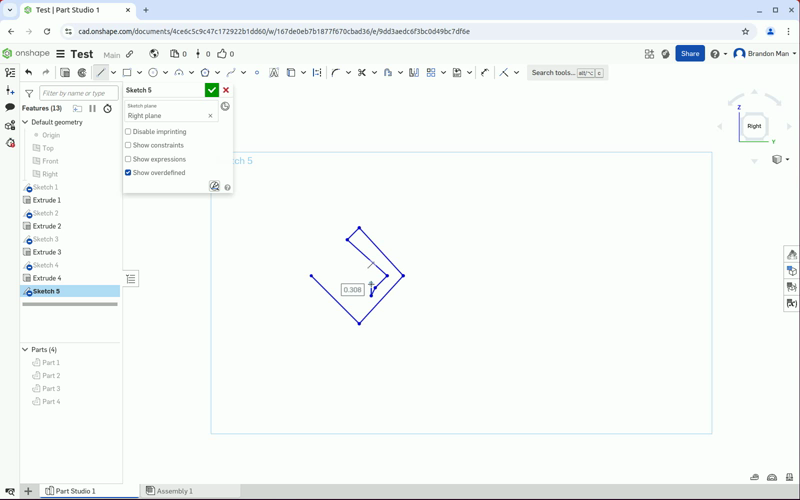
scroll(-6)
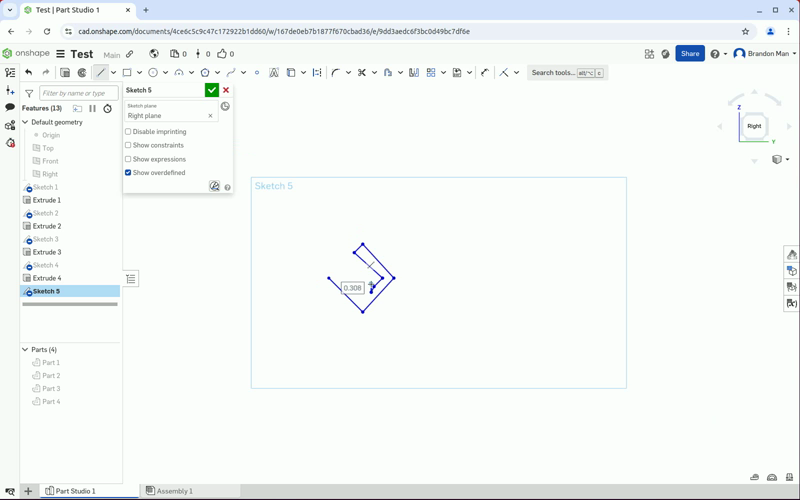
scroll(-6)
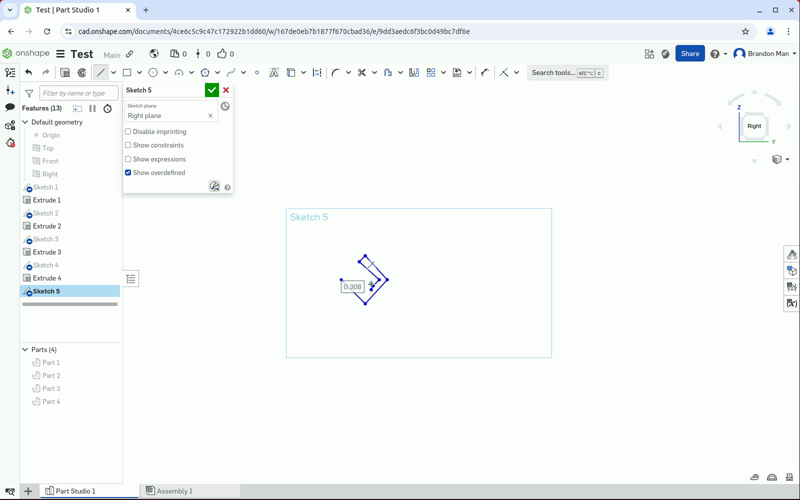
scroll(-6)
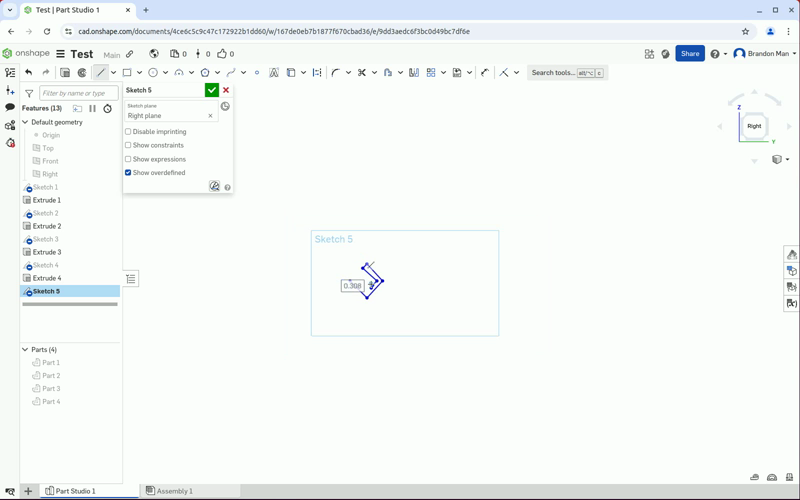
scroll(-6)
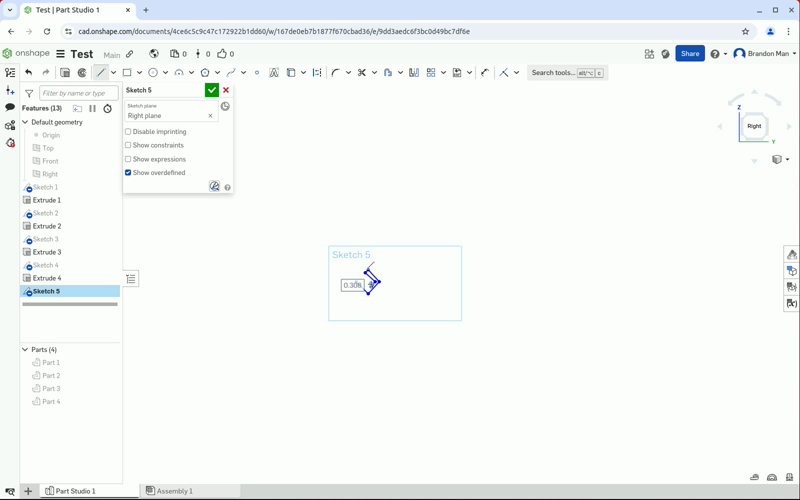
scroll(-6)
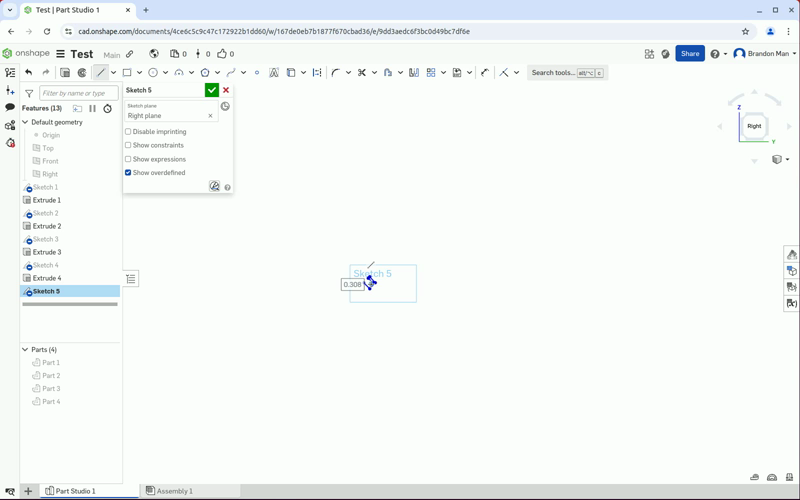
key_up(shift)
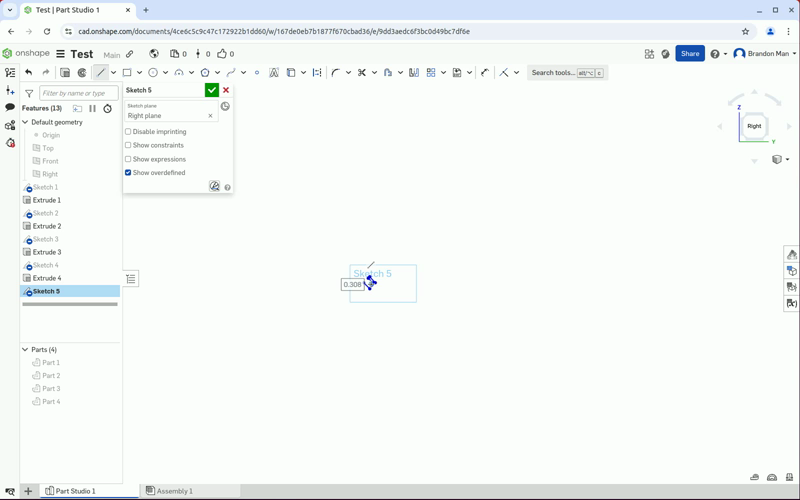
key_down(shift)
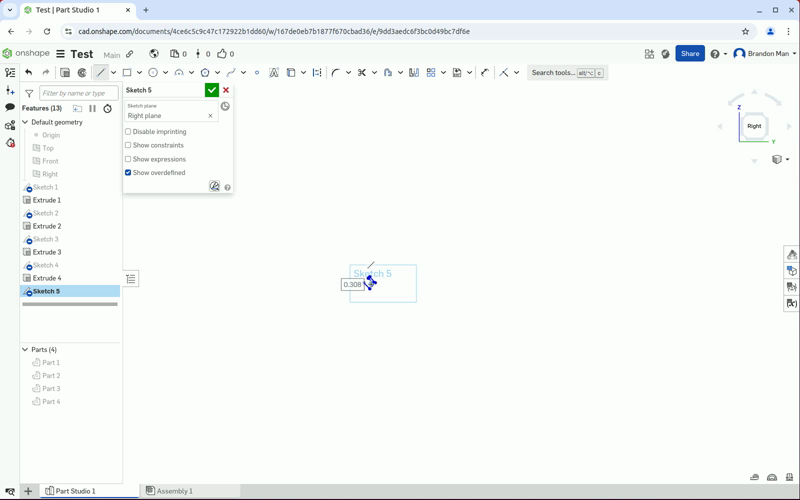
mouse_move(401, 283)
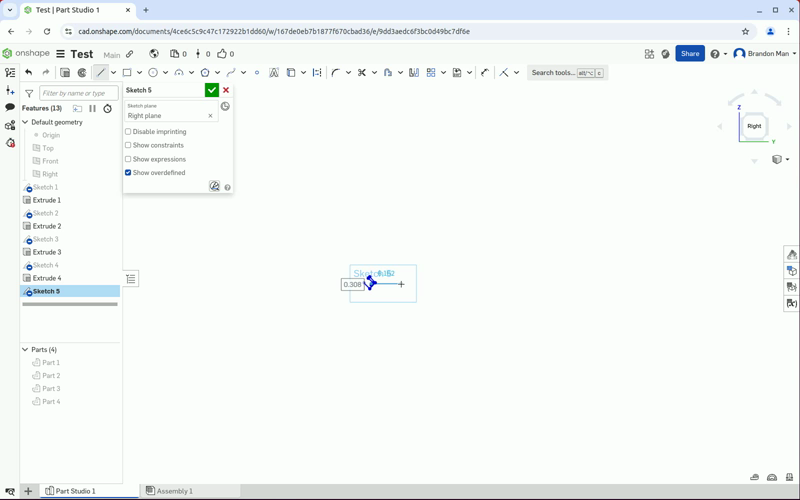
mouse_move(366, 279)
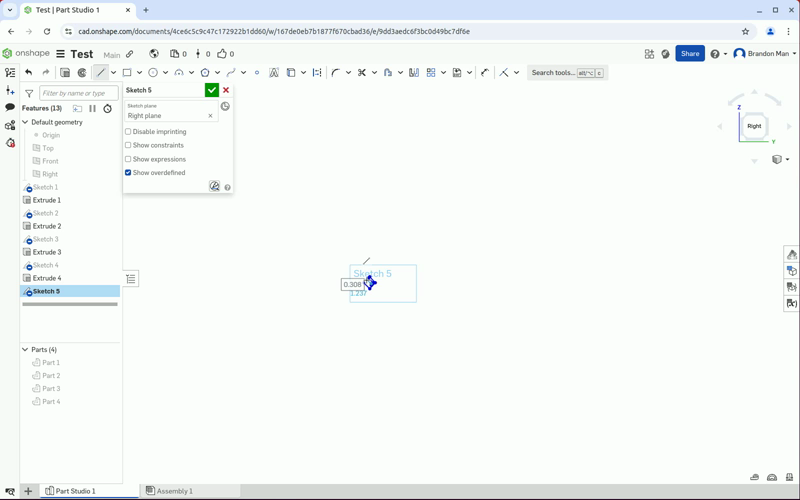
scroll(6)
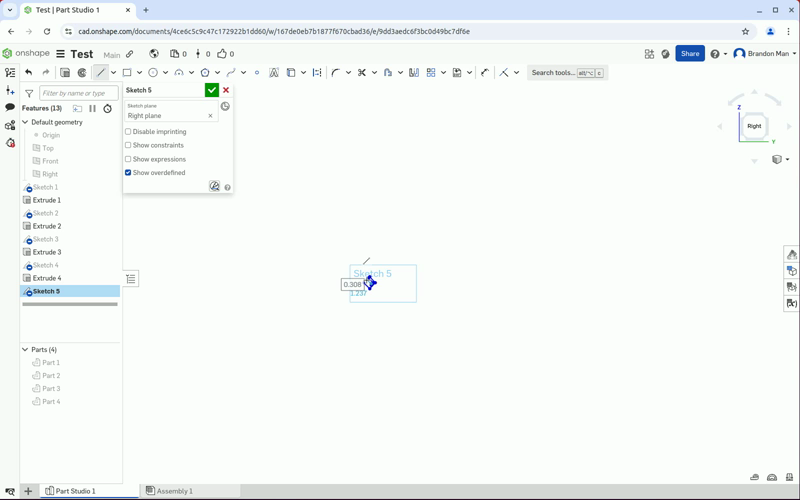
scroll(6)
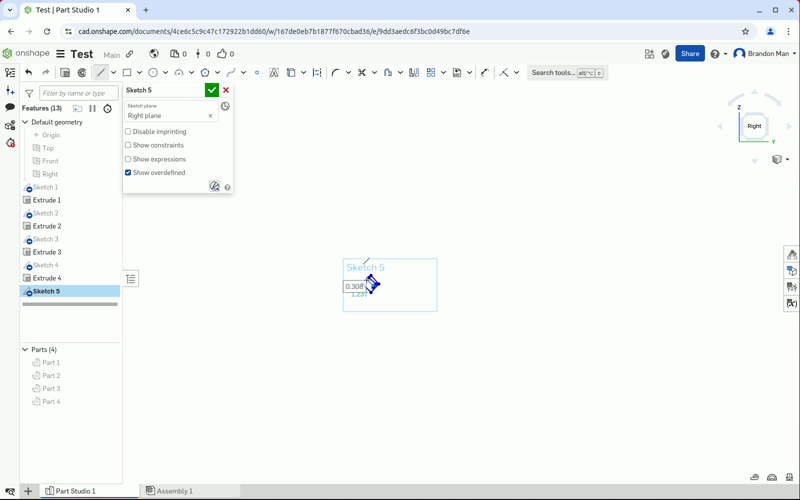
scroll(6)
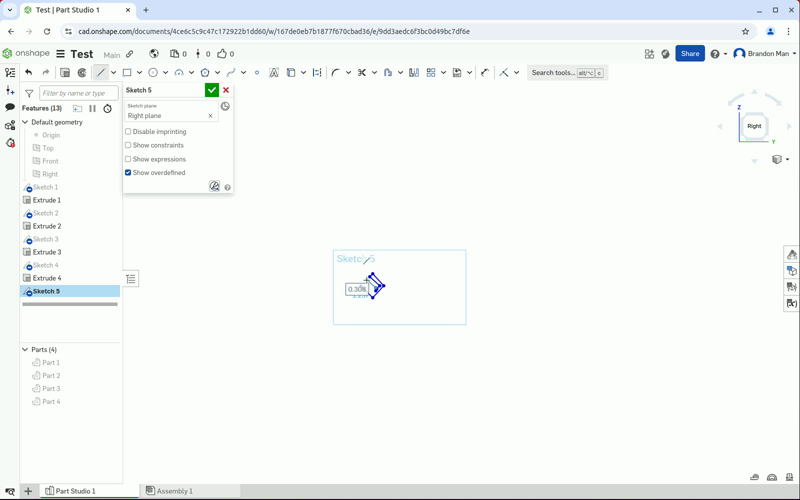
scroll(6)
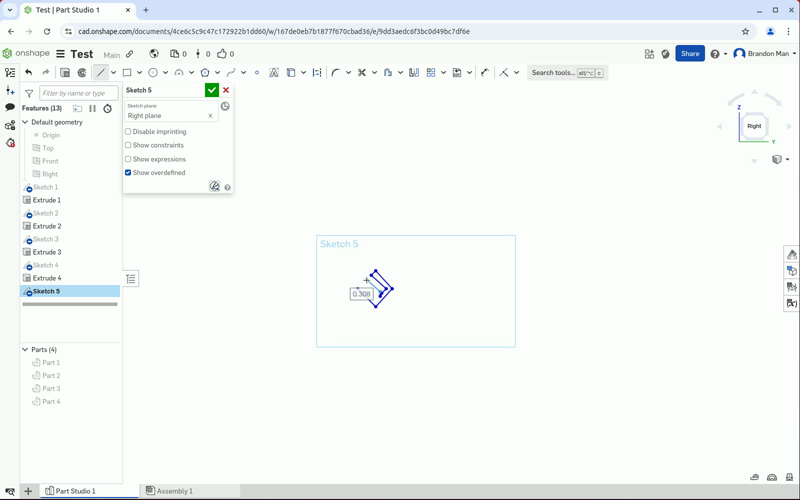
scroll(6)
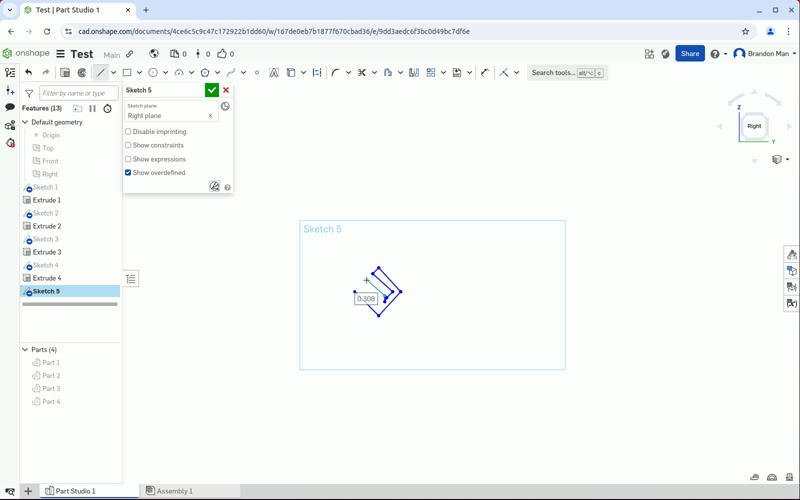
scroll(6)
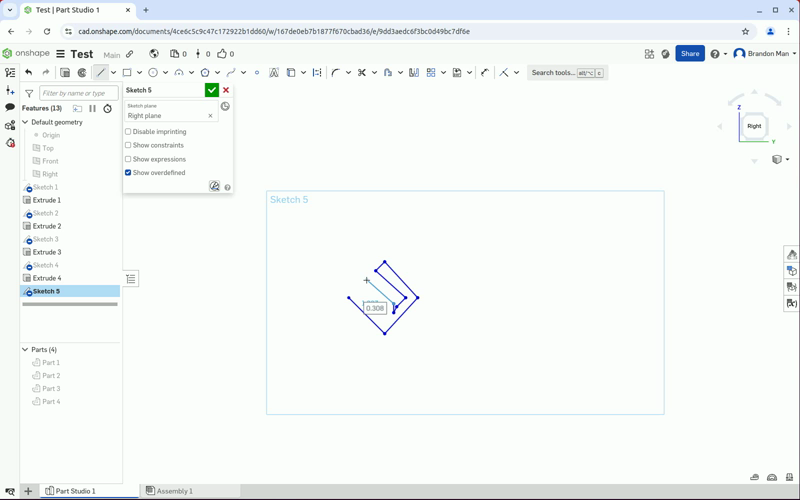
scroll(6)
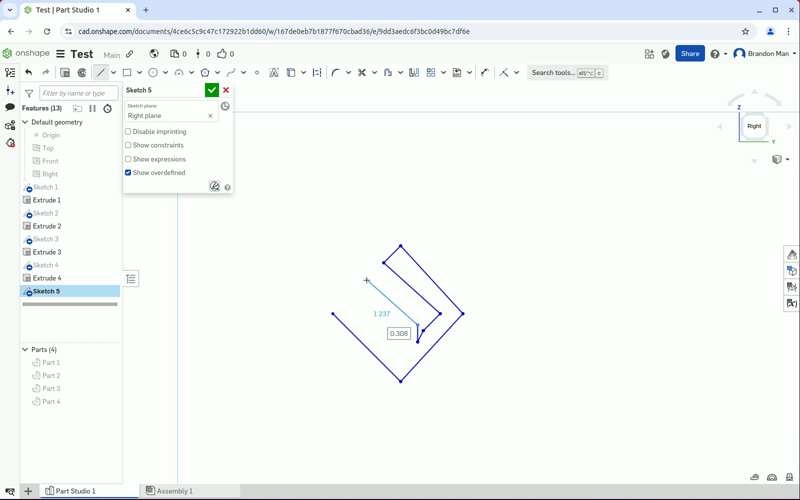
click(366, 279)
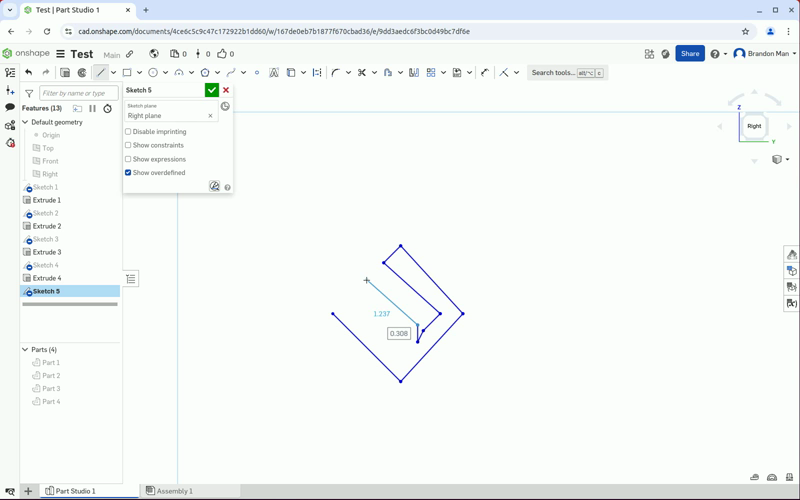
scroll(-6)
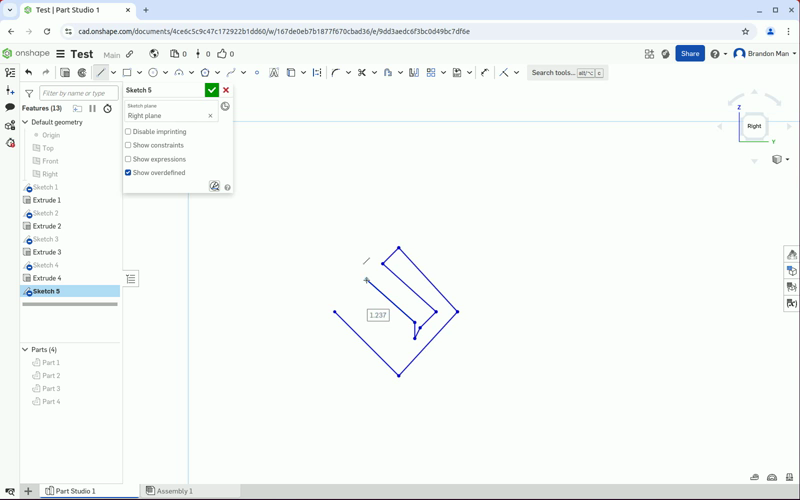
scroll(-6)
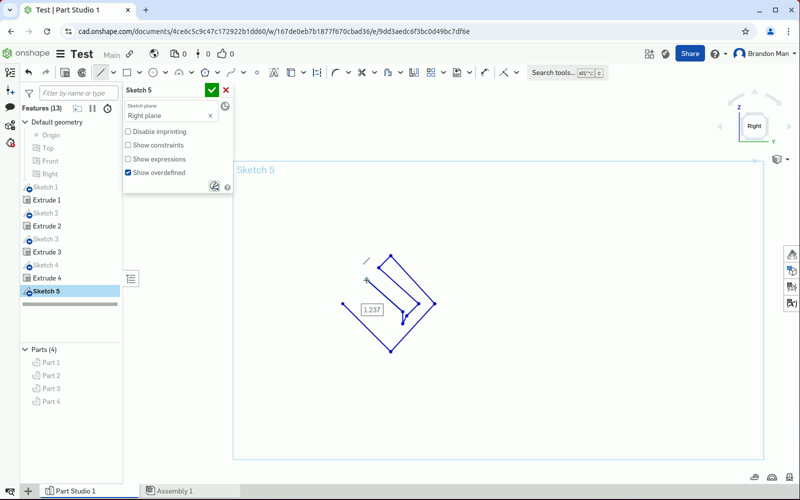
scroll(-6)
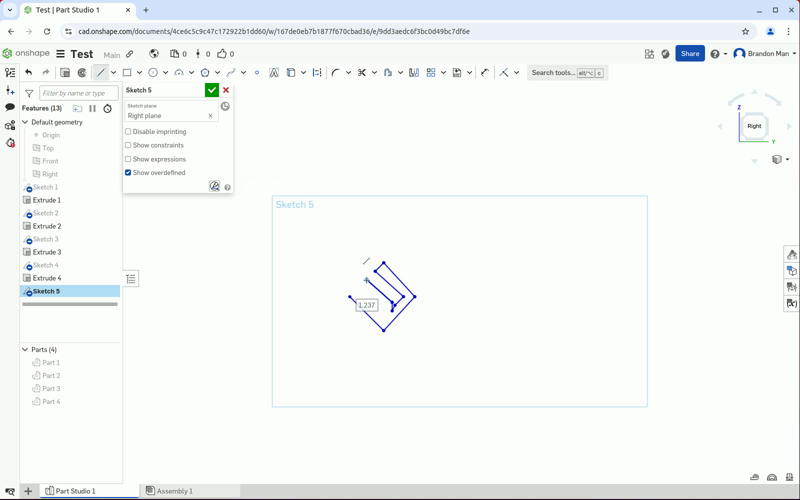
scroll(-6)
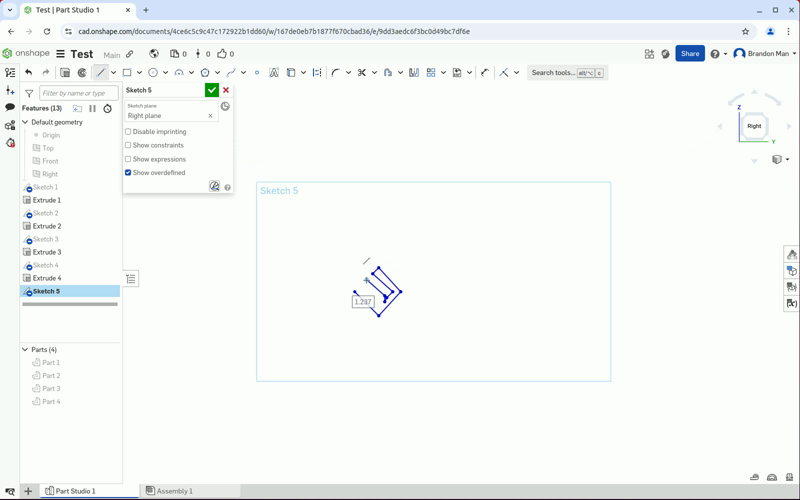
scroll(-6)
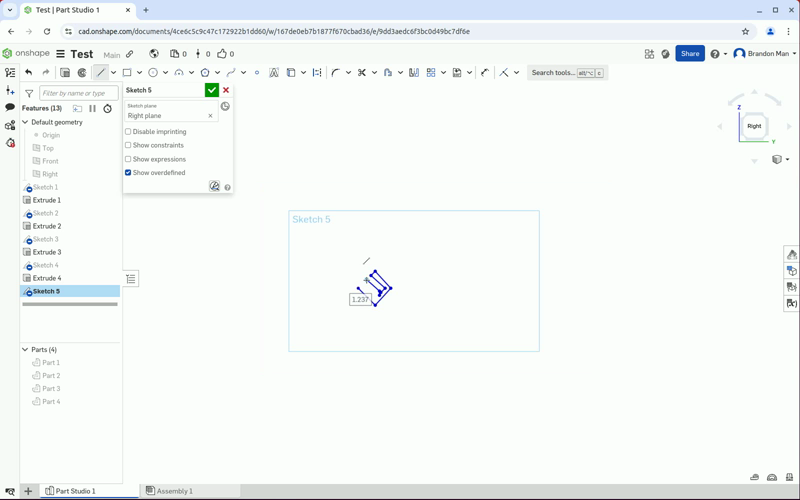
scroll(-6)
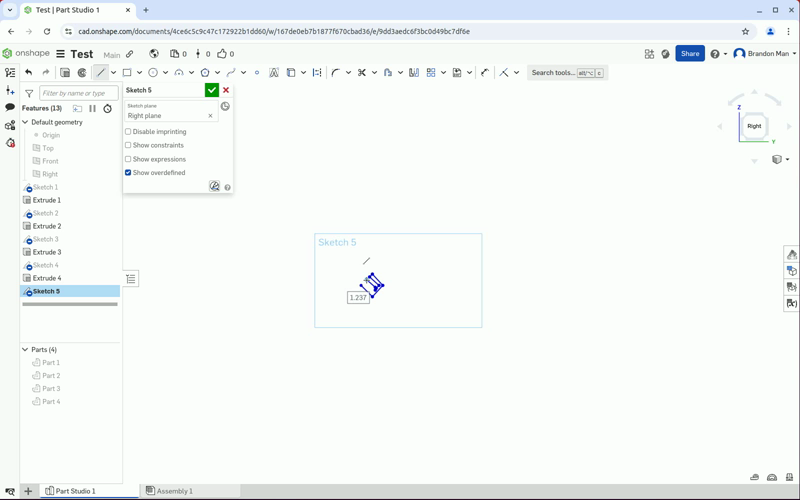
scroll(-6)
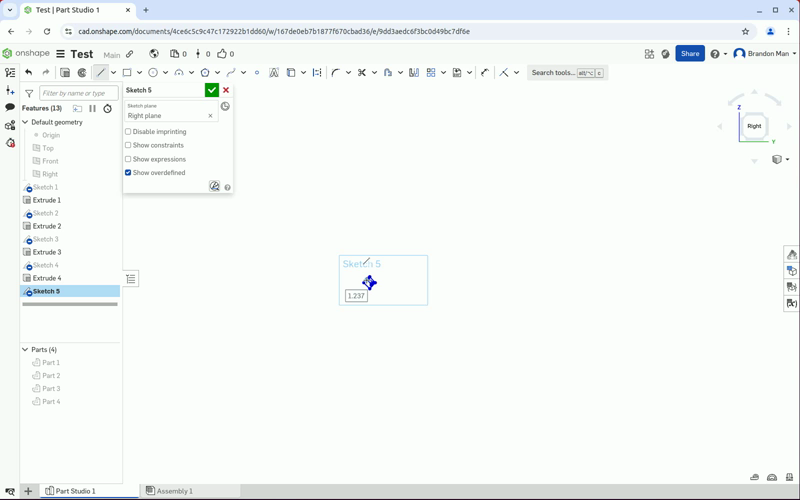
key_up(shift)
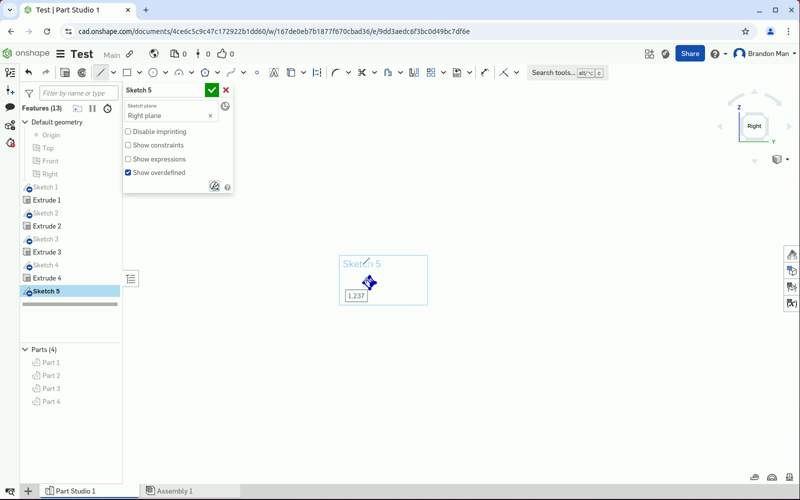
key_down(shift)
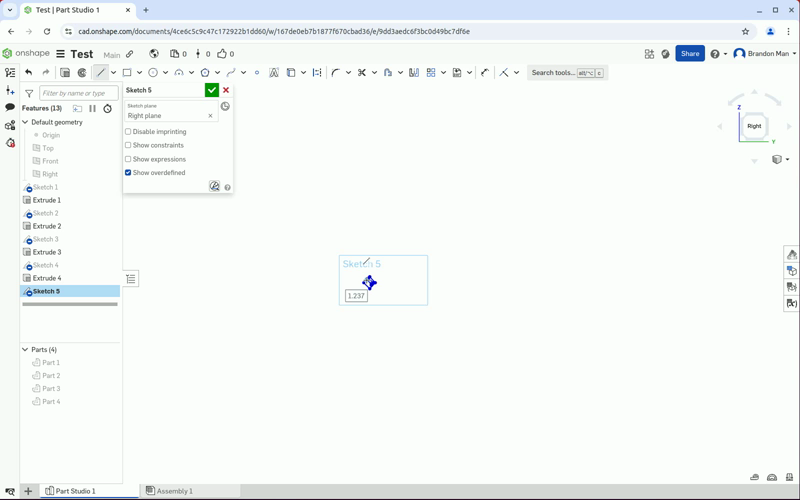
mouse_move(396, 279)
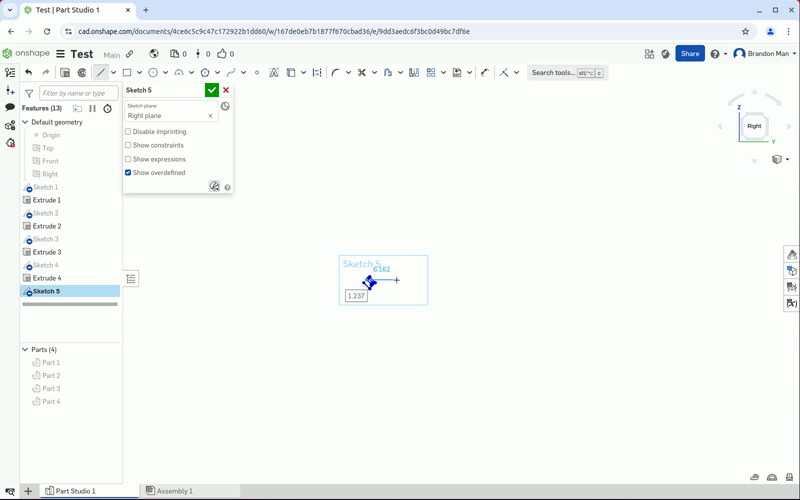
mouse_move(365, 280)
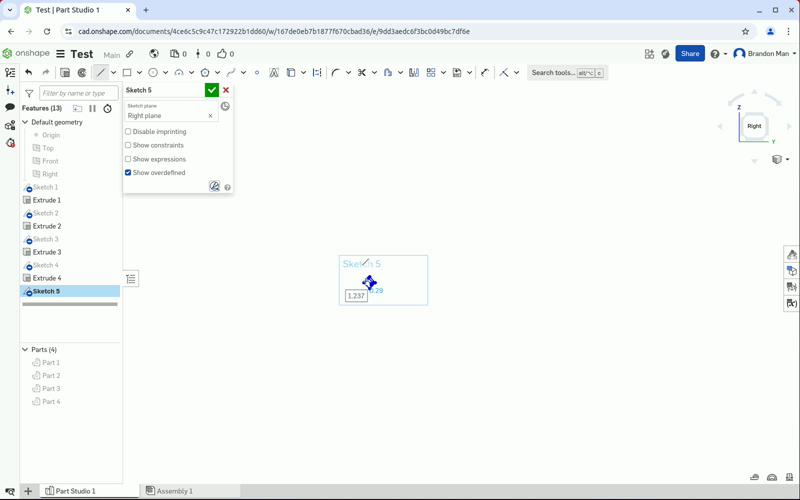
scroll(6)
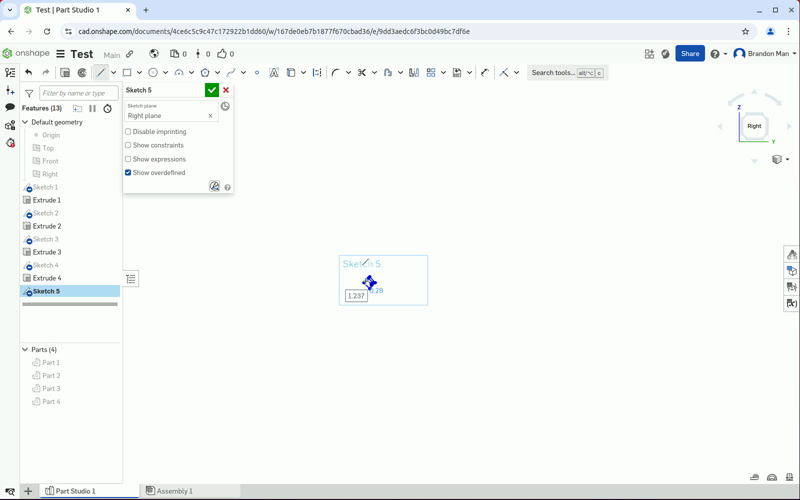
scroll(6)
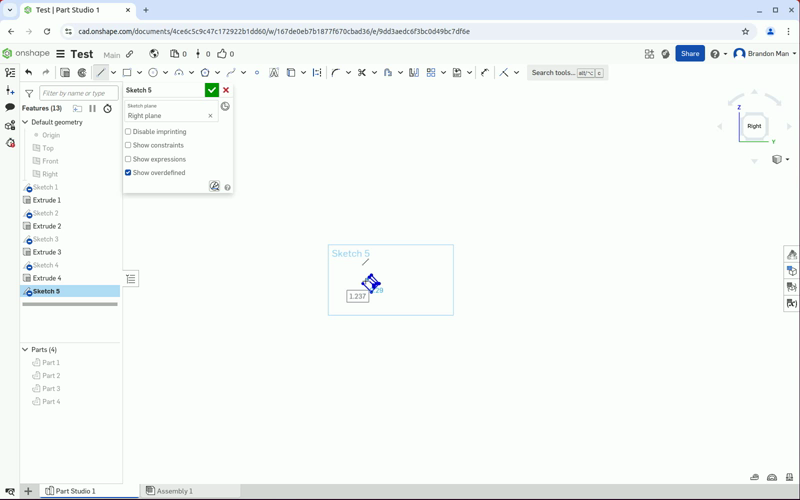
scroll(6)
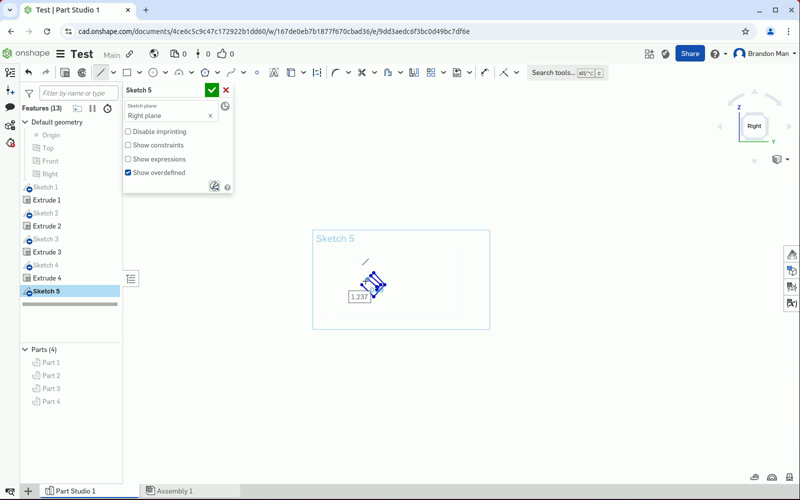
scroll(6)
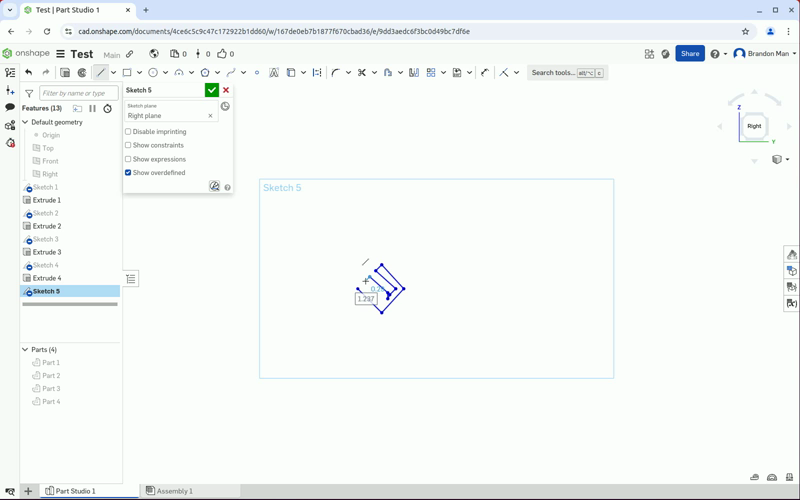
scroll(6)
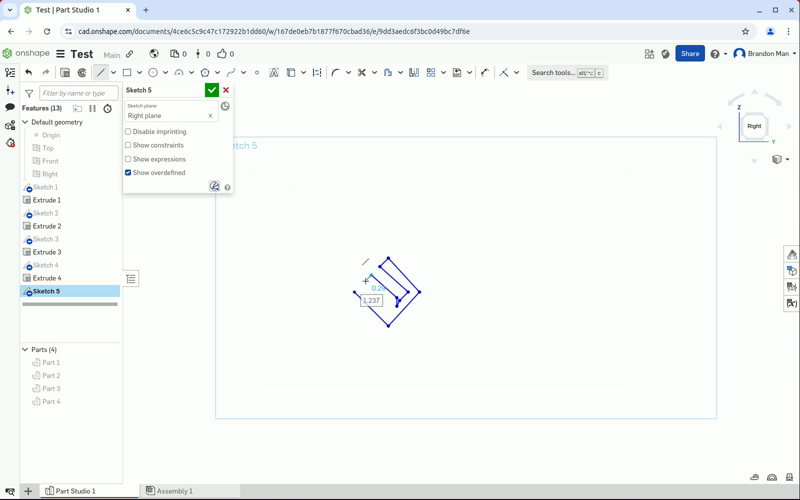
scroll(6)
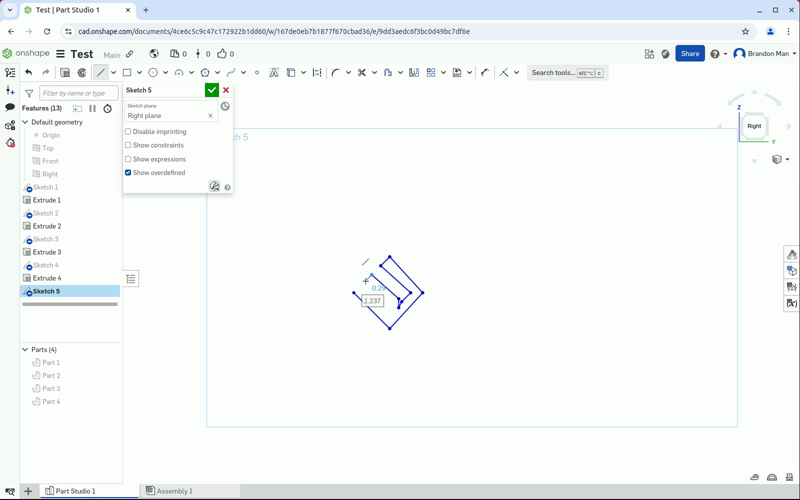
scroll(6)
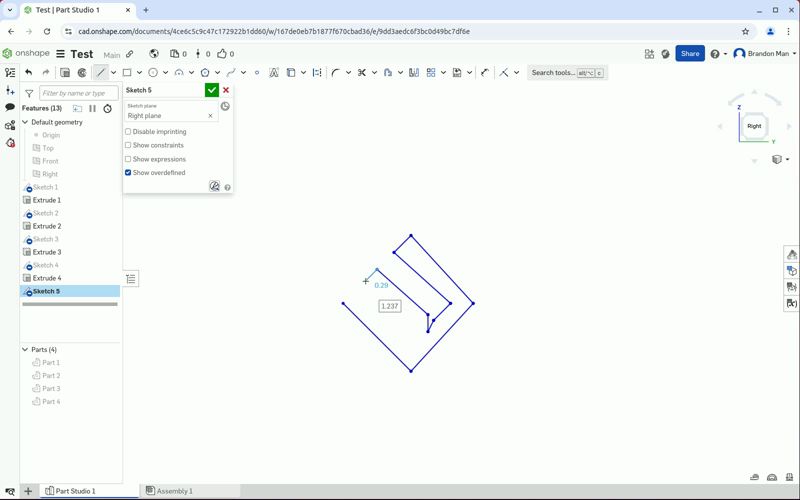
click(365, 280)
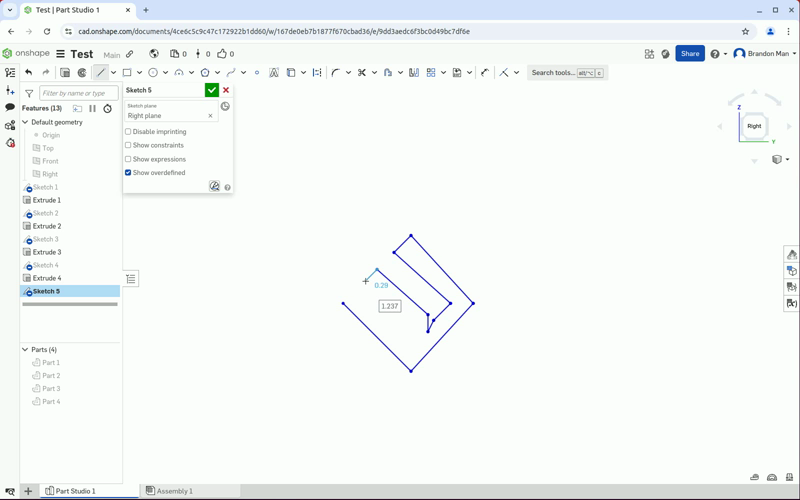
scroll(-6)
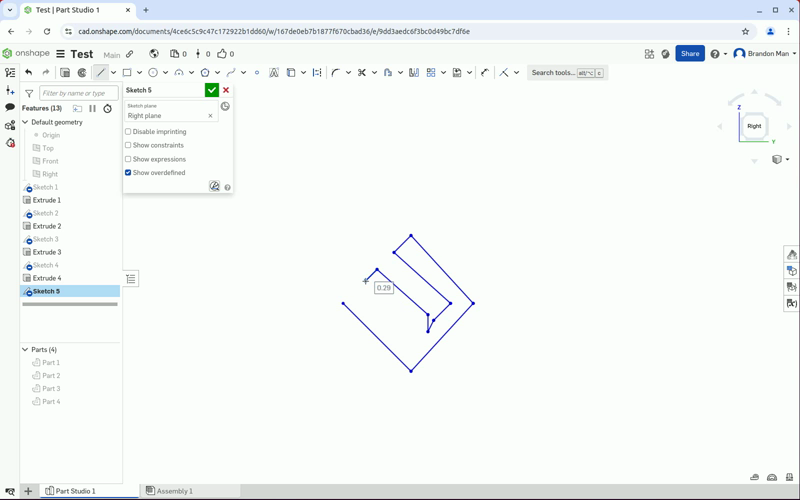
scroll(-6)
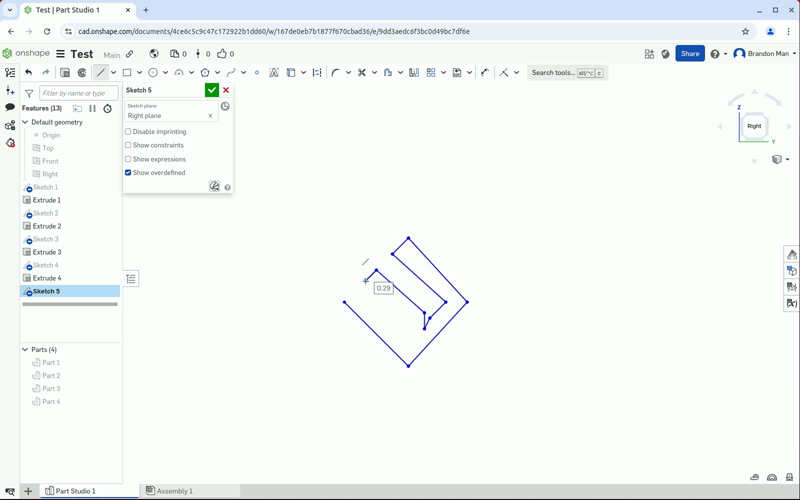
scroll(-6)
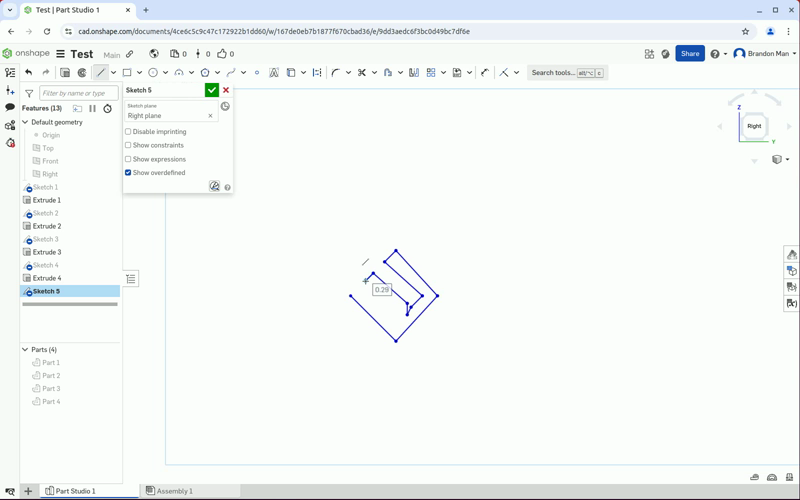
scroll(-6)
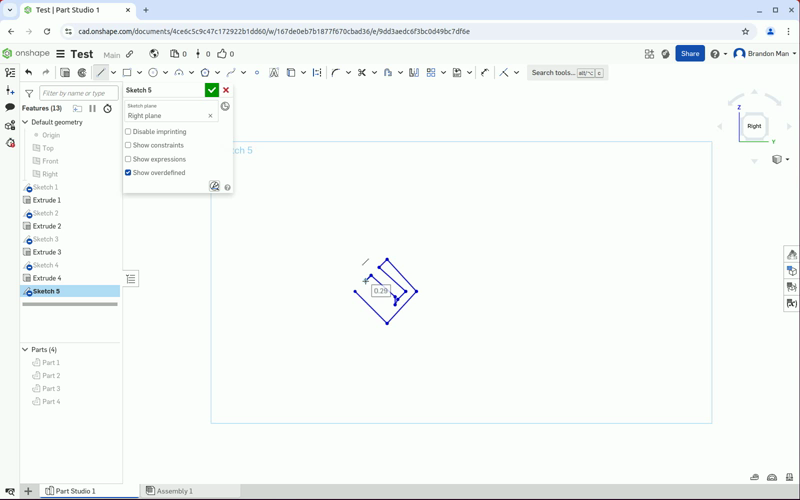
scroll(-6)
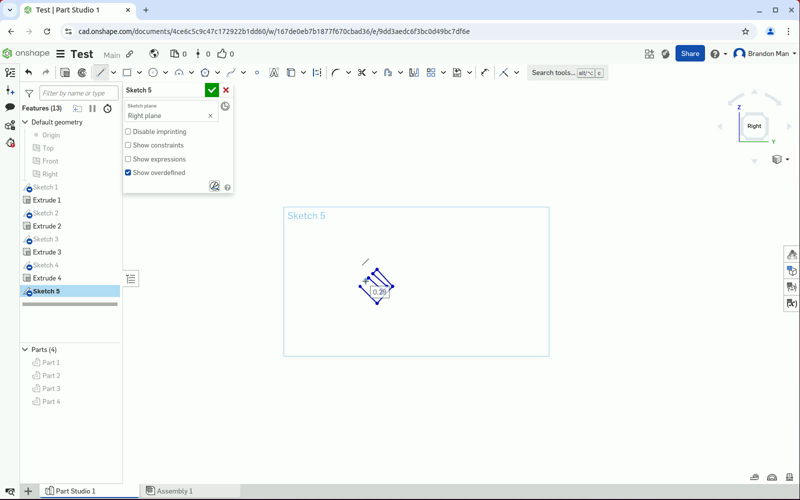
scroll(-6)
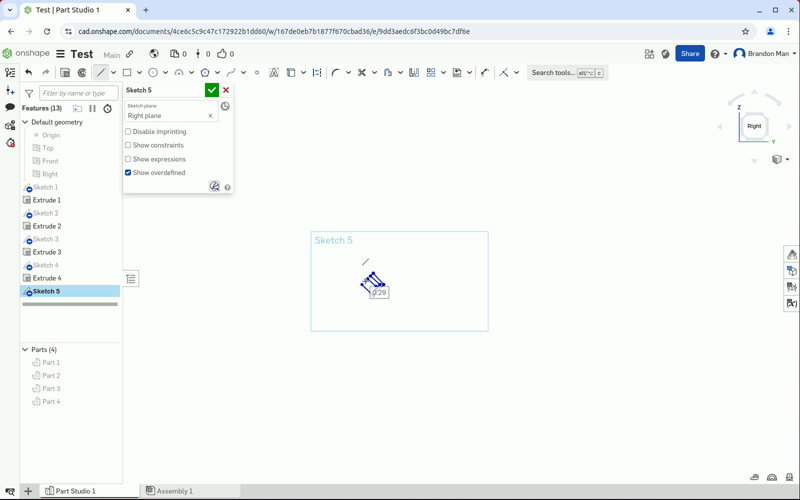
scroll(-6)
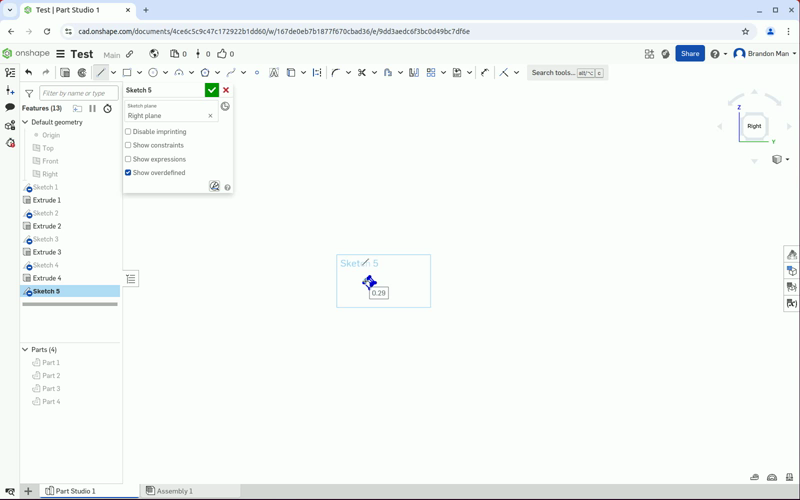
key_up(shift)
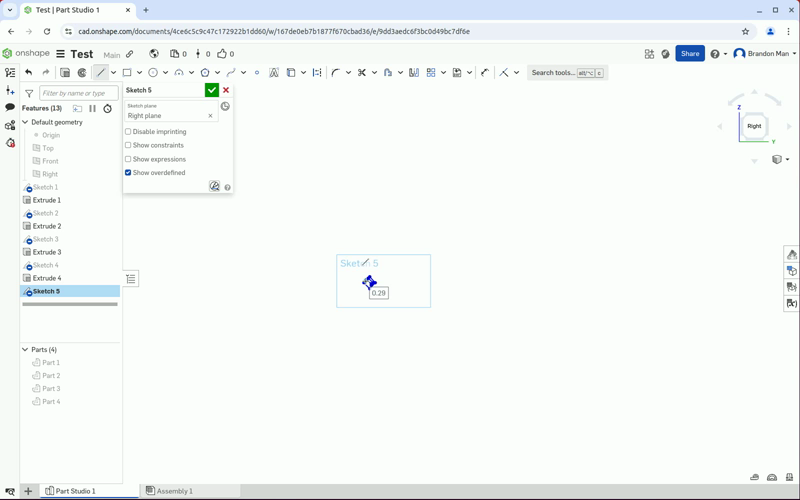
key_down(shift)
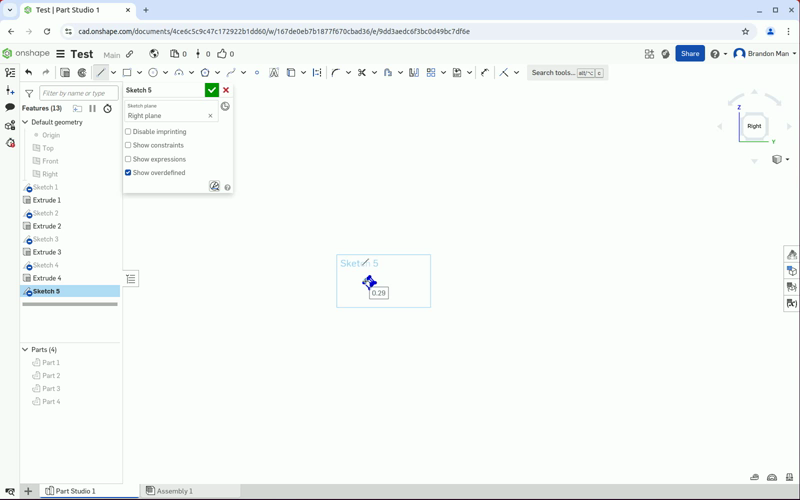
mouse_move(395, 280)
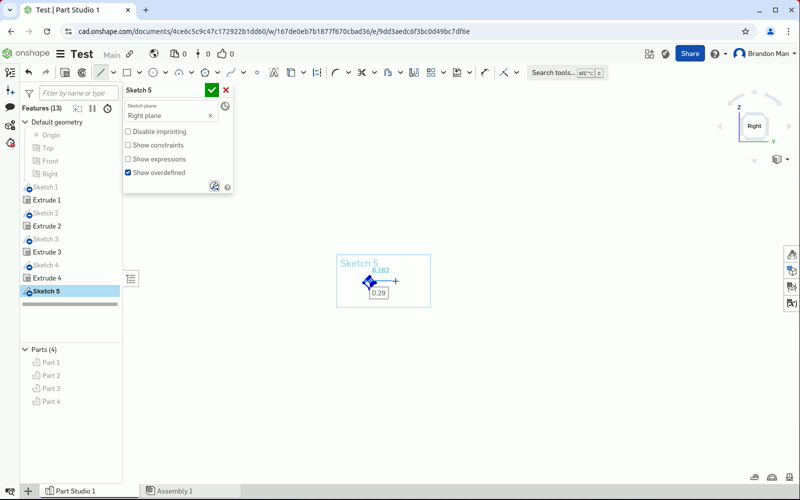
mouse_move(370, 285)
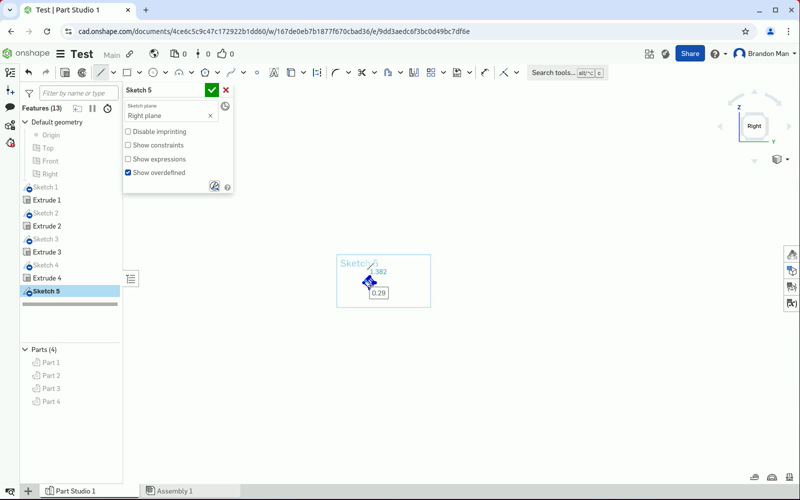
scroll(6)
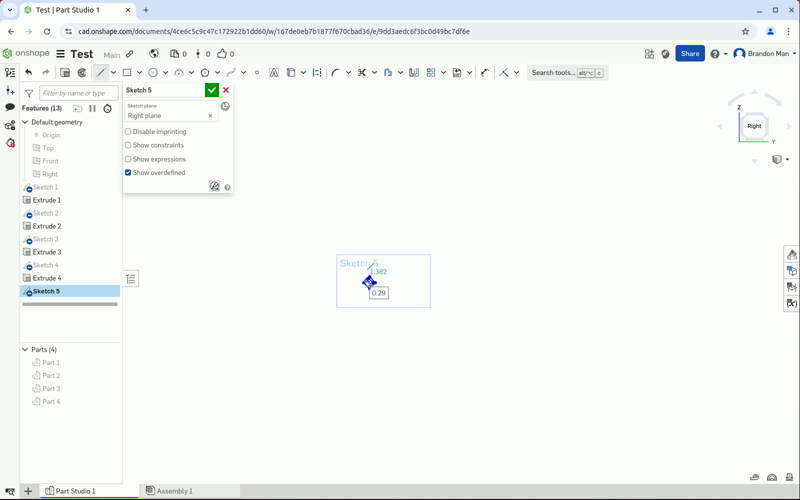
scroll(6)
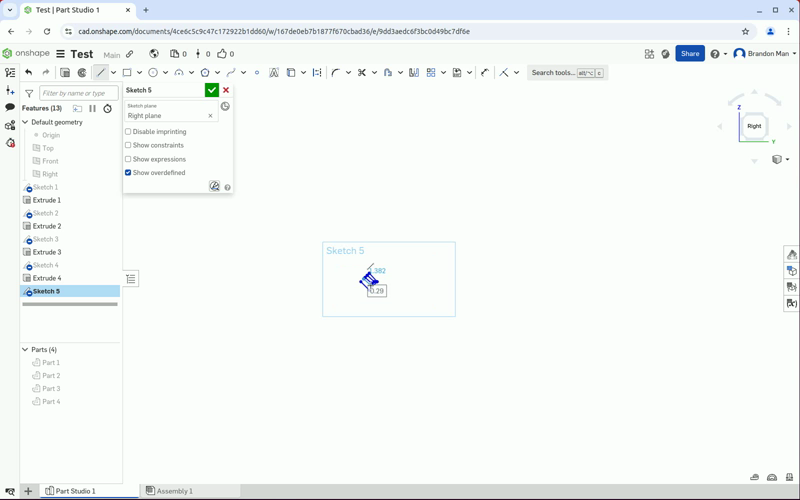
scroll(6)
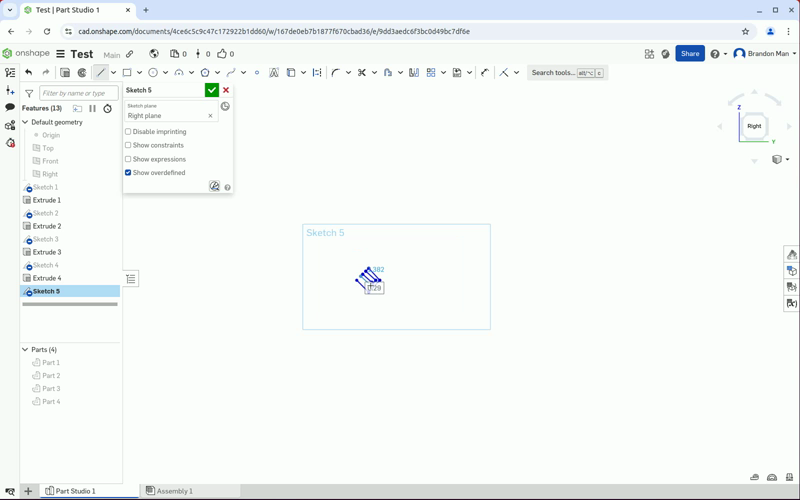
scroll(6)
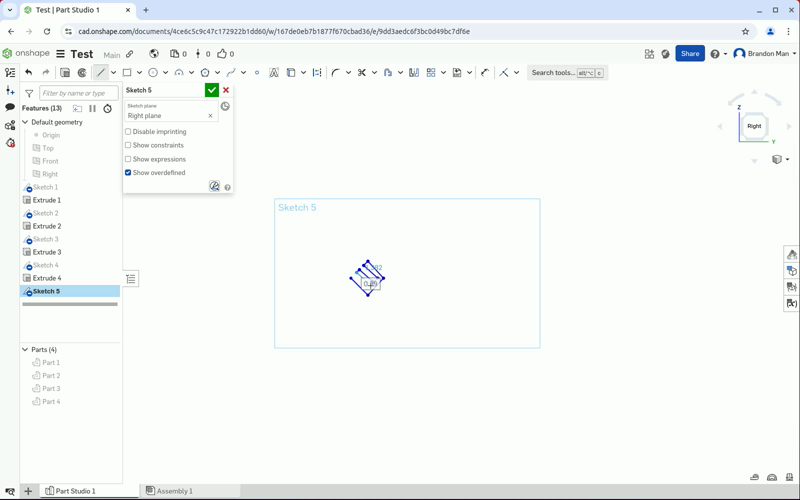
scroll(6)
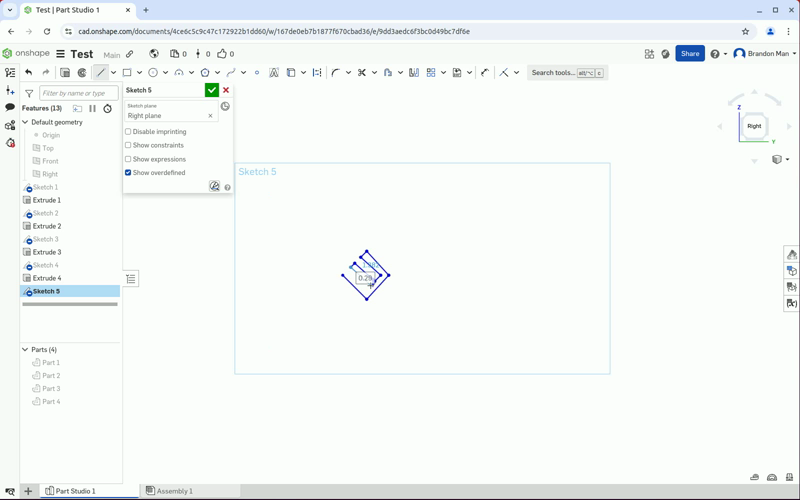
scroll(6)
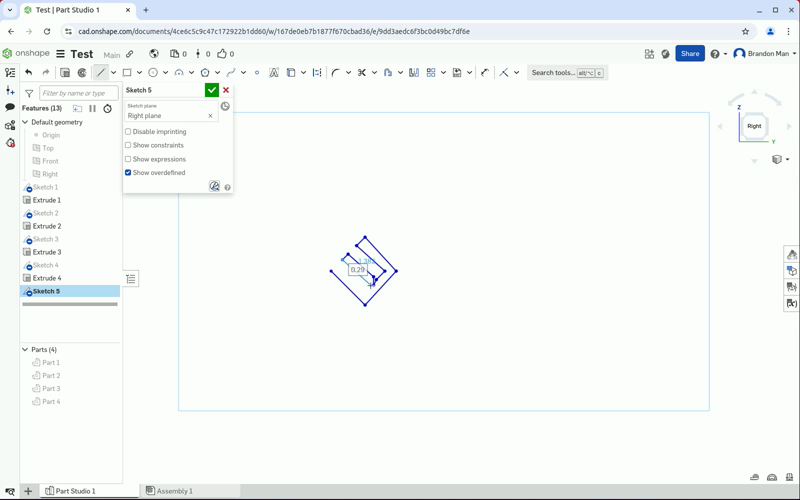
scroll(6)
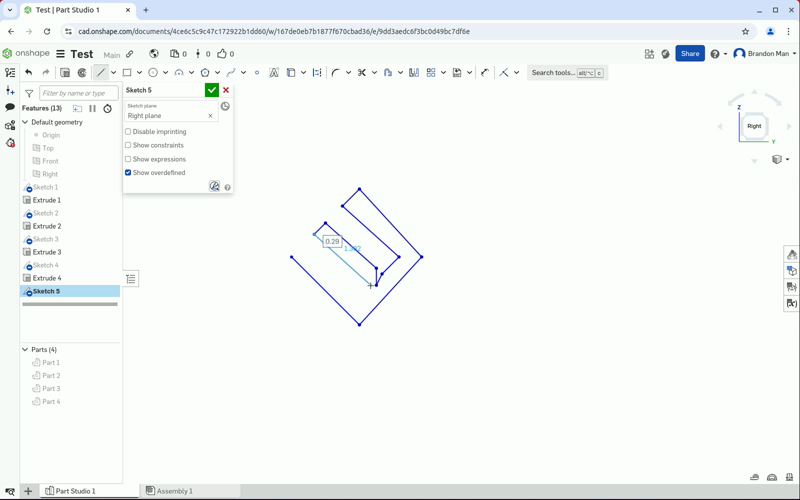
click(370, 285)
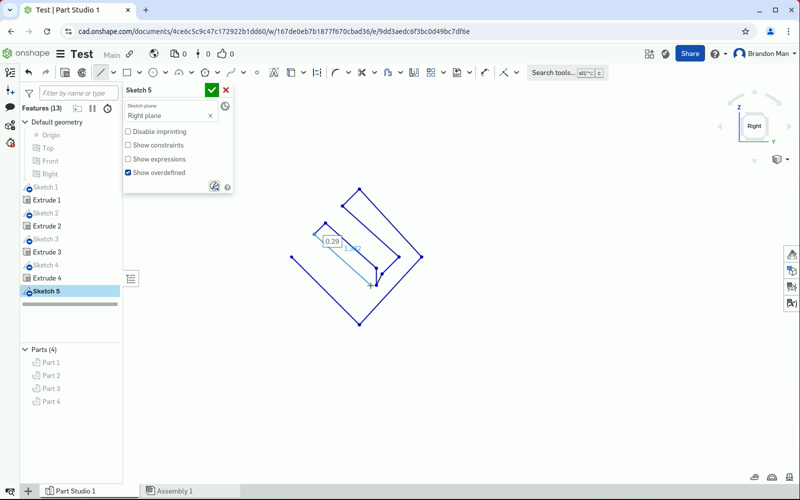
scroll(-6)
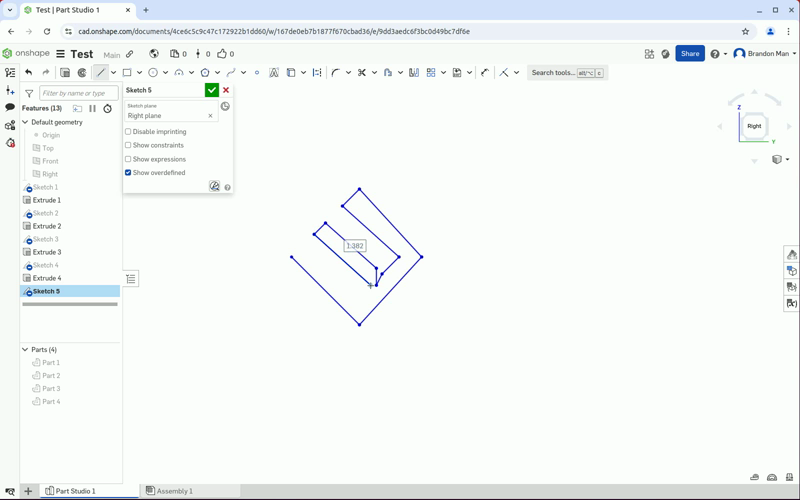
scroll(-6)
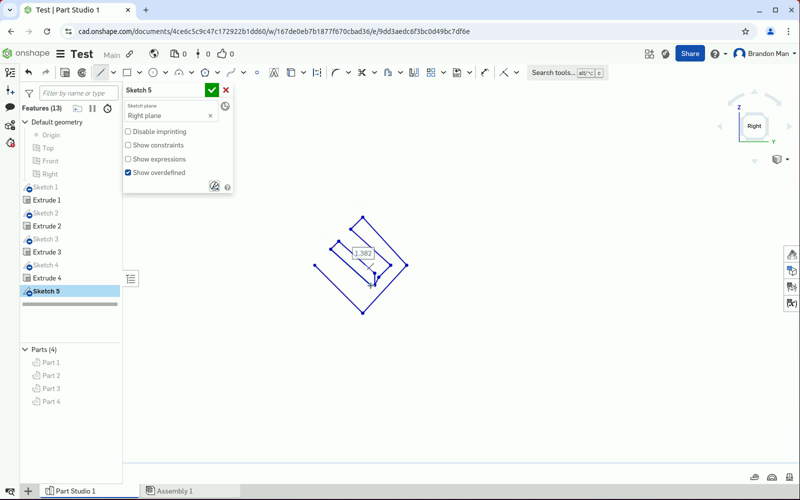
scroll(-6)
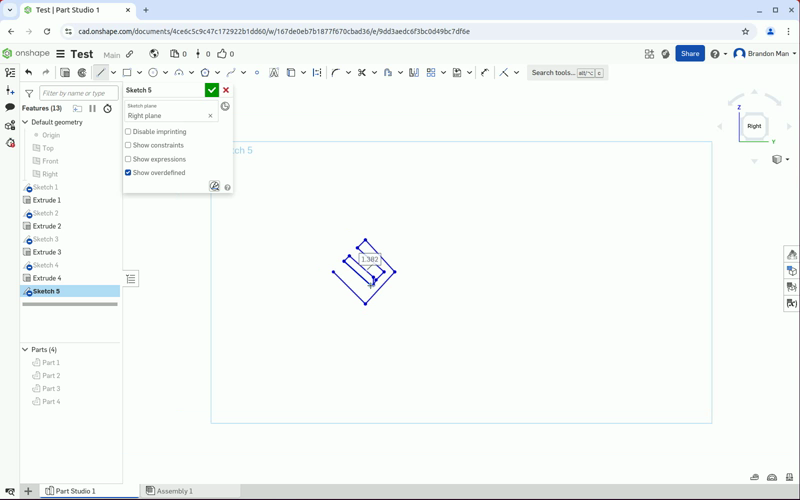
scroll(-6)
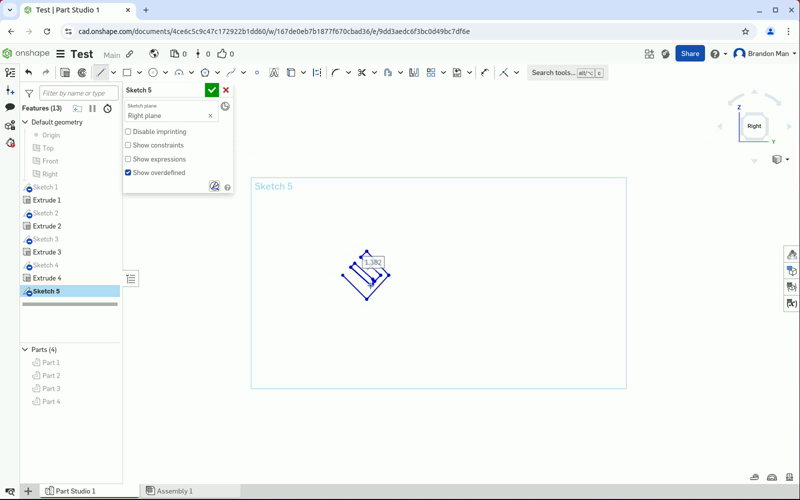
scroll(-6)
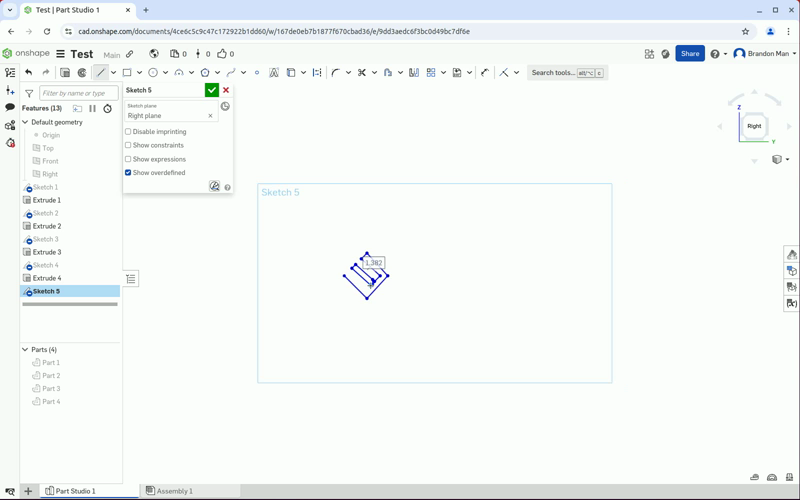
scroll(-6)
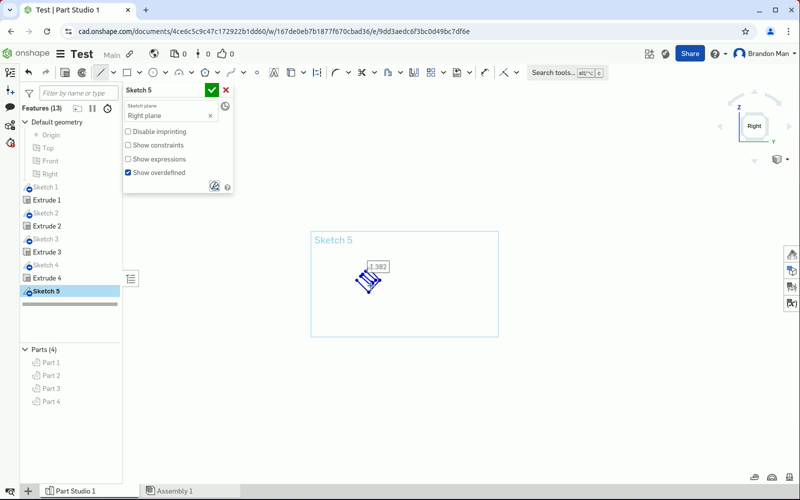
scroll(-6)
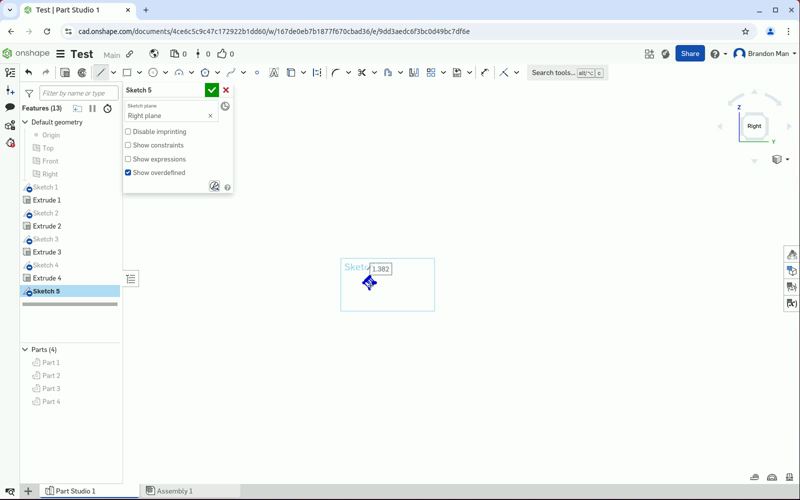
key_up(shift)
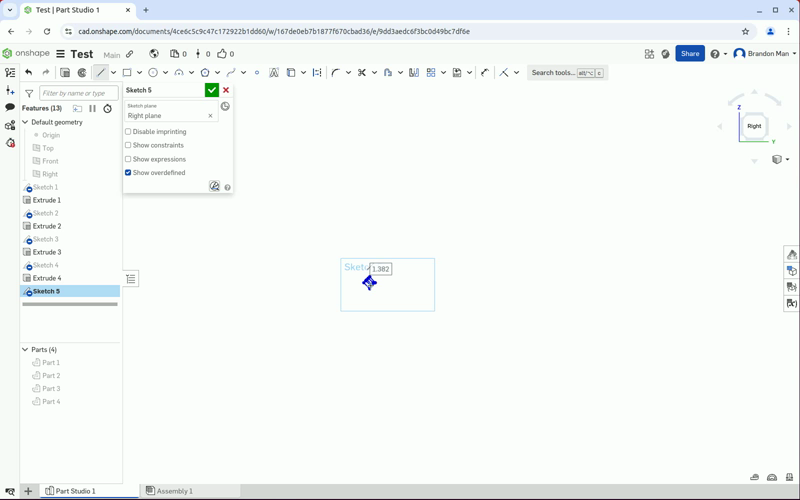
key_down(shift)
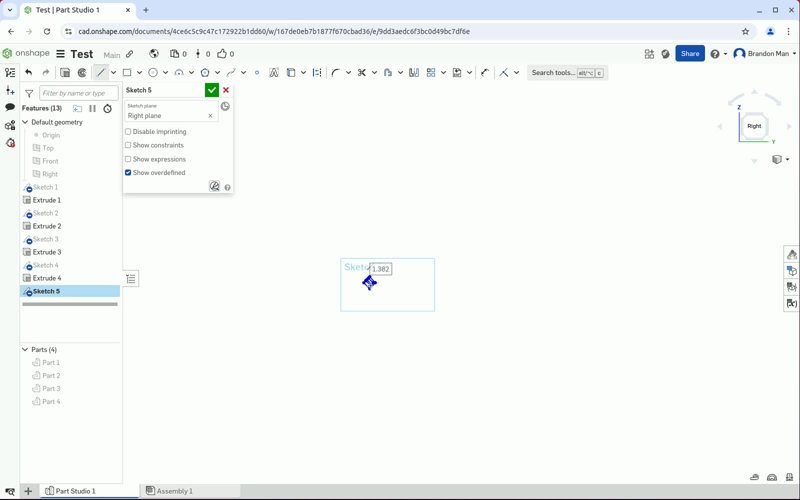
mouse_move(400, 285)
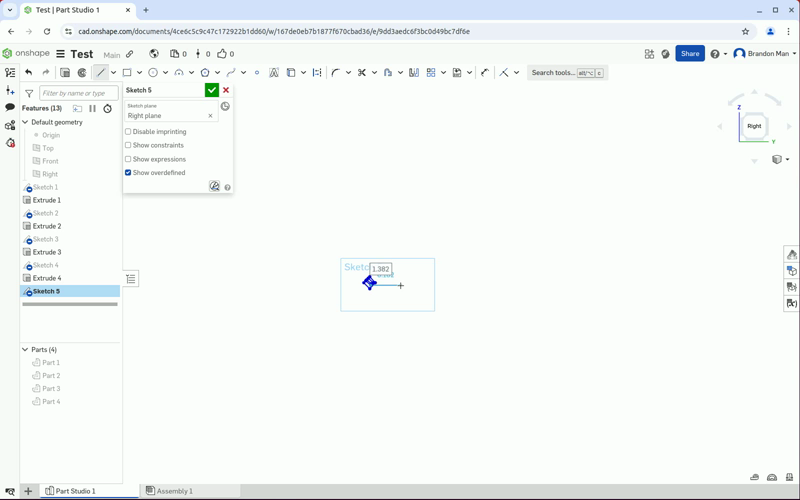
mouse_move(369, 286)
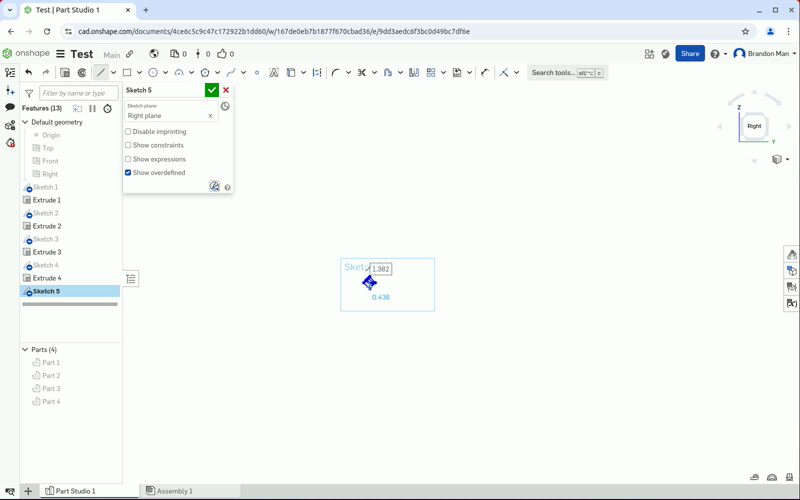
scroll(6)
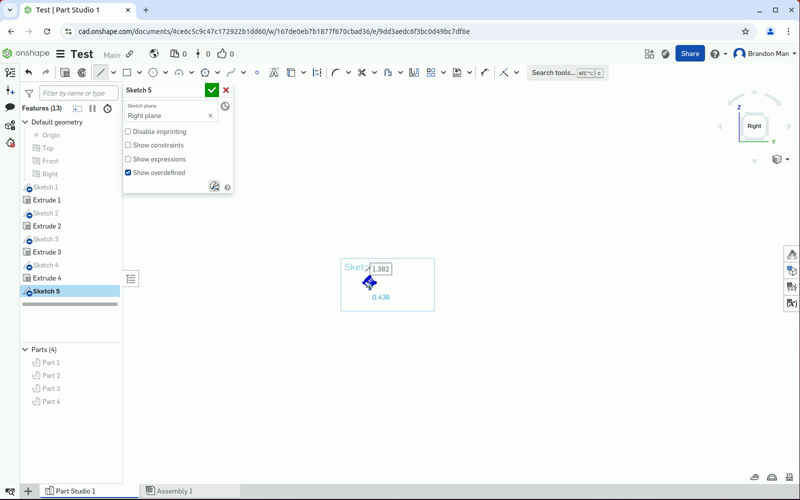
scroll(6)
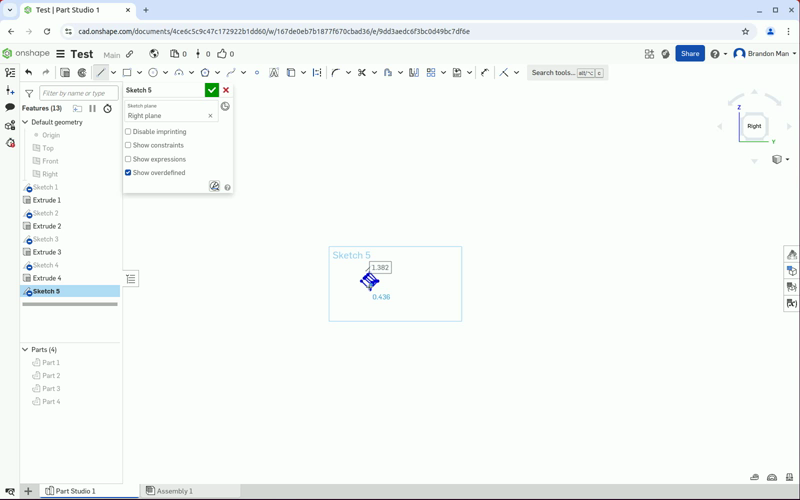
scroll(6)
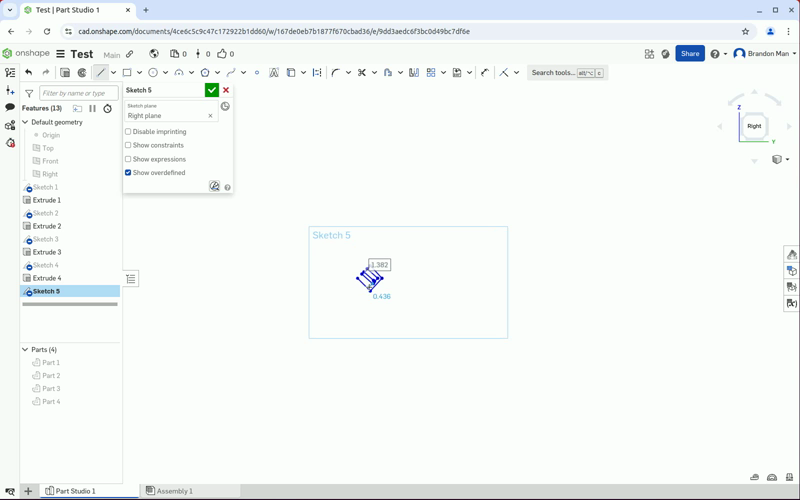
scroll(6)
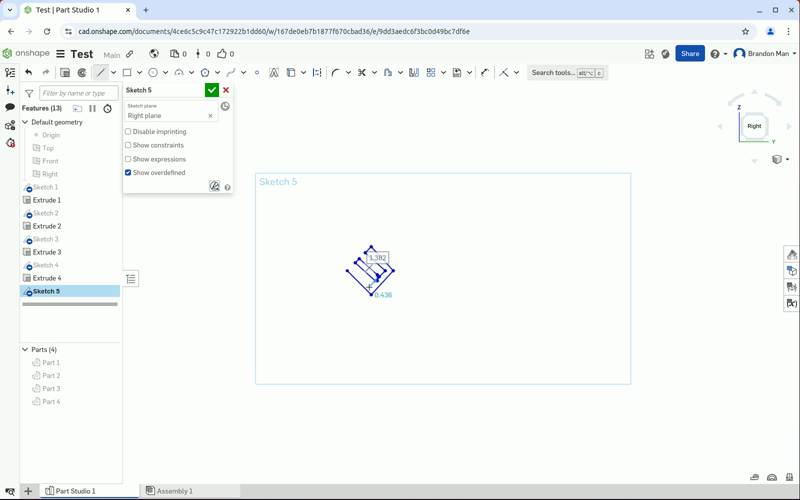
scroll(6)
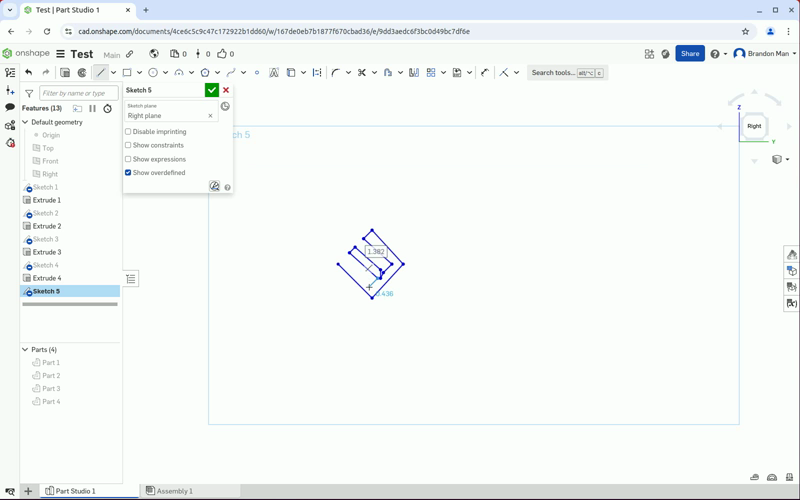
scroll(6)
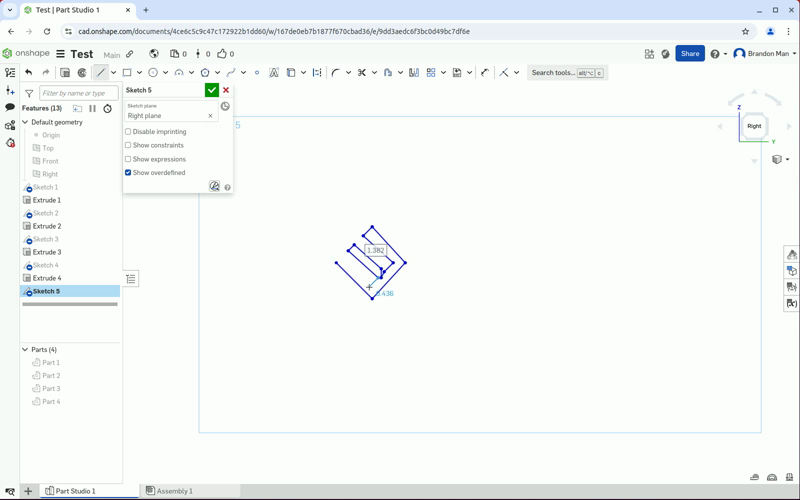
scroll(6)
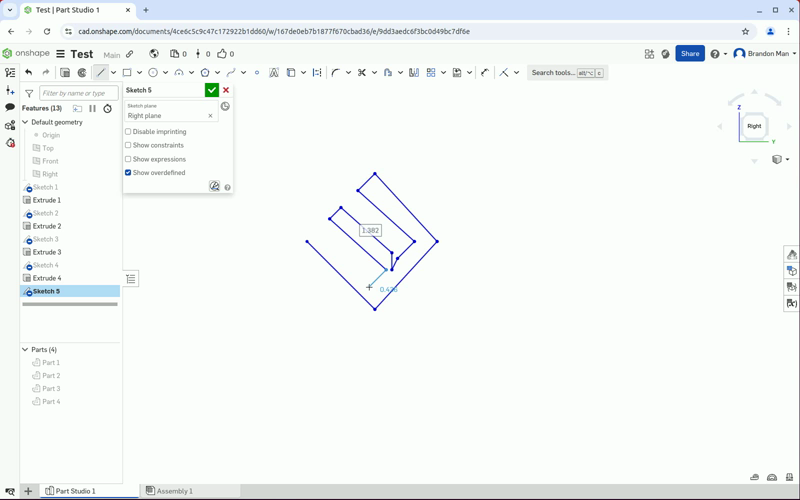
click(369, 286)
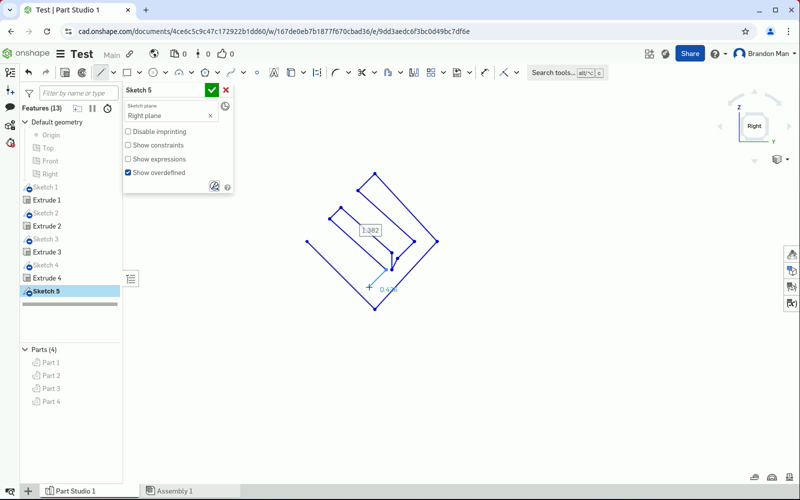
scroll(-6)
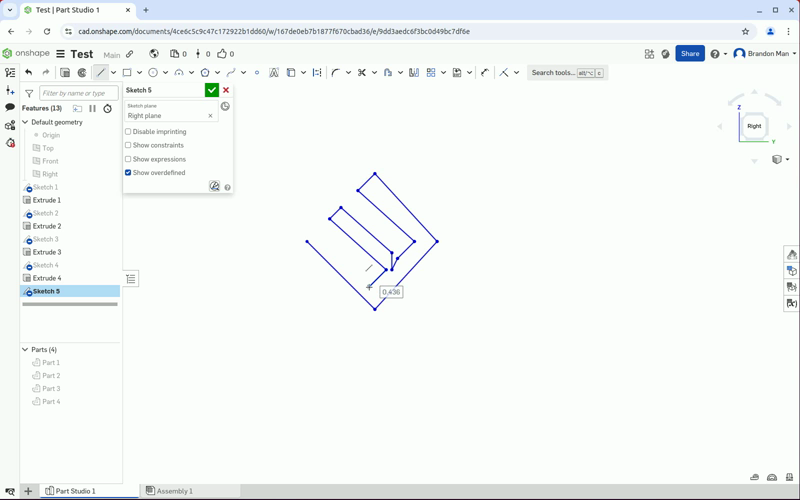
scroll(-6)
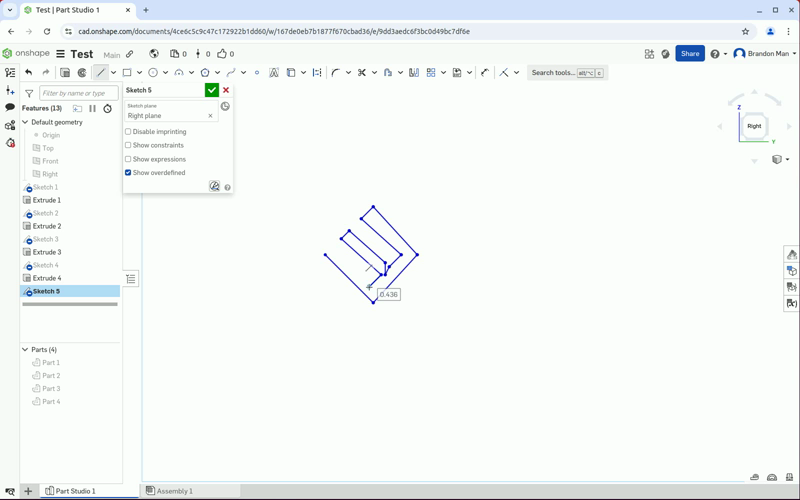
scroll(-6)
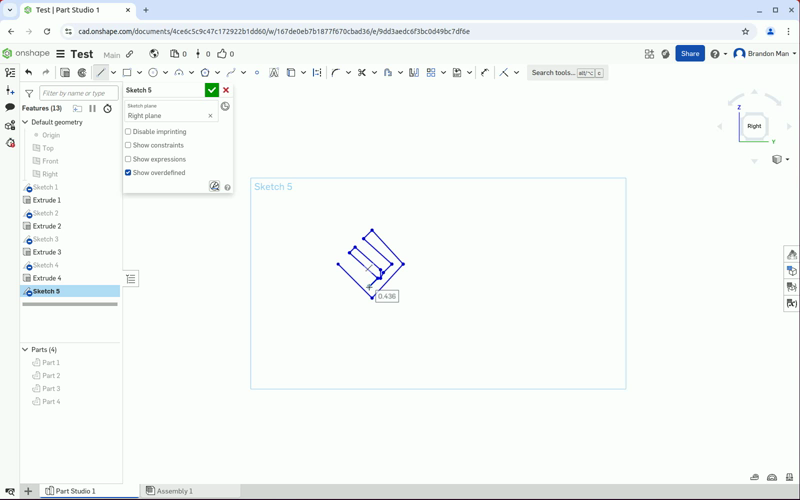
scroll(-6)
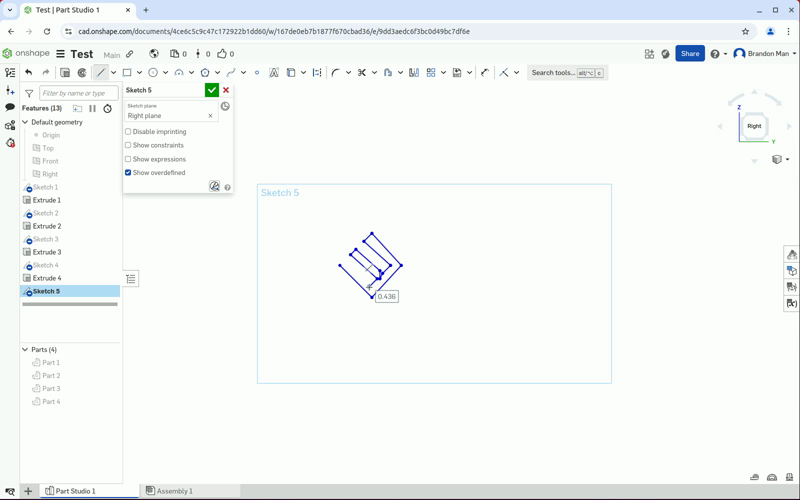
scroll(-6)
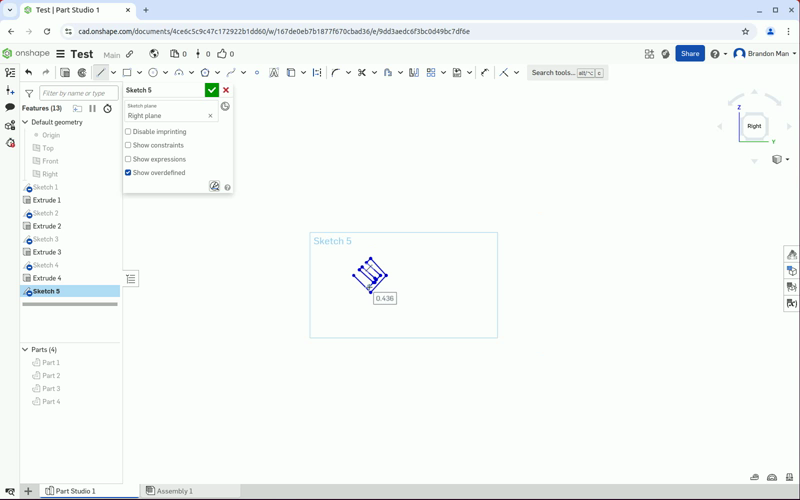
scroll(-6)
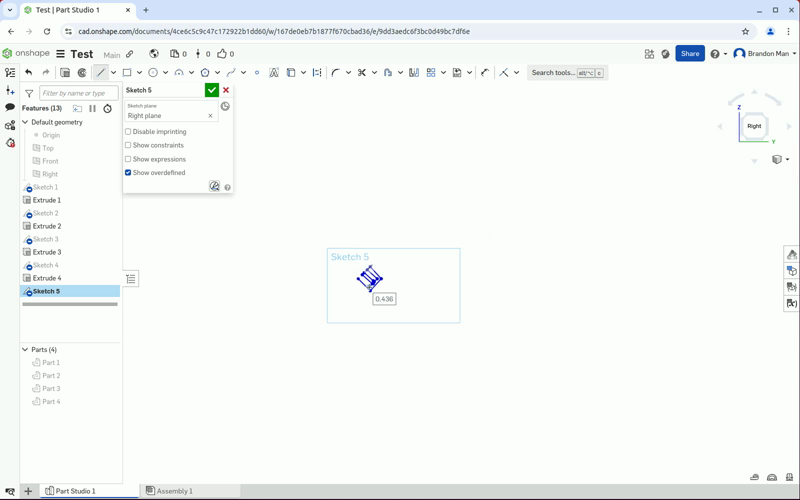
scroll(-6)
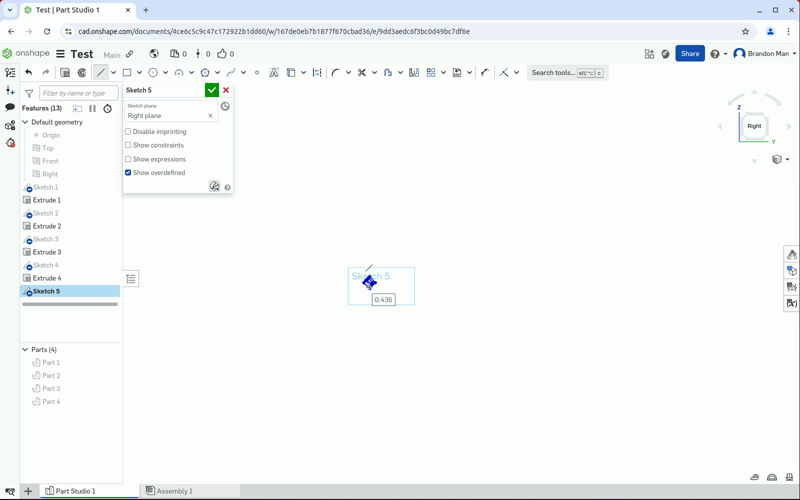
key_up(shift)
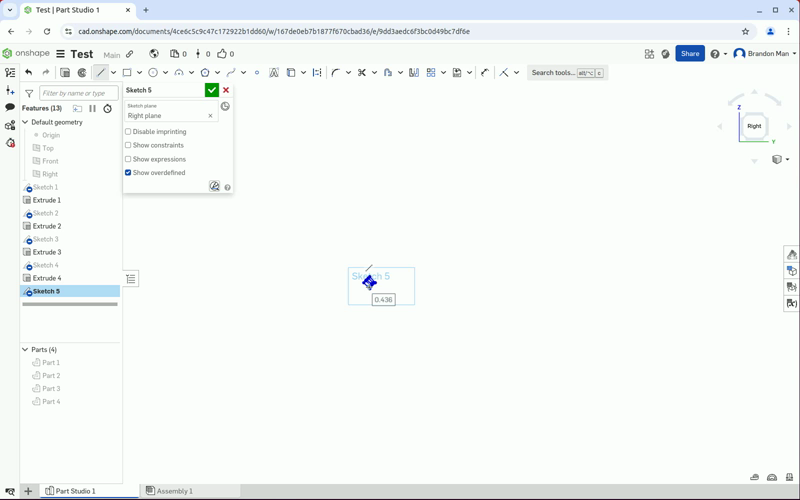
key_down(shift)
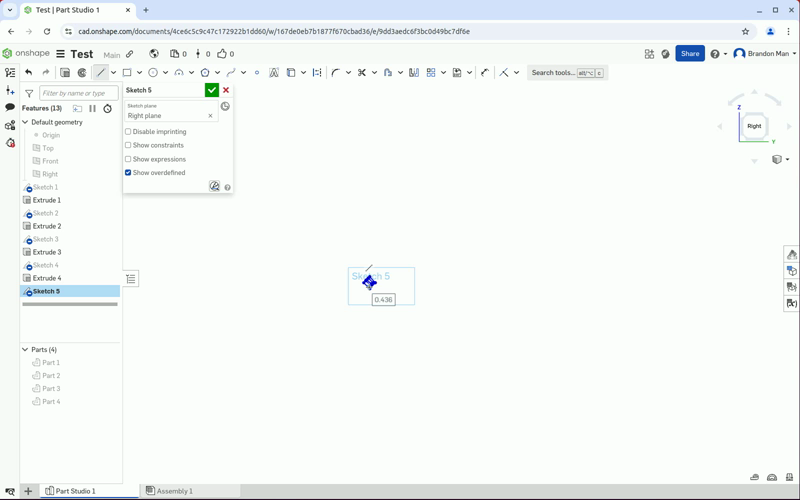
mouse_move(399, 286)
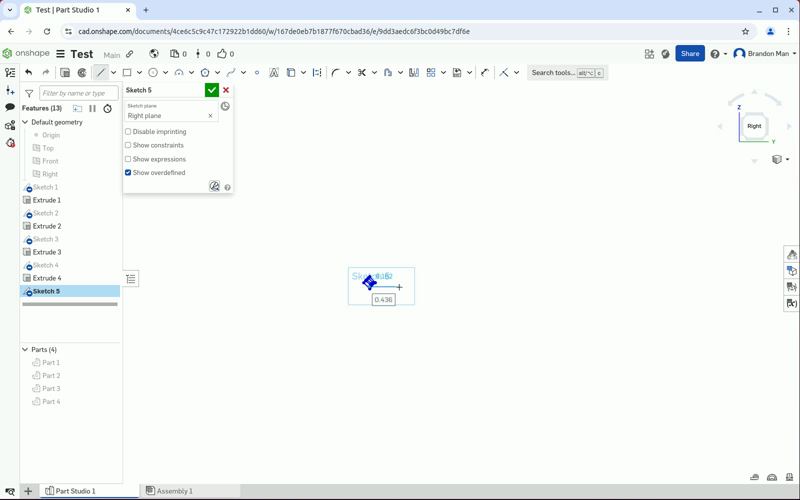
mouse_move(364, 282)
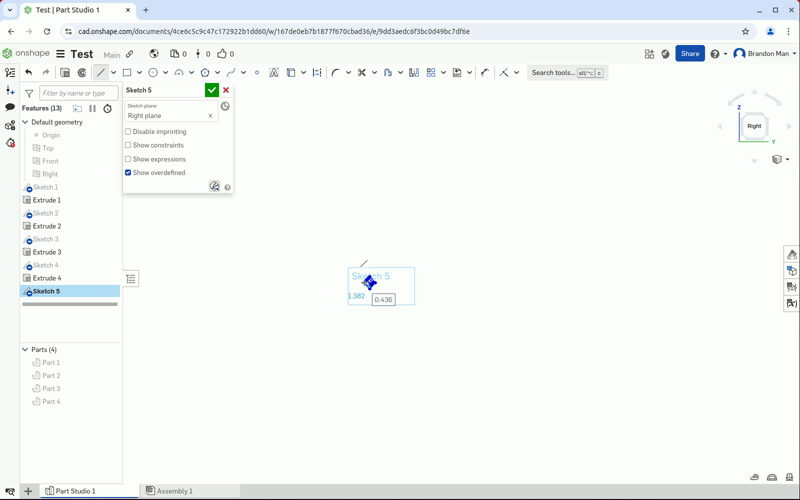
scroll(6)
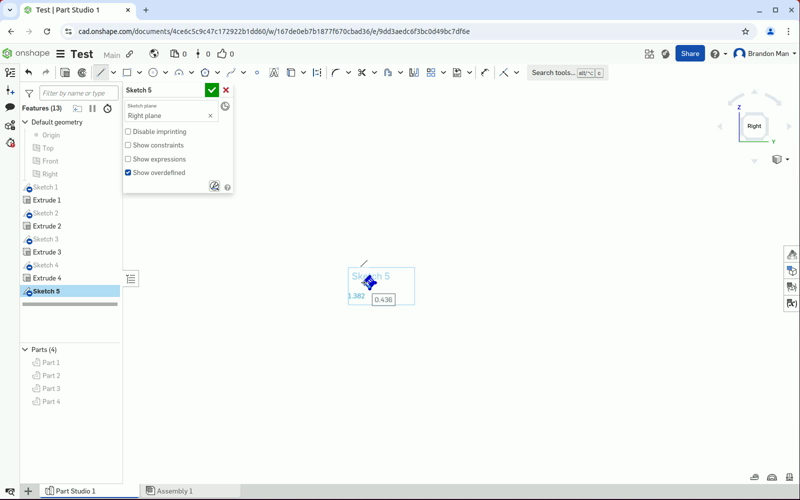
scroll(6)
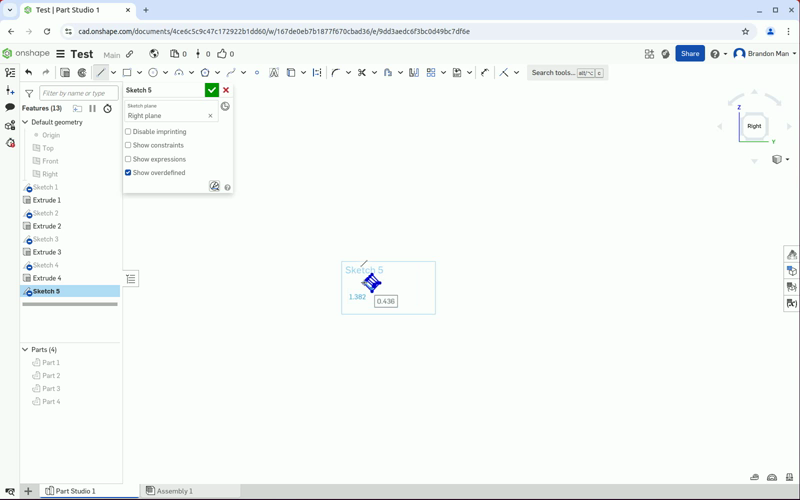
scroll(6)
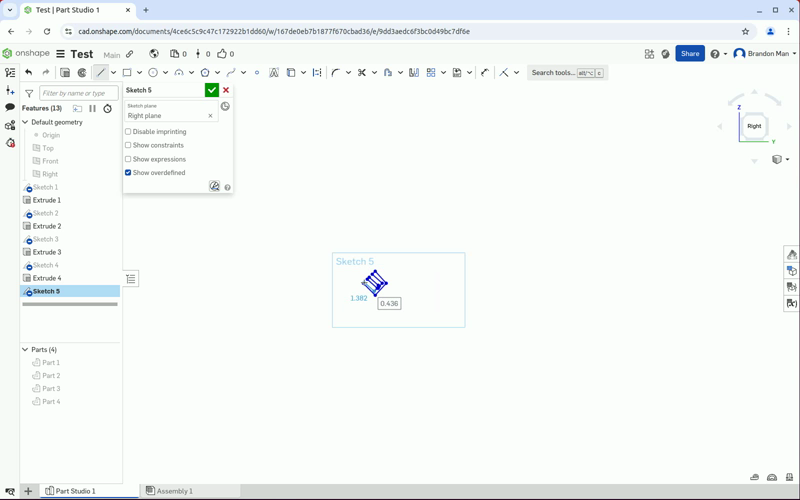
scroll(6)
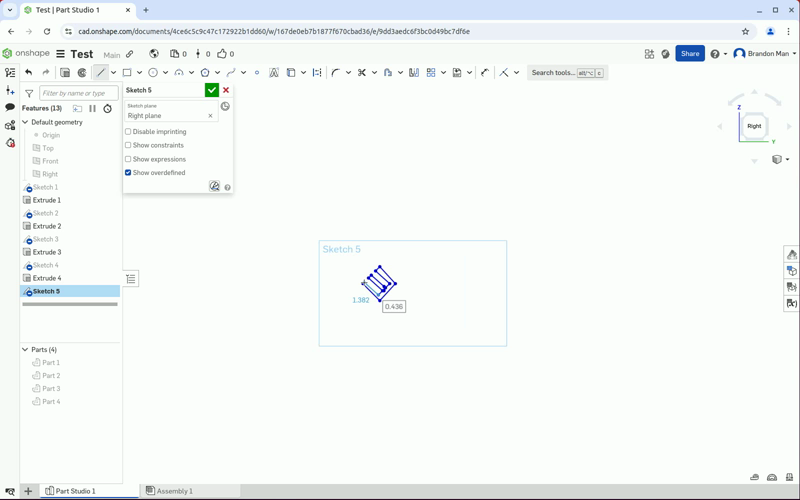
scroll(6)
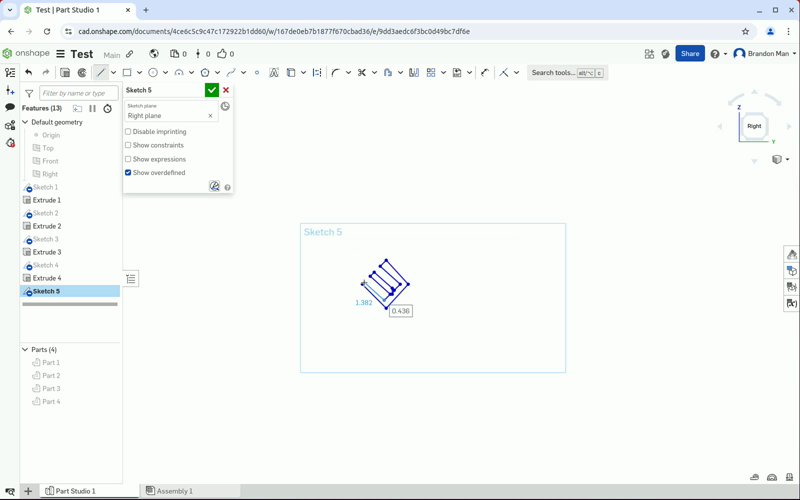
scroll(6)
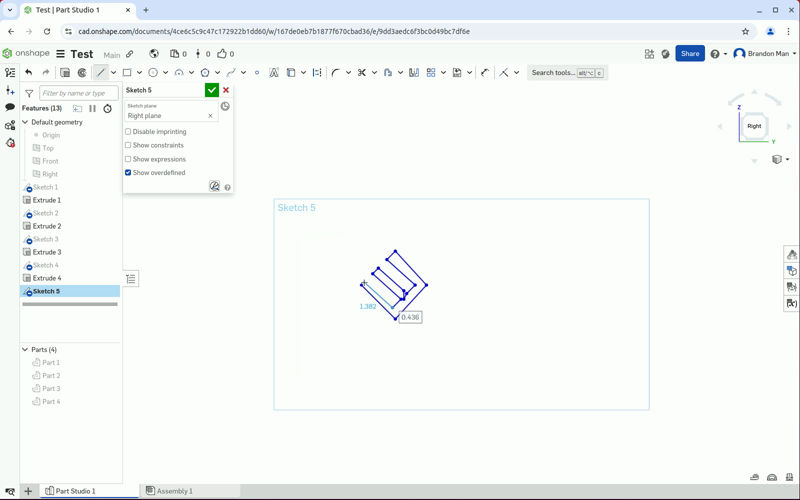
scroll(6)
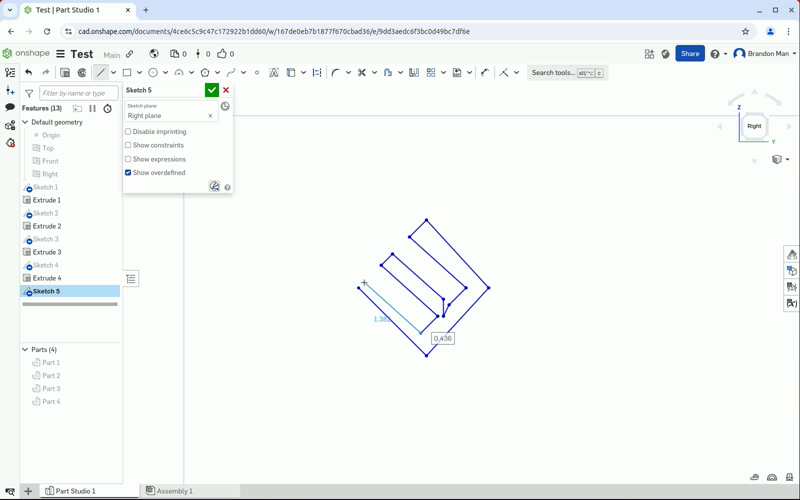
click(364, 282)
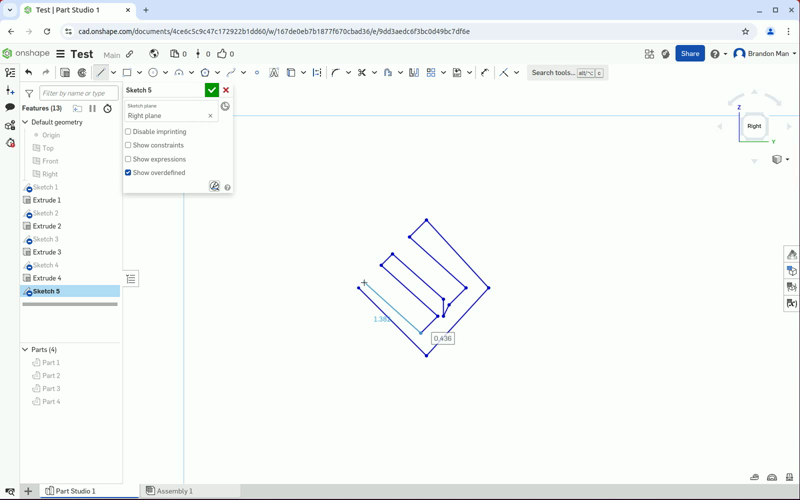
scroll(-6)
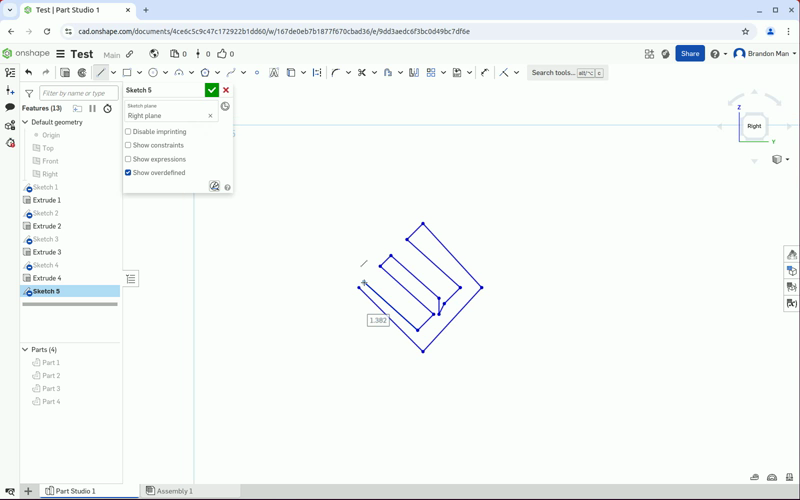
scroll(-6)
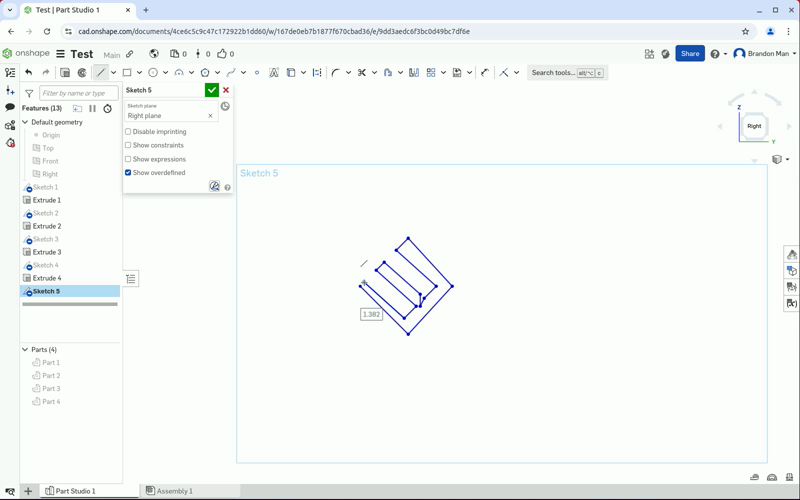
scroll(-6)
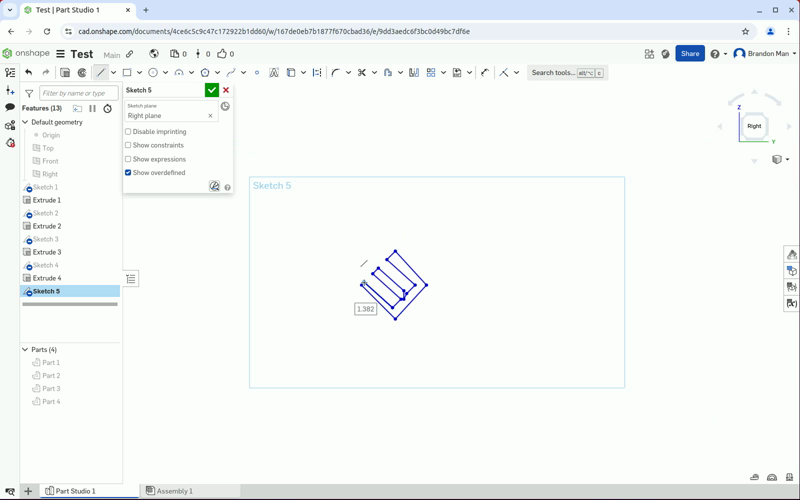
scroll(-6)
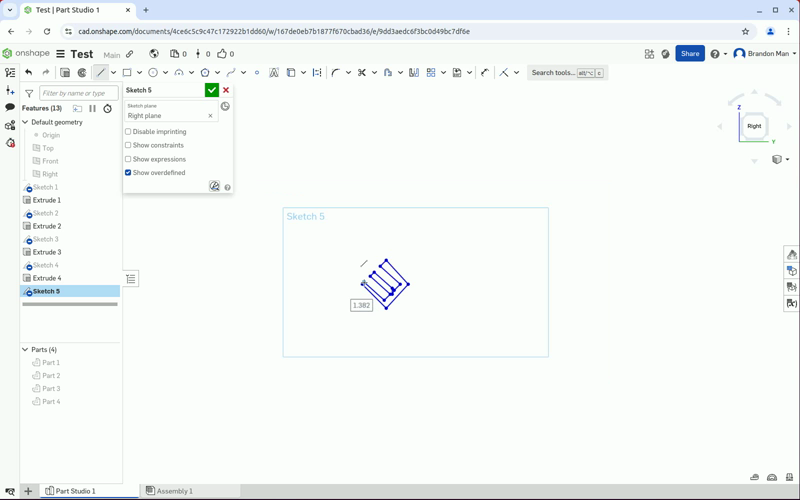
scroll(-6)
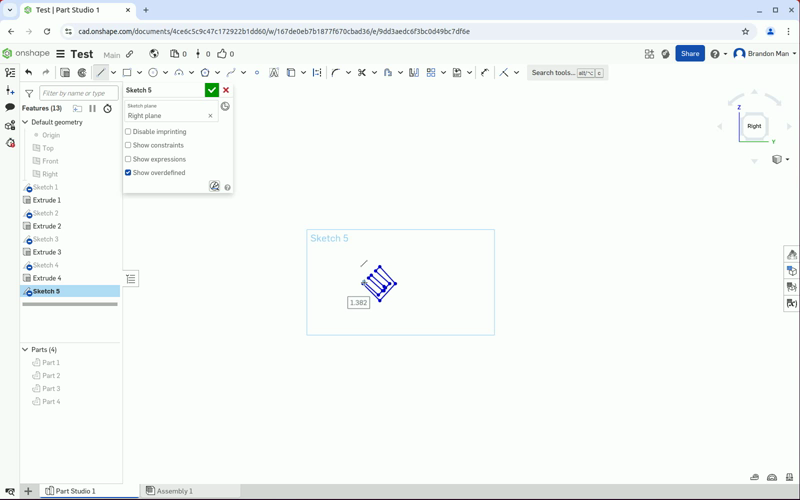
scroll(-6)
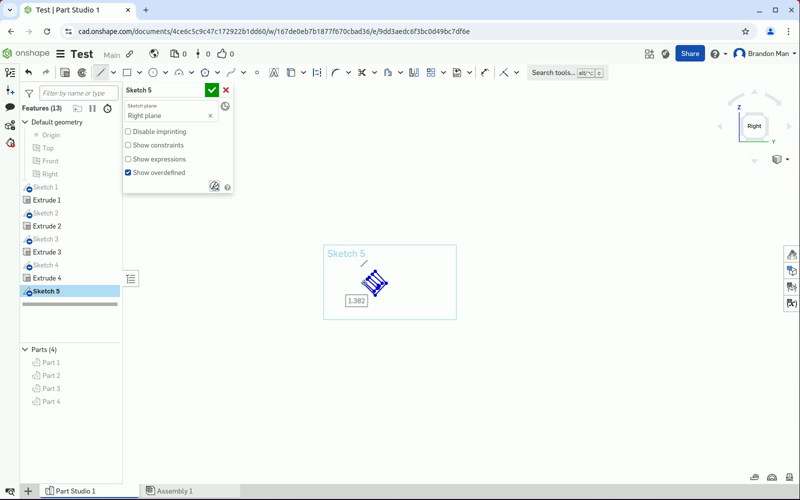
scroll(-6)
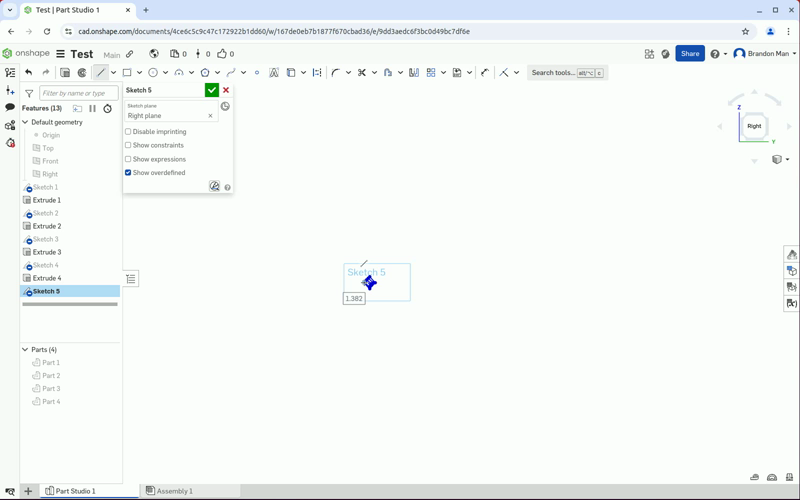
key_up(shift)
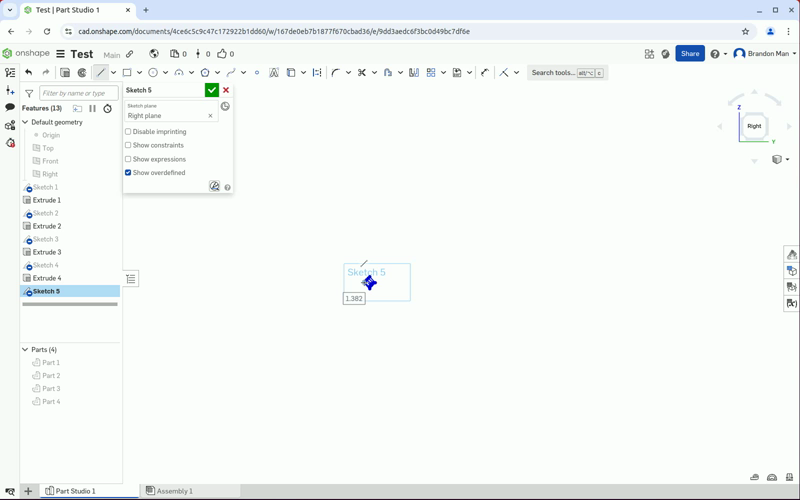
mouse_move(394, 282)
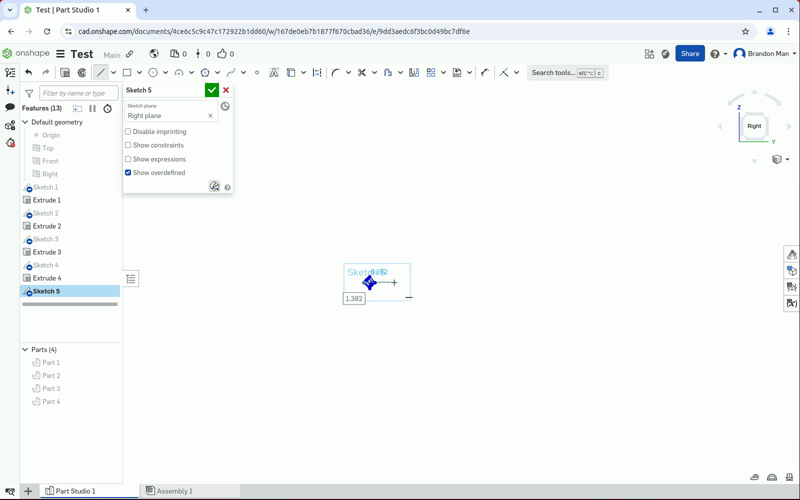
key_down(shift)
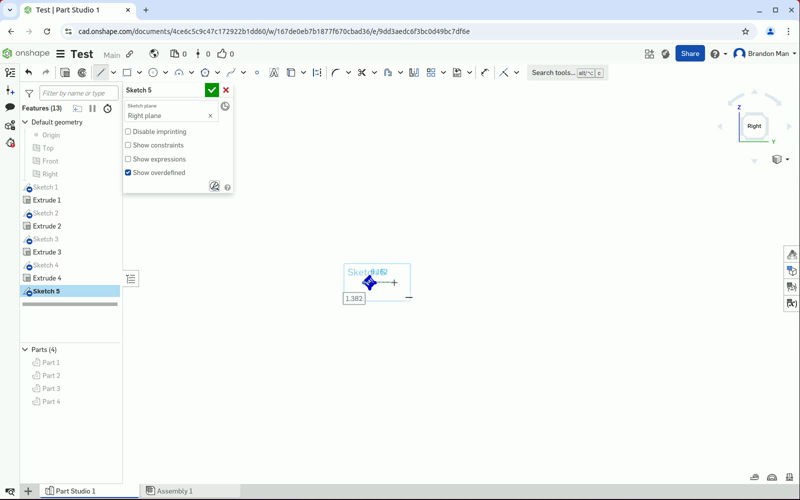
mouse_move(363, 282)
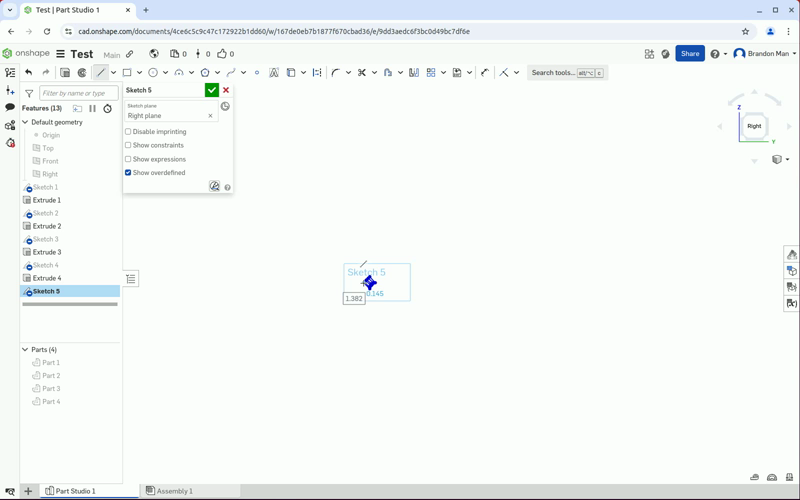
scroll(6)
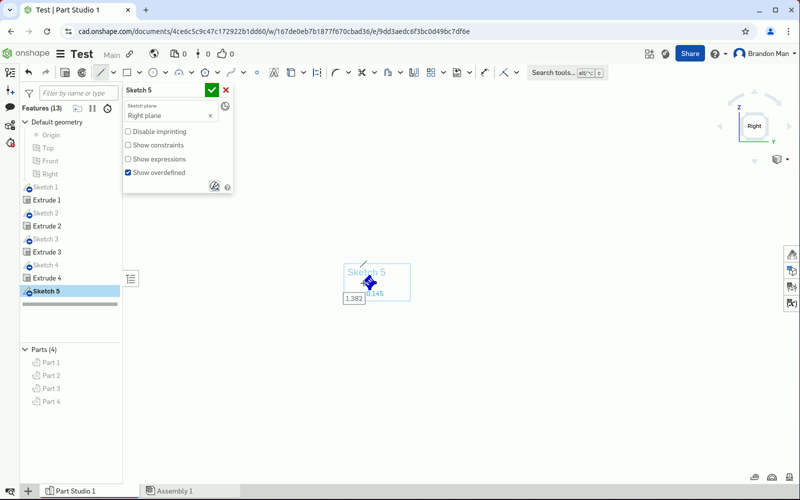
scroll(6)
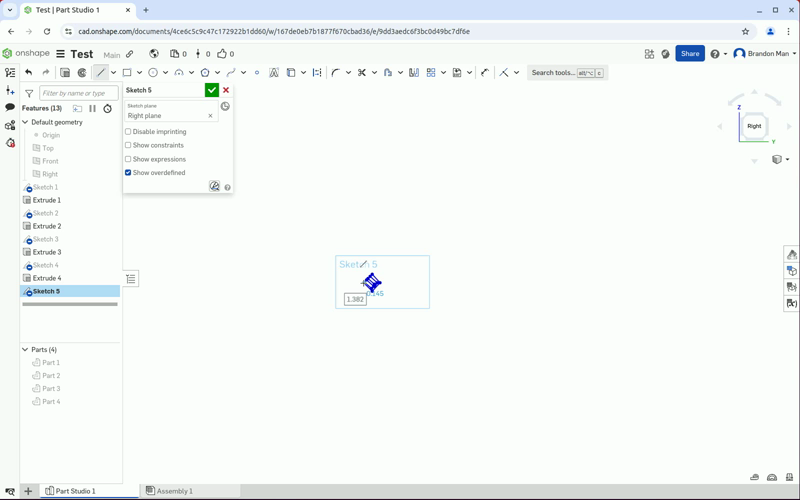
scroll(6)
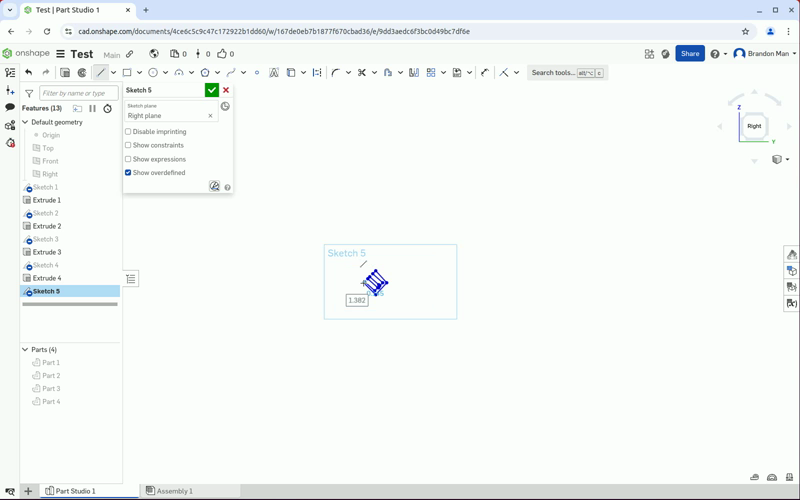
scroll(6)
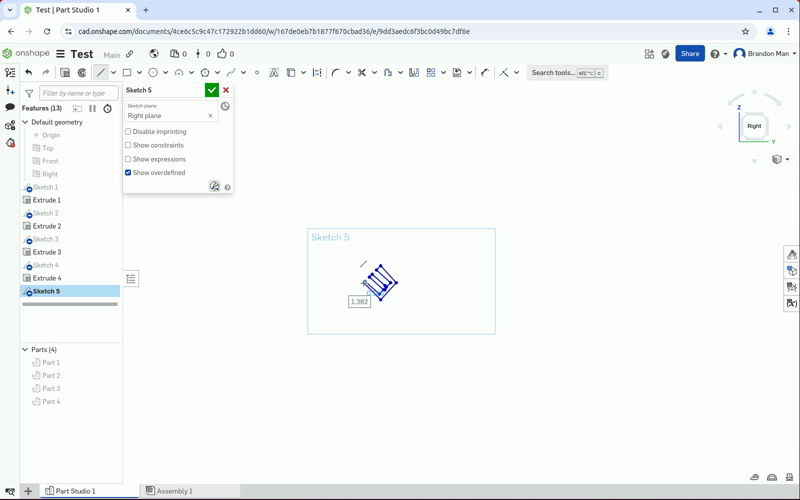
scroll(6)
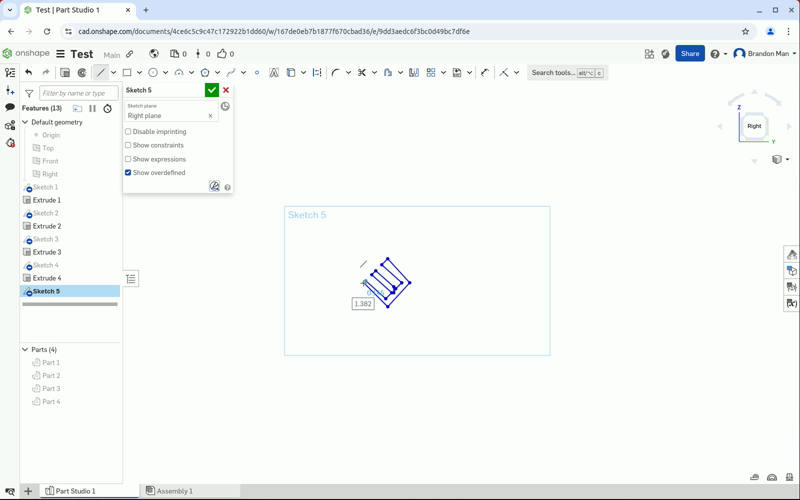
scroll(6)
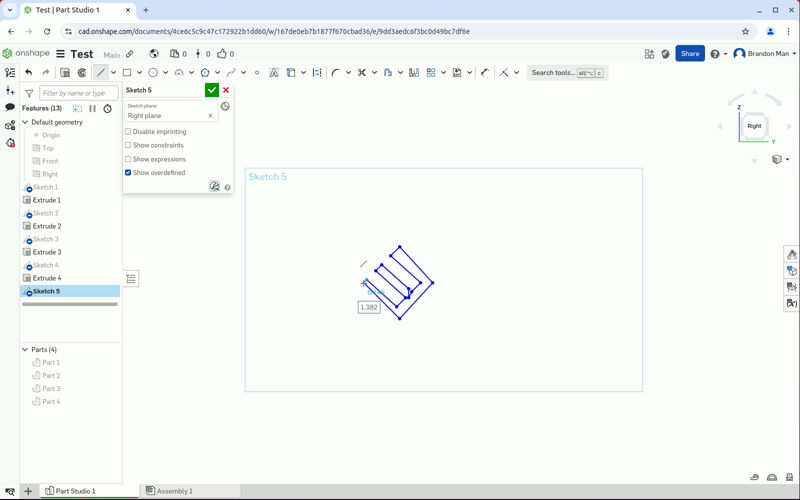
scroll(6)
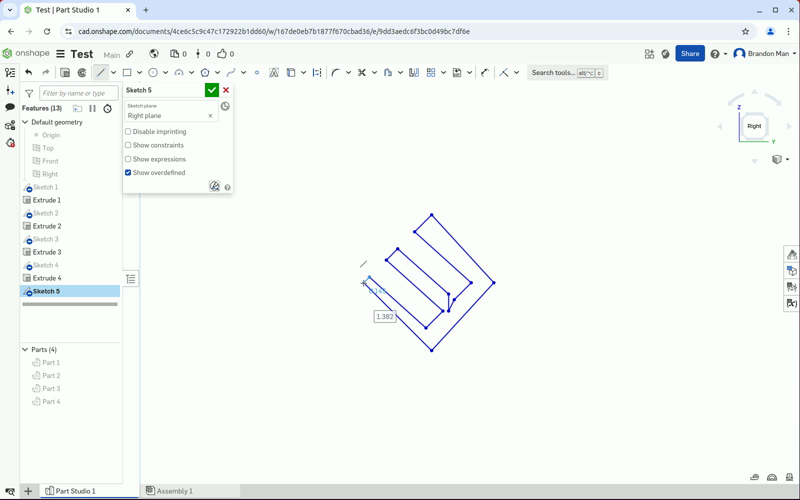
key_up(shift)
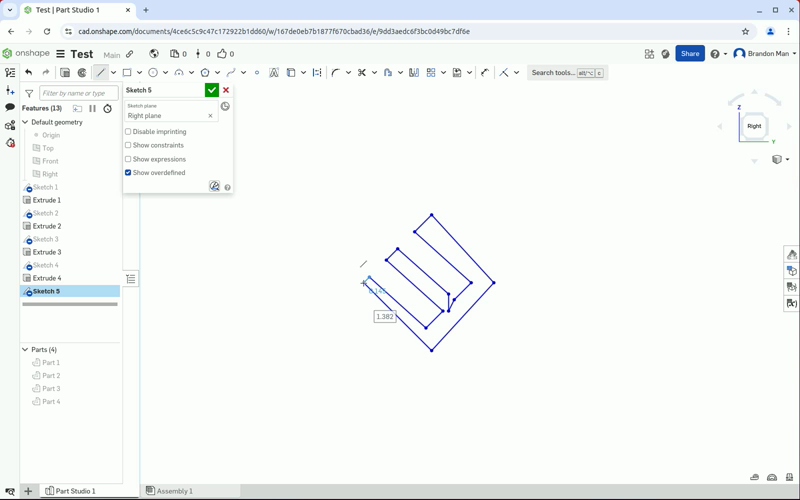
click(363, 282)
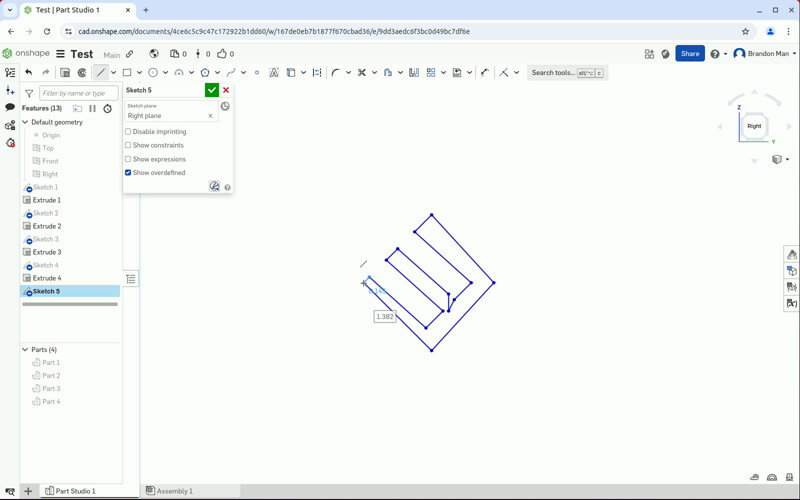
scroll(-6)
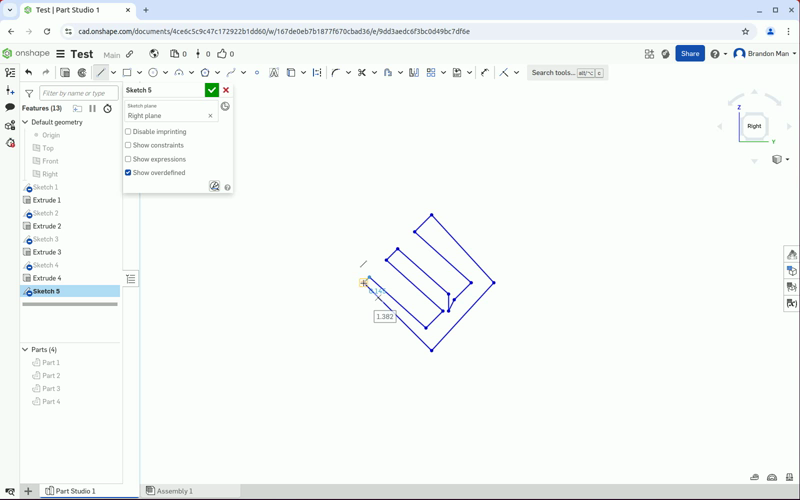
scroll(-6)
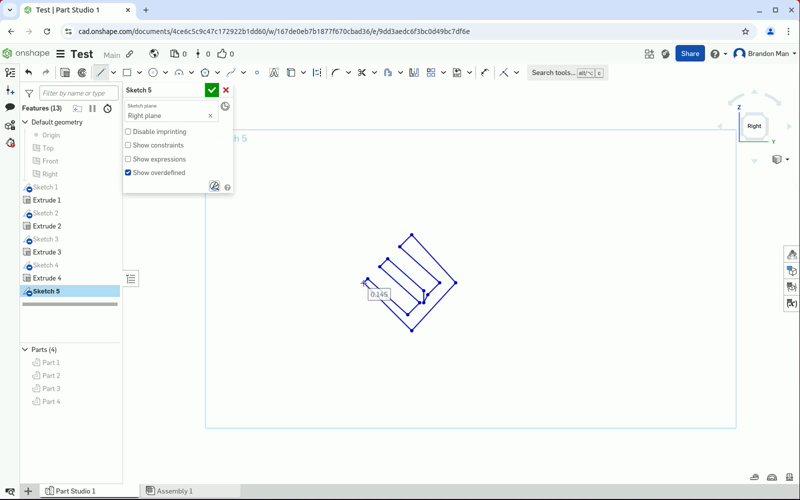
scroll(-6)
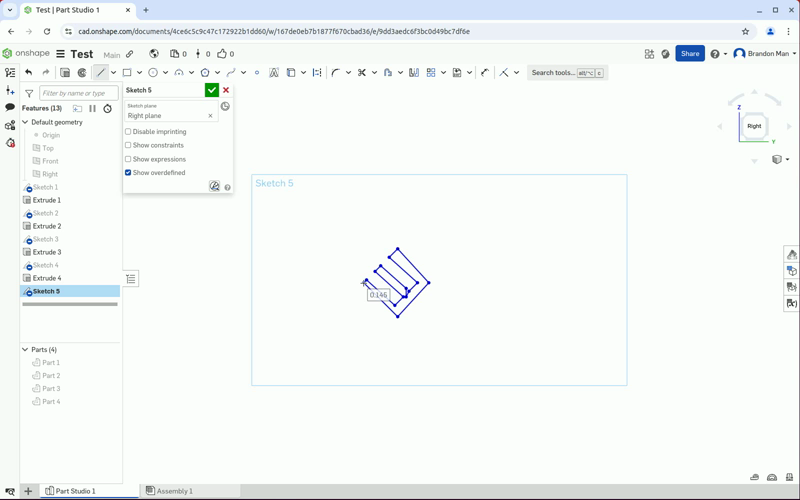
scroll(-6)
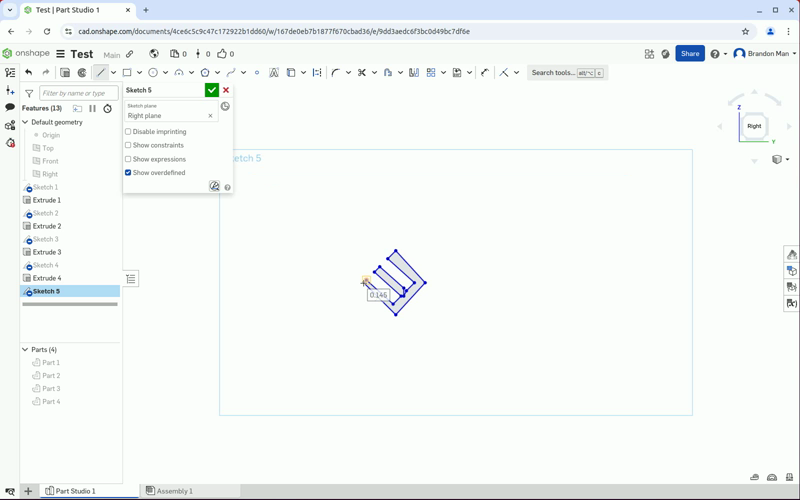
scroll(-6)
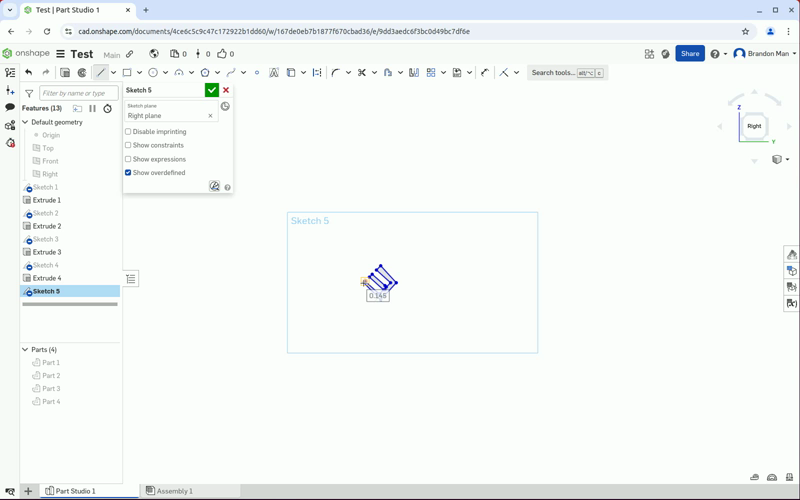
scroll(-6)
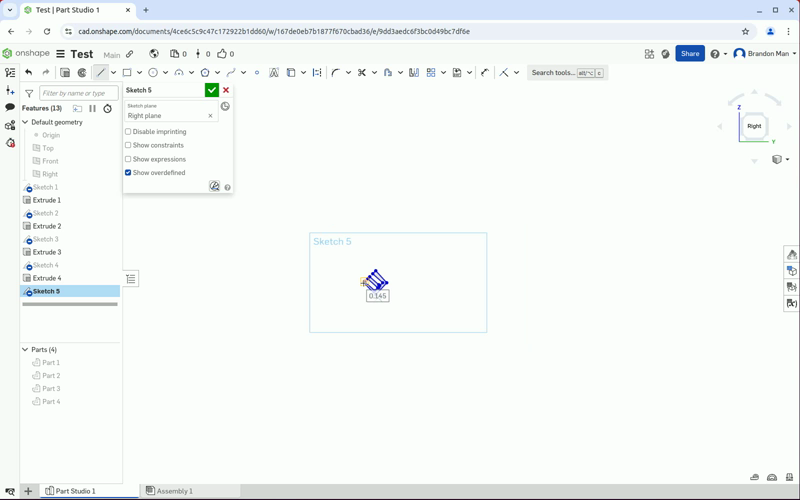
scroll(-6)
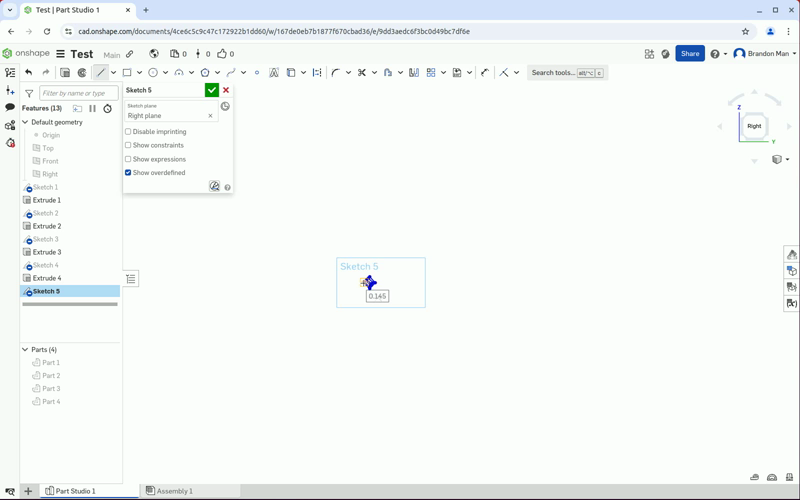
key(esc)
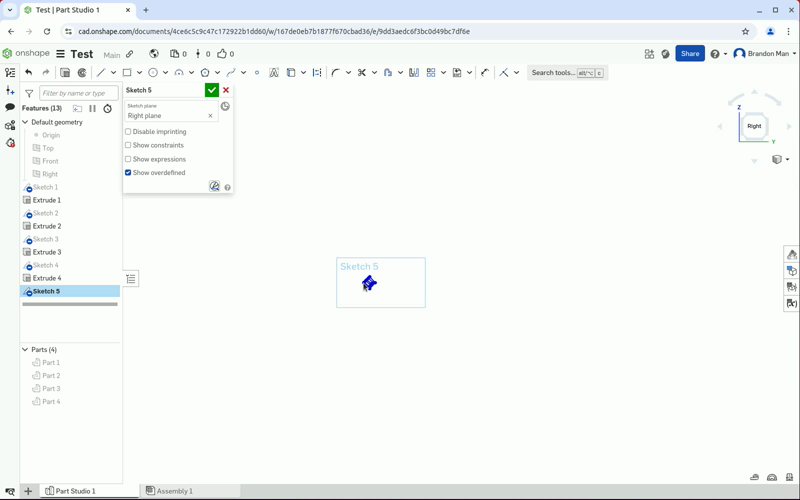
mouse_move(371, 285)
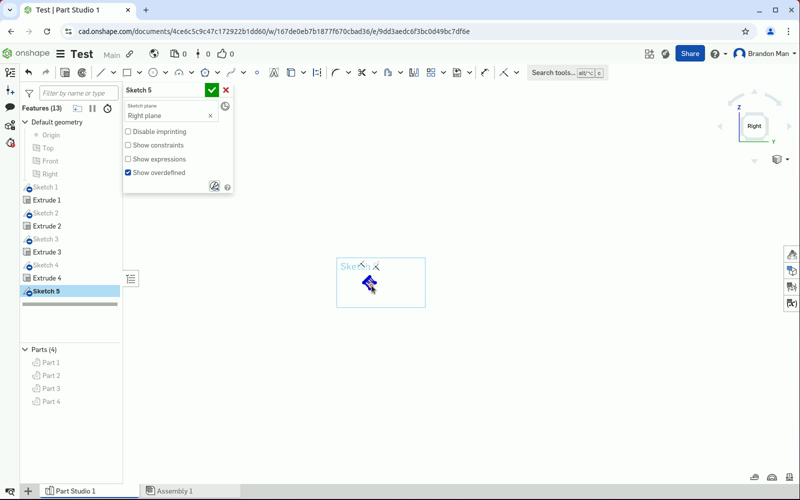
scroll(6)
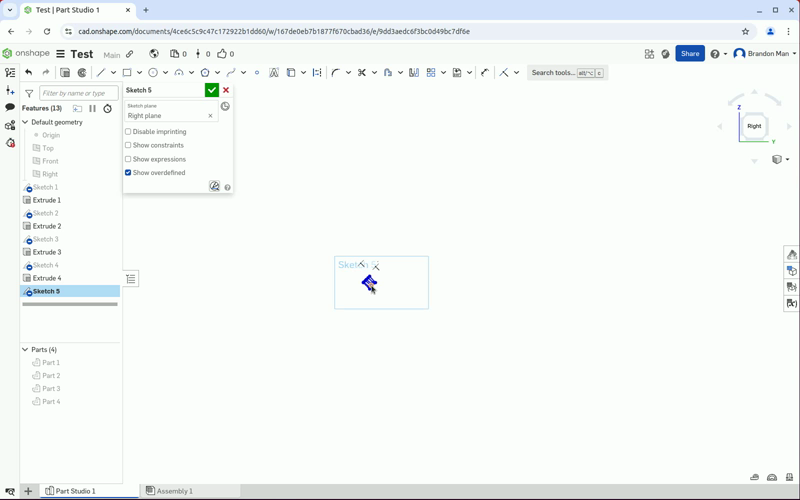
scroll(6)
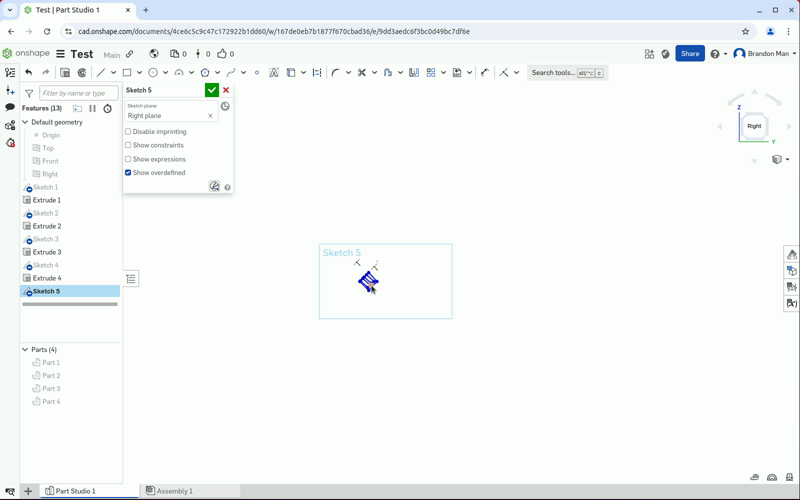
scroll(6)
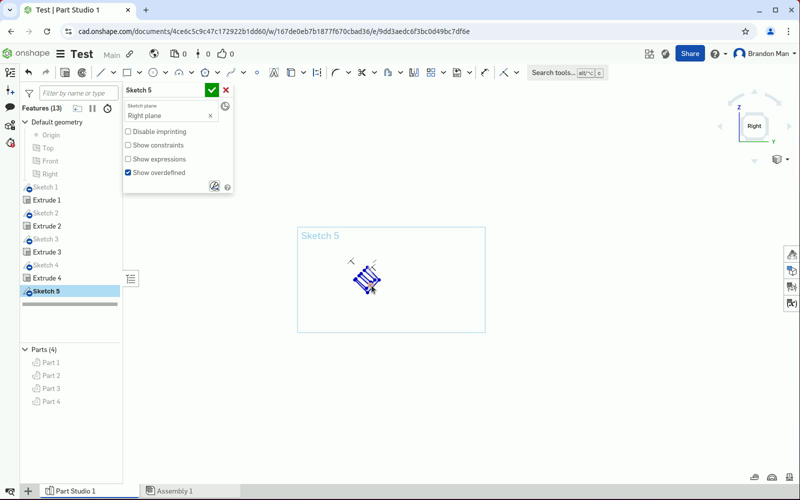
scroll(6)
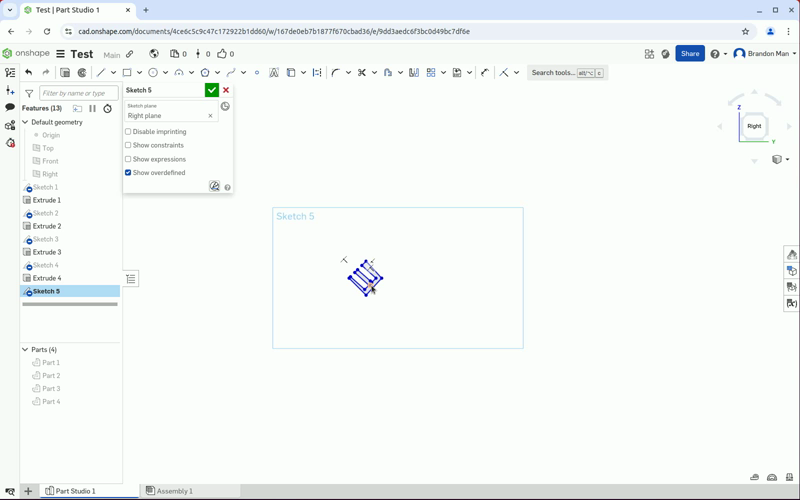
scroll(6)
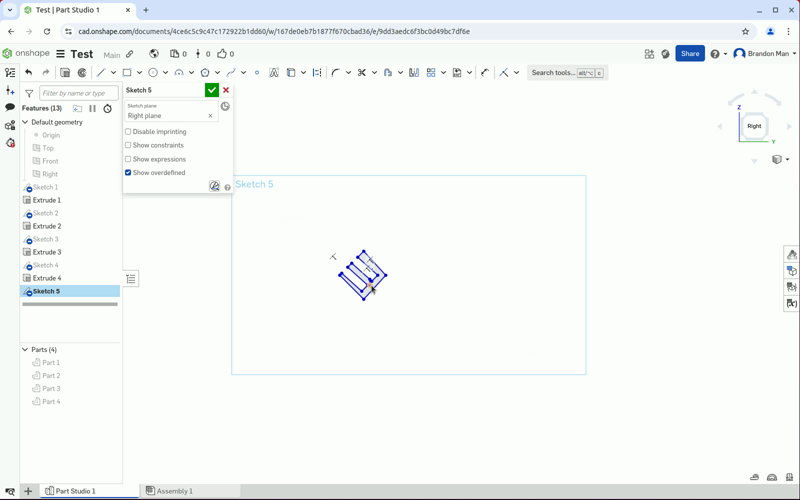
scroll(6)
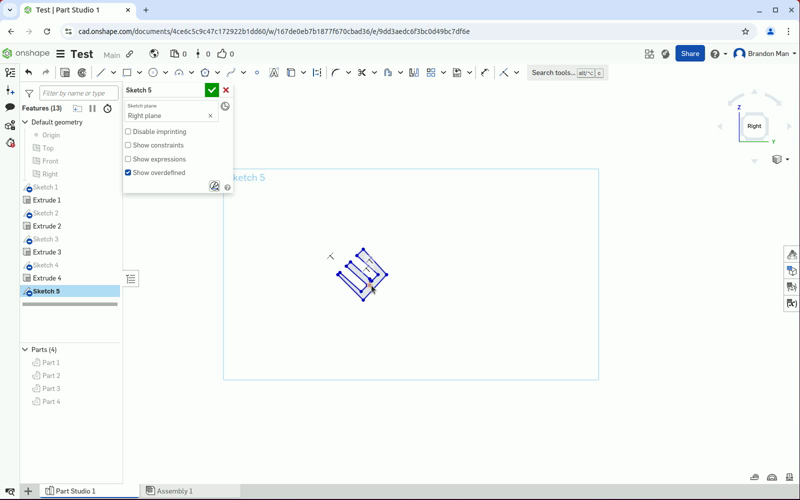
scroll(6)
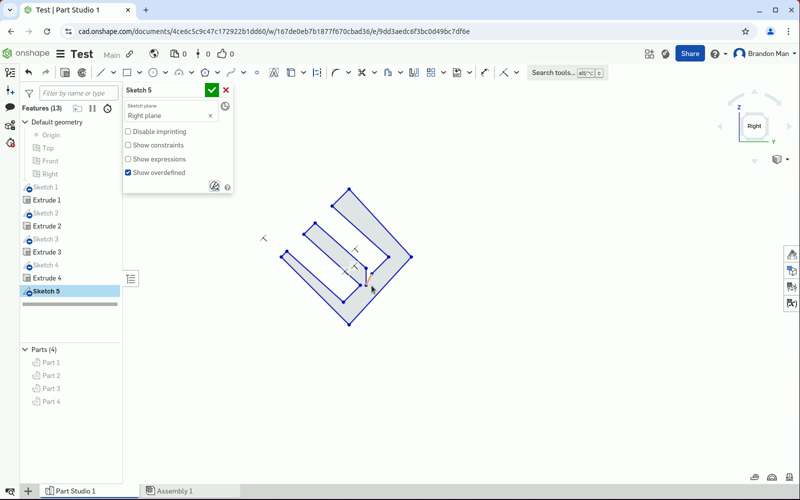
click(371, 285)
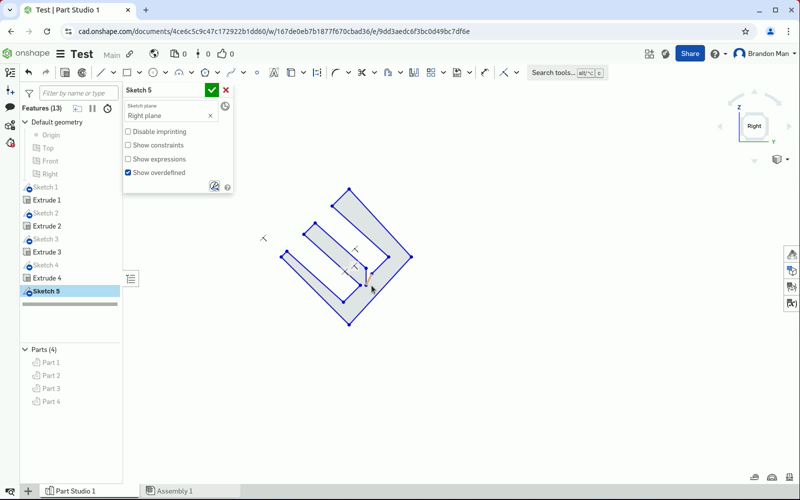
scroll(-6)
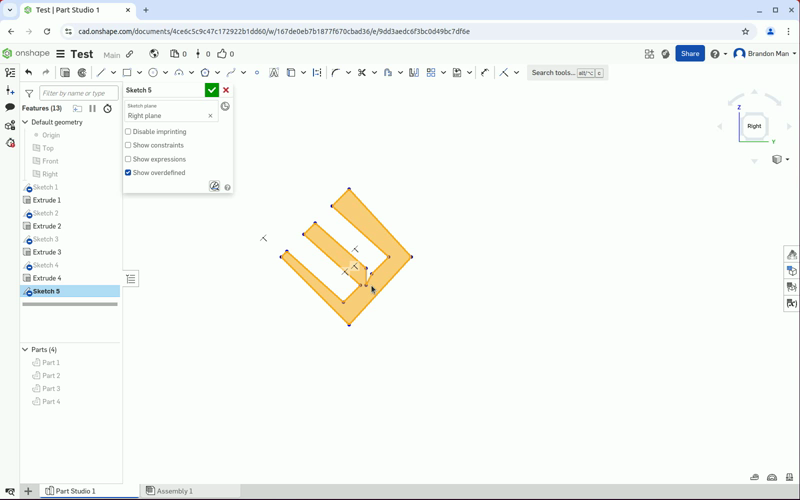
scroll(-6)
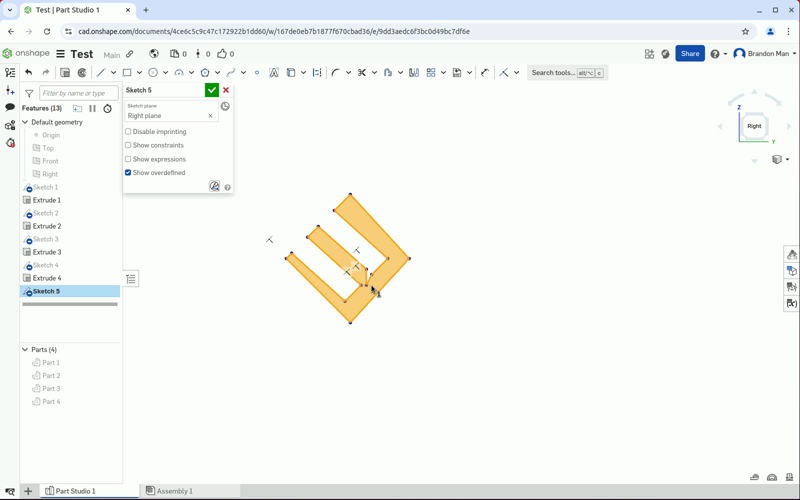
scroll(-6)
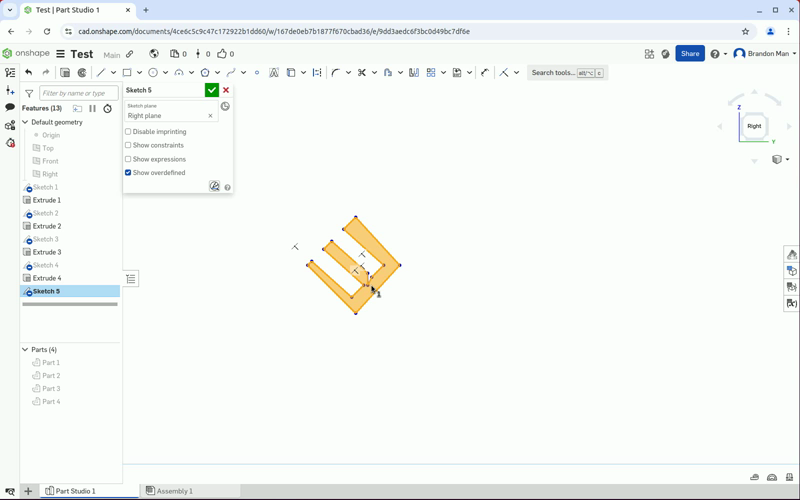
scroll(-6)
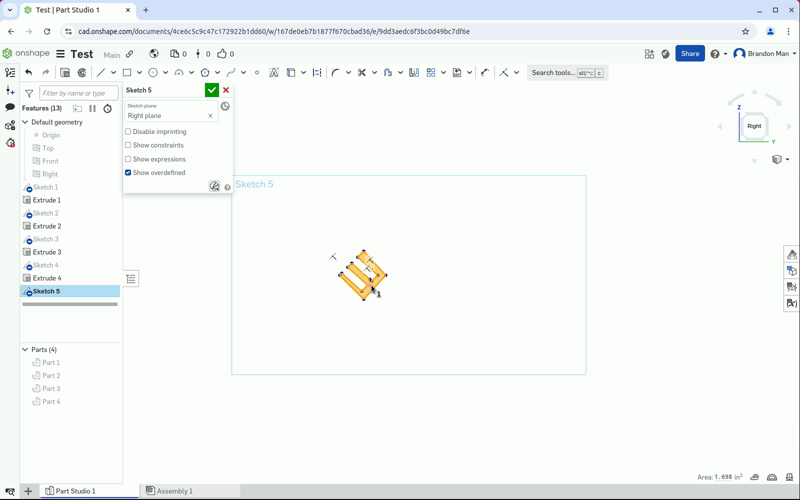
scroll(-6)
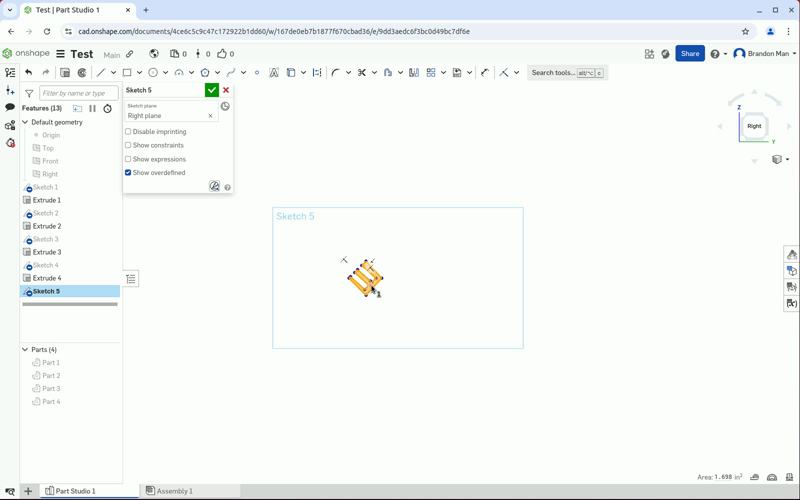
scroll(-6)
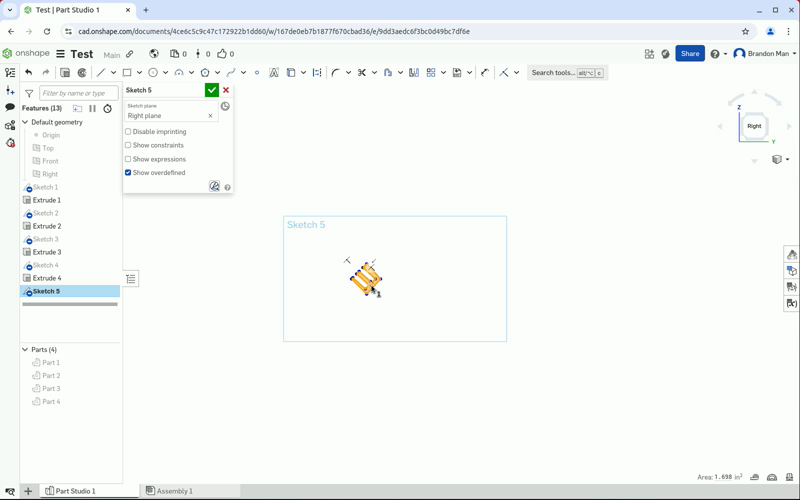
scroll(-6)
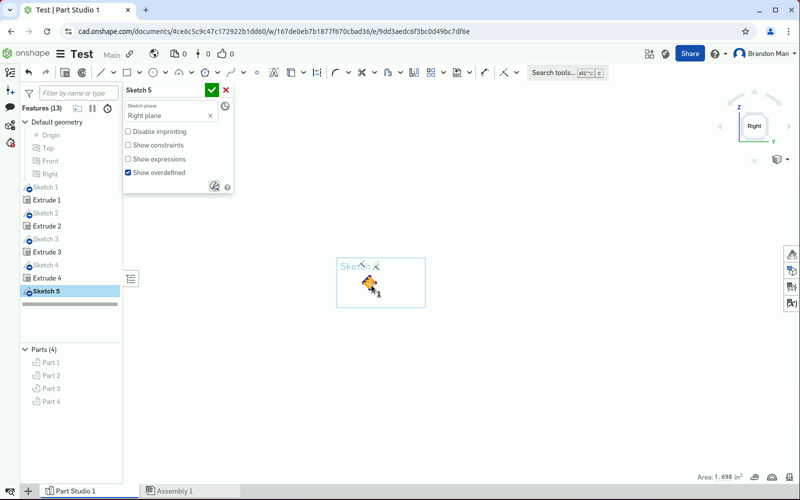
mouse_move(73, 352)
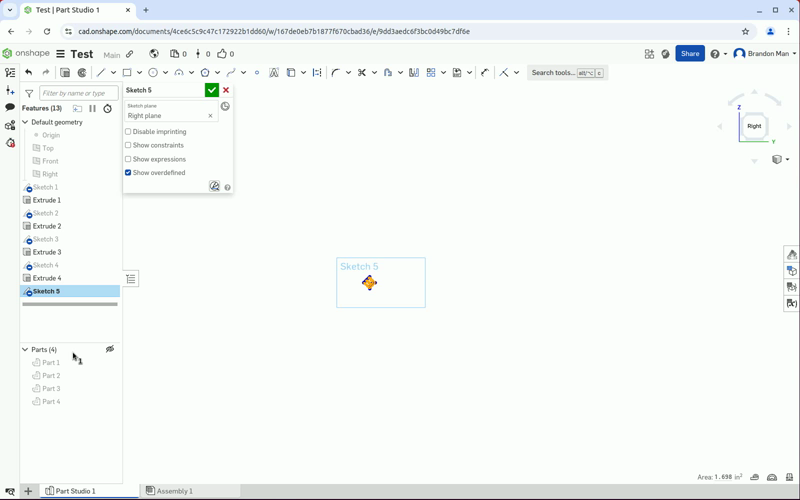
key(shift+y)
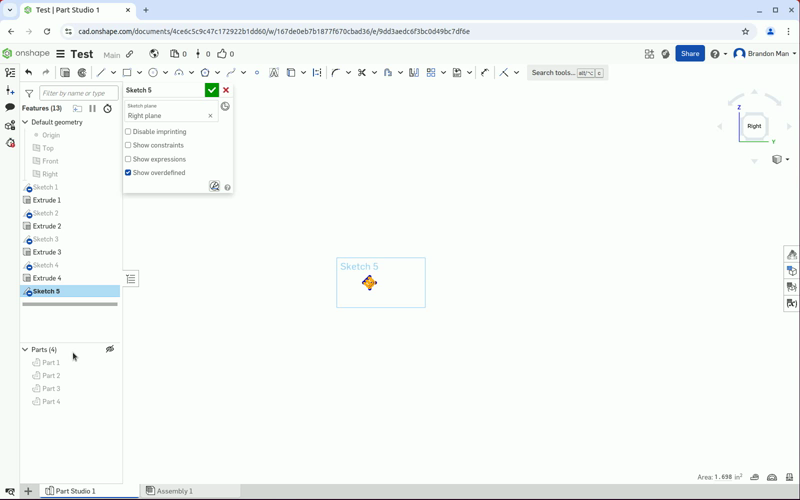
key(shift+e)
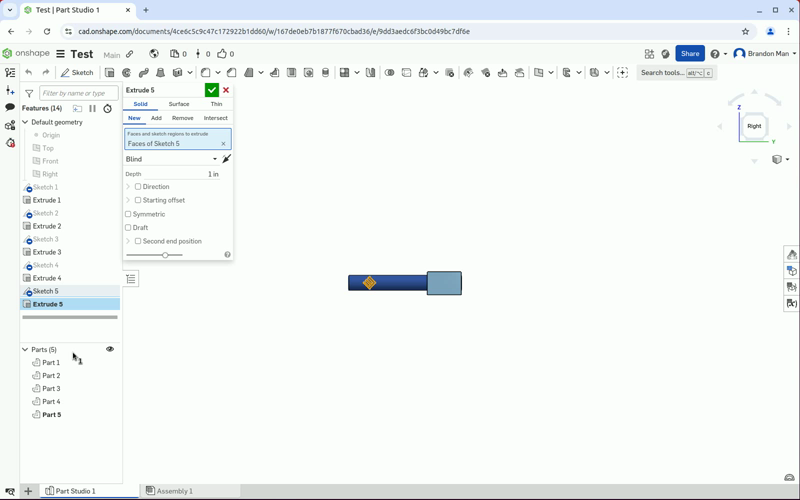
mouse_move(143, 106)
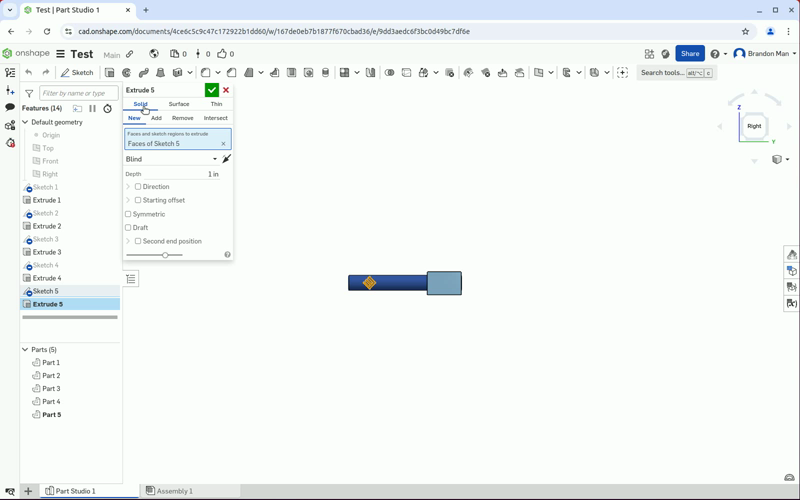
click(143, 106)
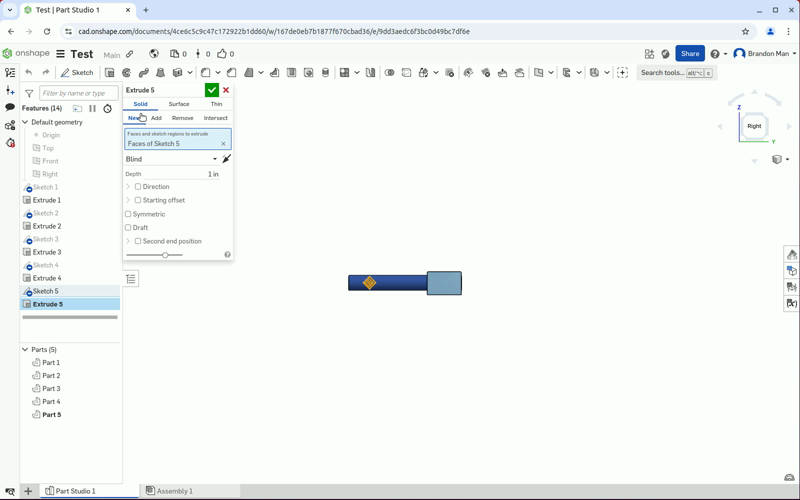
mouse_move(137, 120)
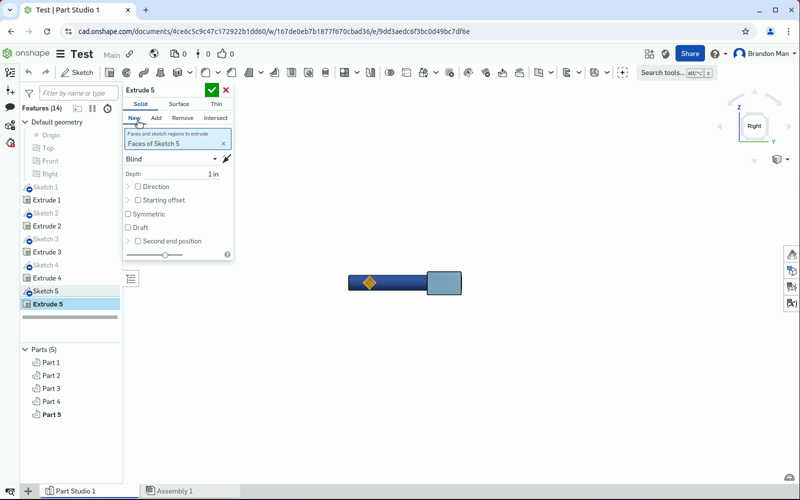
click(137, 120)
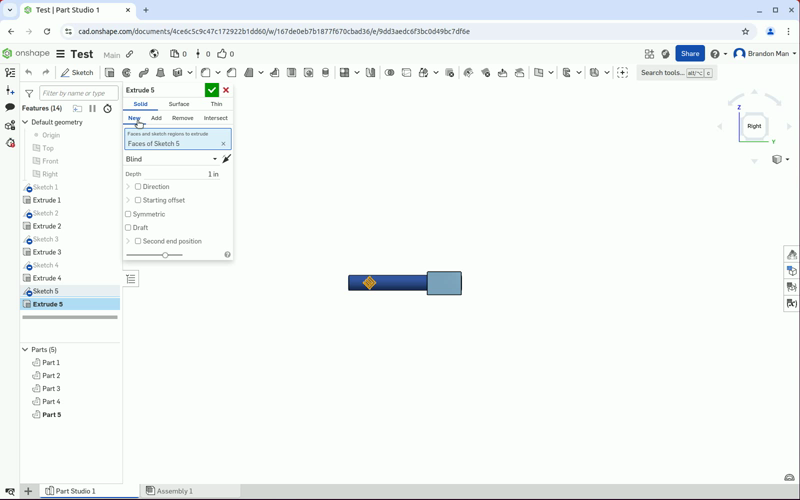
key(tab, 4)
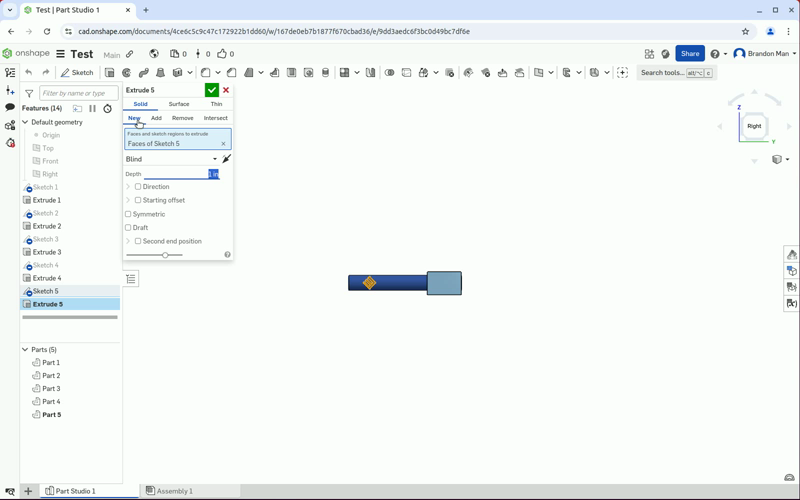
text(-2.407)
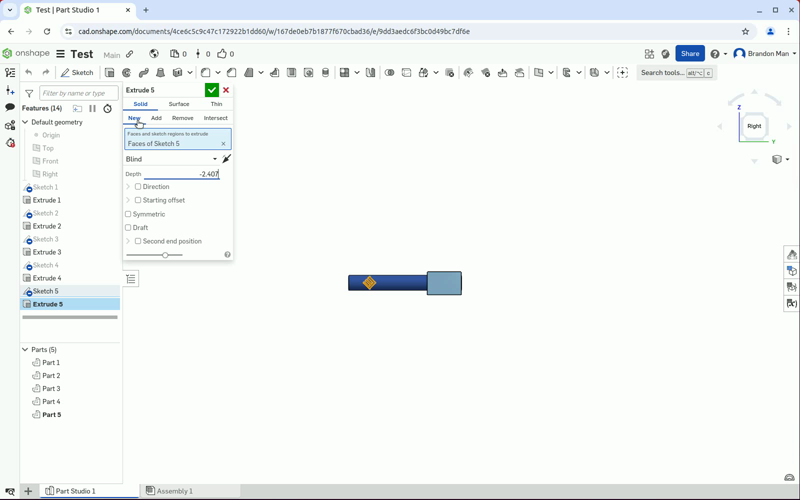
key(enter)
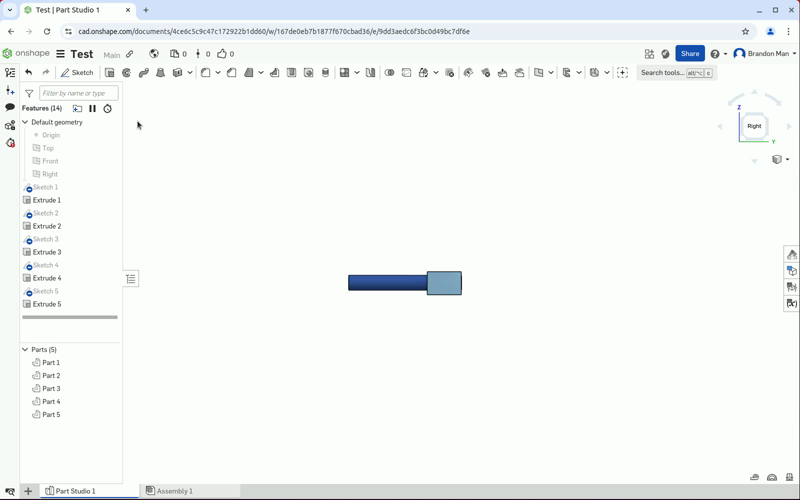
key(shift+h)
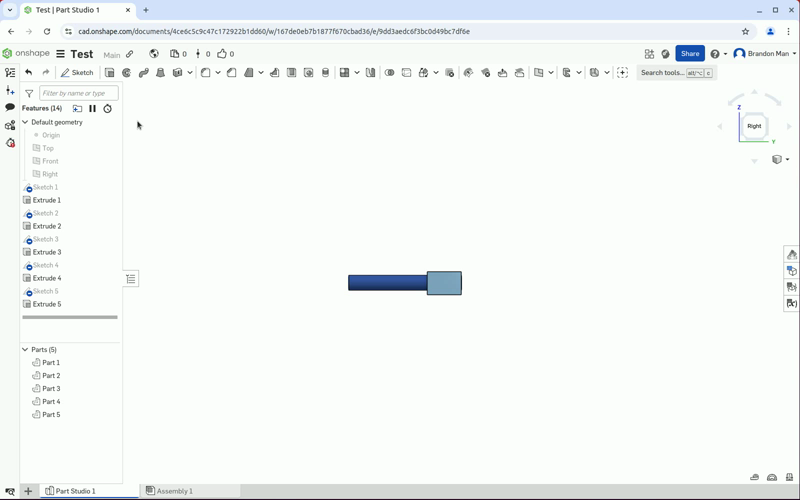
key(shift+h)
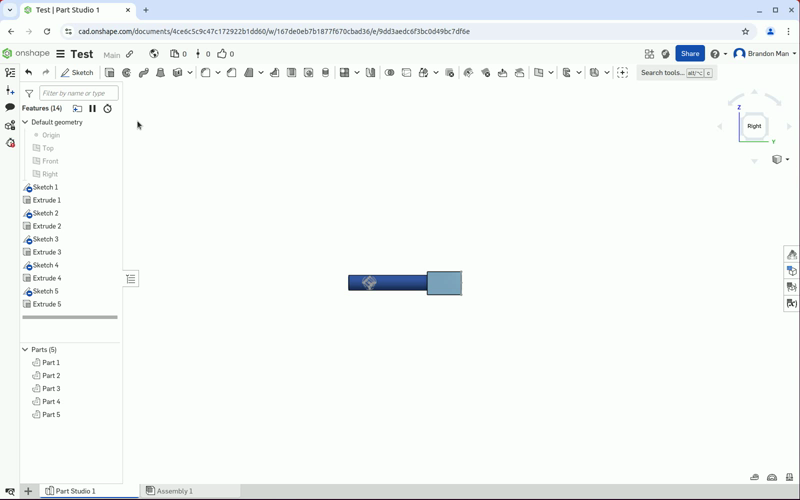
key(shift+7)
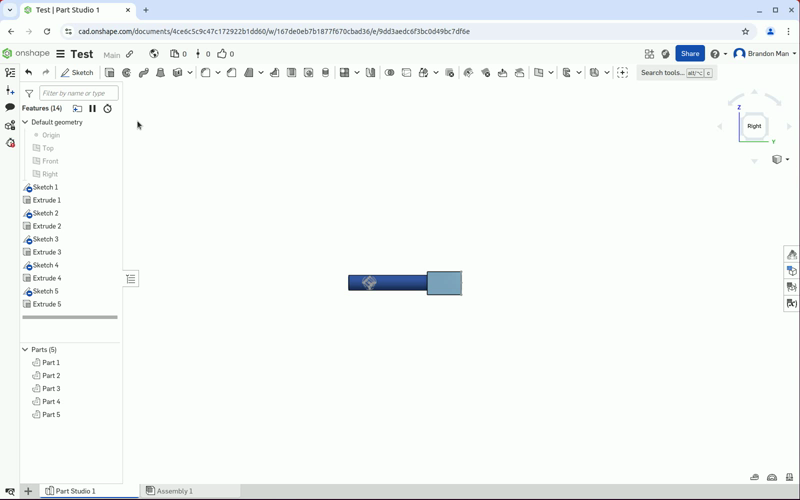
key(right, 2)
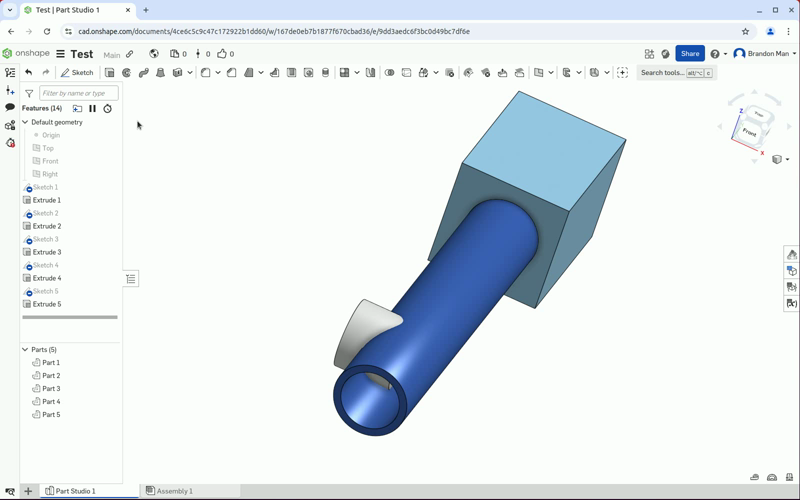
key(down, 2)
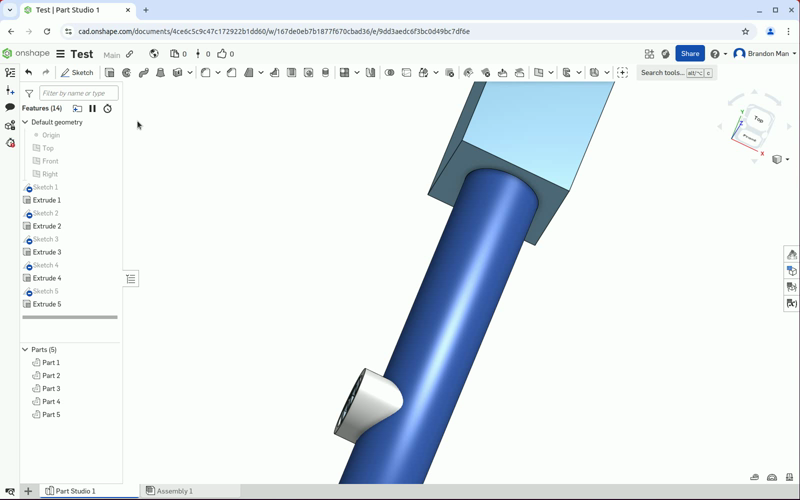
key(up, 2)
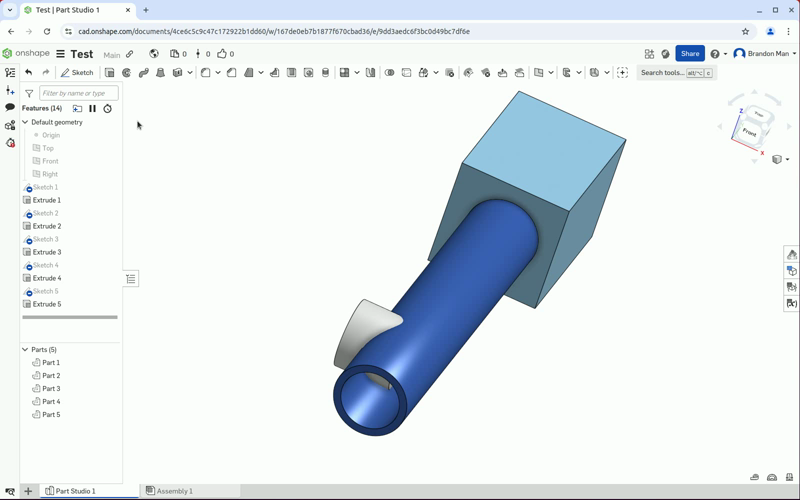
key(left, 2)
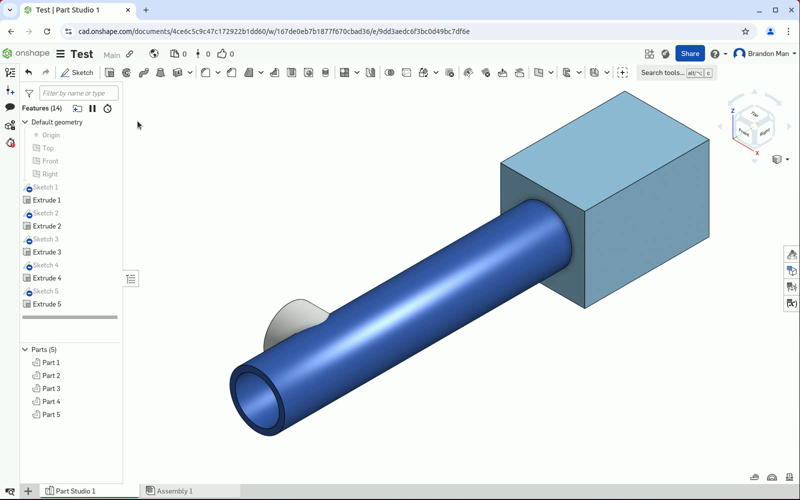
mouse_move(73, 189)
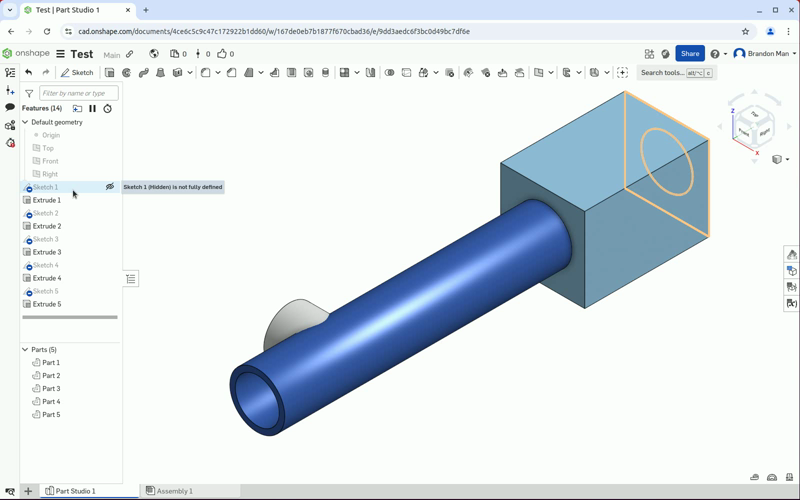
click(73, 189)